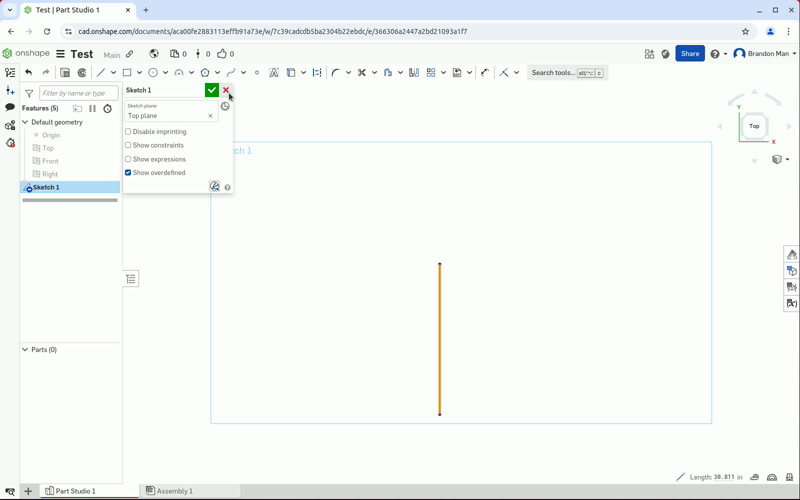
key(shift+h)
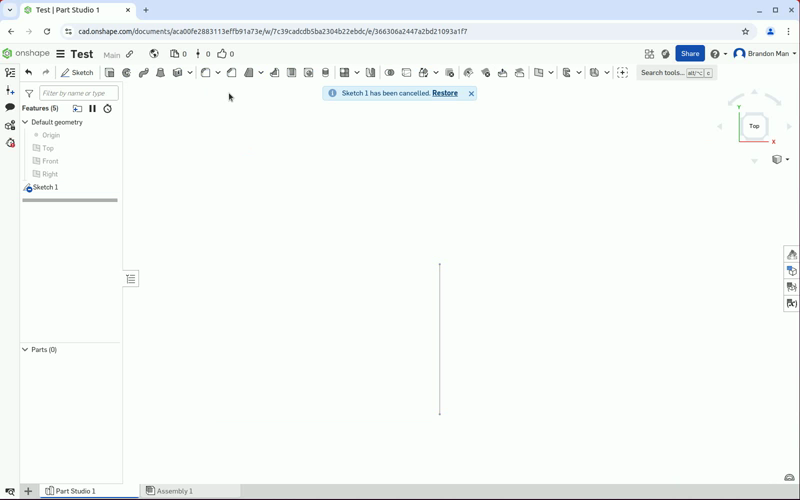
key(shift+s)
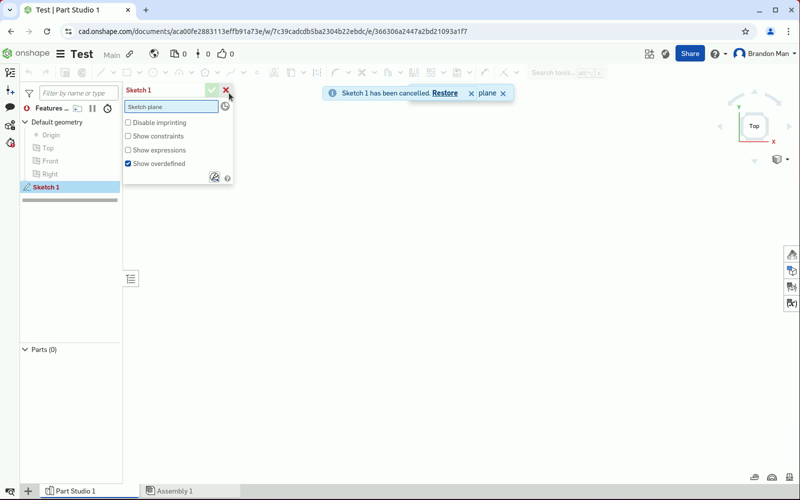
mouse_move(73, 150)
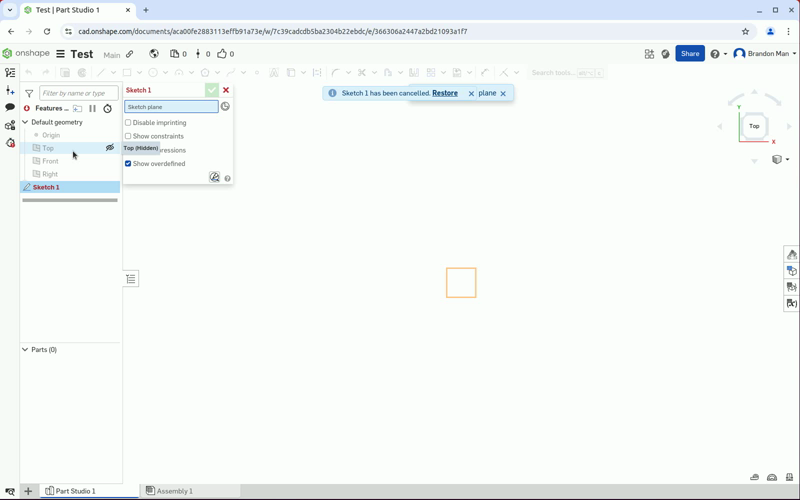
click(73, 150)
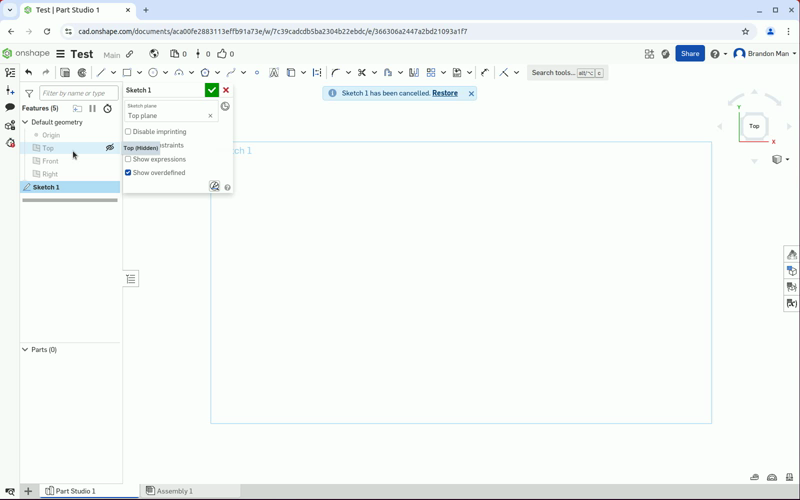
mouse_move(73, 352)
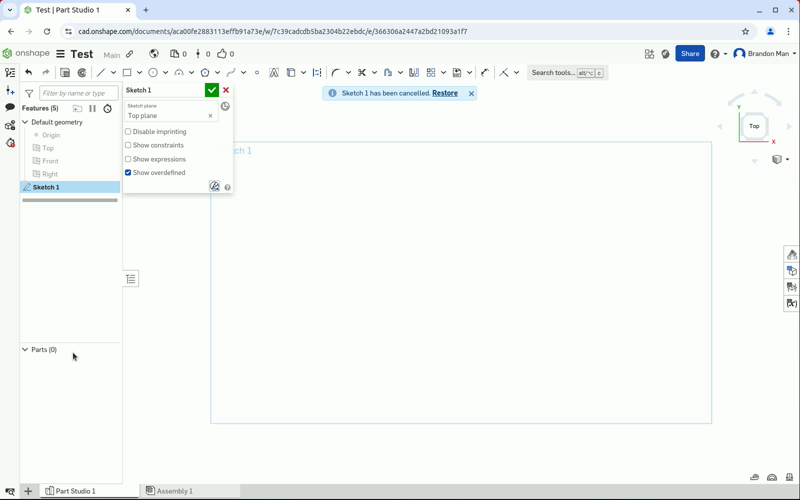
key(y)
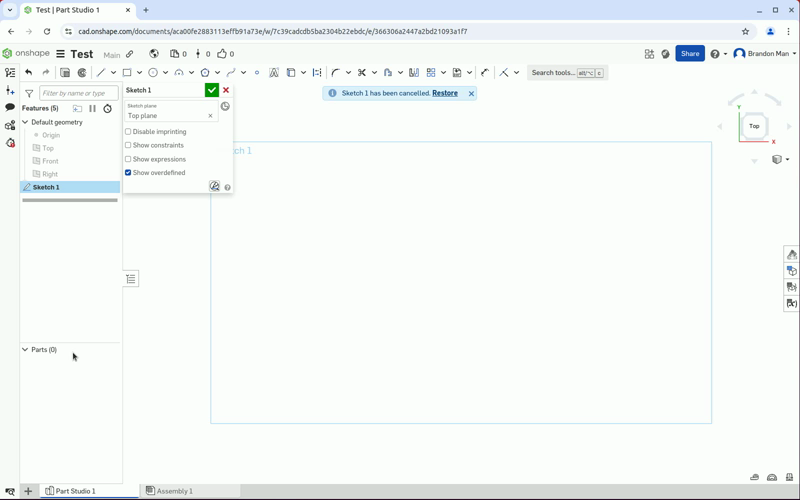
key(l)
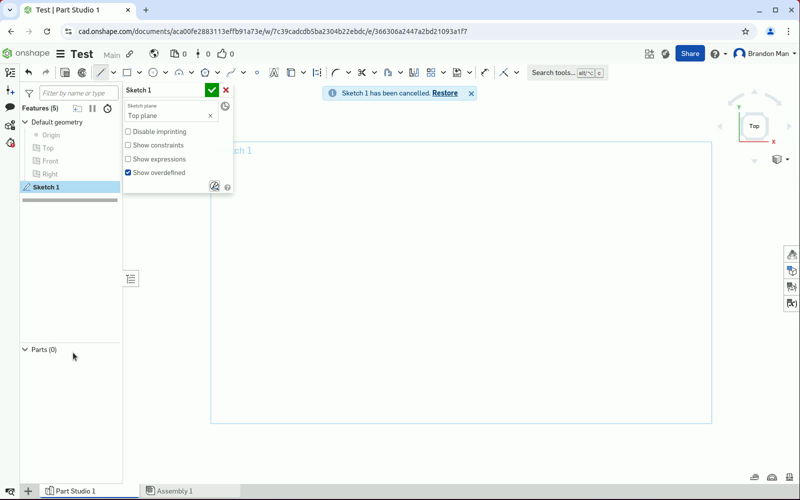
key_down(shift)
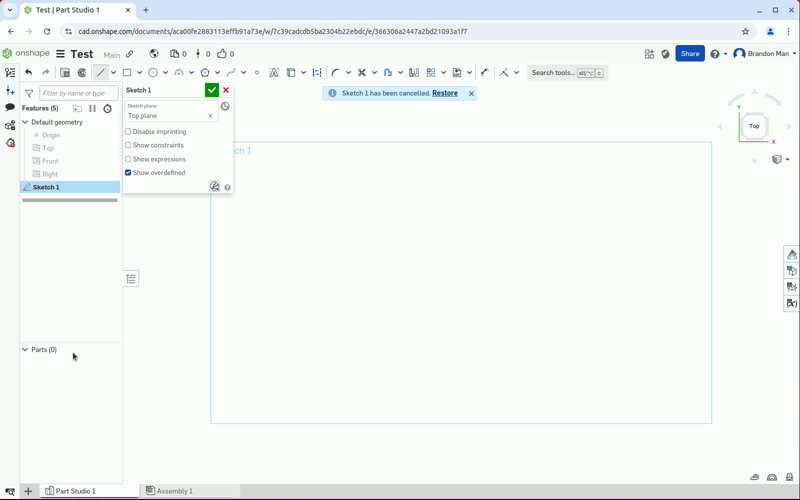
mouse_move(348, 367)
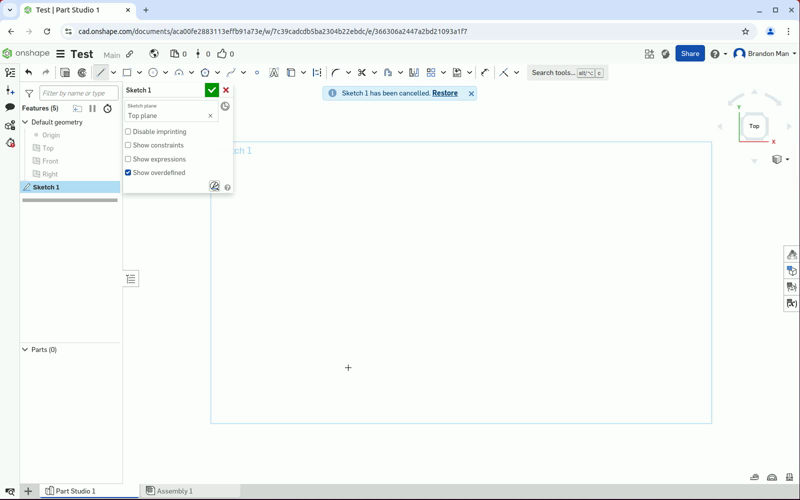
click(348, 367)
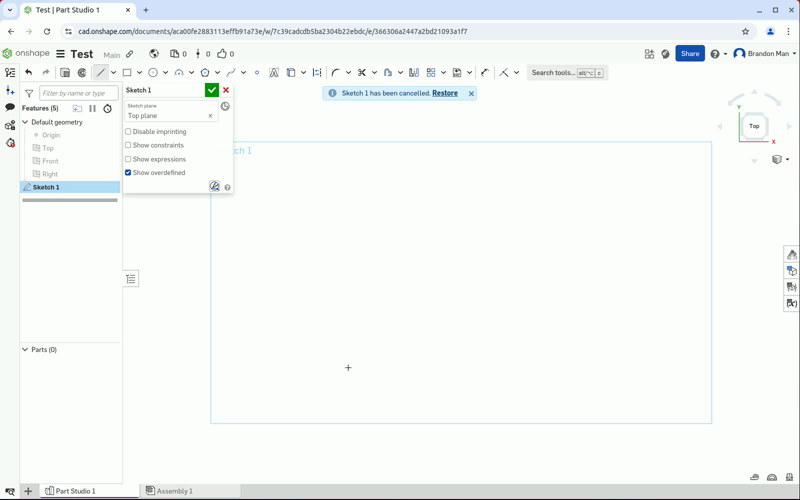
key_up(shift)
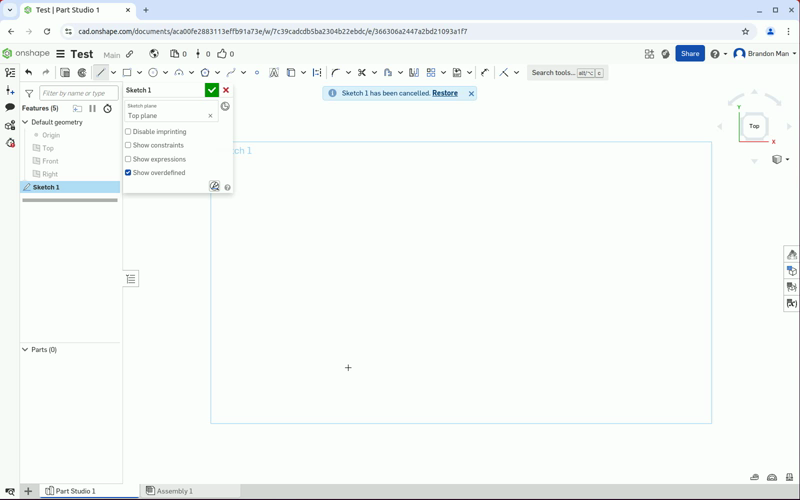
key_down(shift)
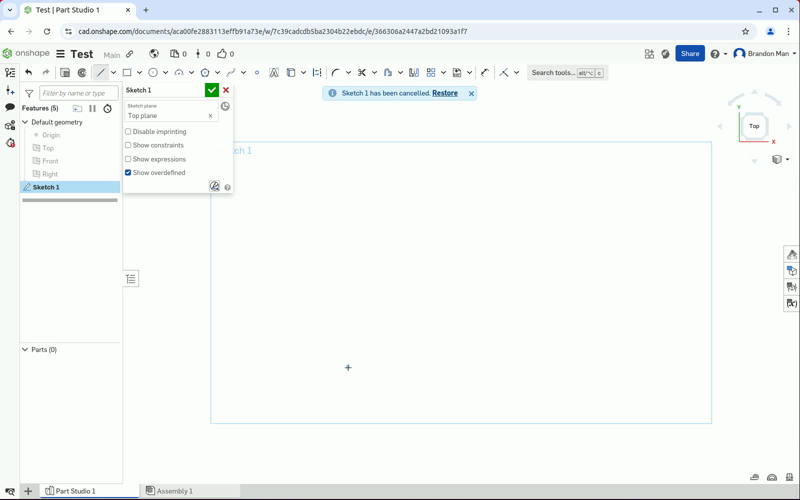
mouse_move(572, 367)
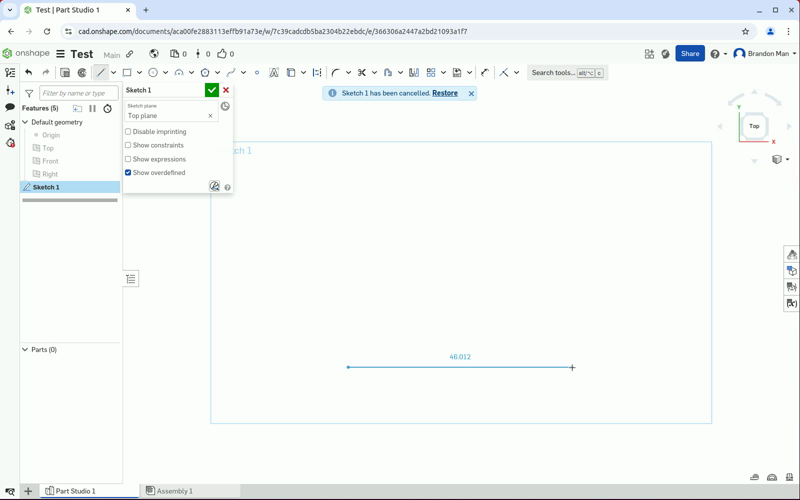
click(572, 367)
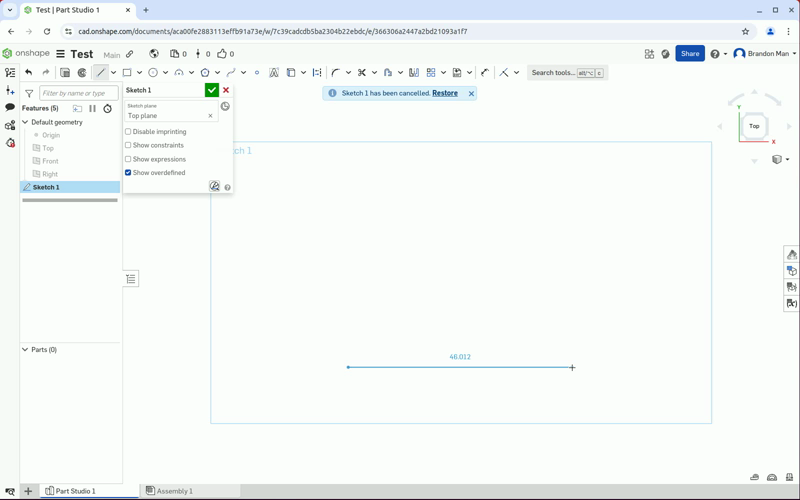
key_up(shift)
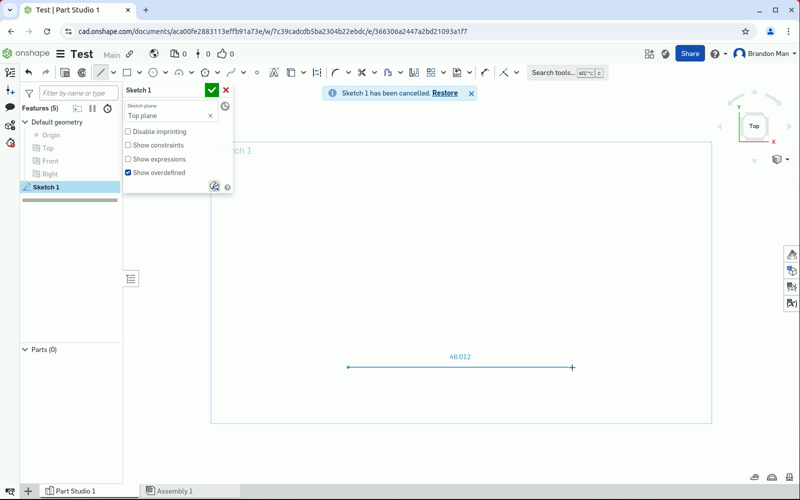
key_down(shift)
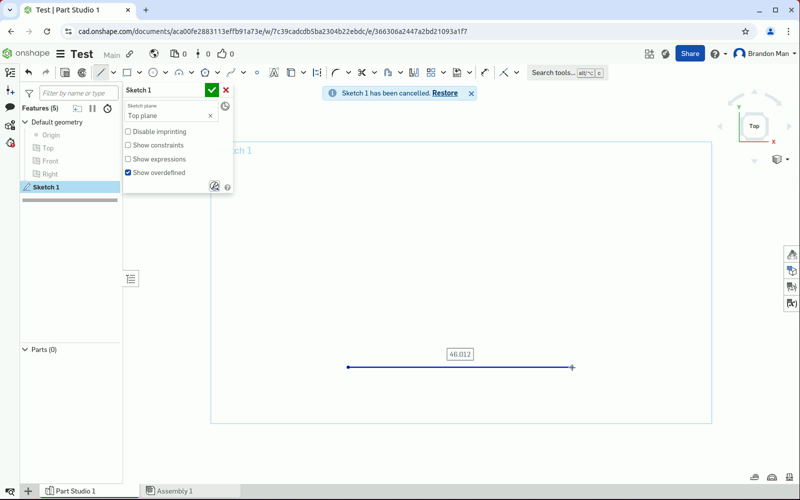
mouse_move(572, 199)
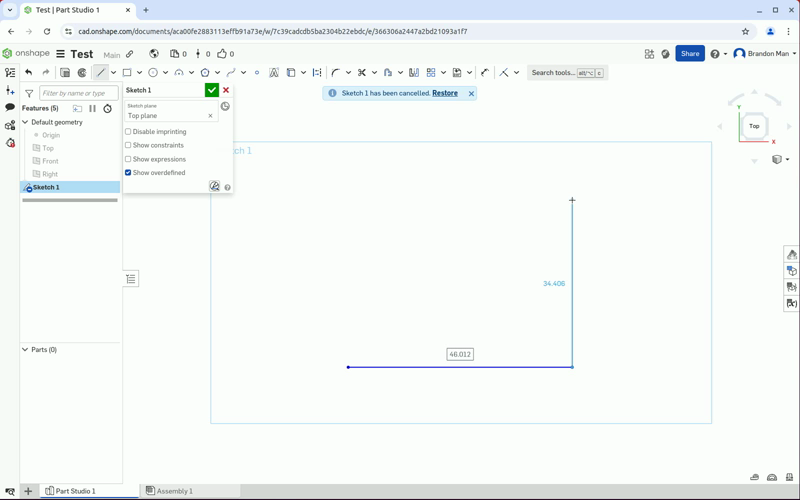
click(572, 199)
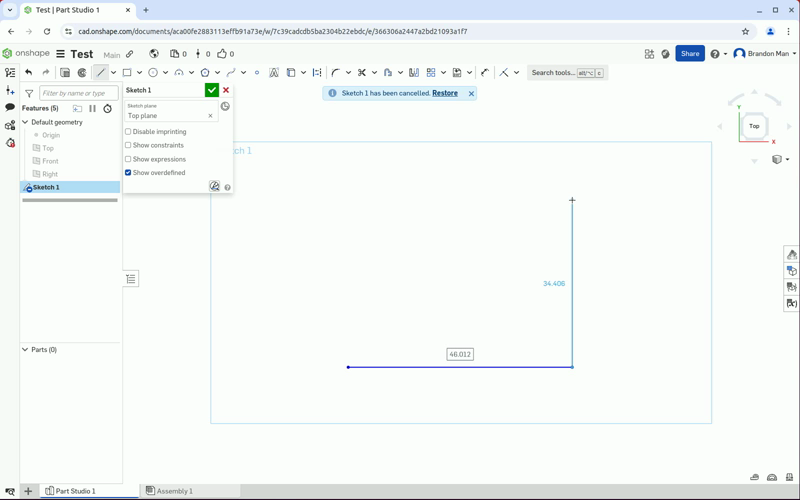
key_up(shift)
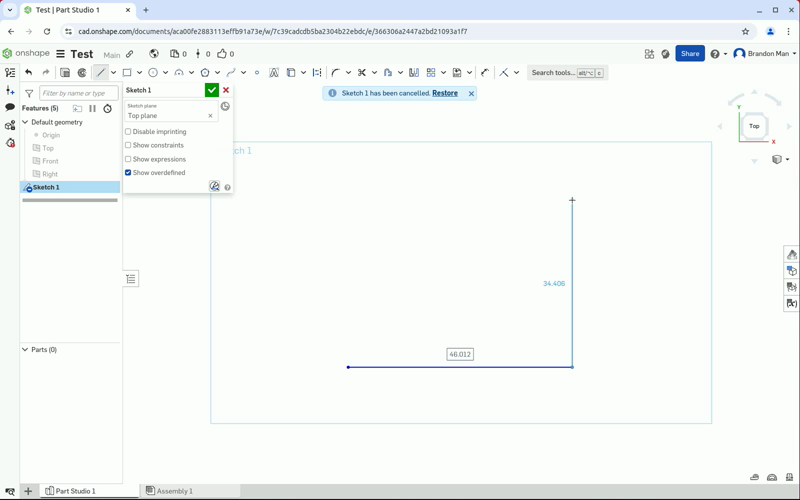
key_down(shift)
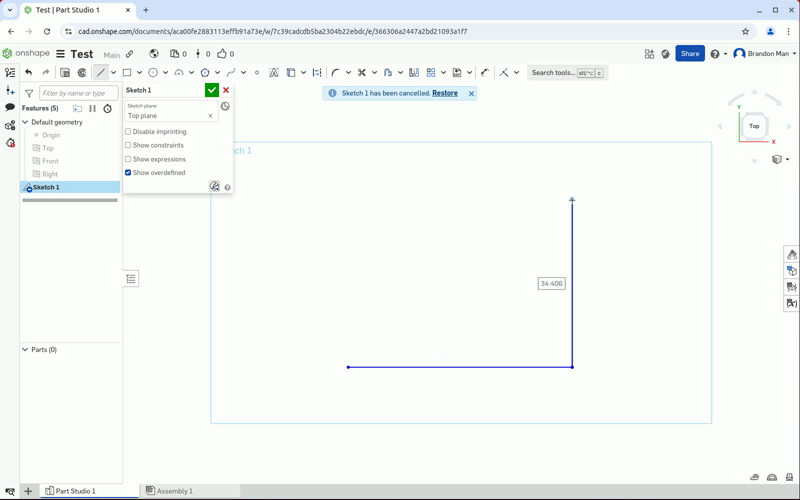
mouse_move(348, 199)
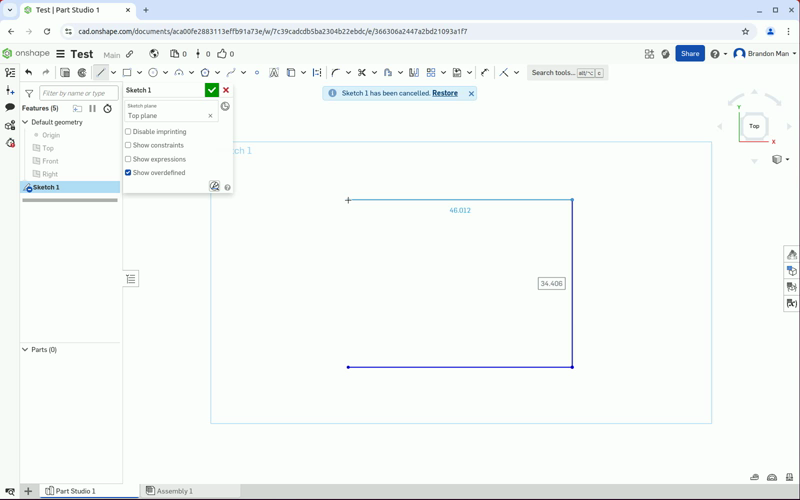
click(348, 199)
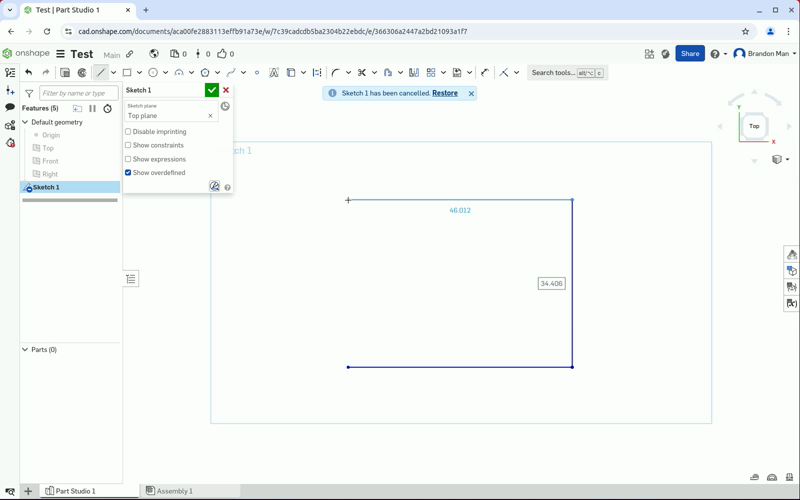
key_up(shift)
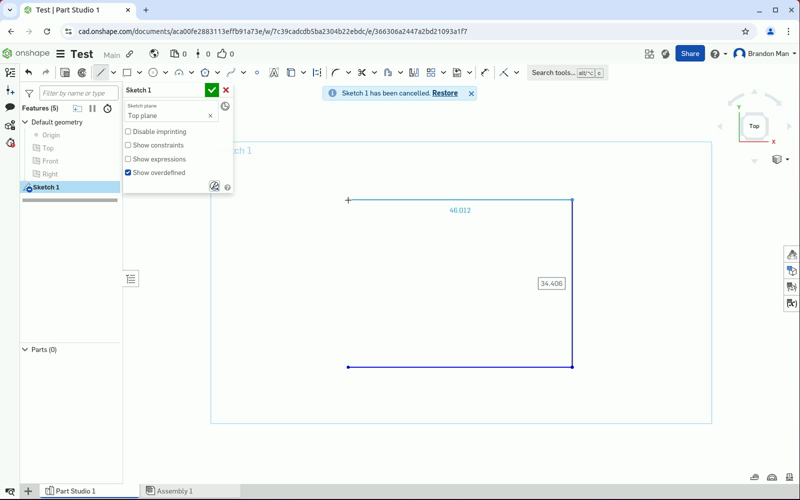
key_down(shift)
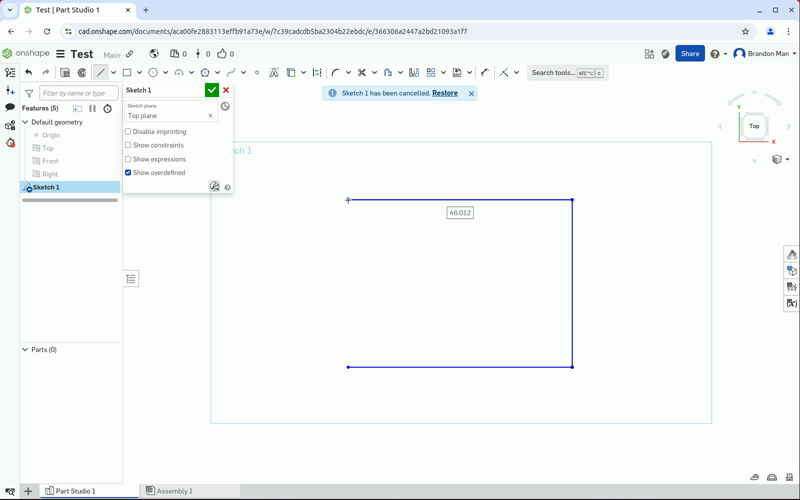
mouse_move(348, 367)
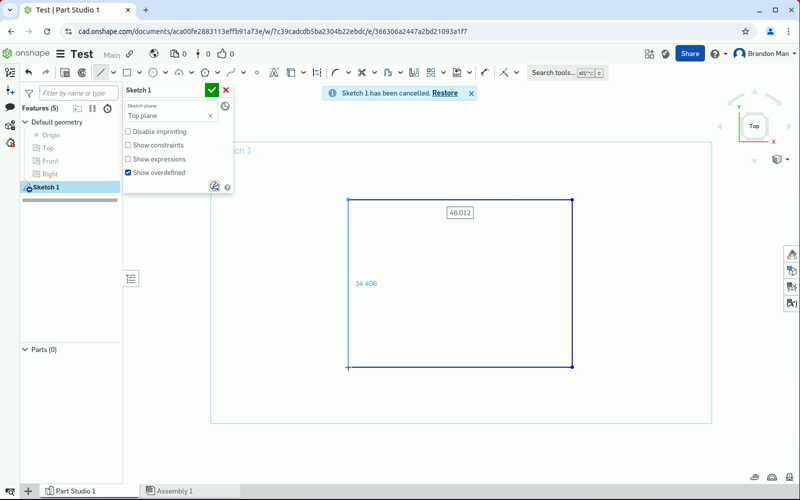
key_up(shift)
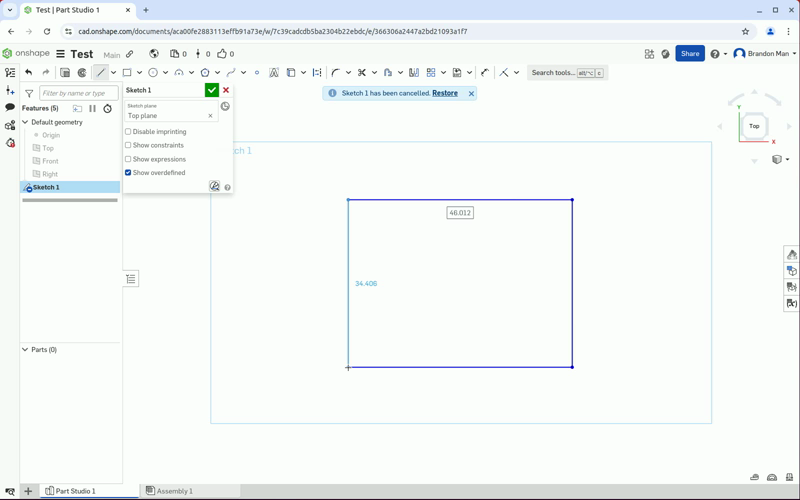
click(348, 367)
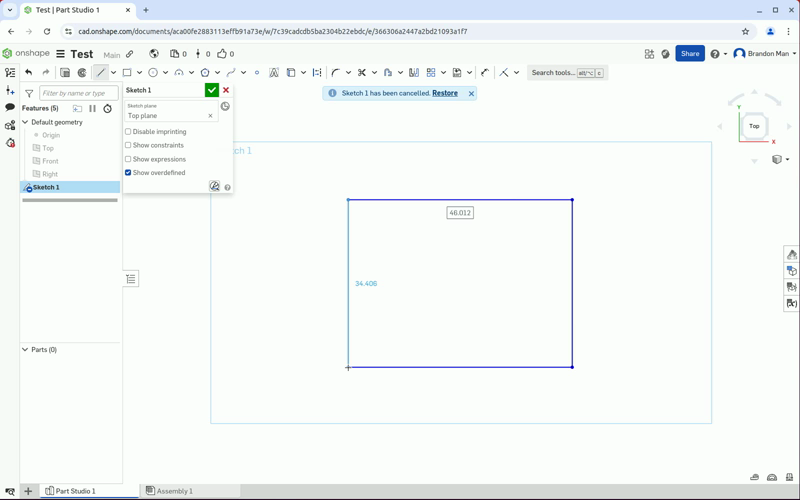
key(esc)
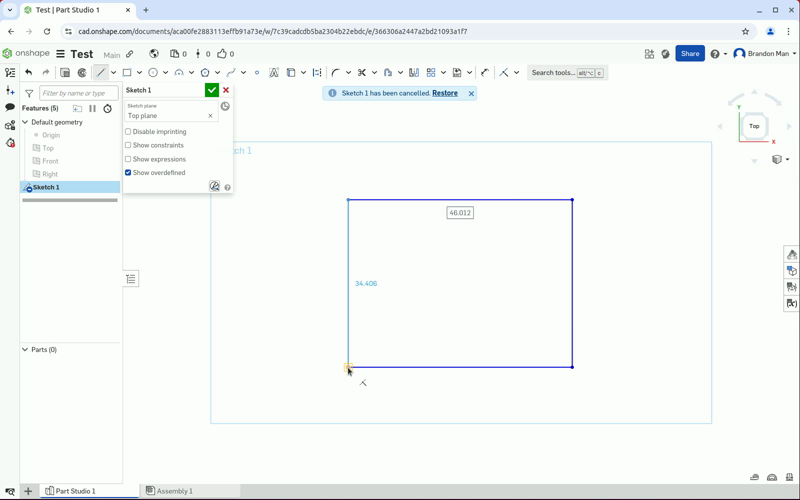
key(c)
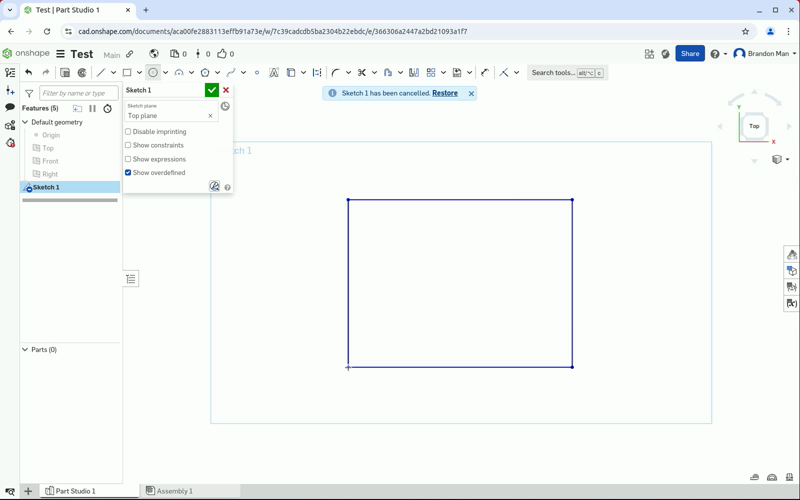
key_down(shift)
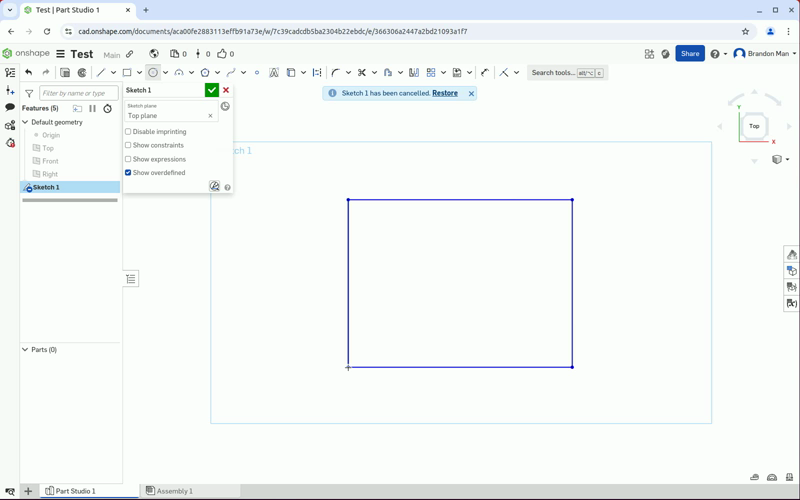
mouse_move(367, 324)
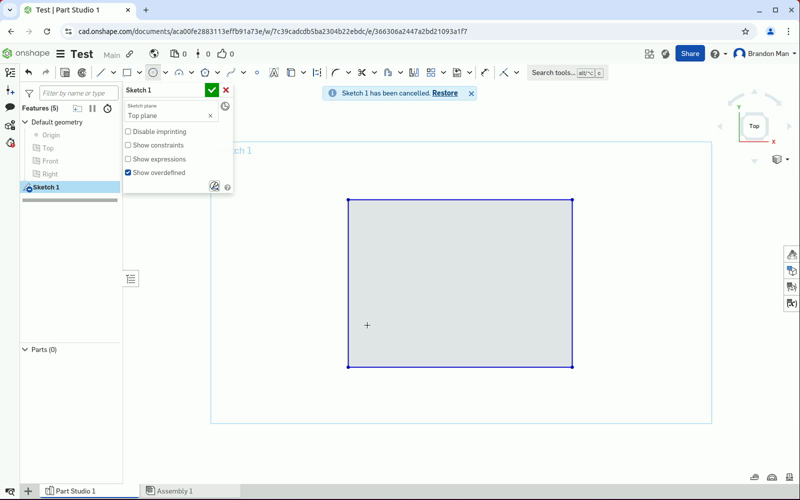
click(367, 324)
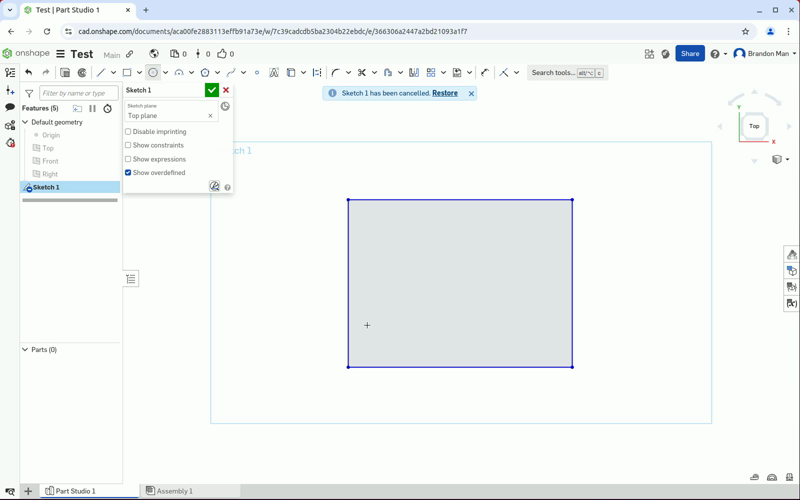
key_up(shift)
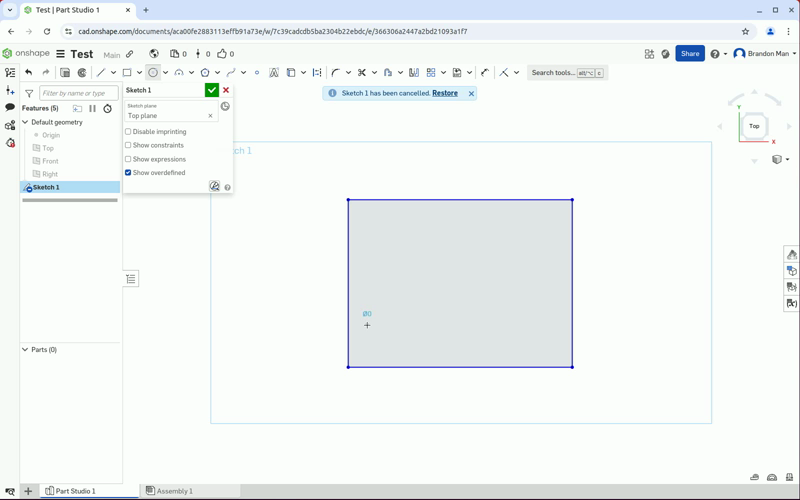
mouse_move(371, 324)
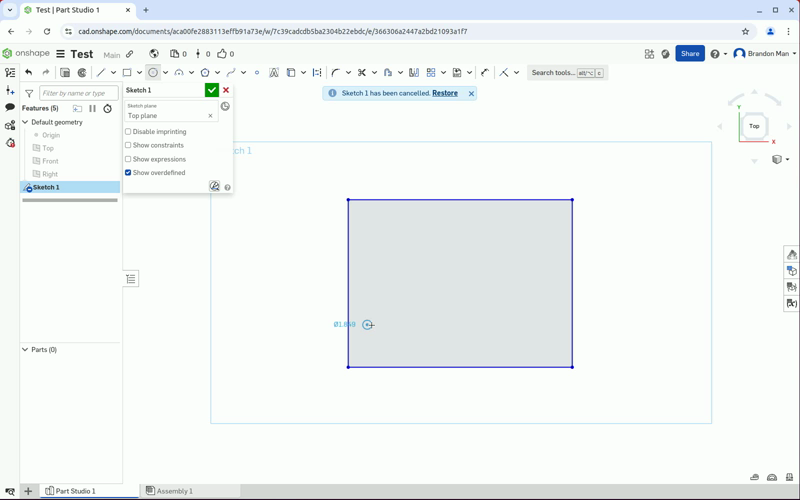
click(371, 324)
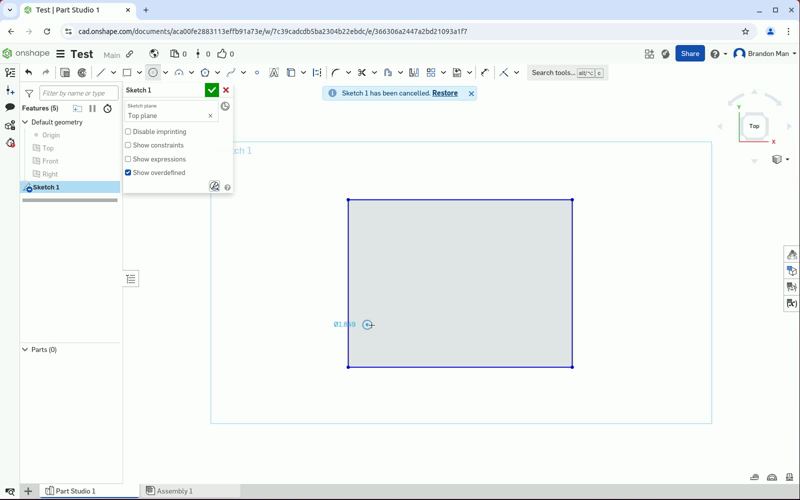
key(esc)
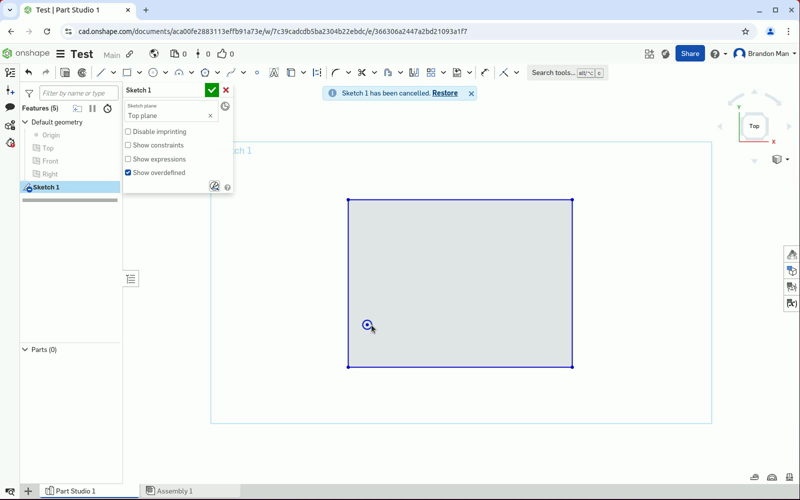
key(c)
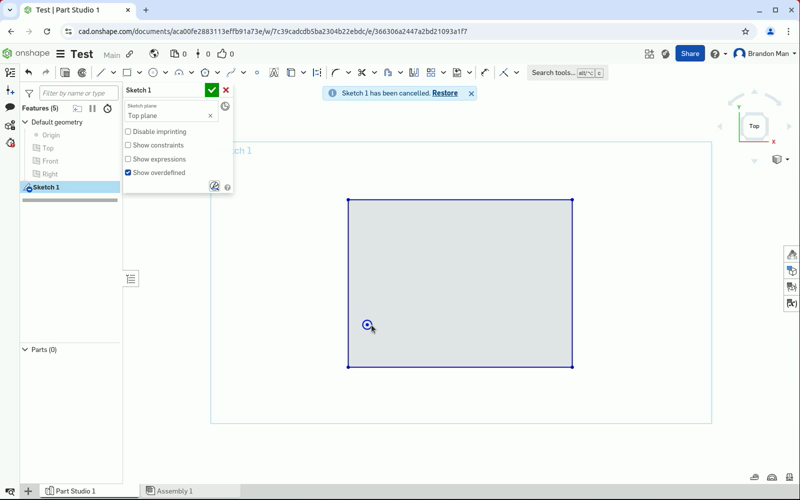
key_down(shift)
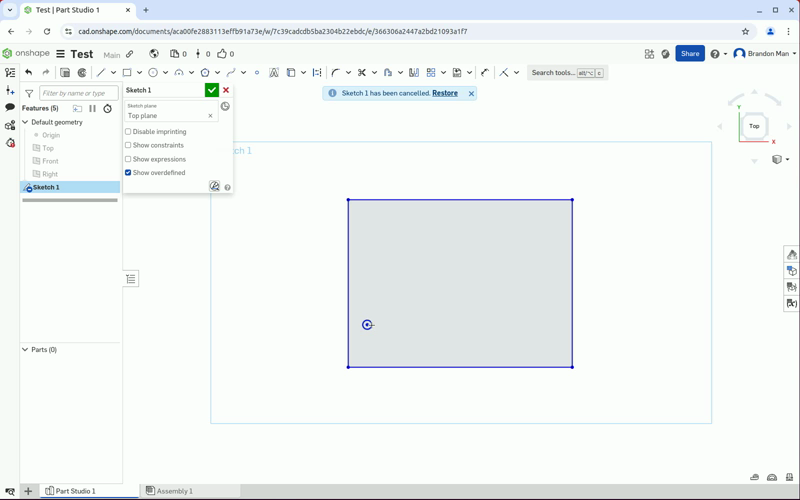
mouse_move(367, 240)
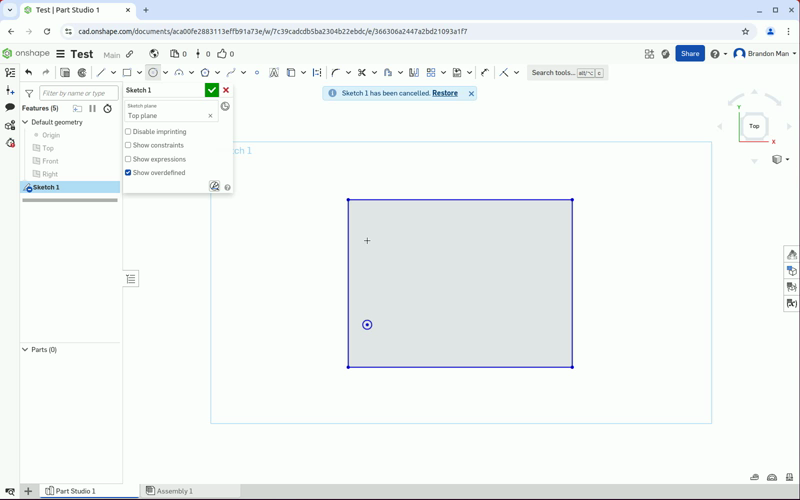
click(367, 240)
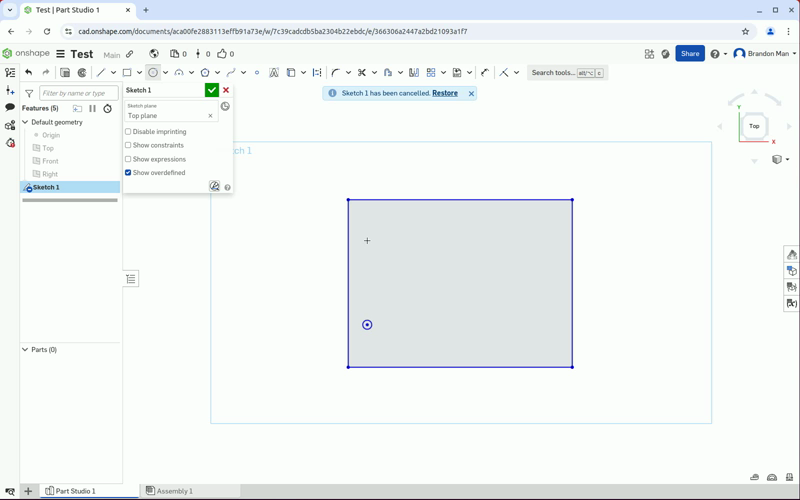
key_up(shift)
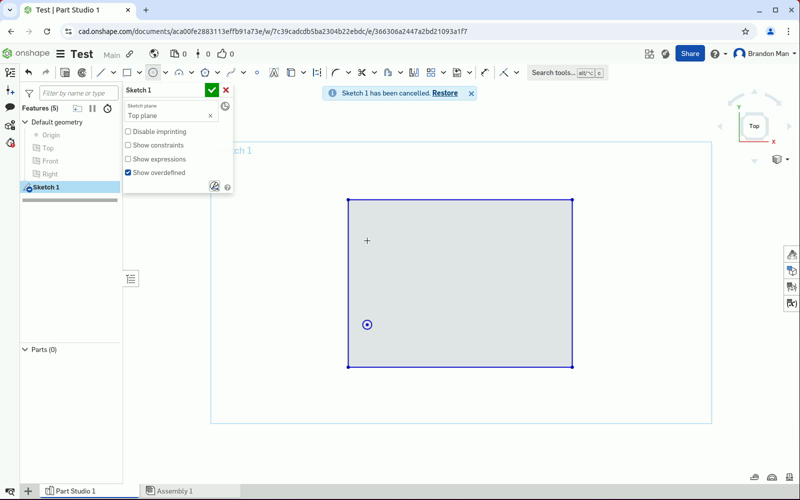
mouse_move(371, 240)
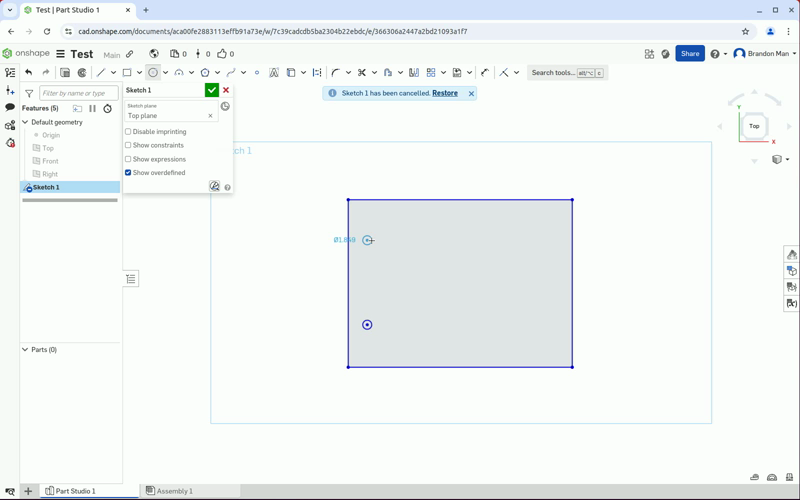
click(371, 240)
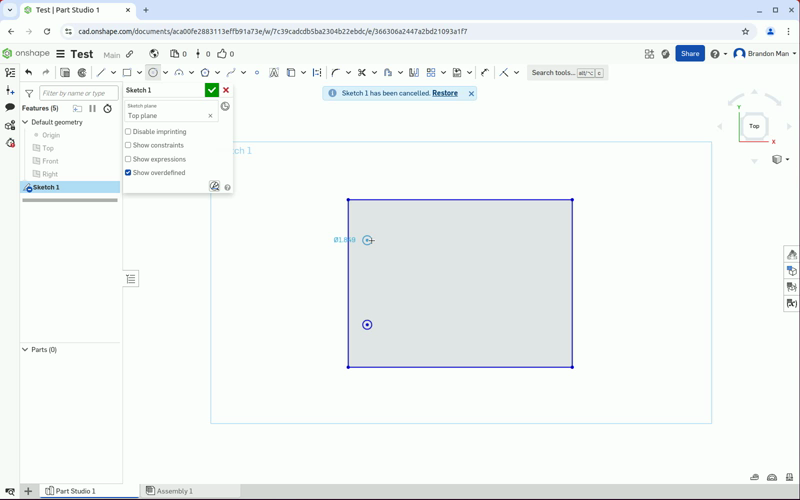
key(esc)
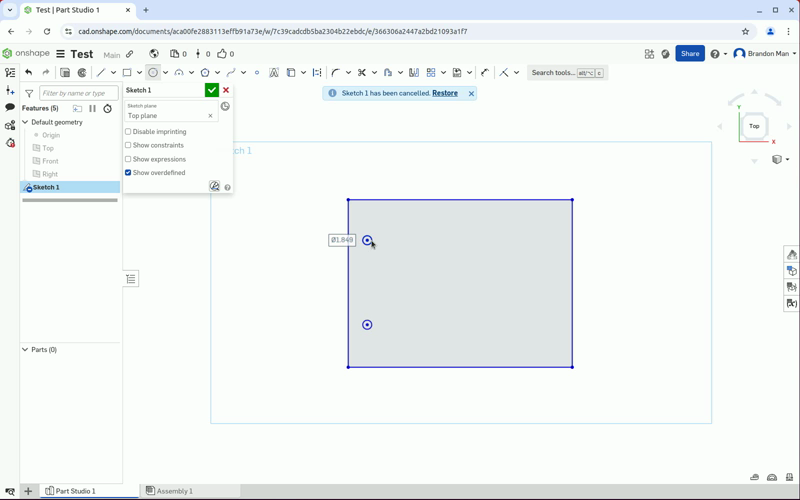
key(c)
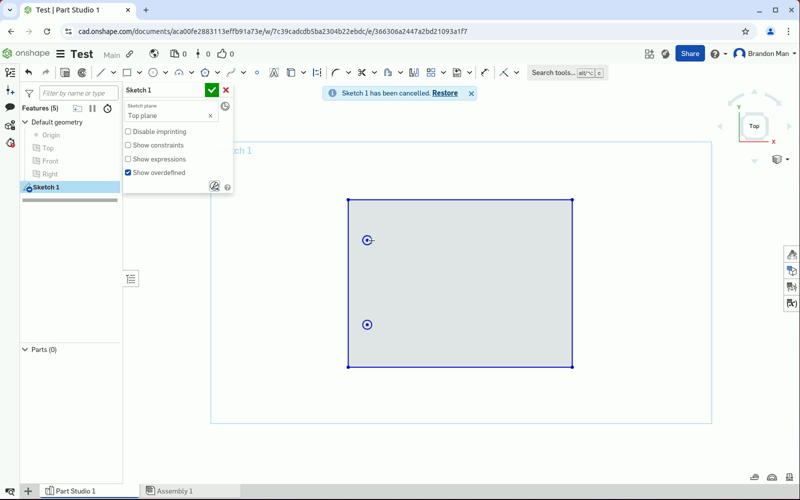
key_down(shift)
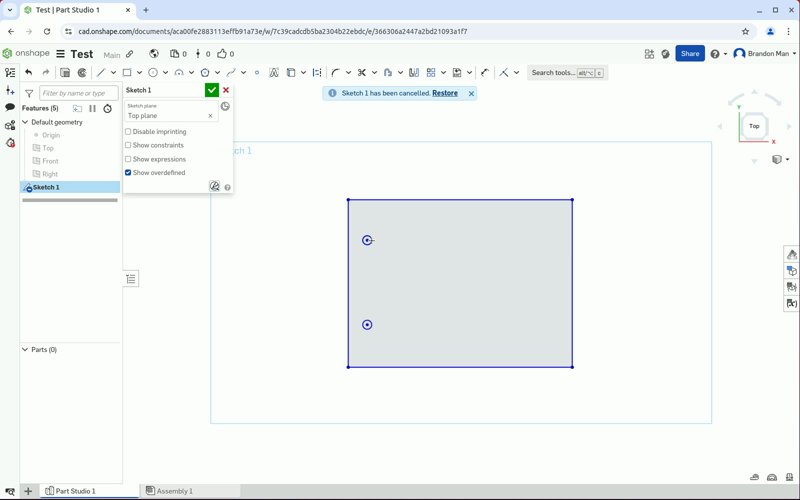
mouse_move(553, 324)
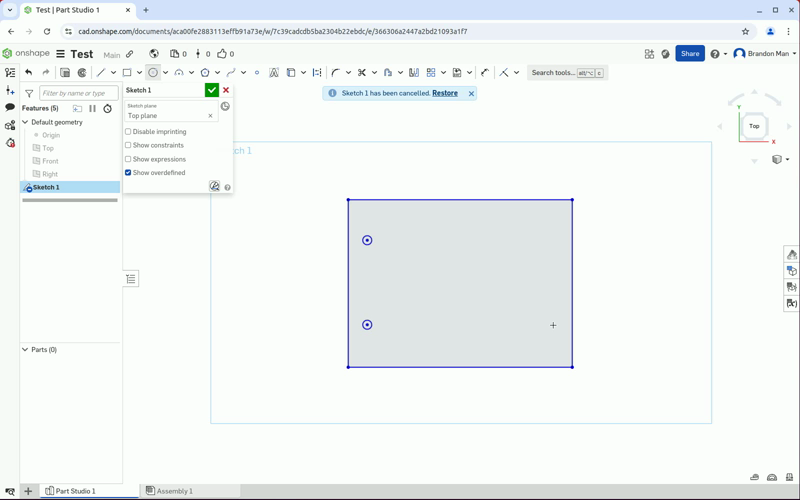
click(553, 324)
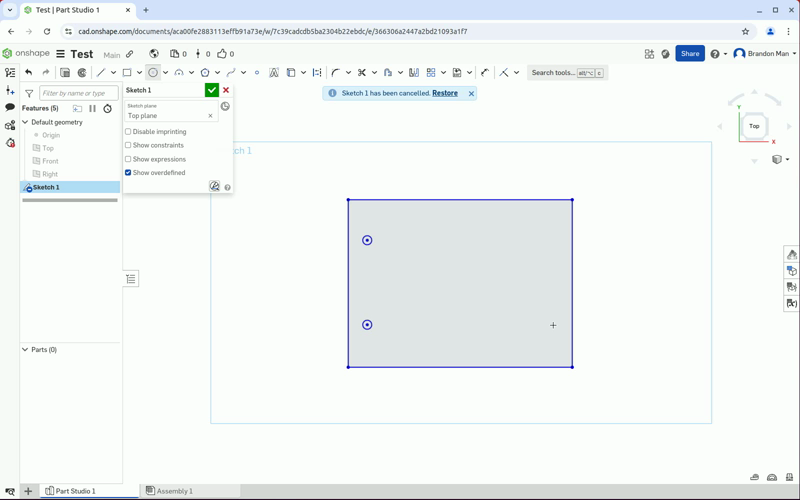
key_up(shift)
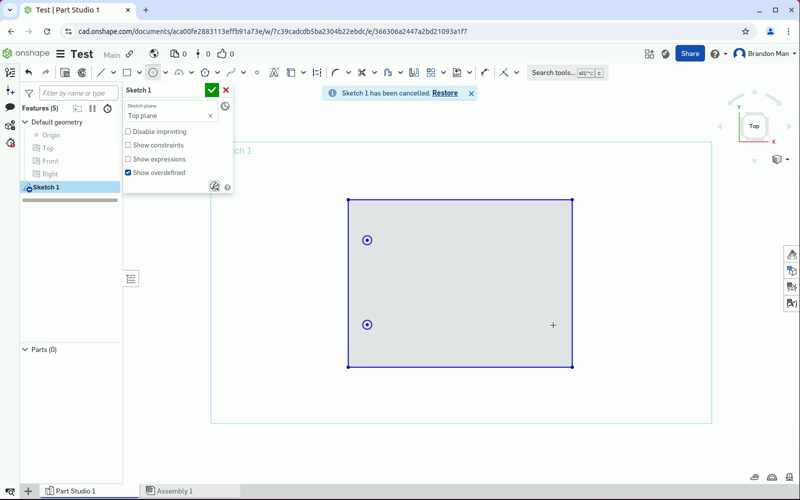
mouse_move(558, 324)
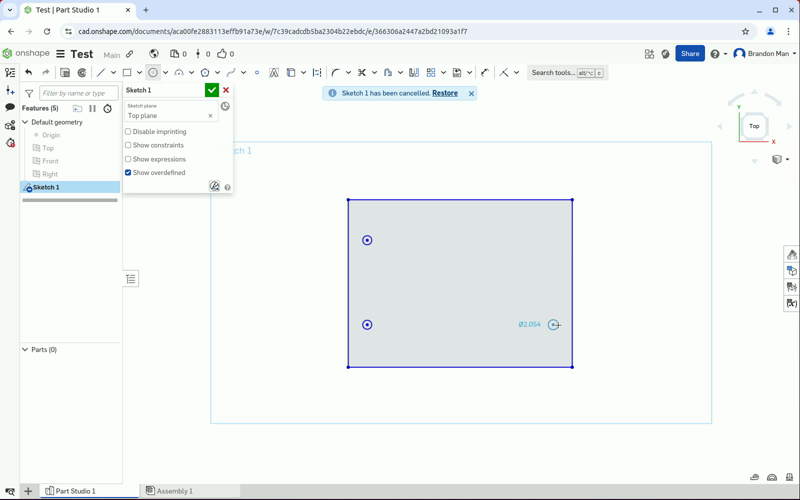
click(558, 324)
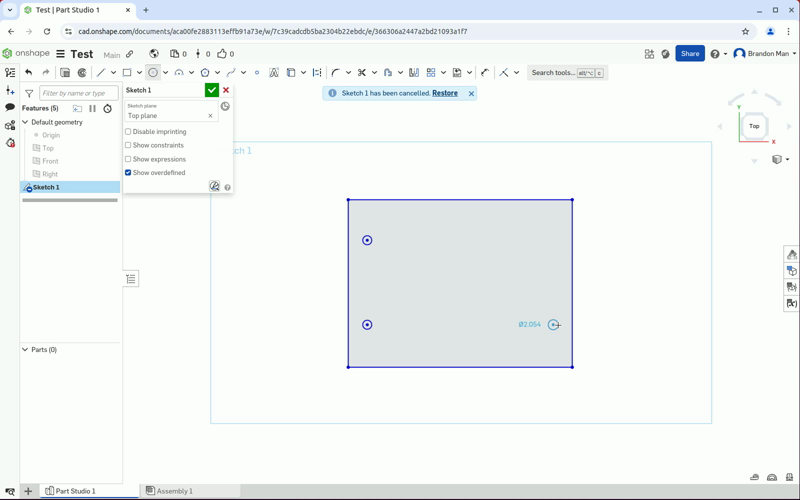
key(esc)
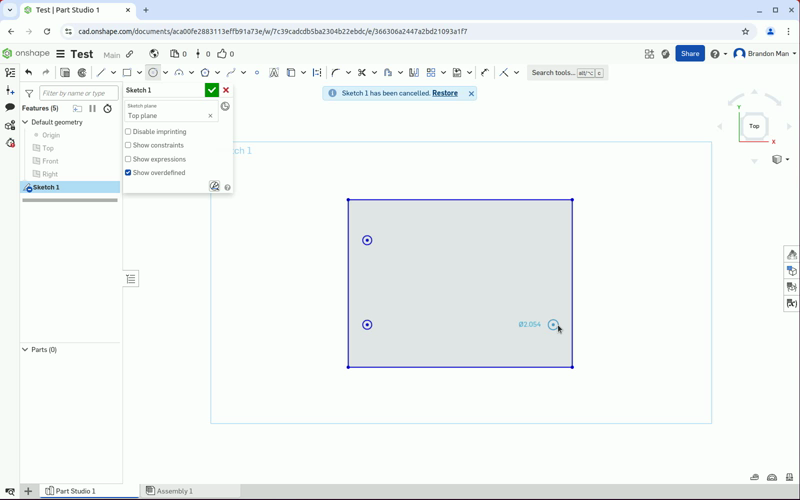
key(c)
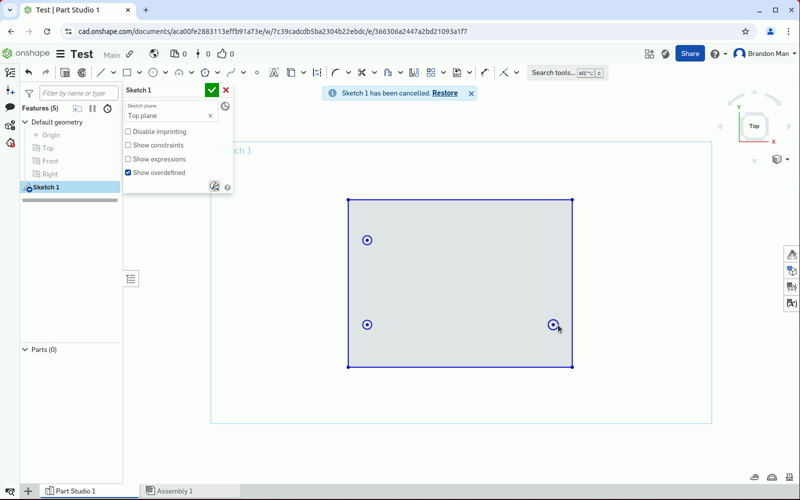
key_down(shift)
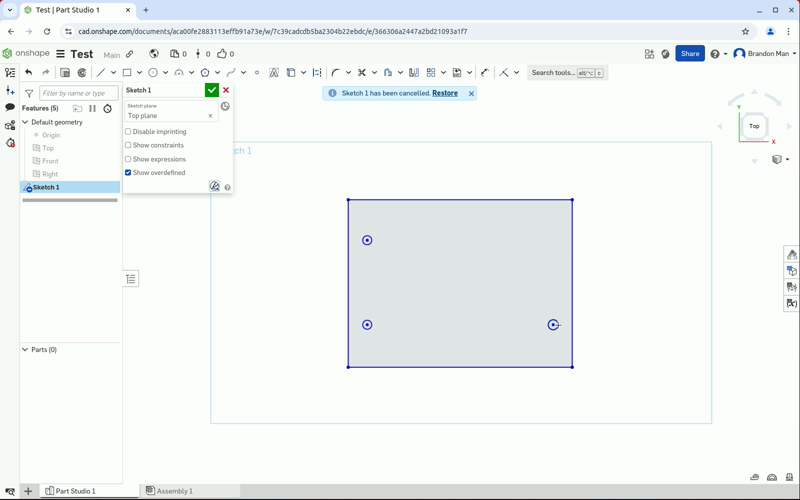
mouse_move(553, 240)
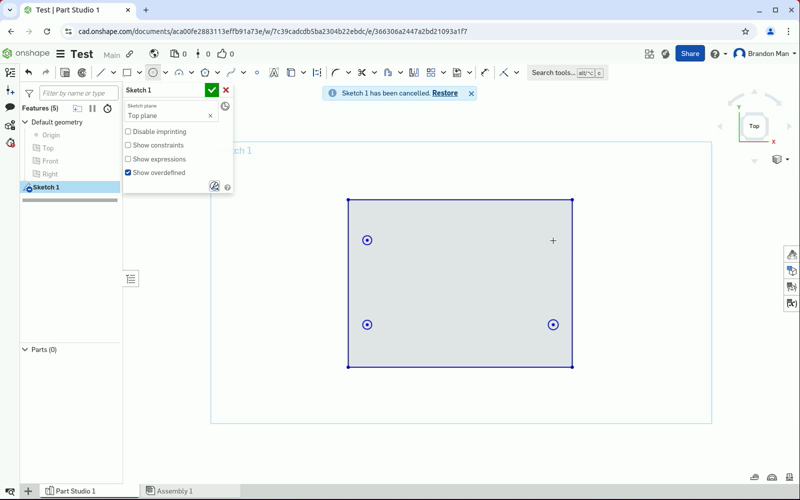
click(553, 240)
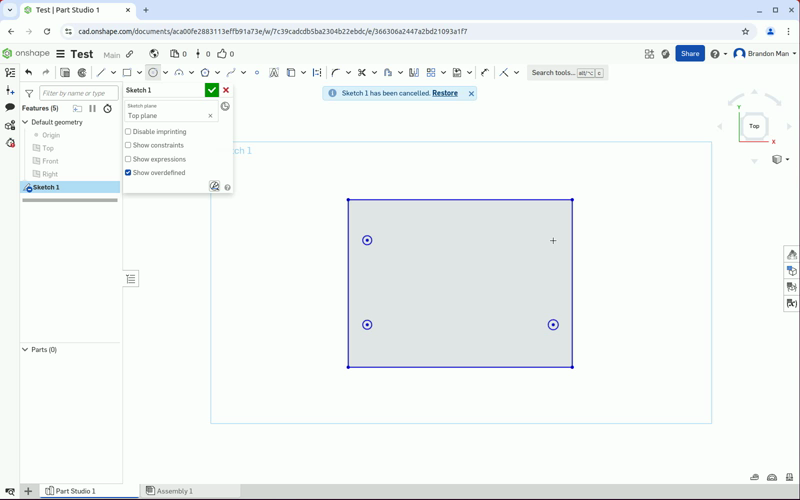
key_up(shift)
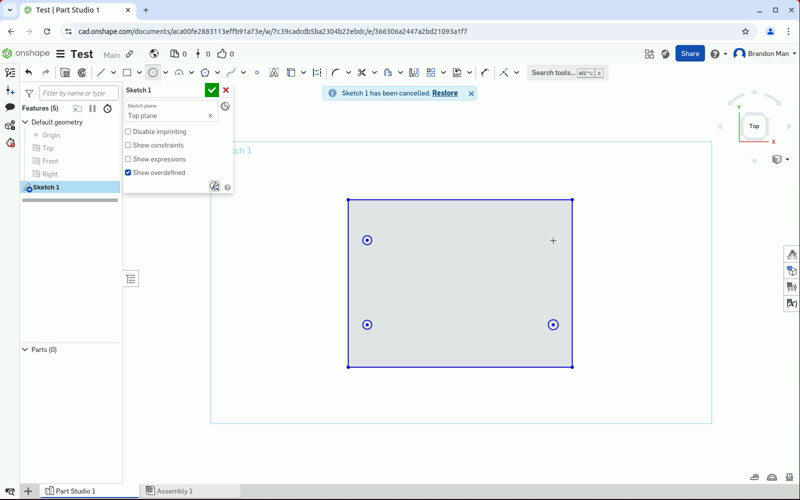
mouse_move(558, 240)
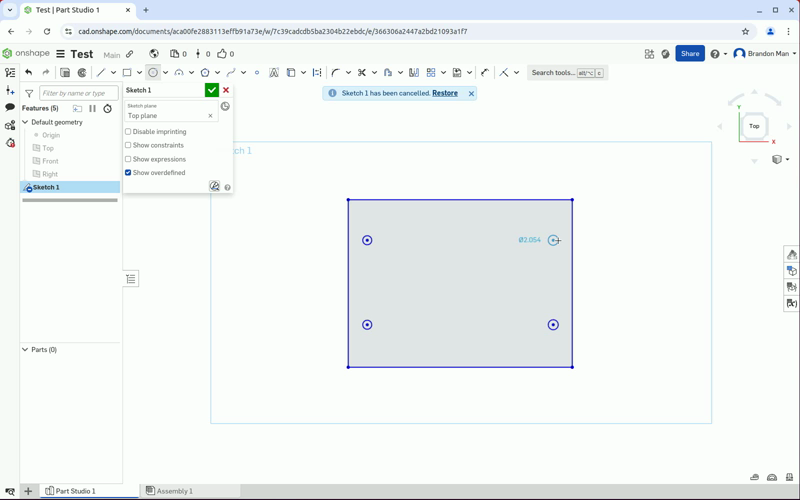
click(558, 240)
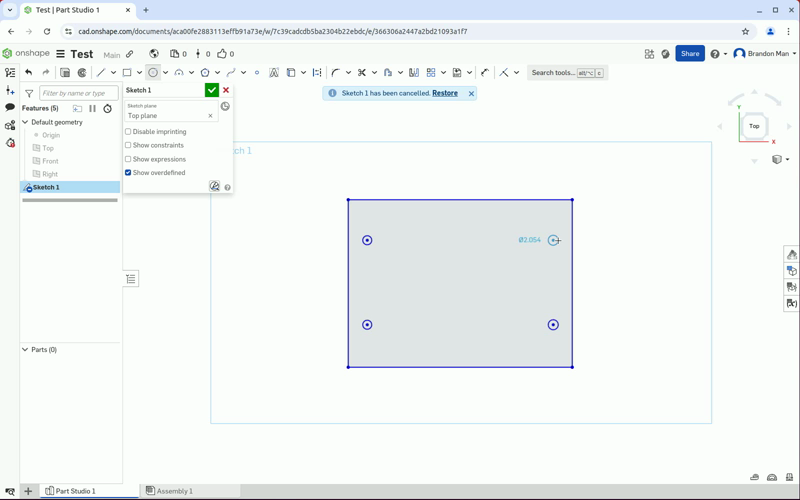
key(esc)
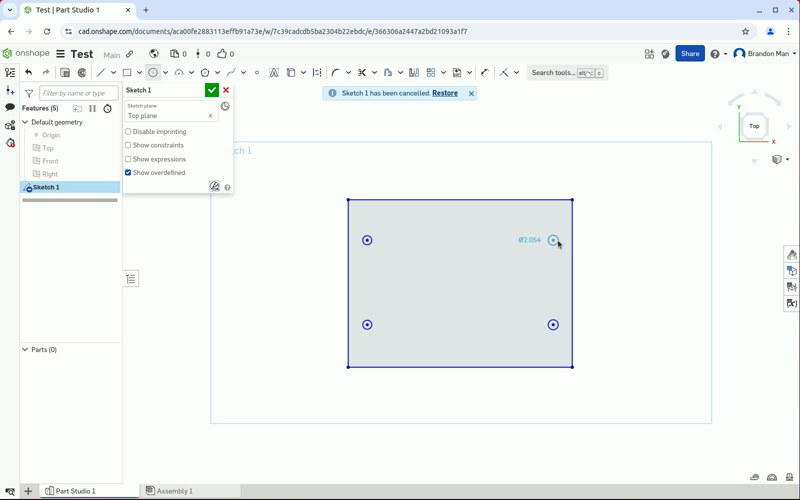
mouse_move(509, 255)
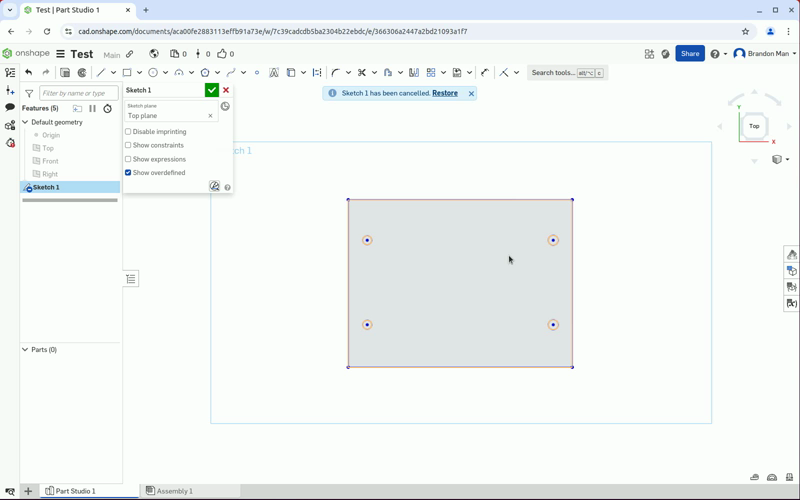
click(509, 255)
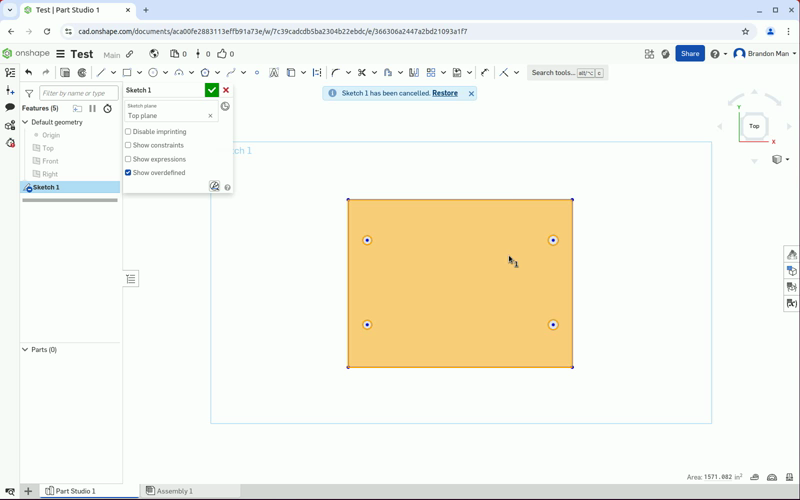
mouse_move(73, 352)
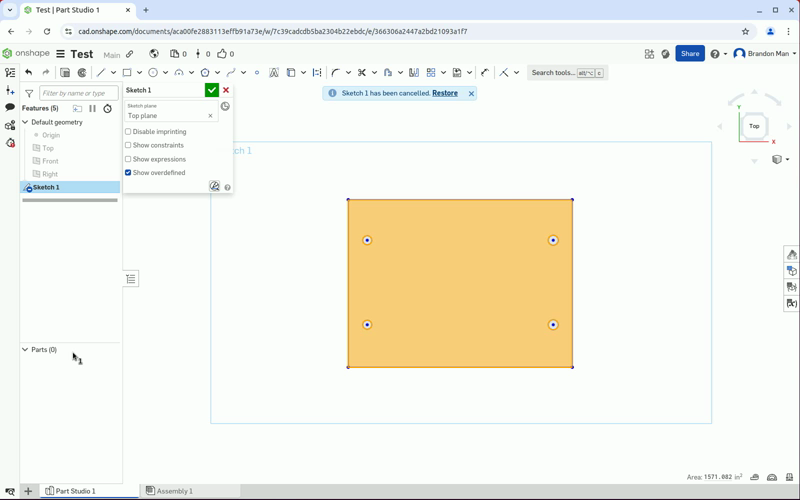
key(shift+y)
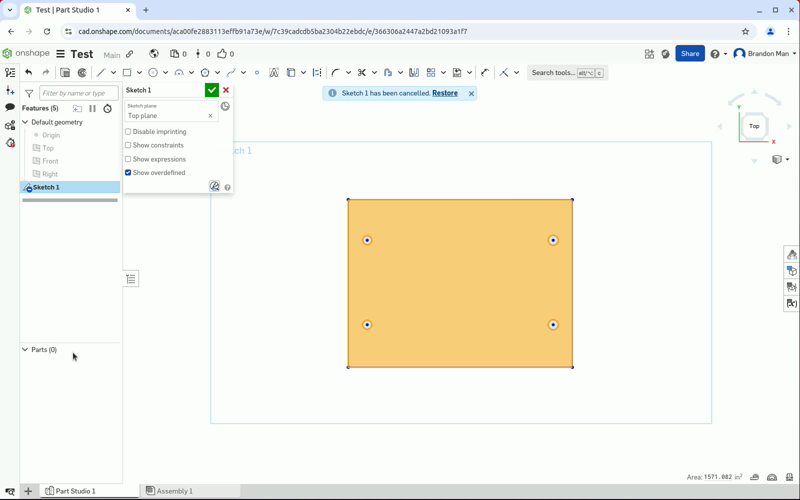
key(shift+e)
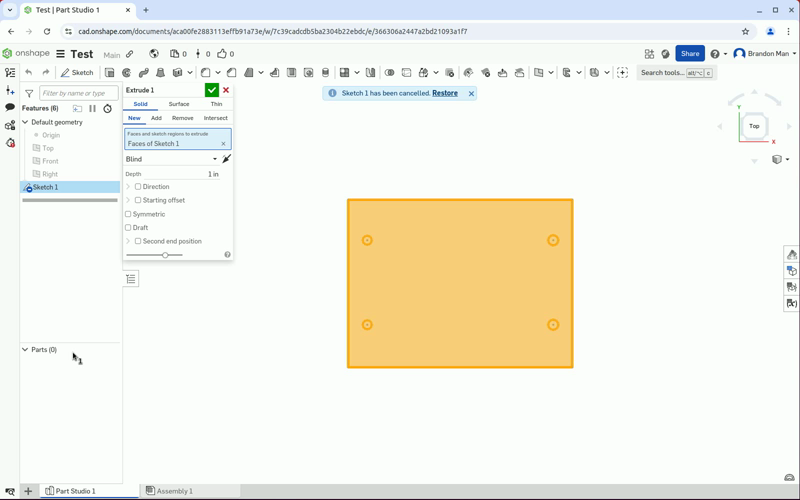
mouse_move(143, 106)
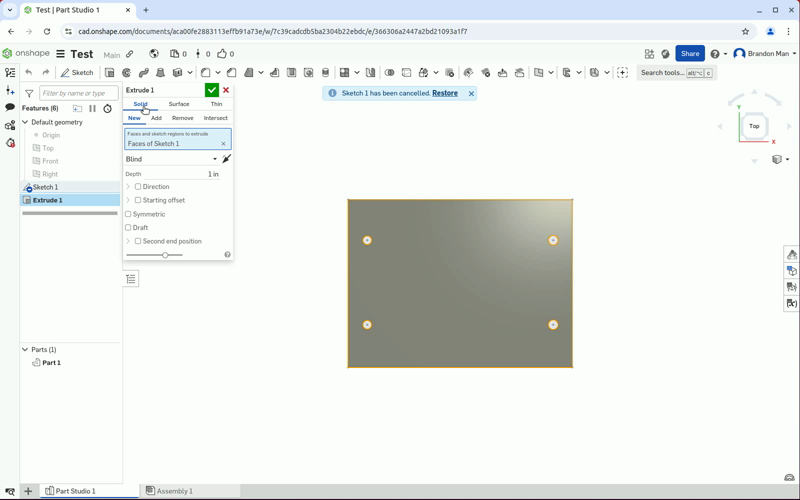
click(143, 106)
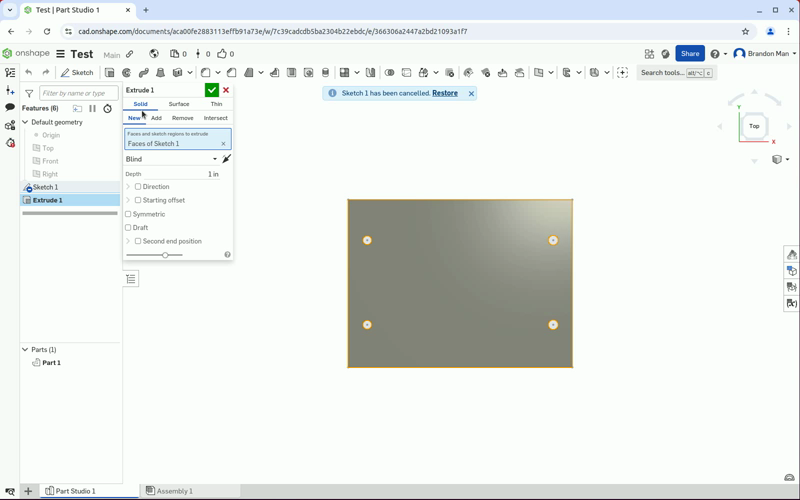
mouse_move(137, 120)
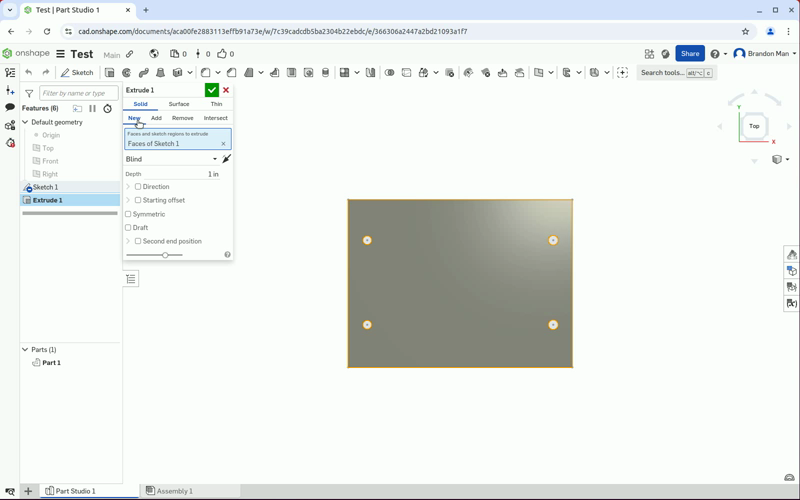
click(137, 120)
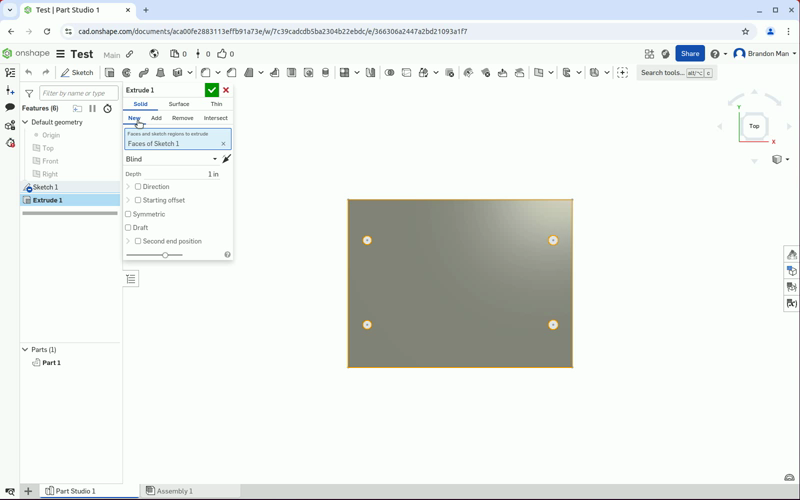
key(tab, 4)
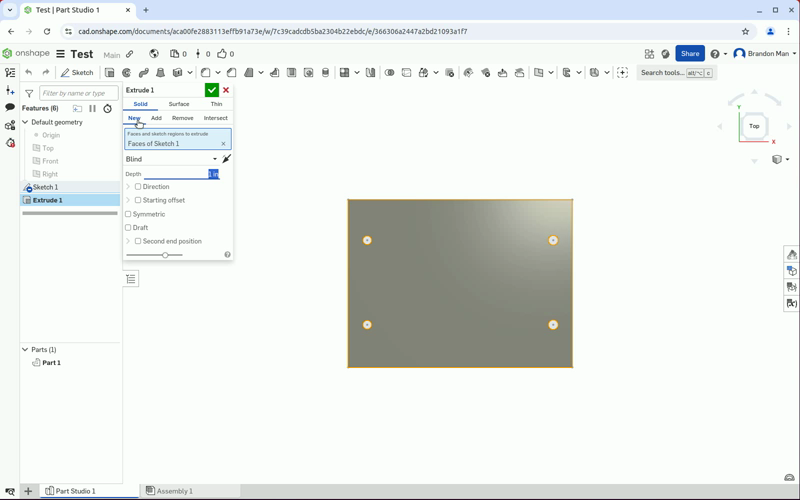
text(1.444)
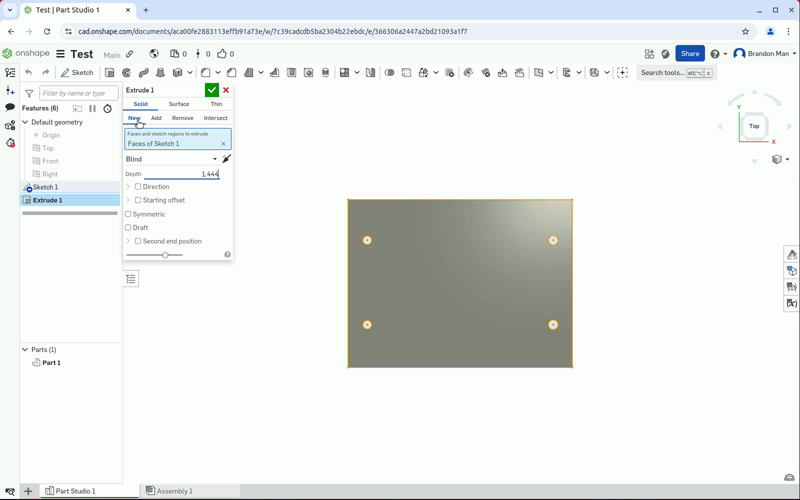
key(enter)
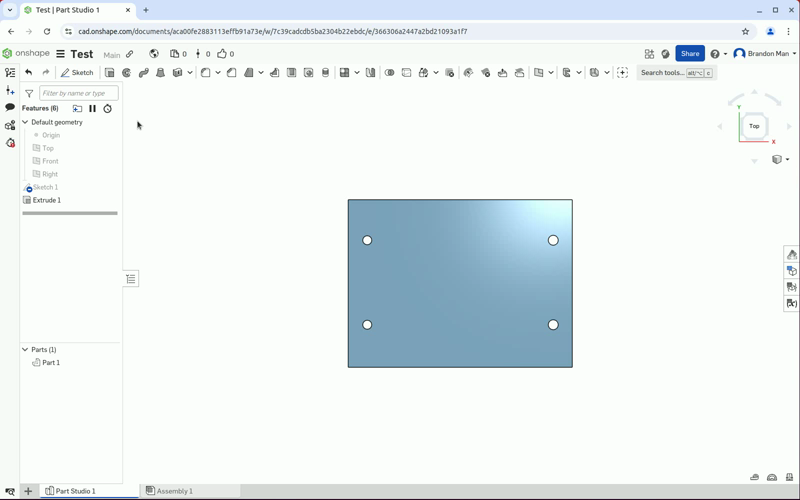
key(shift+h)
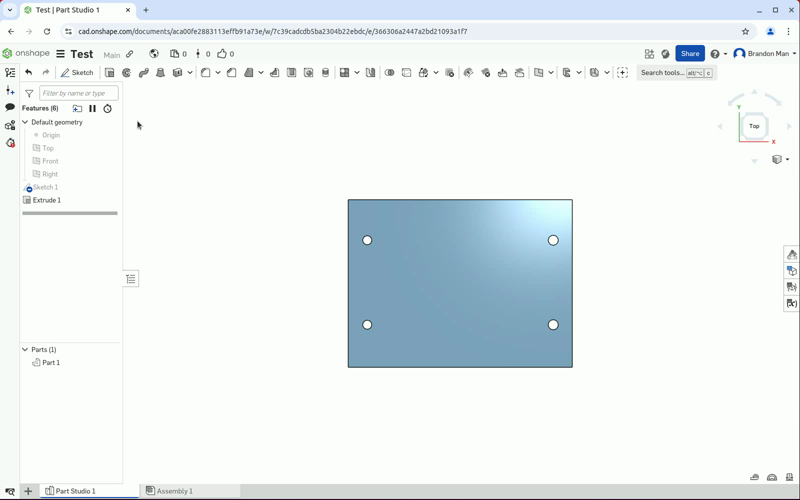
key(shift+h)
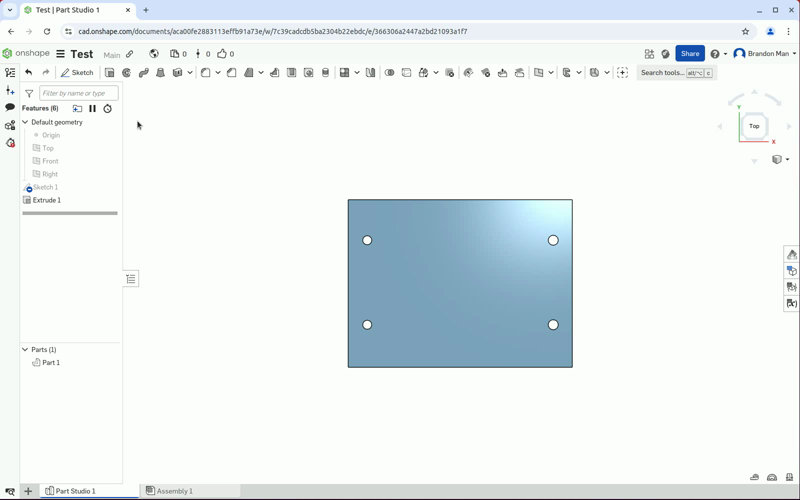
mouse_move(73, 189)
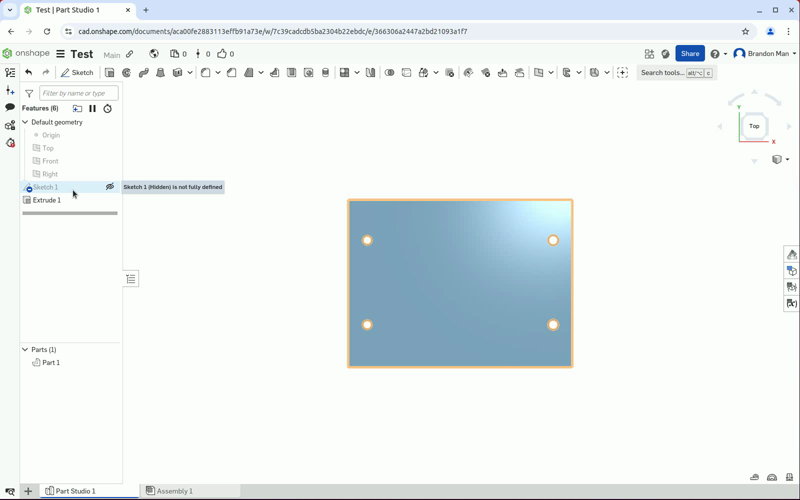
click(73, 189)
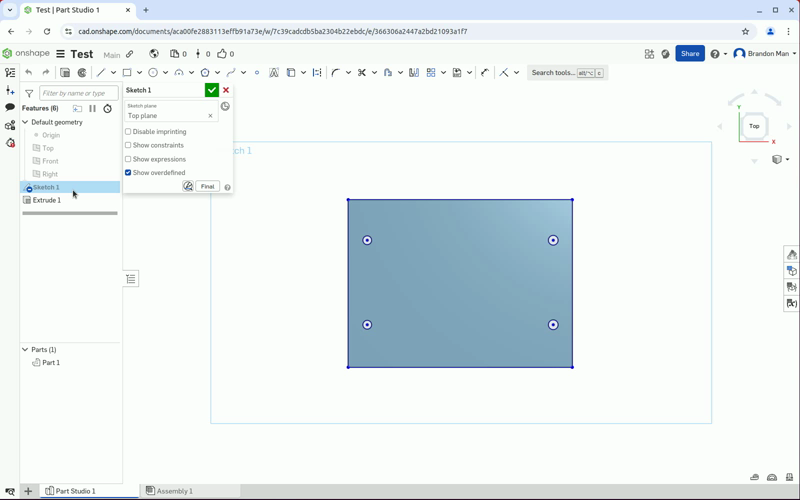
mouse_move(229, 92)
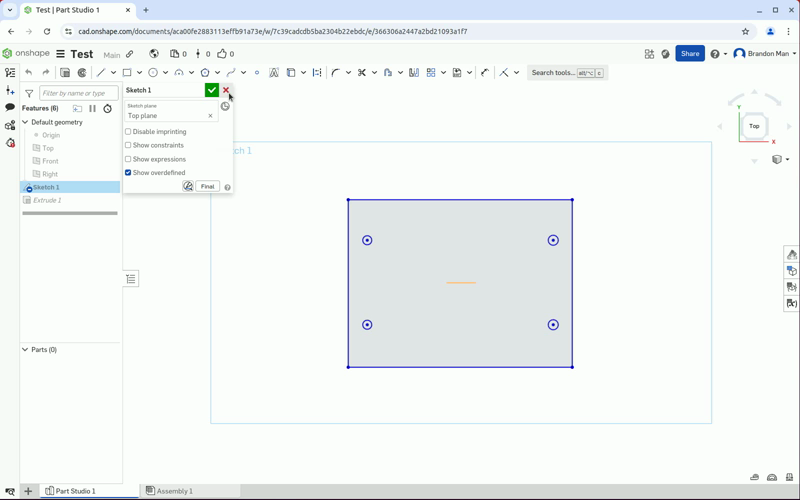
click(229, 92)
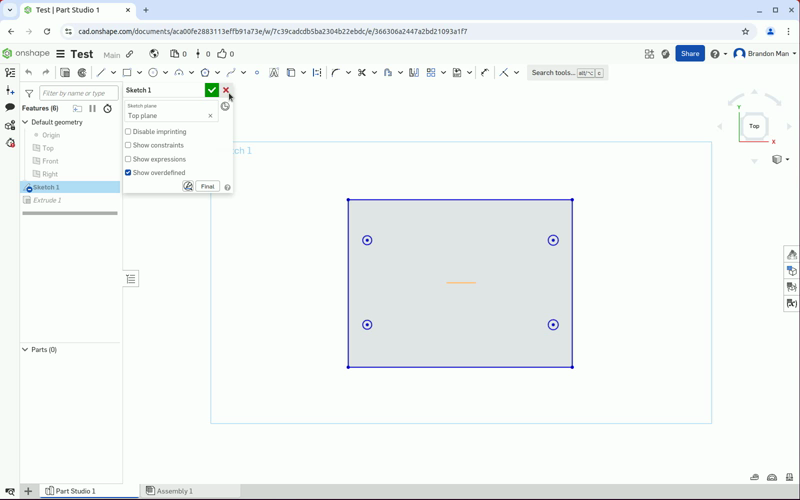
key(shift+s)
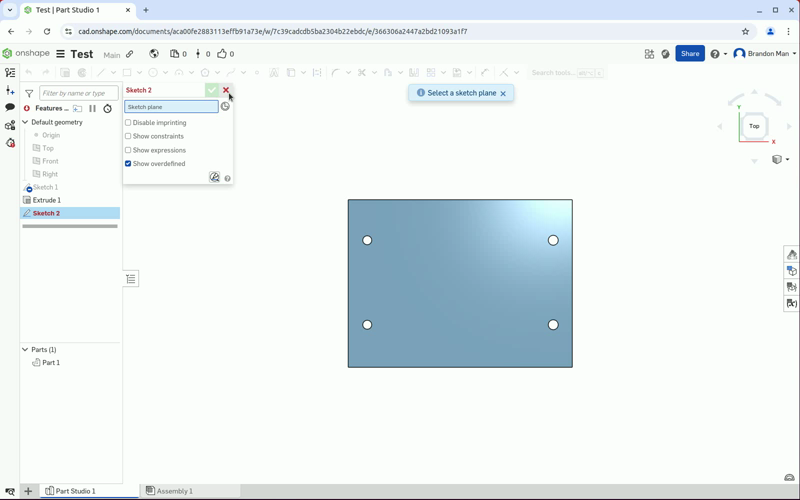
mouse_move(73, 150)
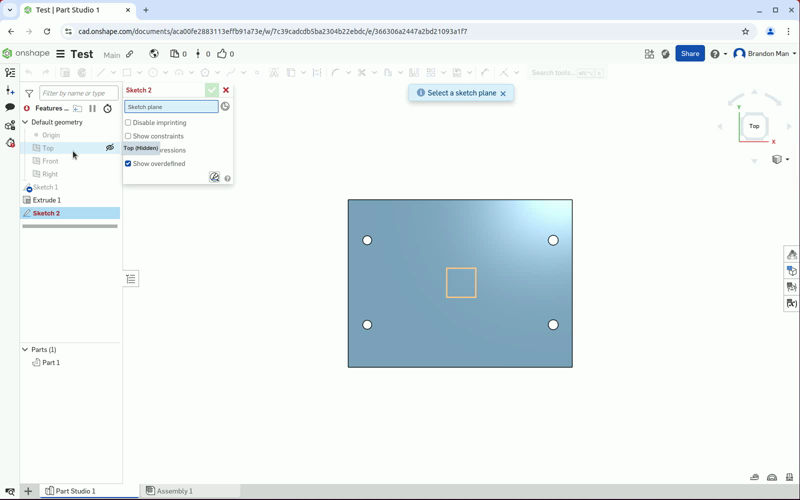
click(73, 150)
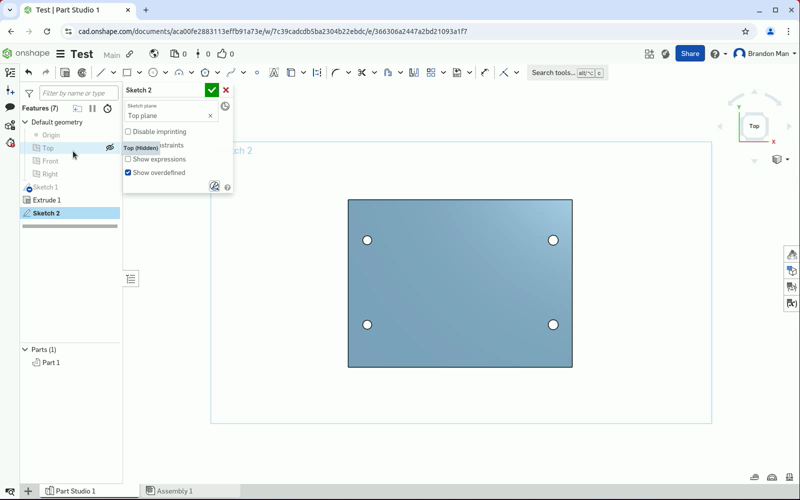
mouse_move(73, 352)
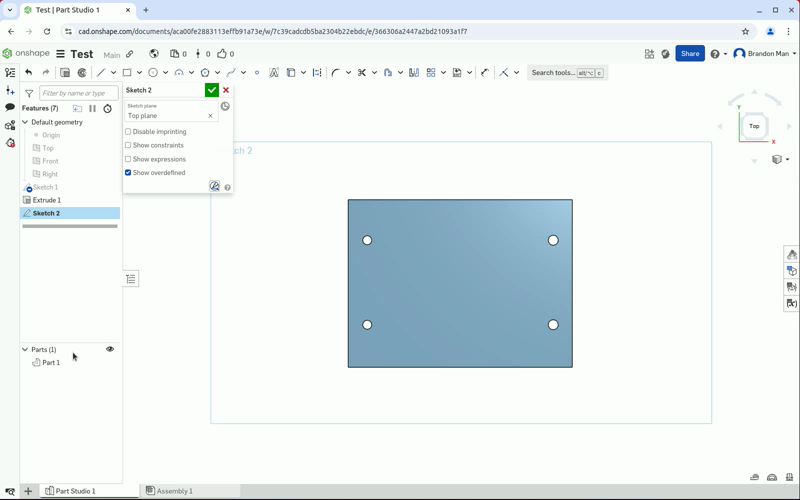
key(y)
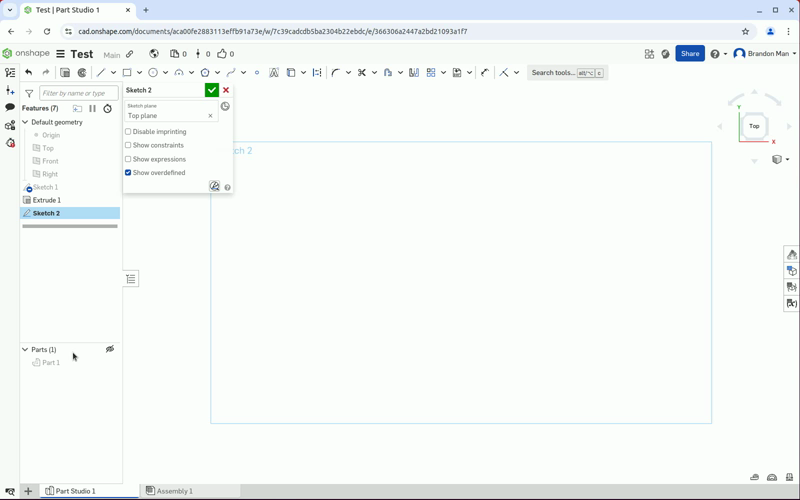
key(c)
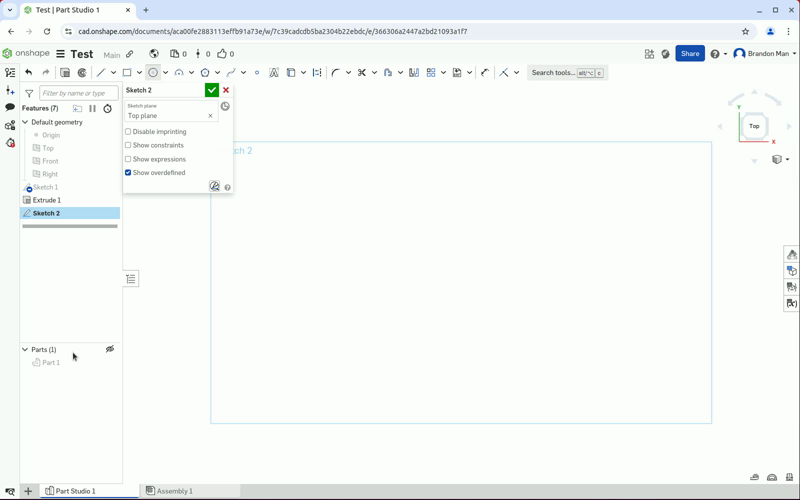
key_down(shift)
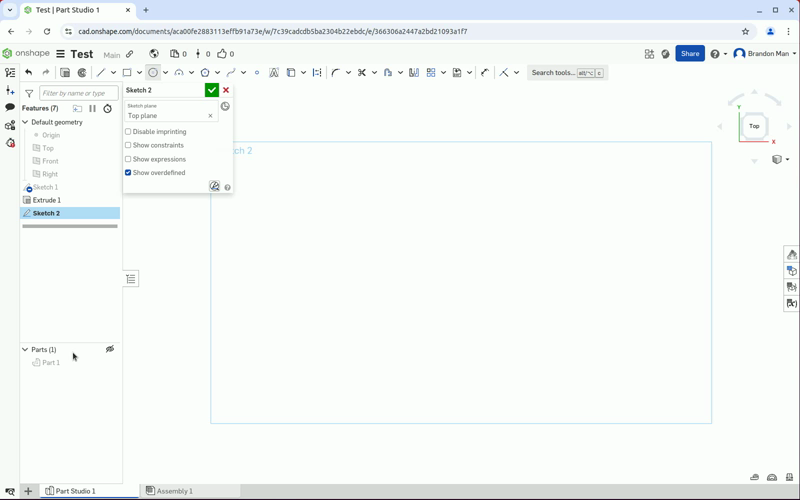
mouse_move(368, 240)
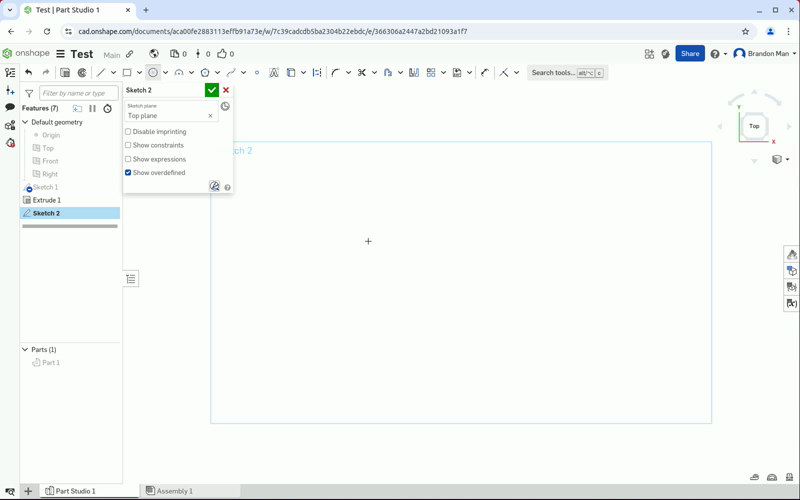
click(368, 240)
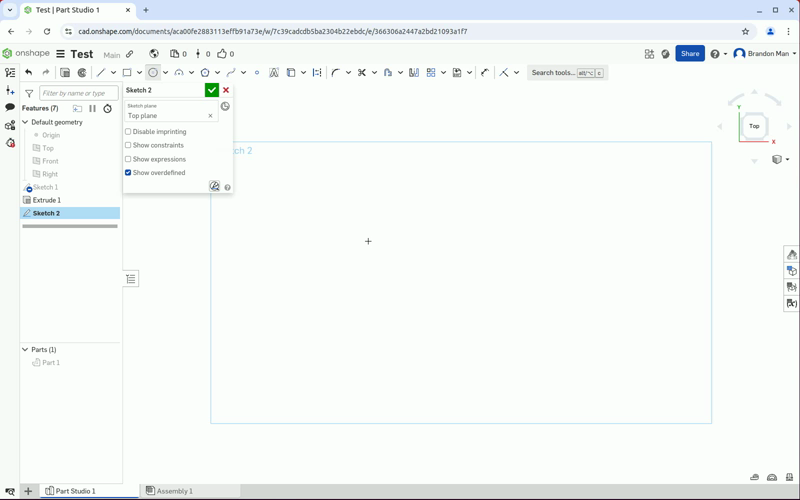
key_up(shift)
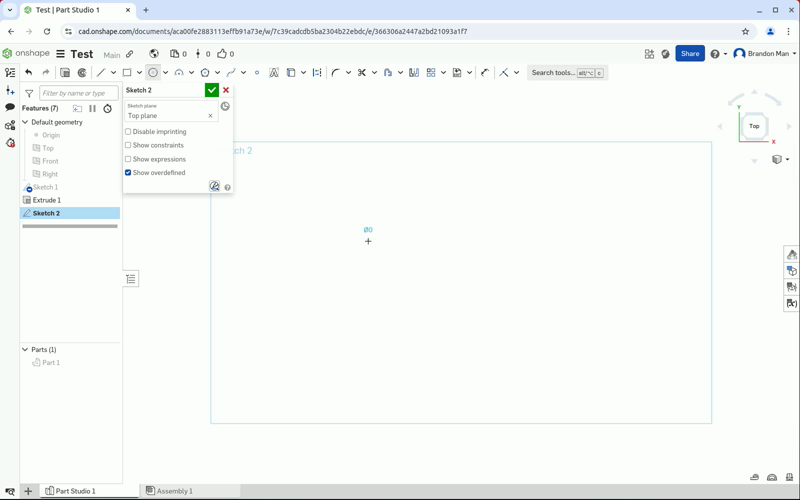
mouse_move(372, 240)
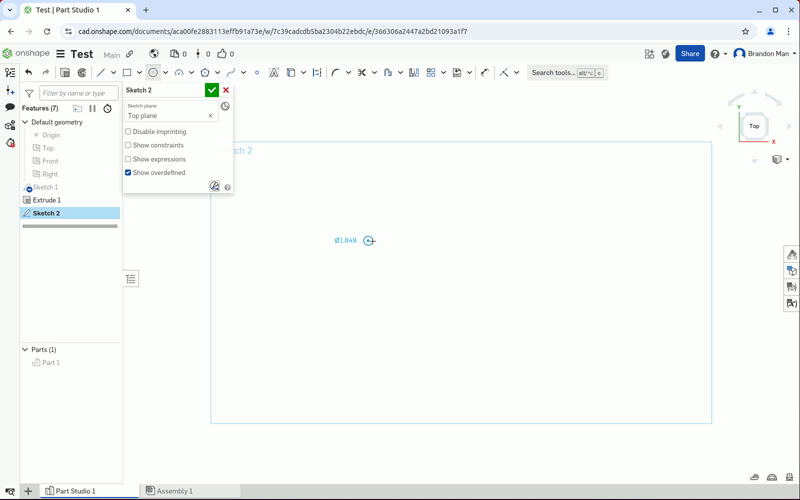
click(372, 240)
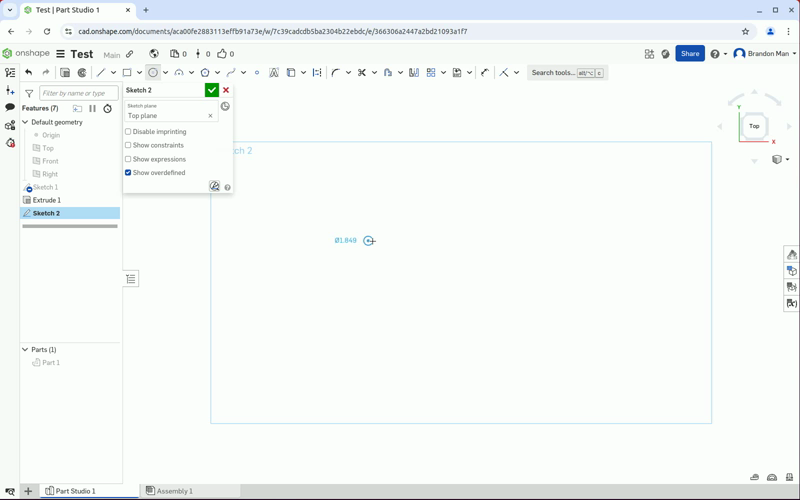
key(esc)
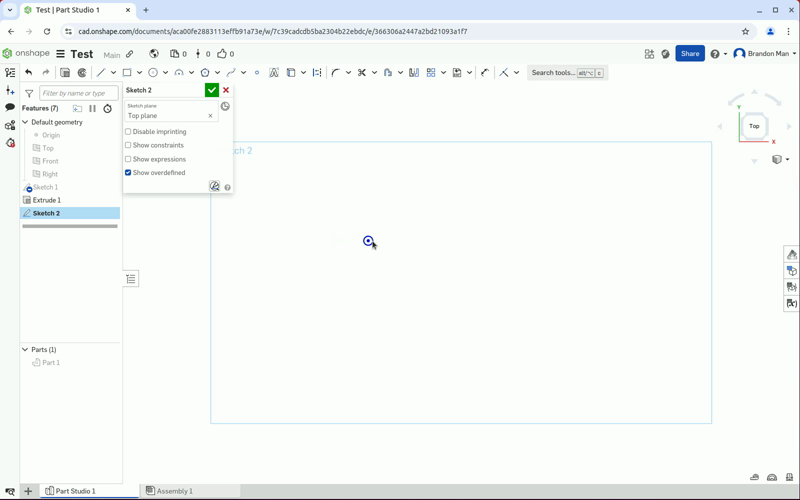
key(c)
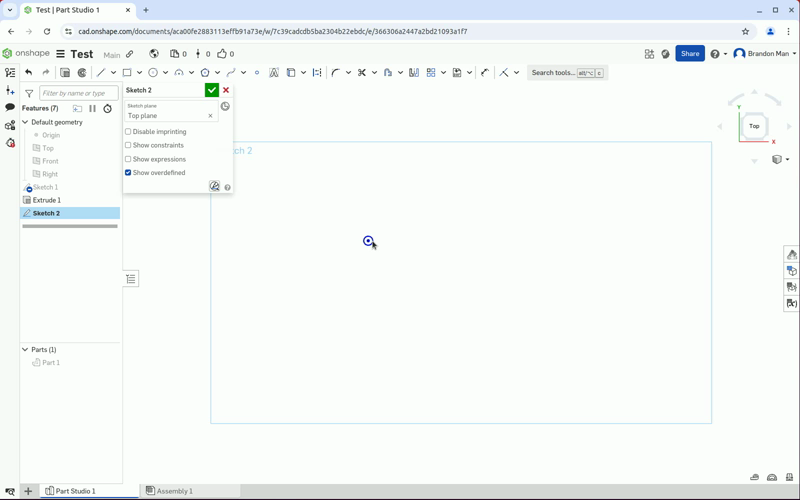
key_down(shift)
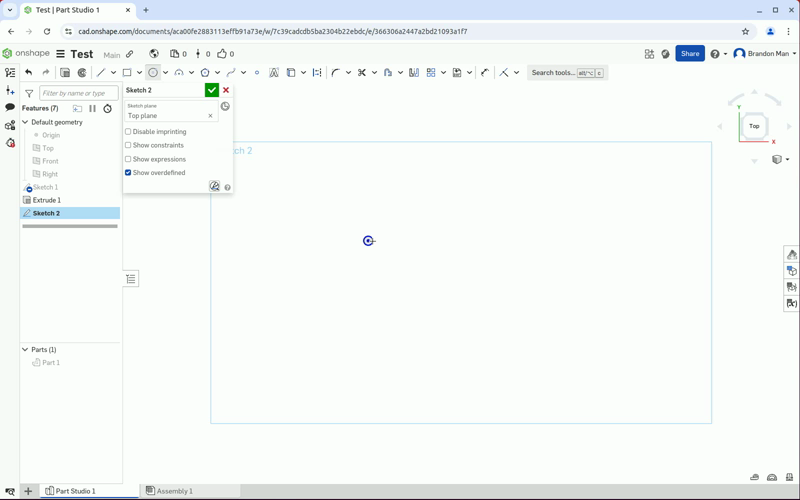
mouse_move(368, 240)
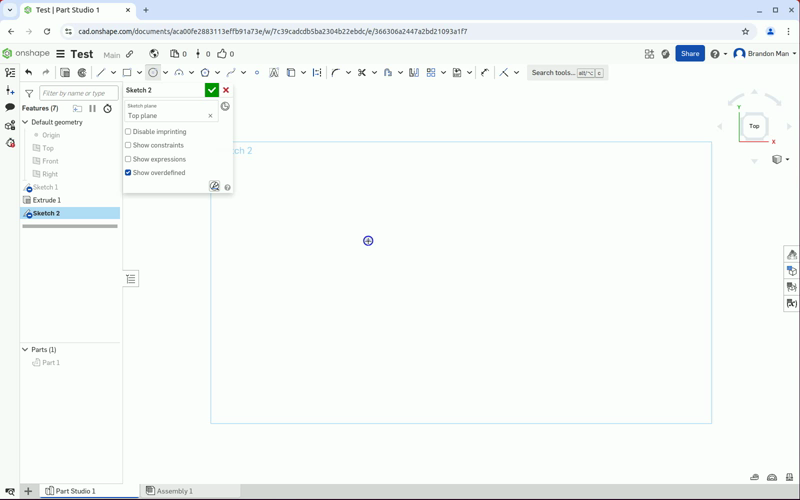
click(368, 240)
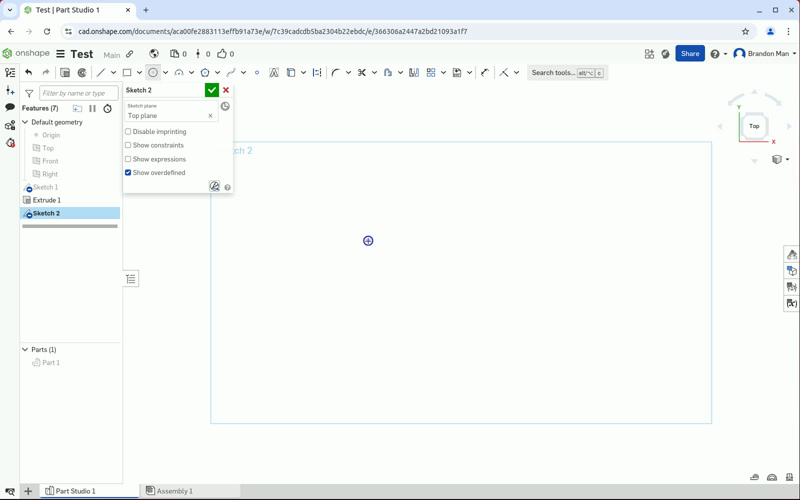
key_up(shift)
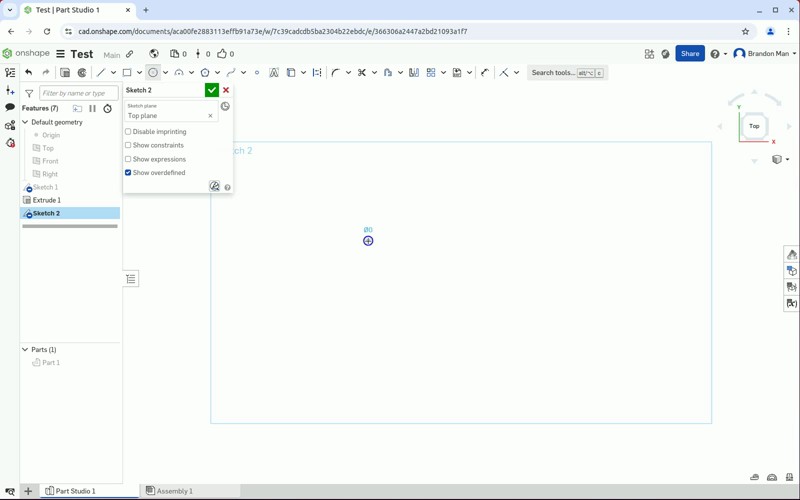
mouse_move(371, 240)
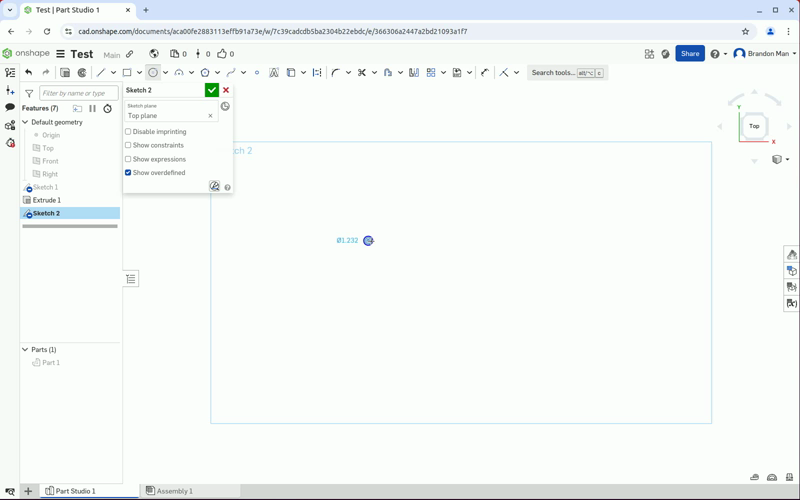
scroll(6)
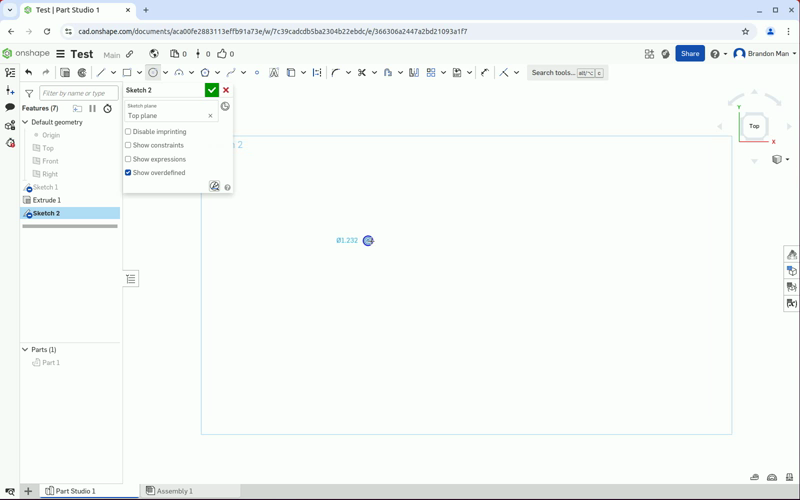
scroll(6)
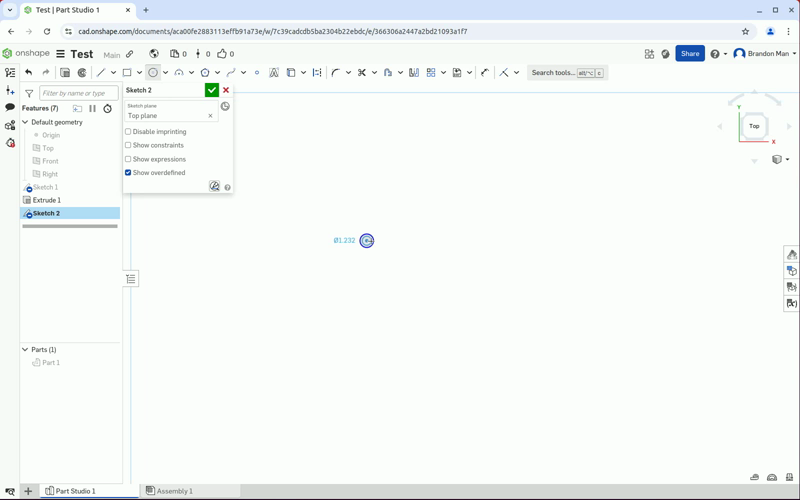
scroll(6)
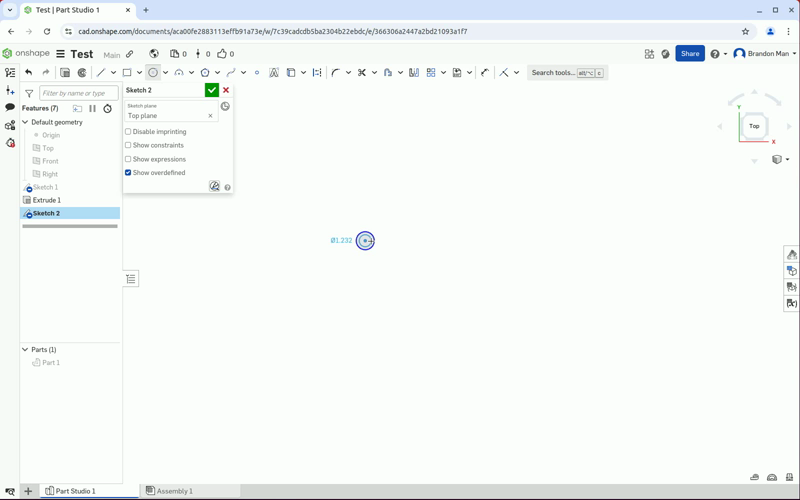
scroll(6)
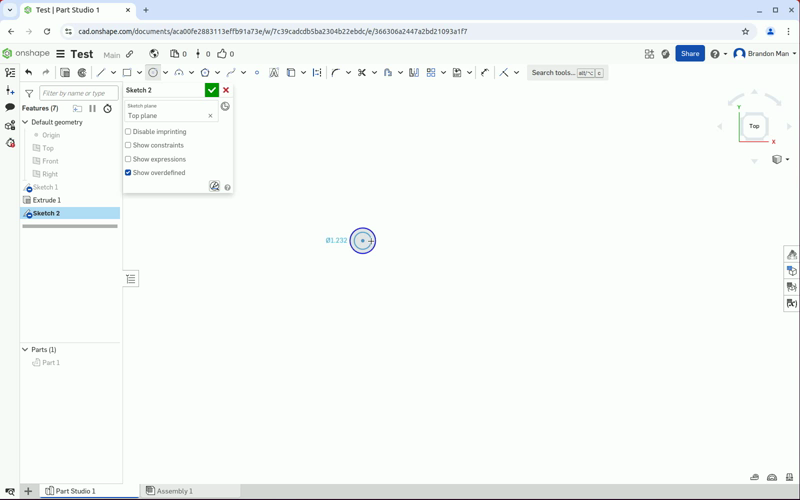
scroll(6)
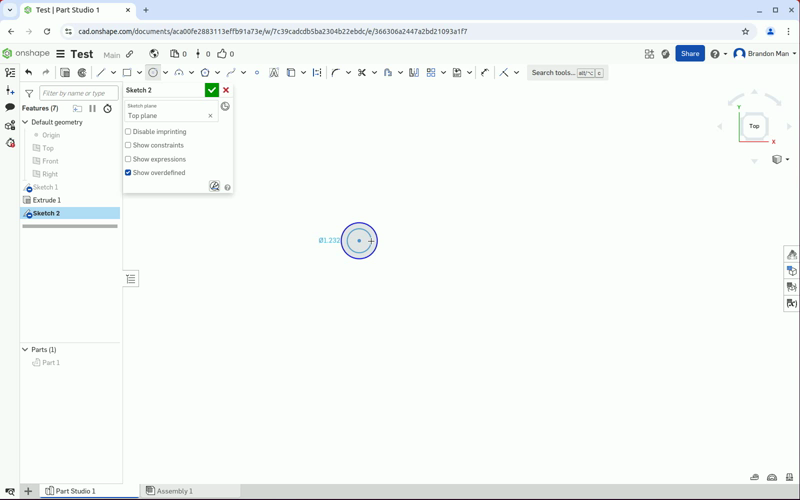
scroll(6)
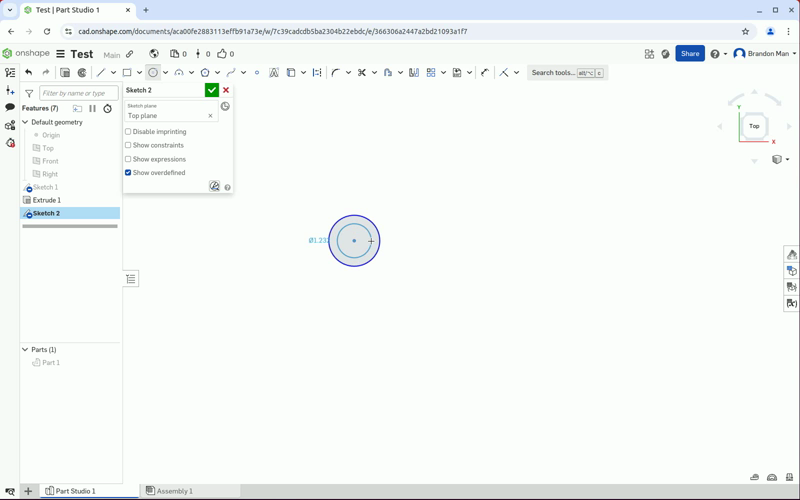
scroll(6)
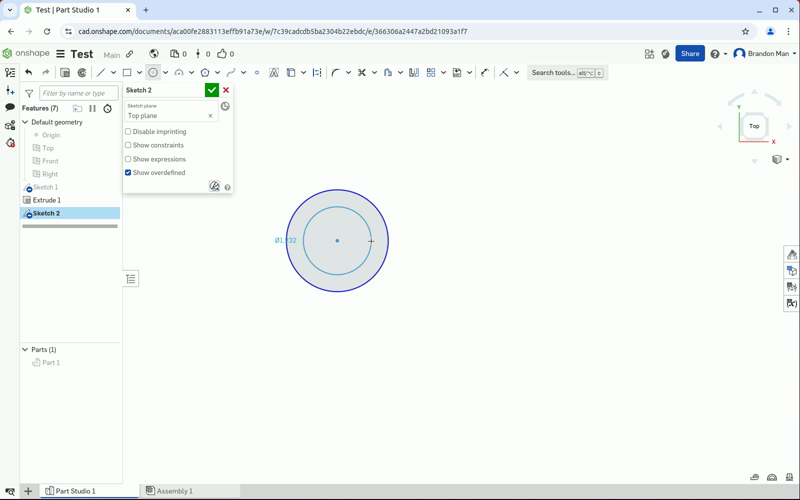
click(371, 240)
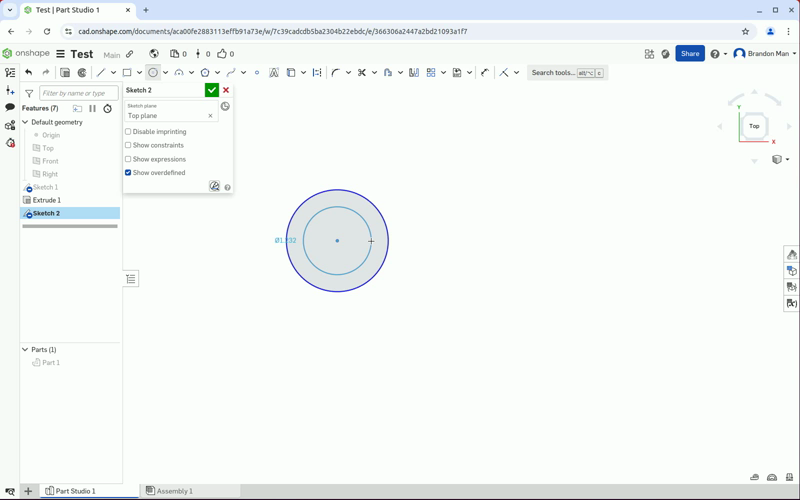
scroll(-6)
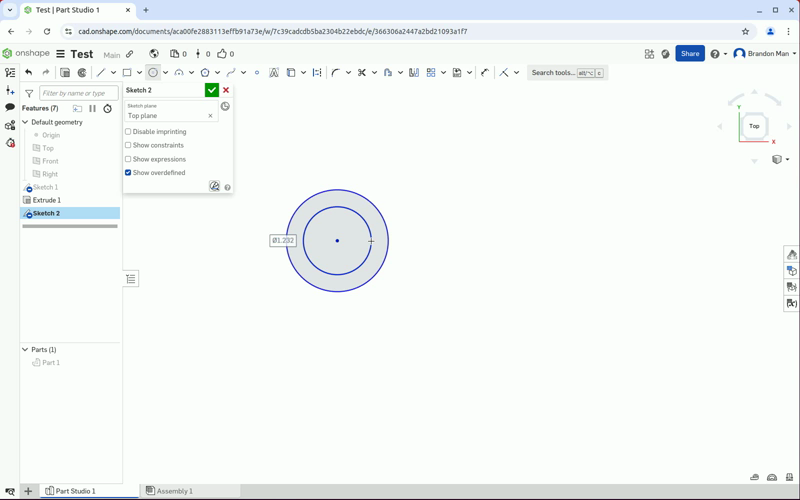
scroll(-6)
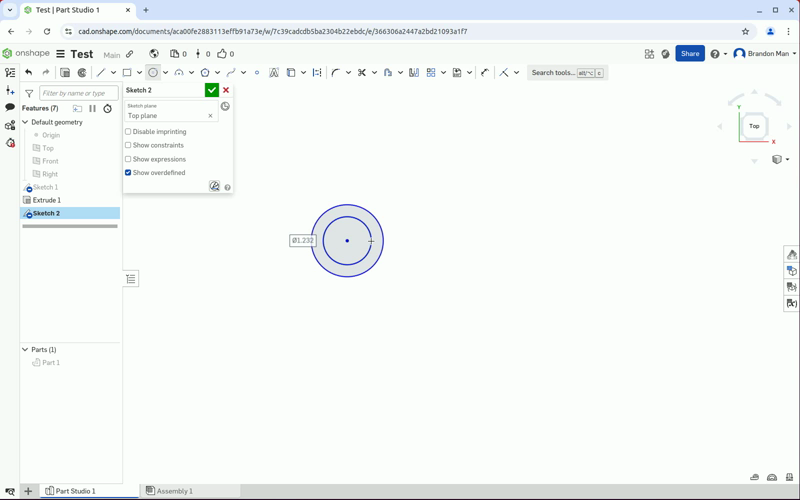
scroll(-6)
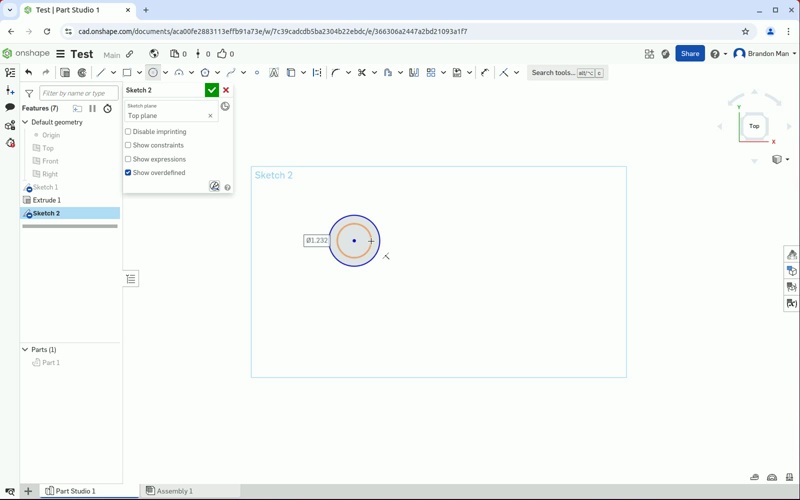
scroll(-6)
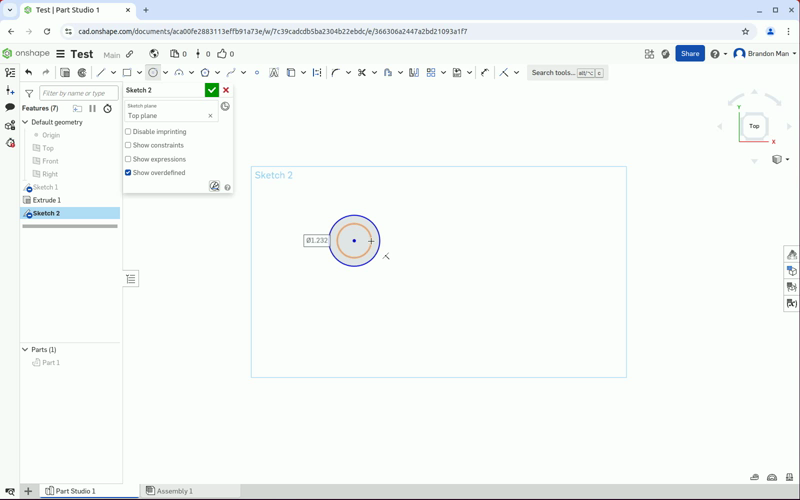
scroll(-6)
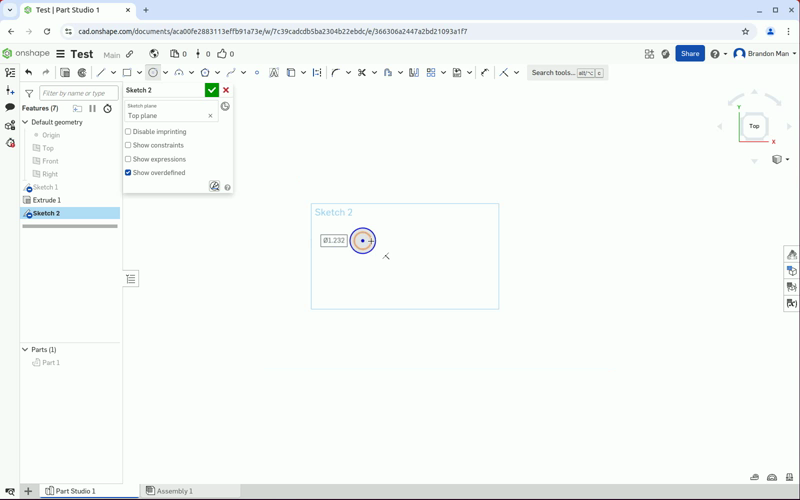
scroll(-6)
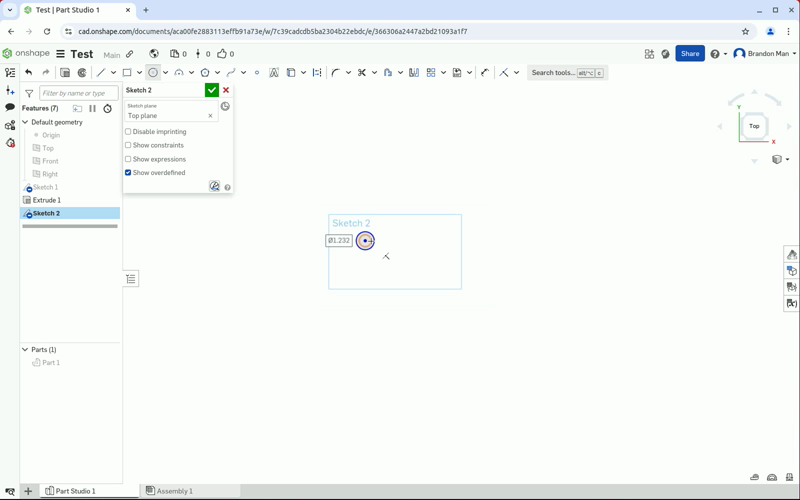
scroll(-6)
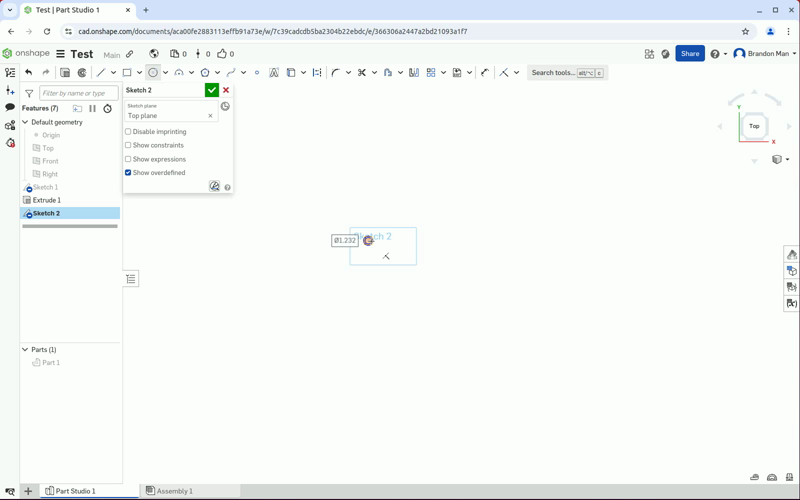
key(esc)
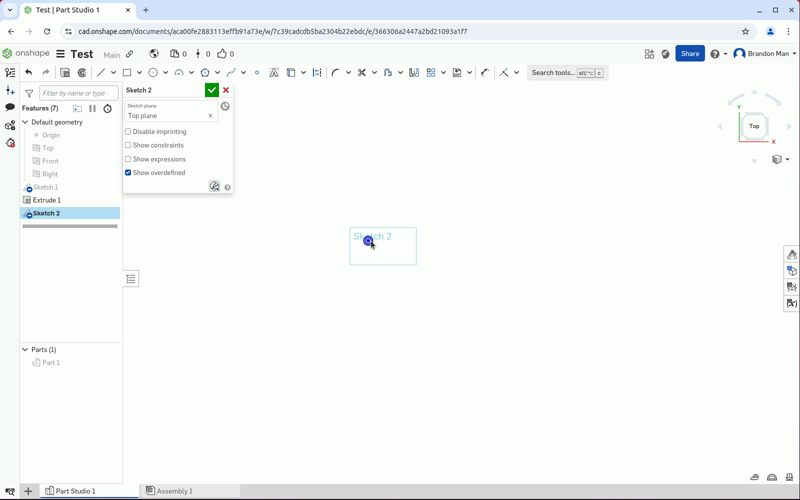
mouse_move(365, 244)
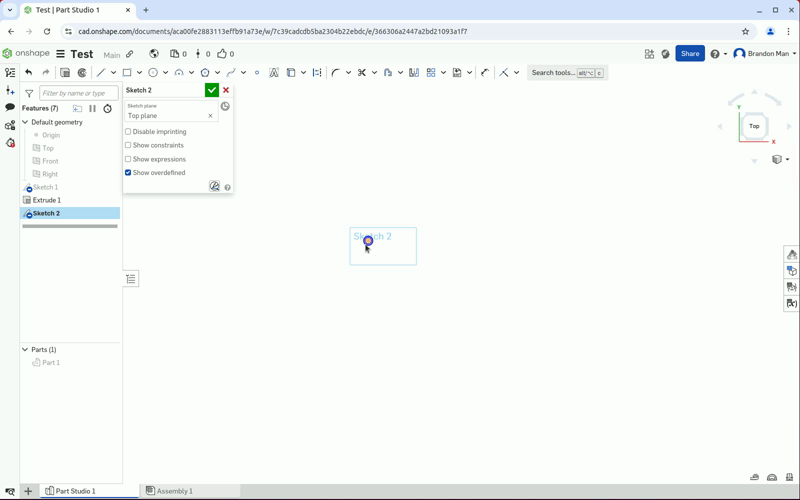
scroll(6)
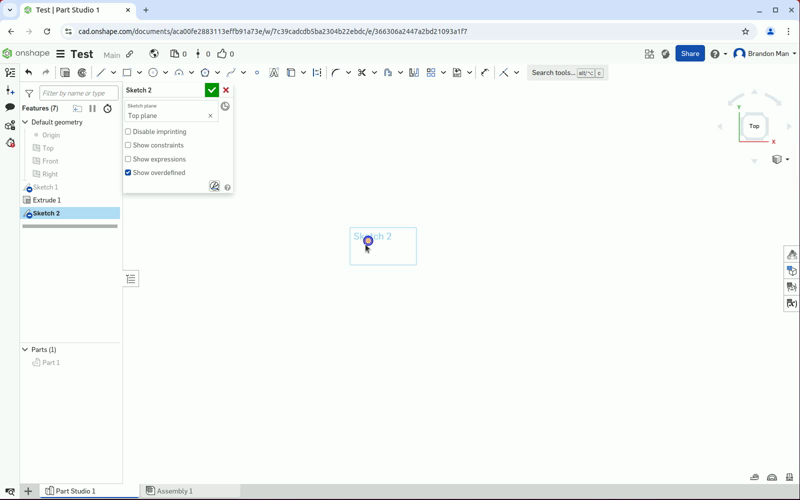
scroll(6)
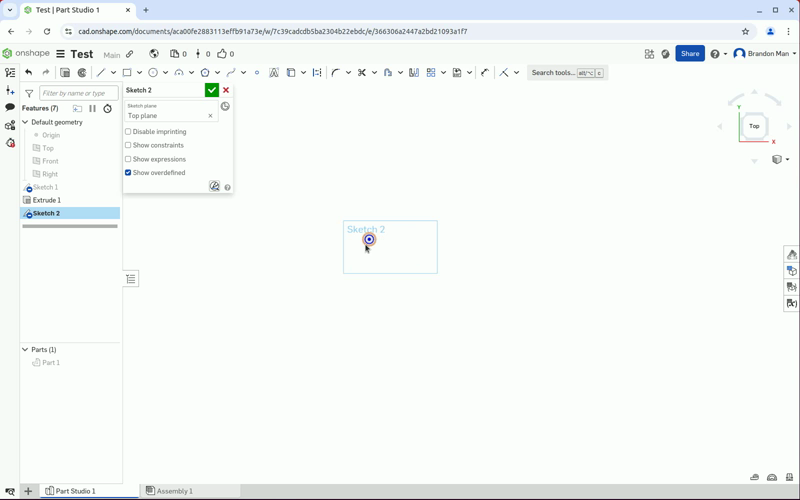
scroll(6)
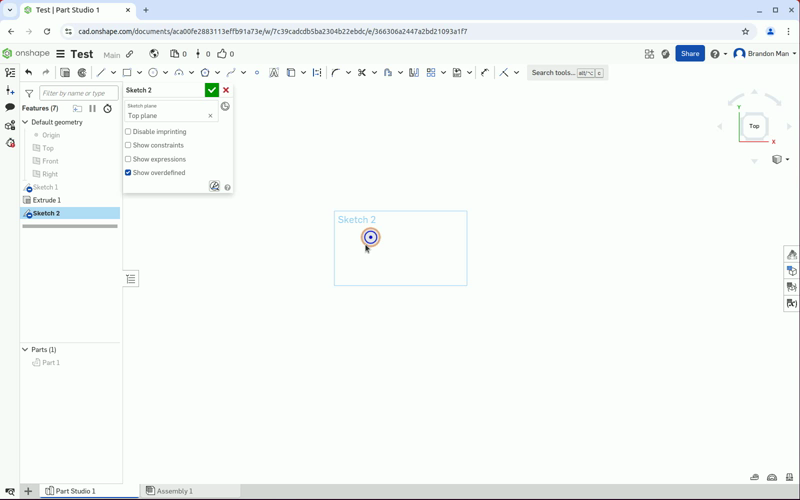
scroll(6)
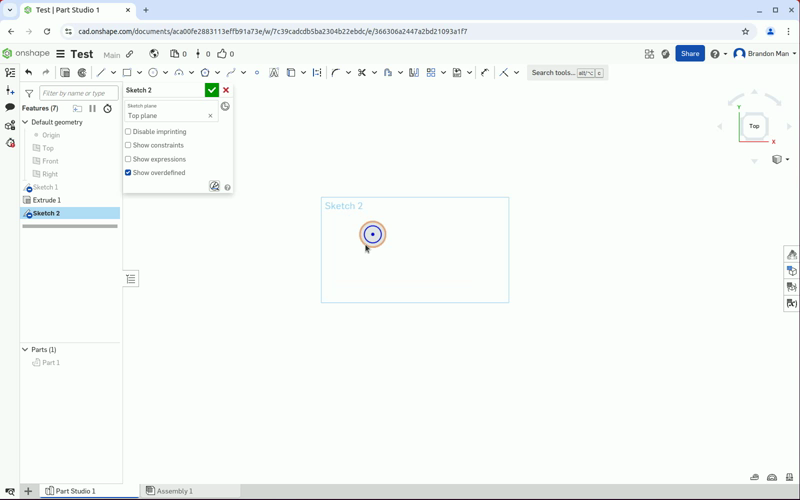
scroll(6)
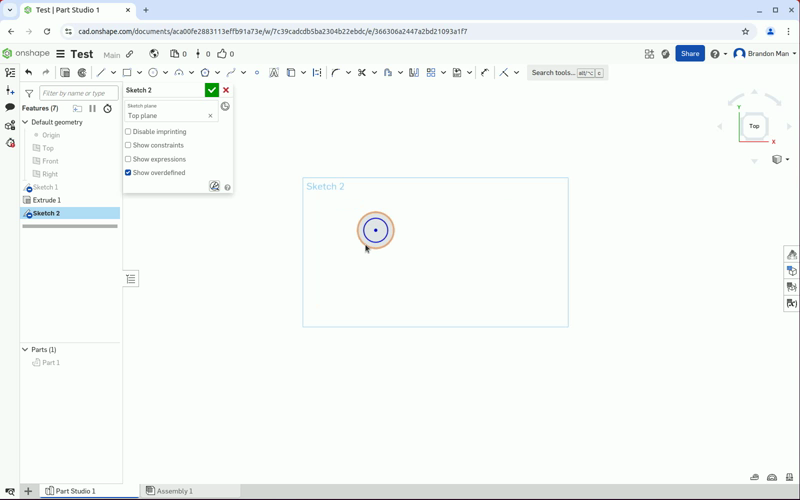
scroll(6)
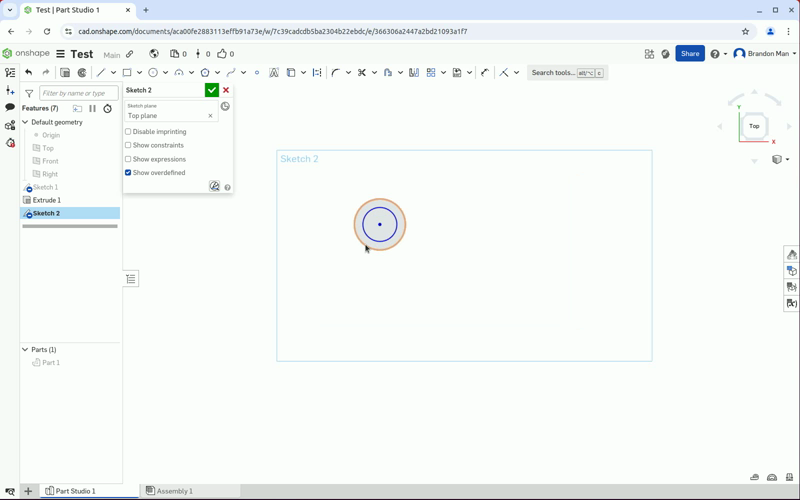
scroll(6)
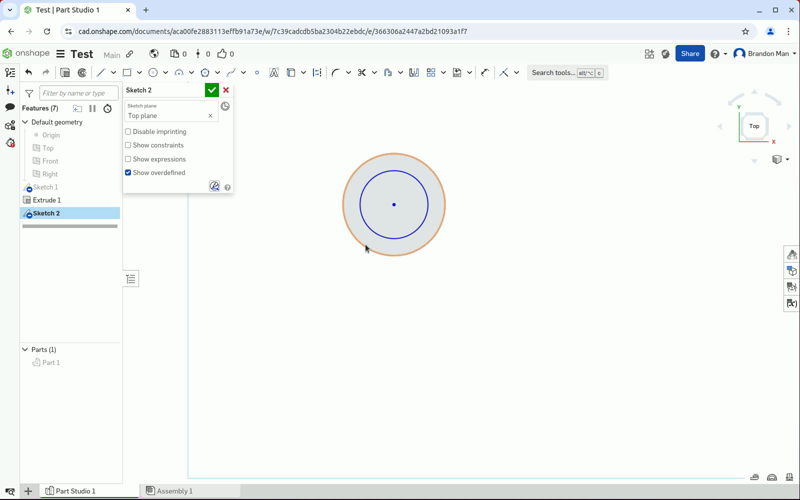
click(365, 244)
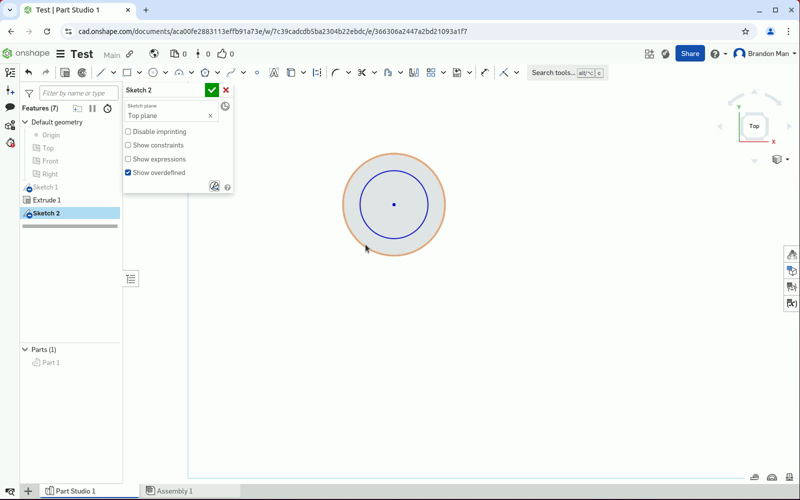
scroll(-6)
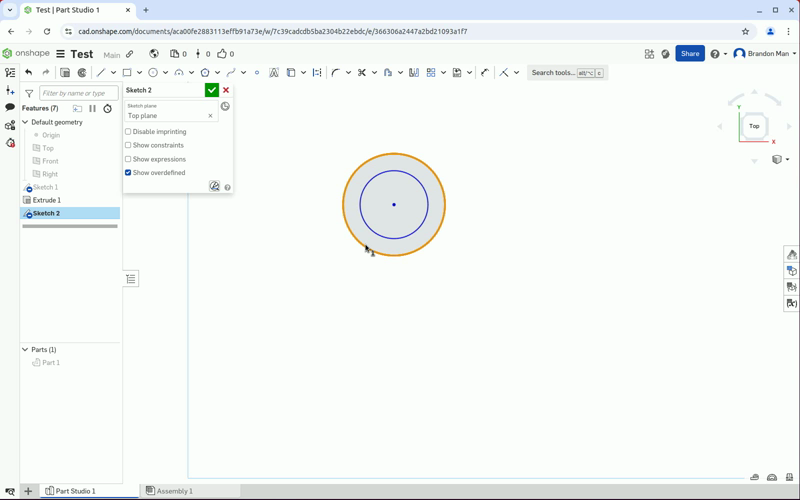
scroll(-6)
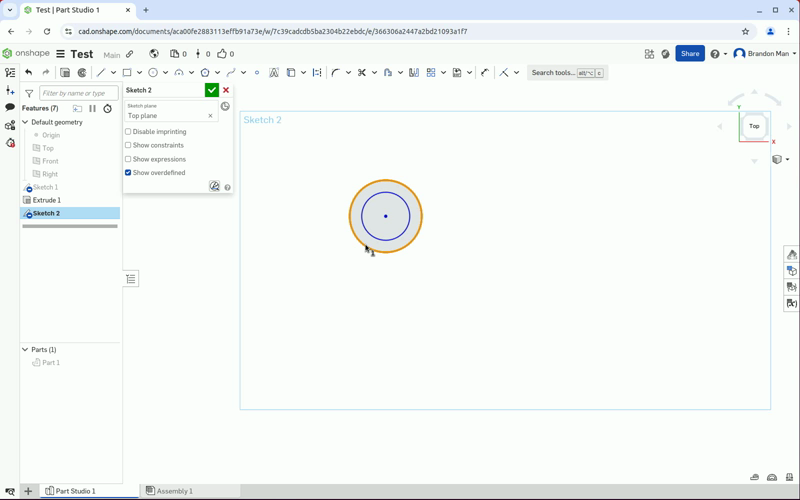
scroll(-6)
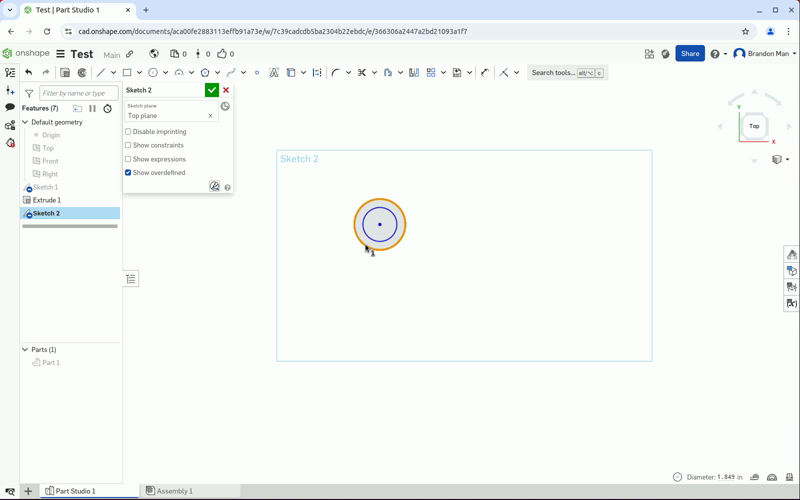
scroll(-6)
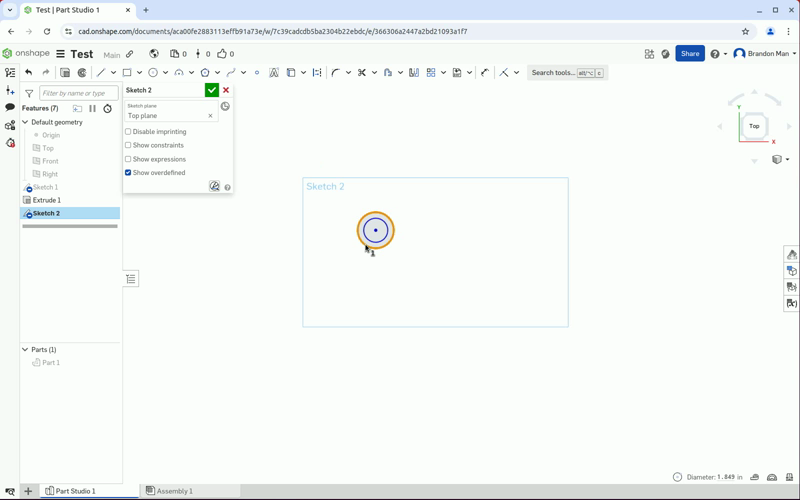
scroll(-6)
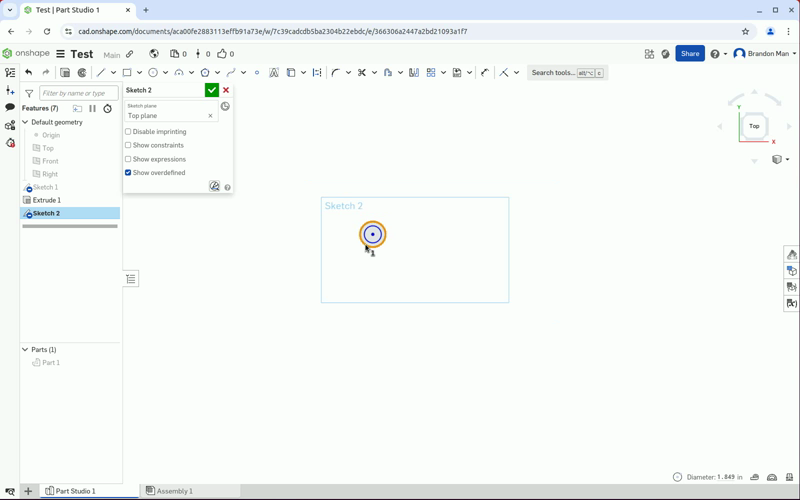
scroll(-6)
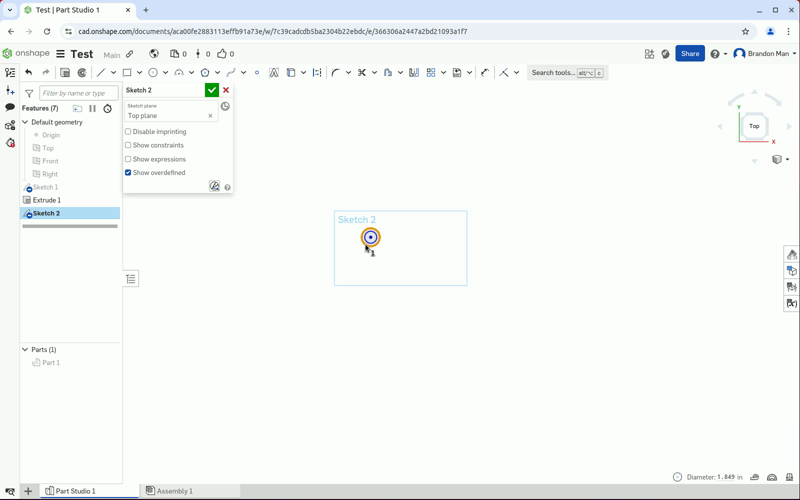
scroll(-6)
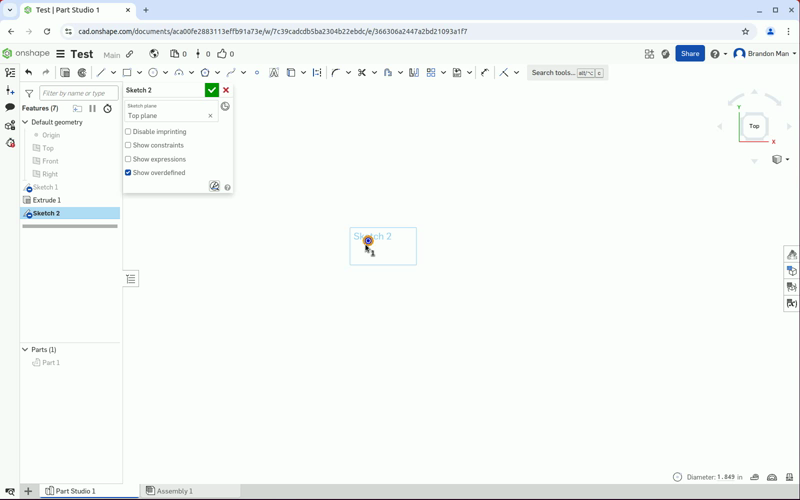
mouse_move(73, 352)
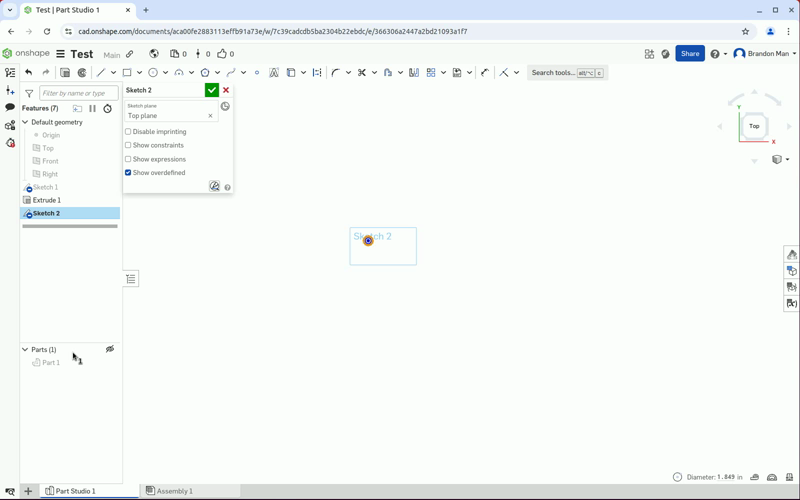
key(shift+y)
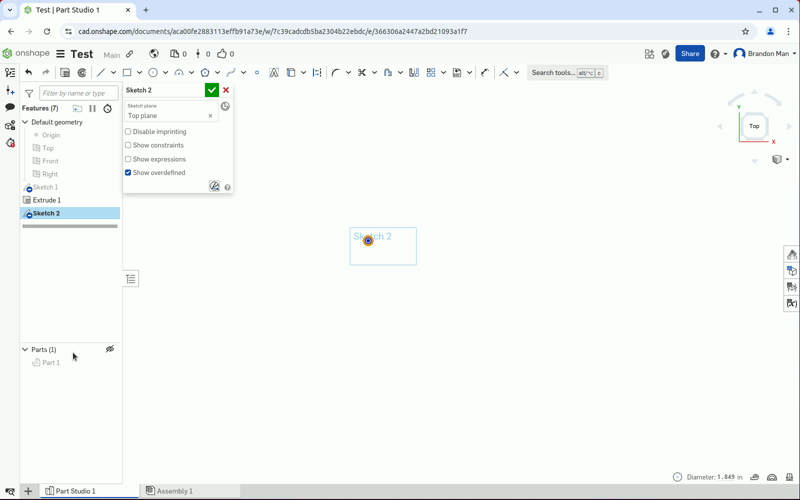
key(shift+e)
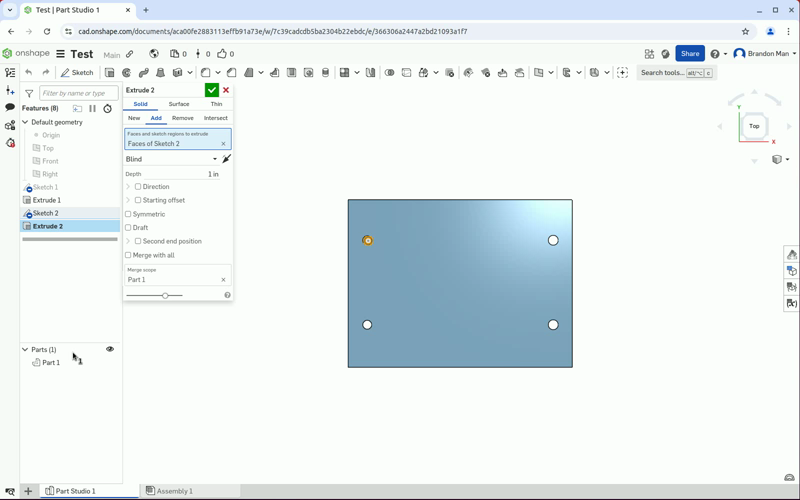
mouse_move(143, 106)
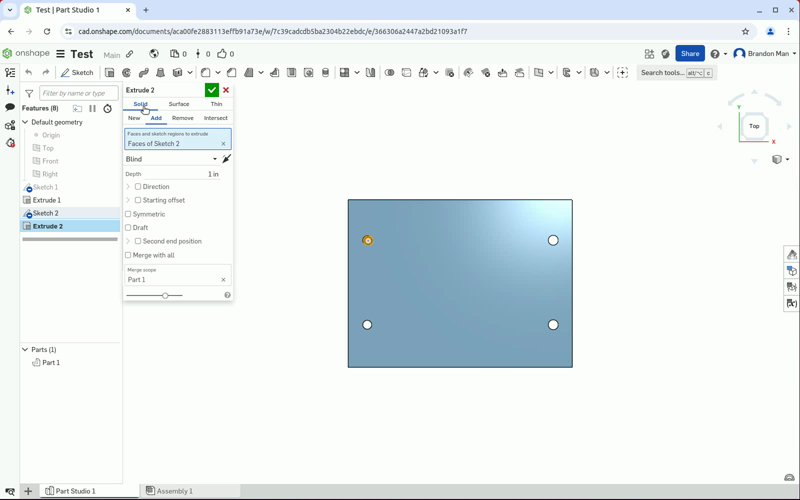
click(143, 106)
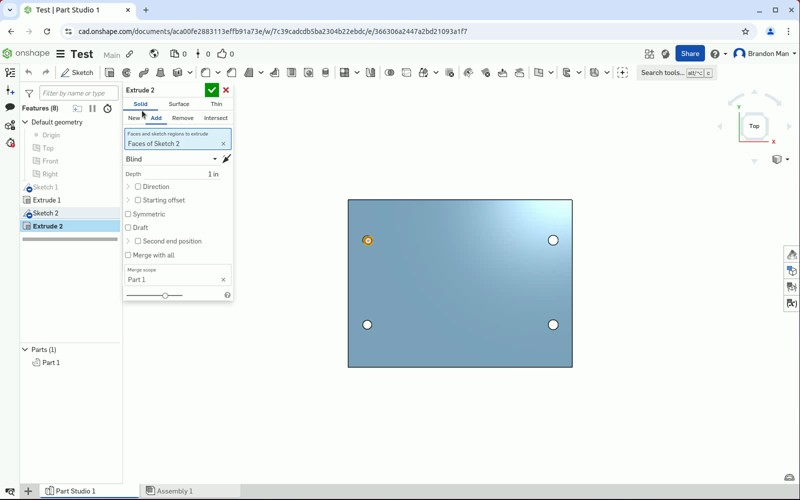
mouse_move(137, 120)
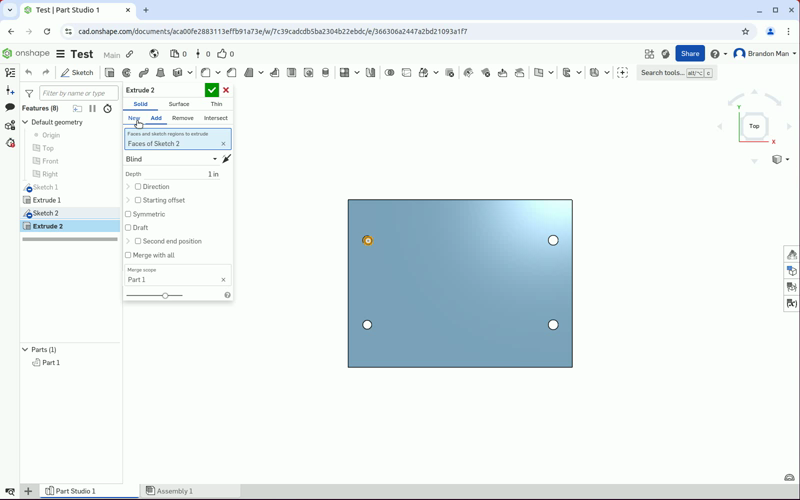
click(137, 120)
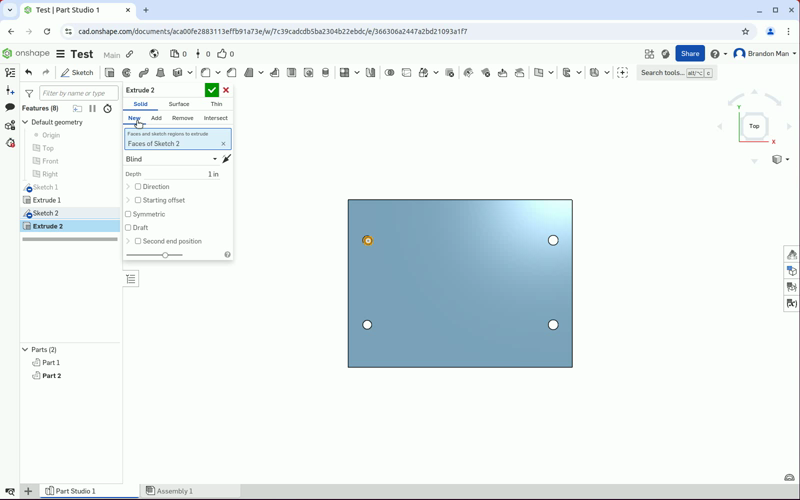
key(tab, 4)
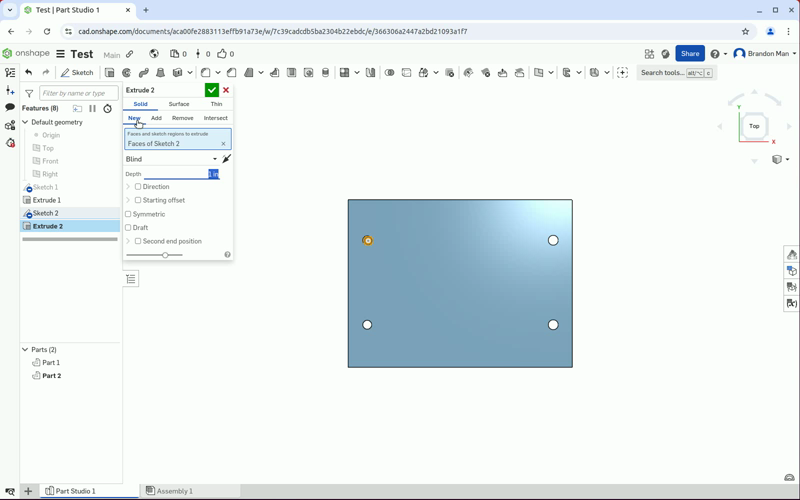
text(1.444)
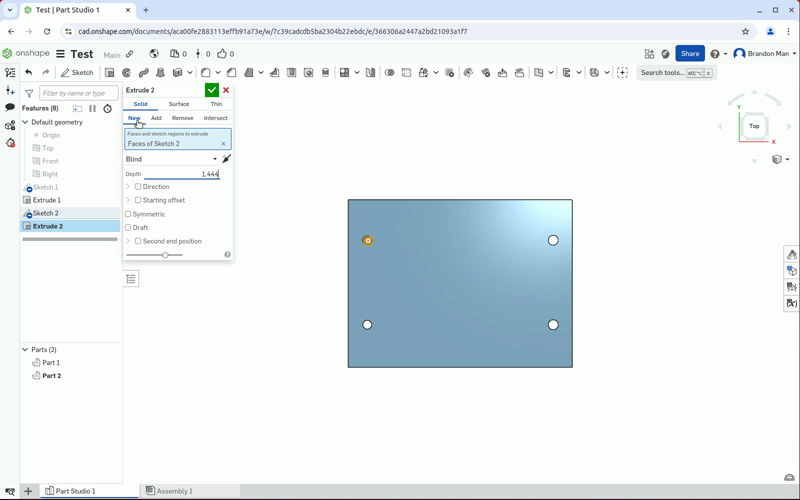
key(enter)
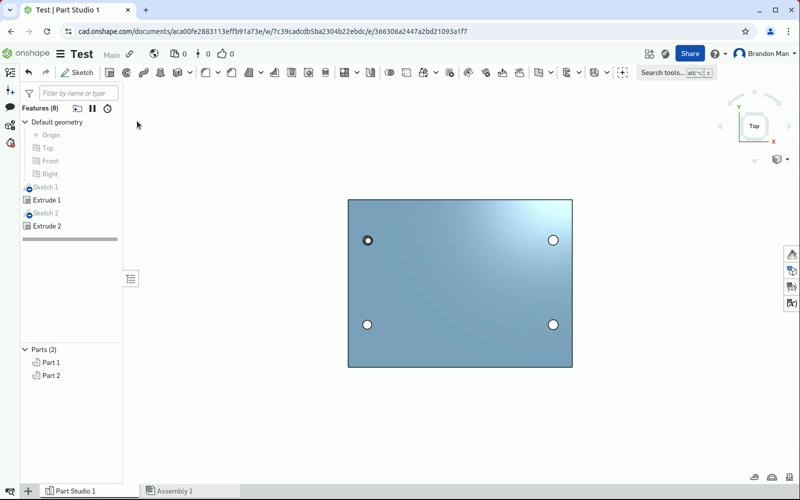
key(shift+h)
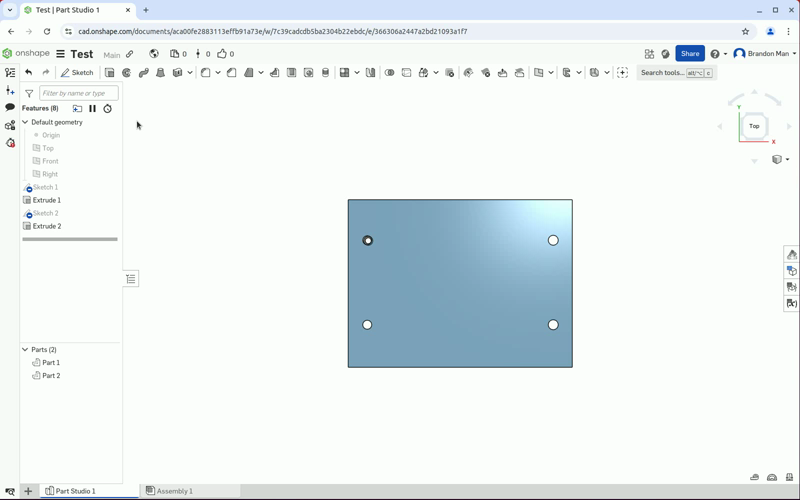
key(shift+h)
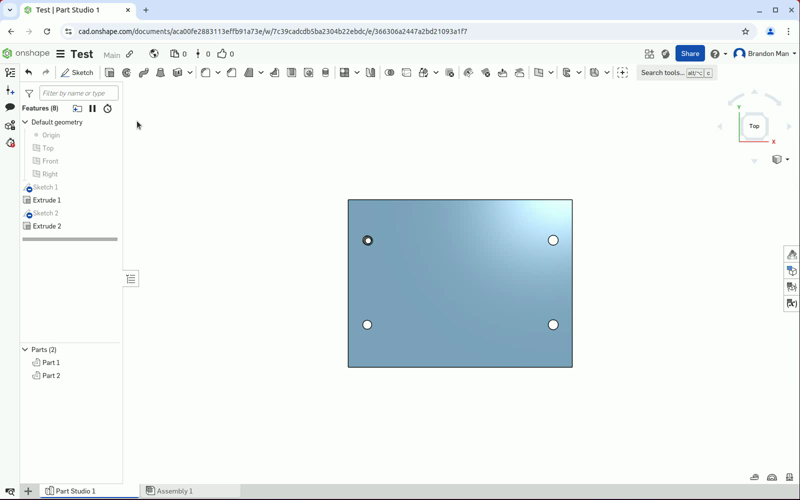
mouse_move(73, 189)
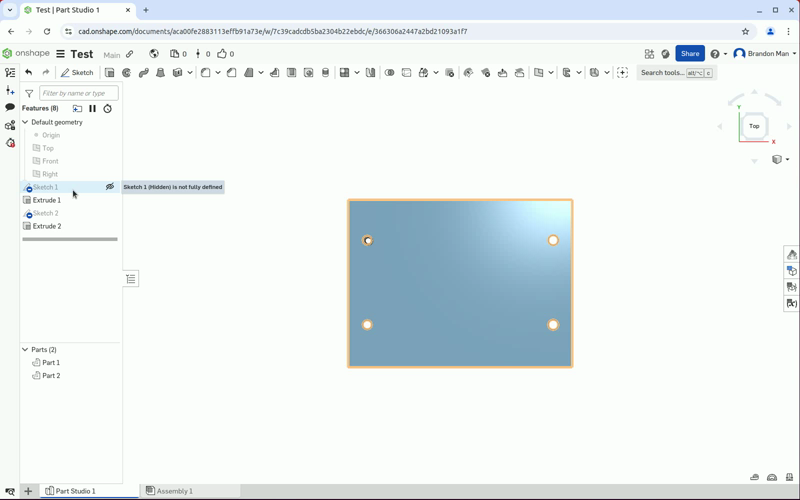
click(73, 189)
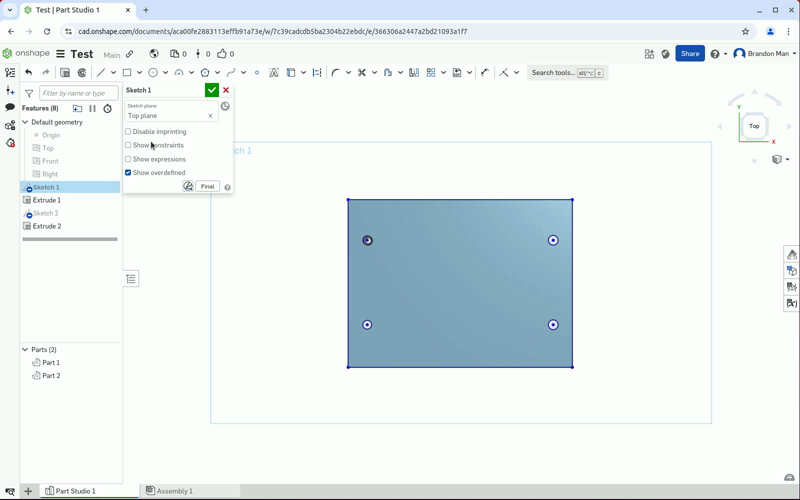
mouse_move(229, 92)
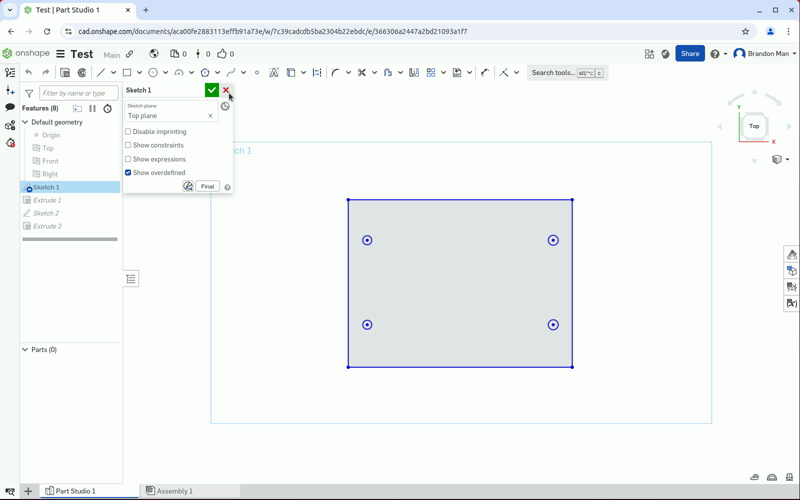
click(229, 92)
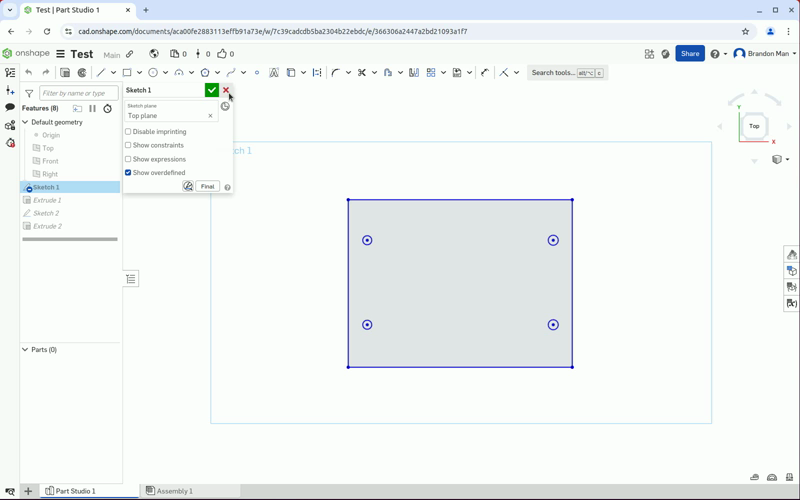
key(shift+s)
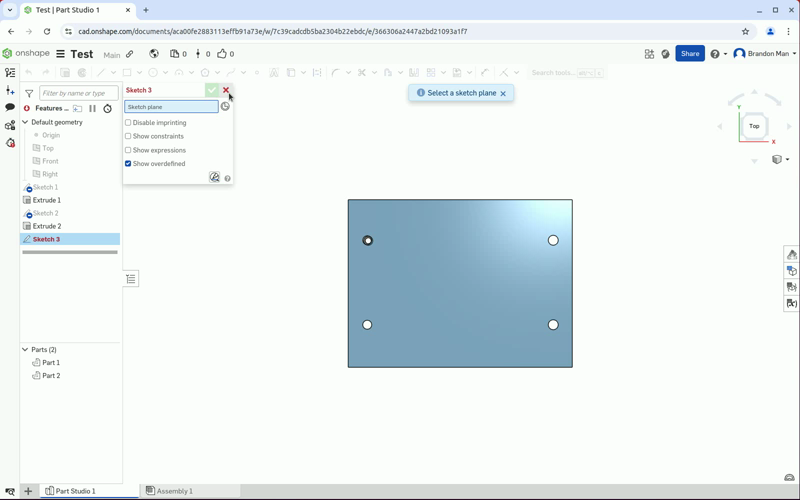
mouse_move(73, 150)
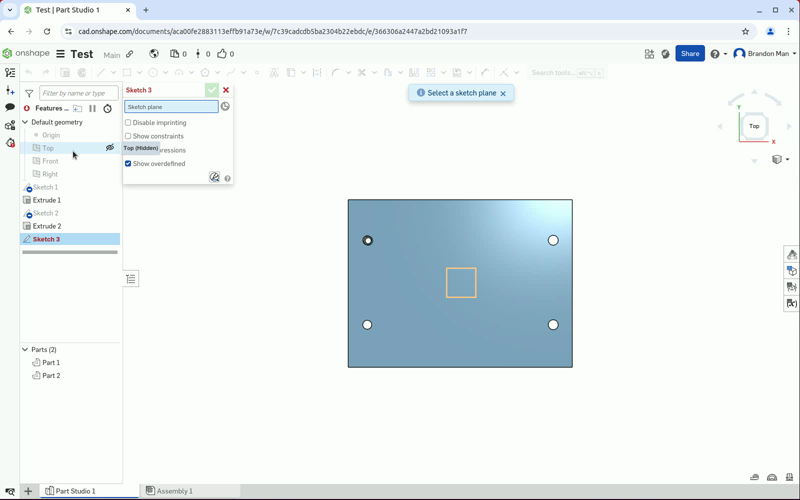
click(73, 150)
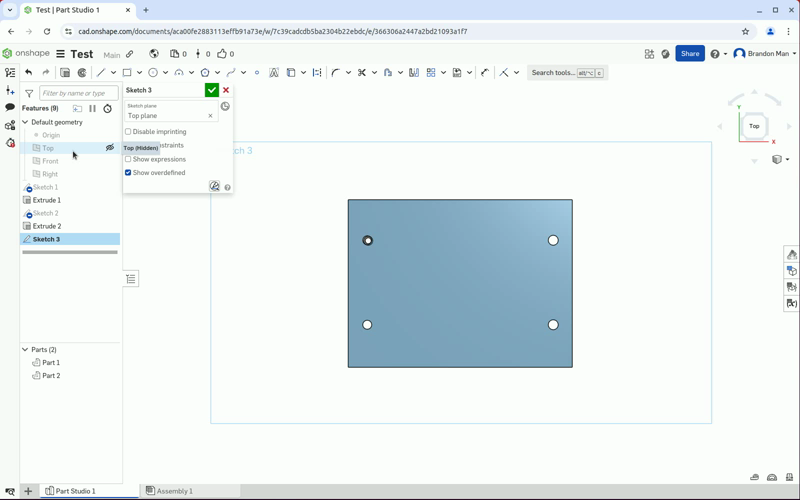
mouse_move(73, 352)
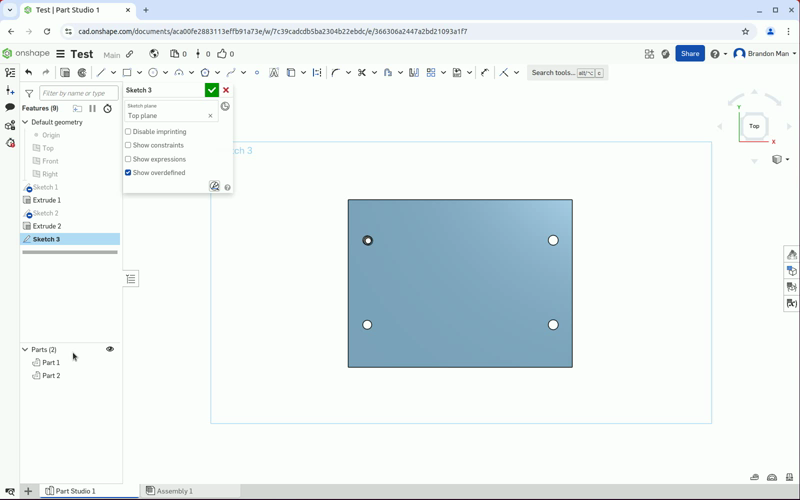
key(y)
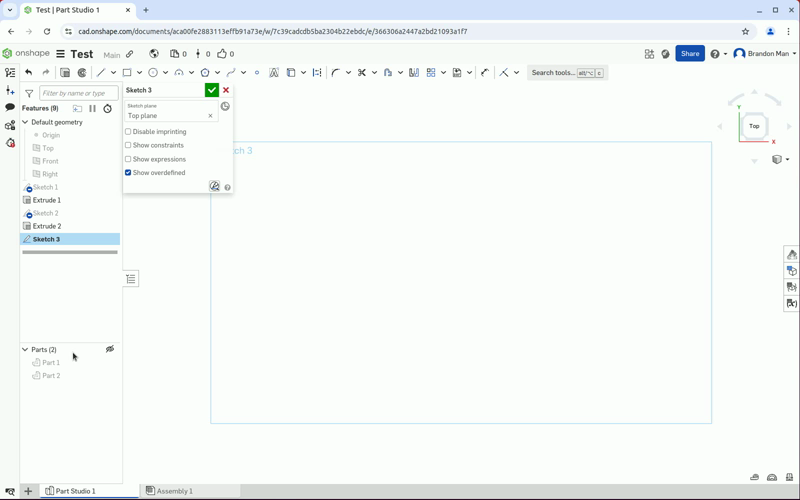
key(c)
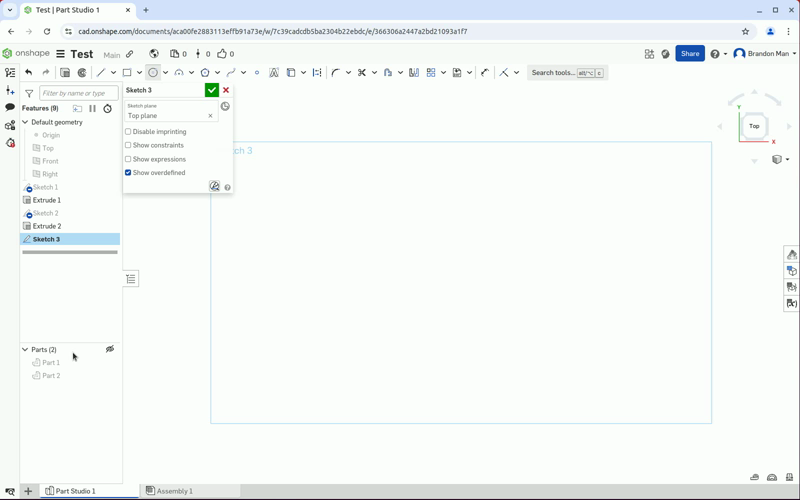
key_down(shift)
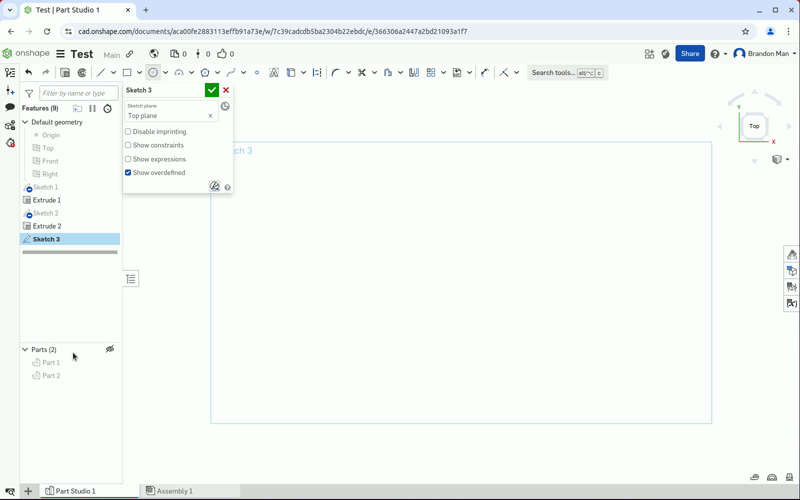
mouse_move(554, 325)
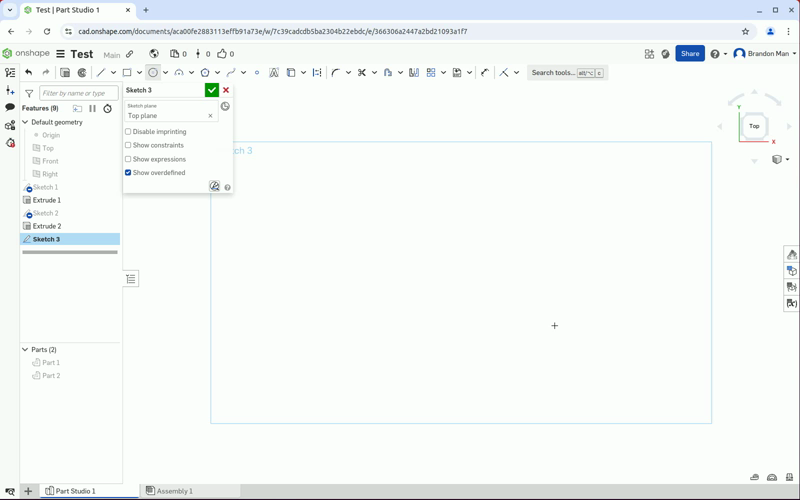
click(554, 325)
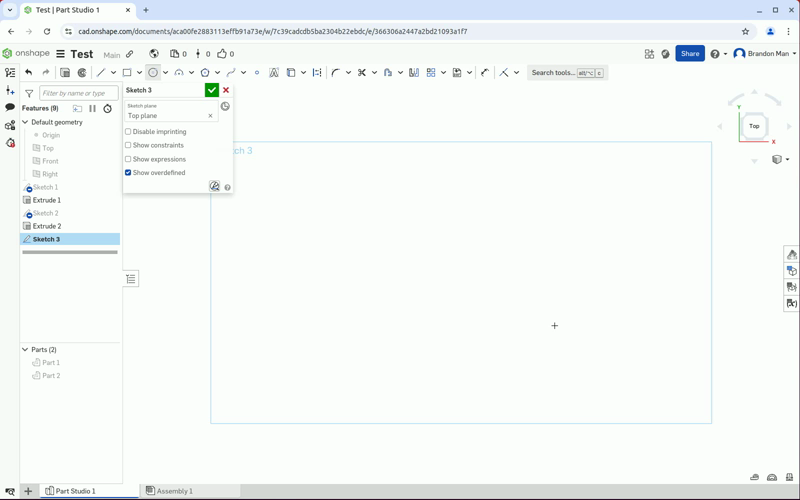
key_up(shift)
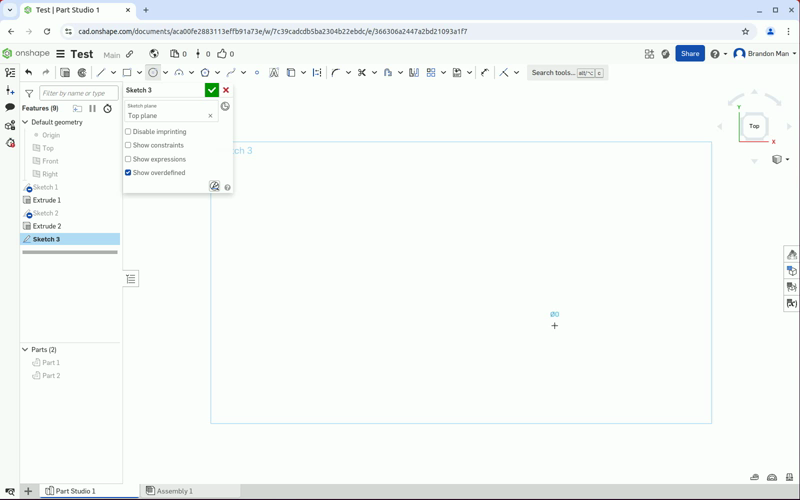
mouse_move(559, 325)
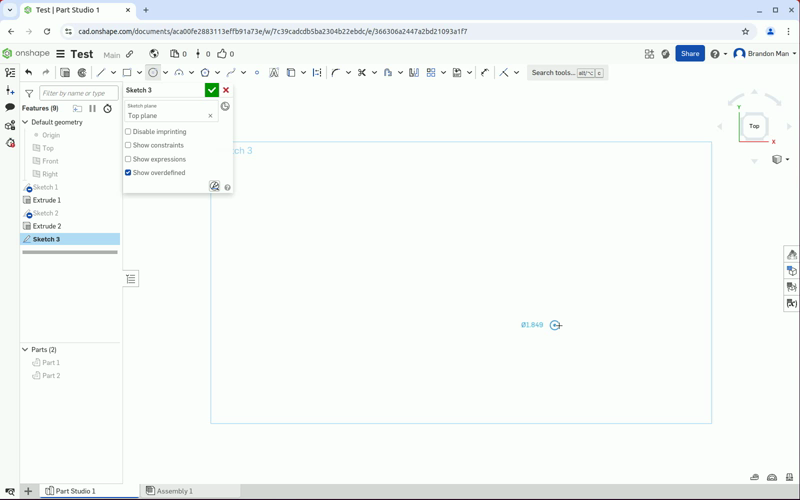
click(559, 325)
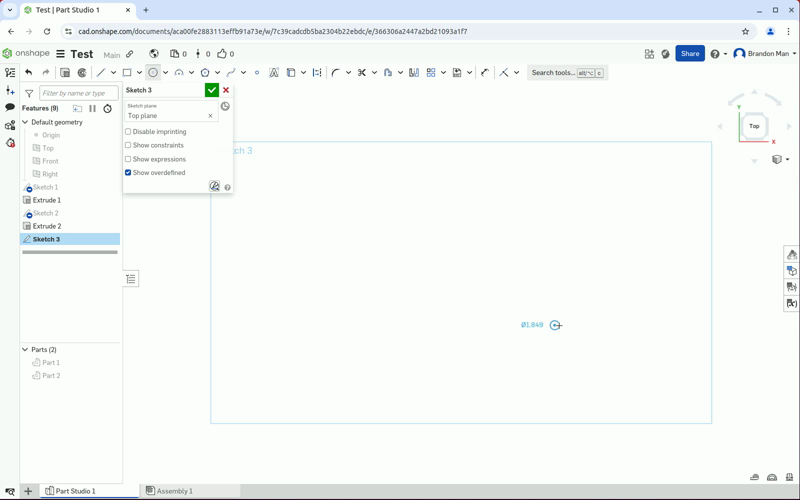
key(esc)
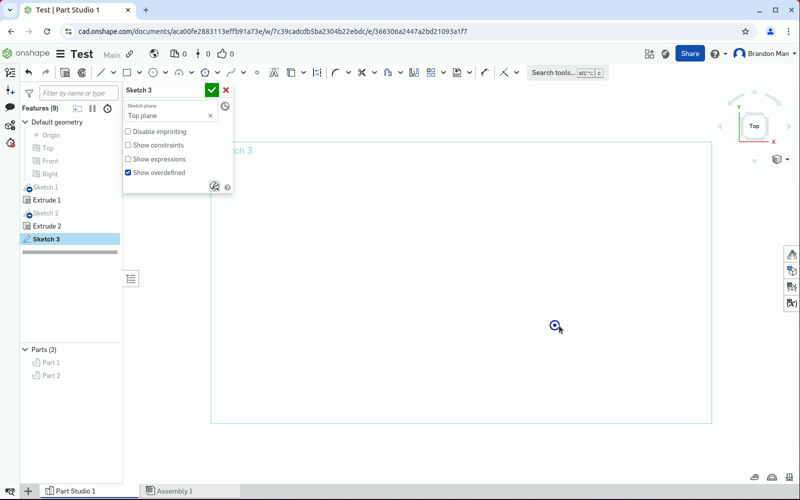
key(c)
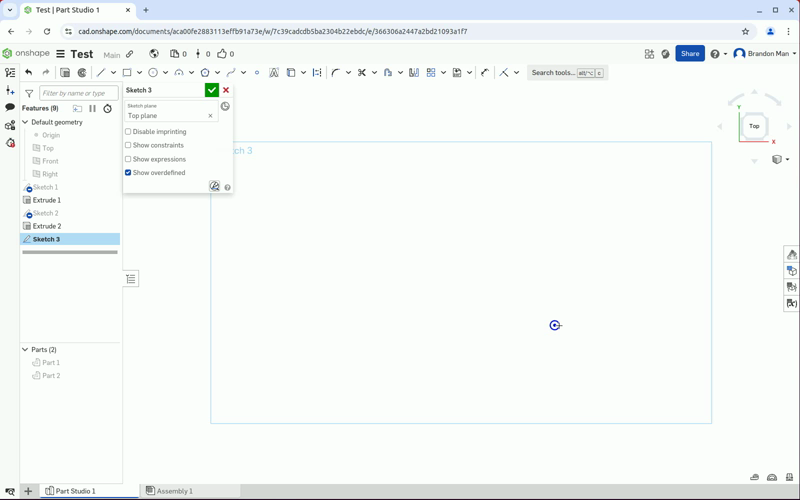
key_down(shift)
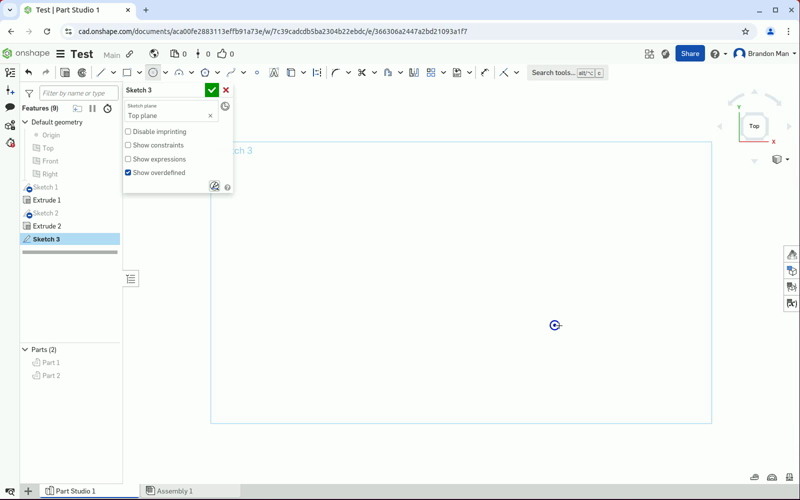
mouse_move(554, 325)
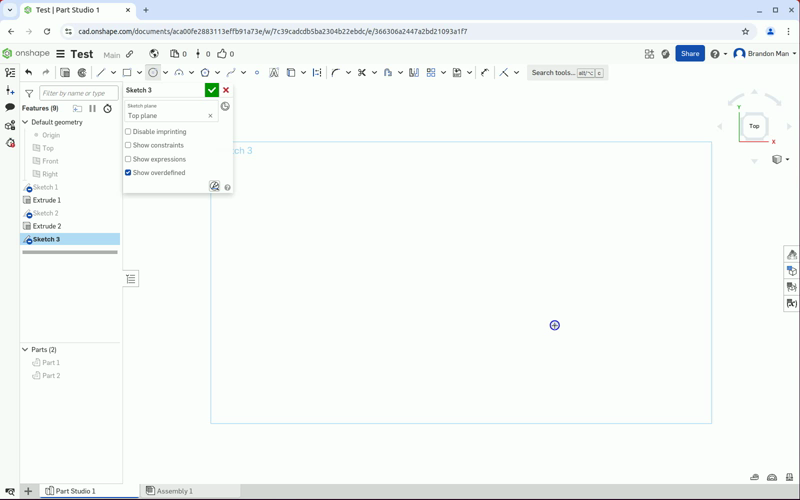
click(554, 325)
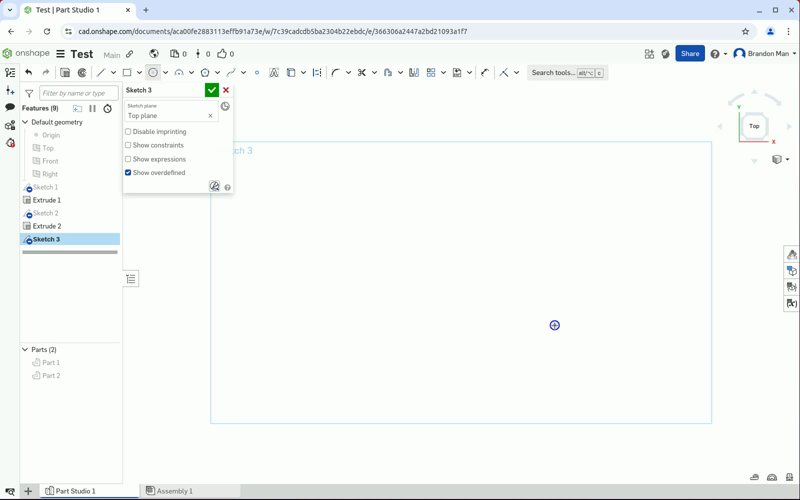
key_up(shift)
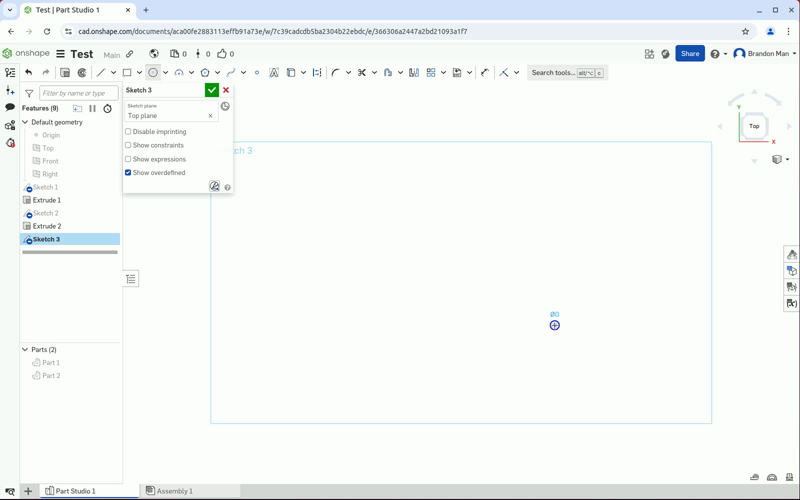
mouse_move(557, 325)
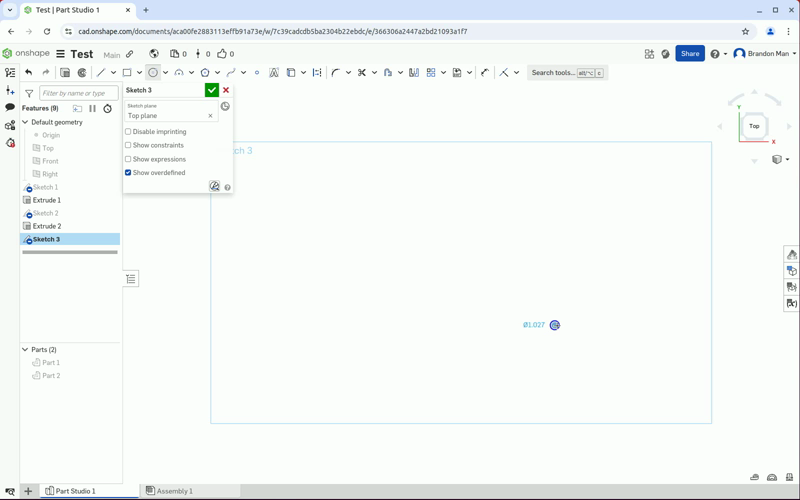
scroll(6)
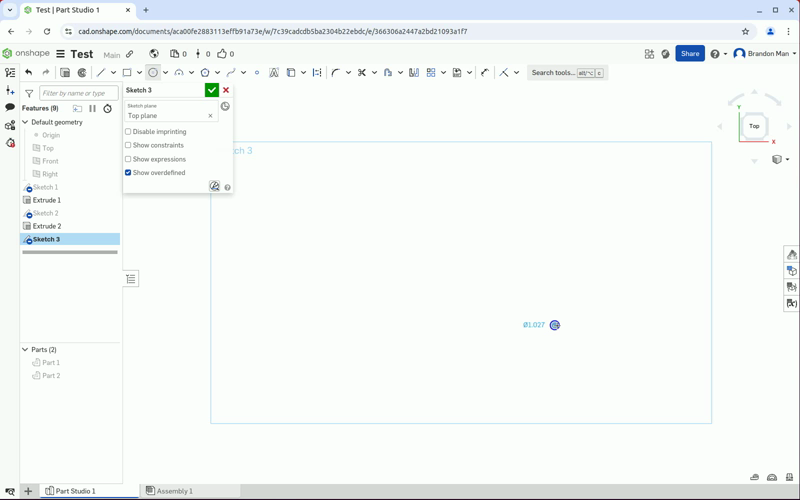
scroll(6)
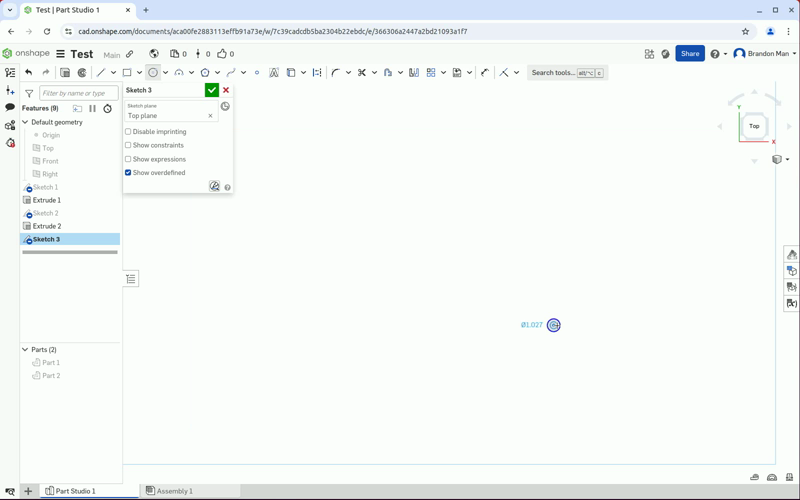
scroll(6)
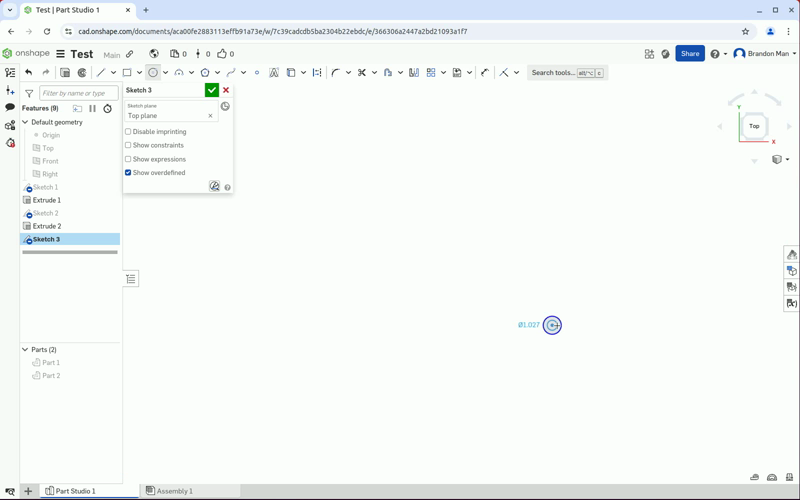
scroll(6)
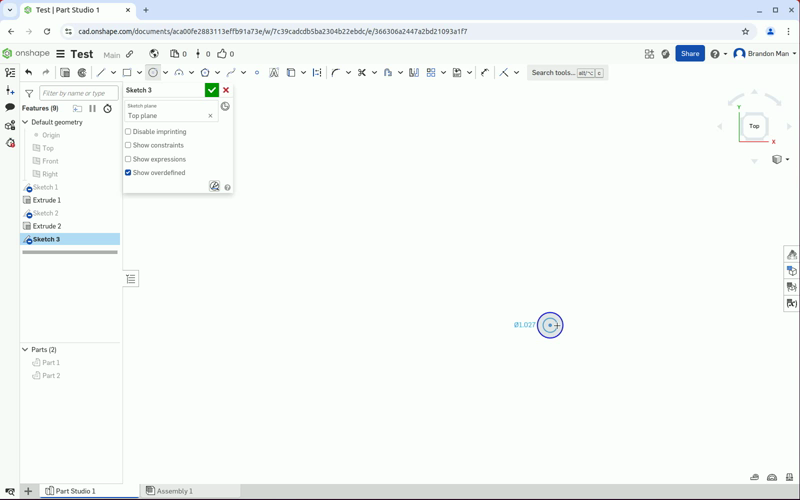
scroll(6)
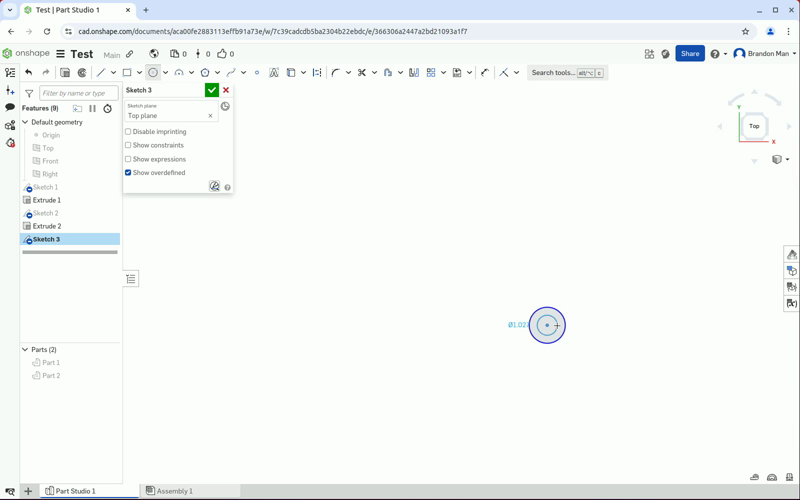
scroll(6)
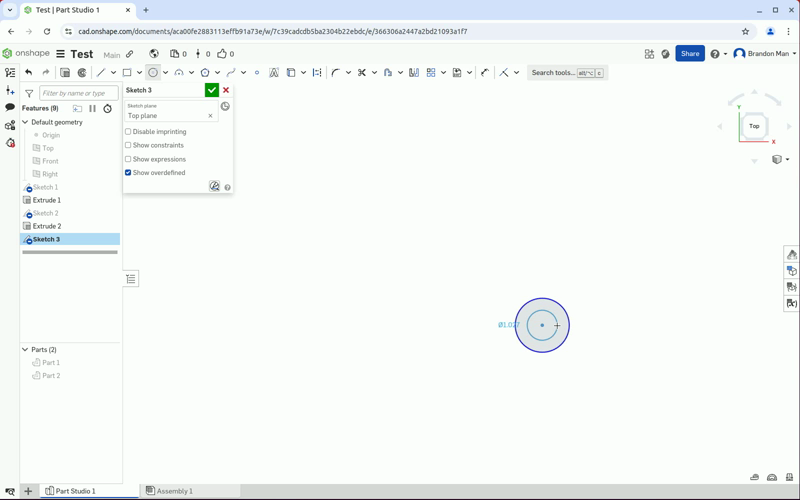
scroll(6)
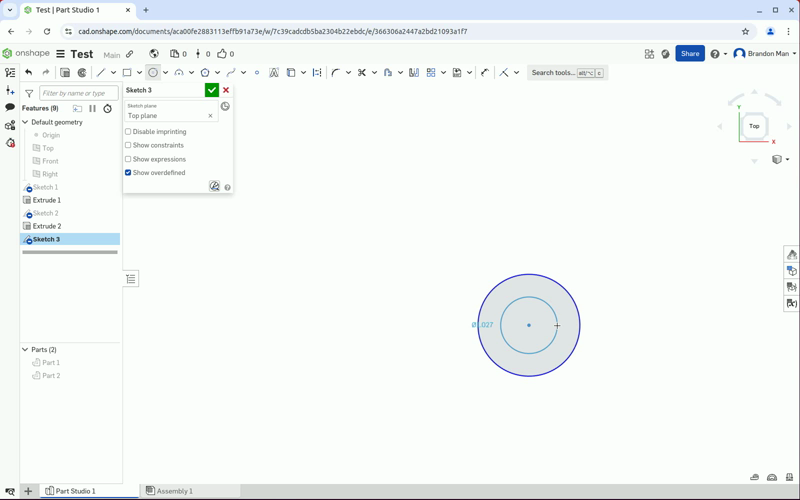
click(557, 325)
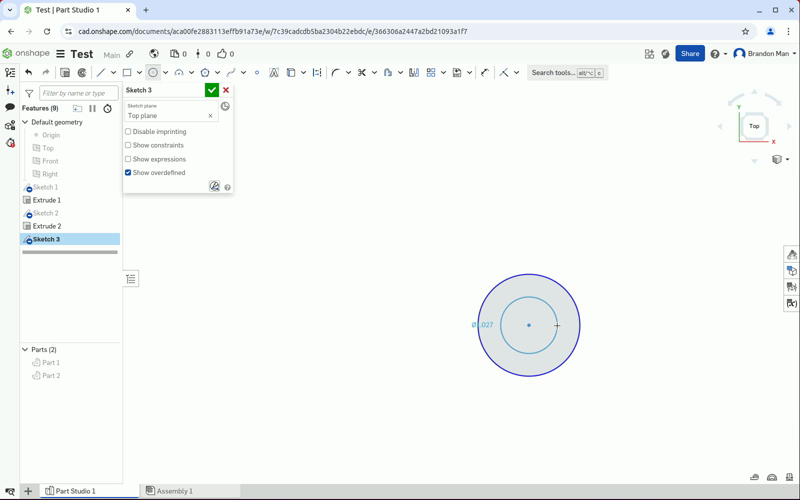
scroll(-6)
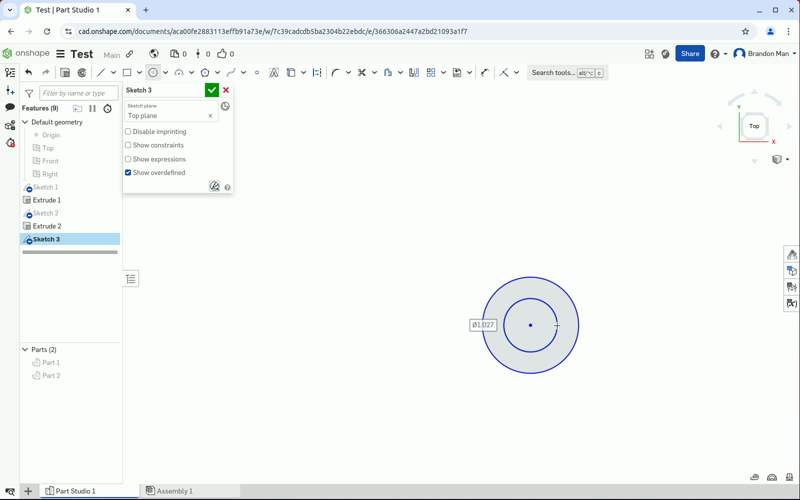
scroll(-6)
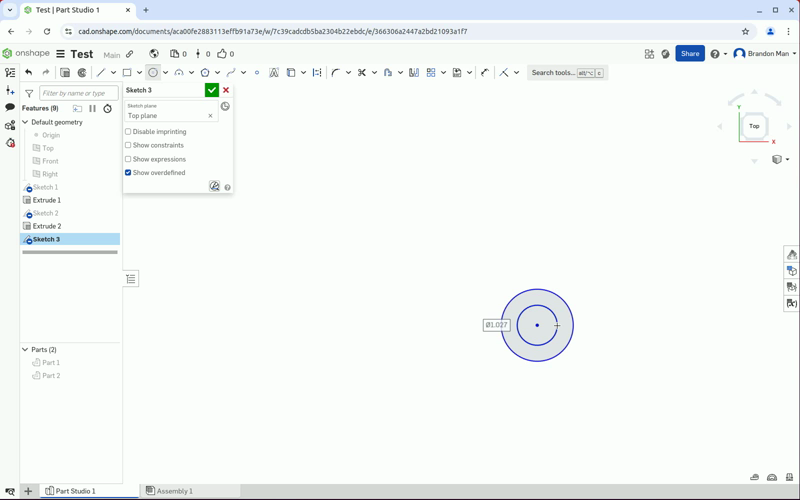
scroll(-6)
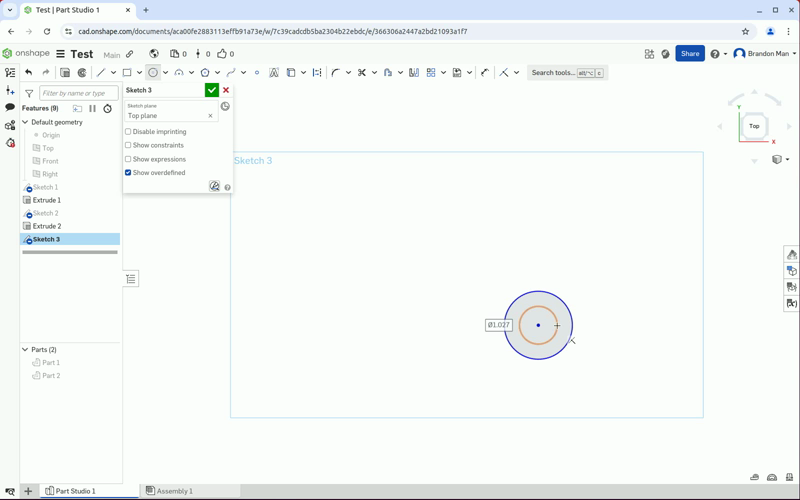
scroll(-6)
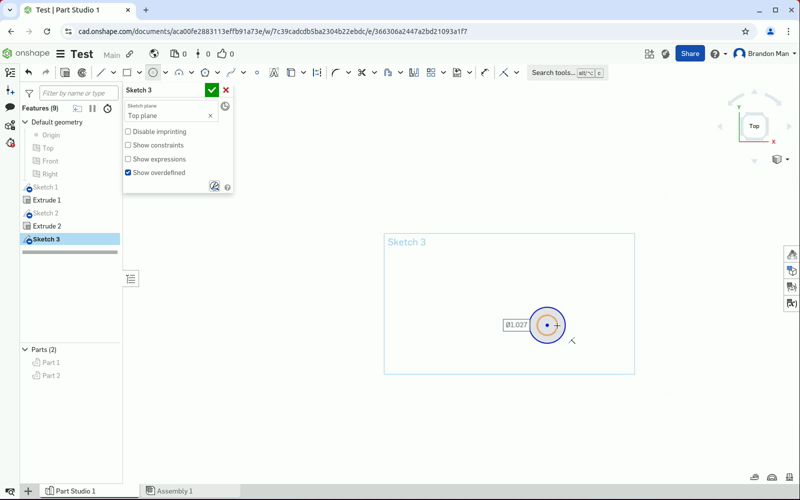
scroll(-6)
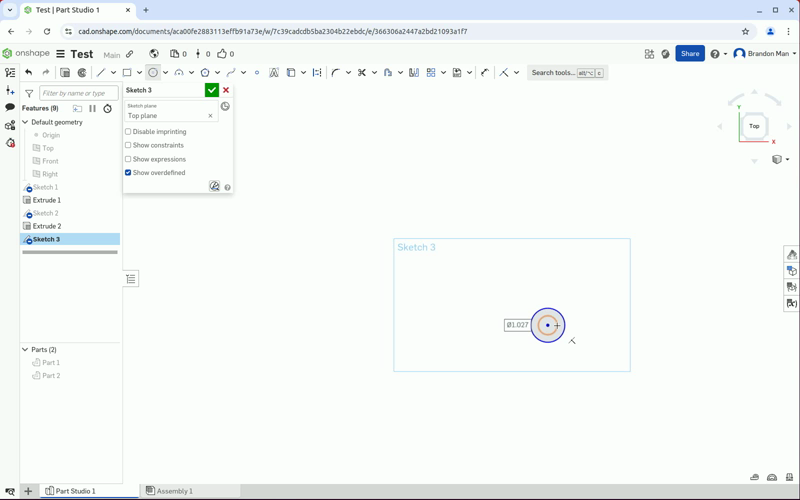
scroll(-6)
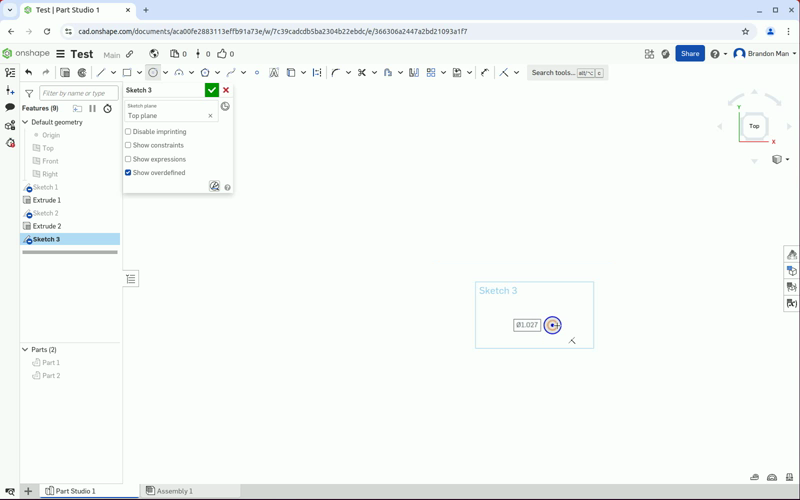
scroll(-6)
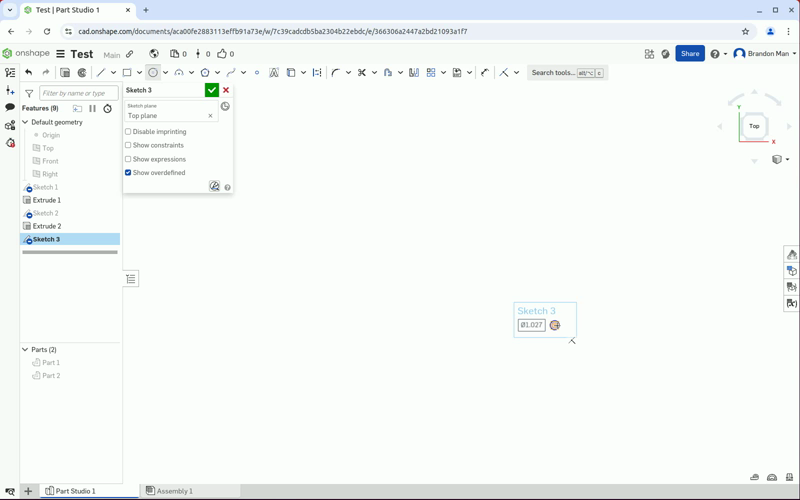
key(esc)
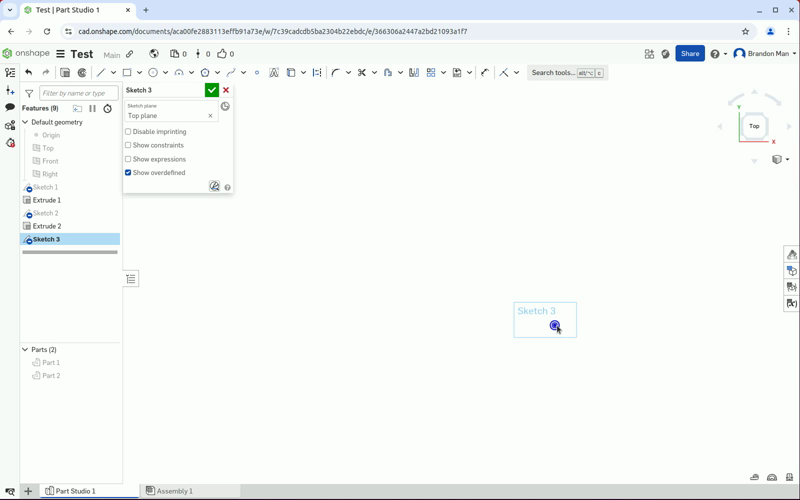
mouse_move(550, 325)
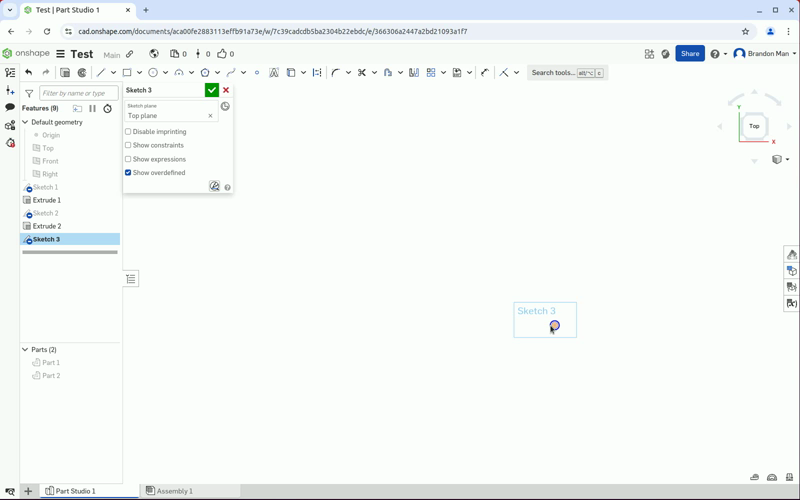
scroll(6)
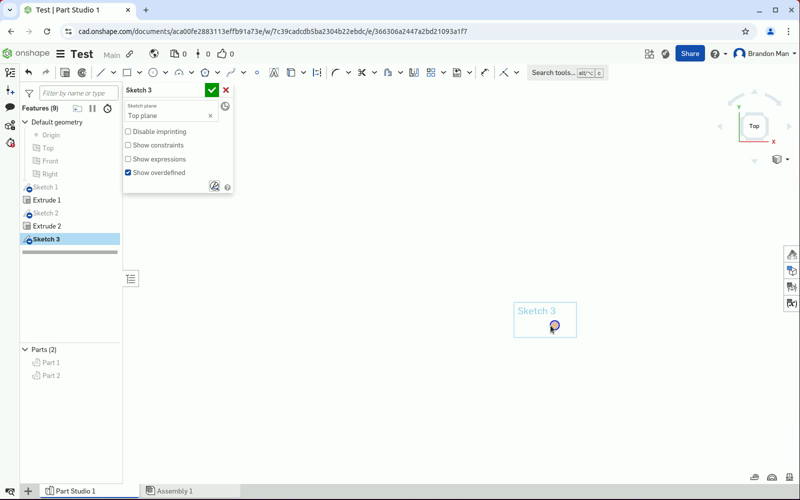
scroll(6)
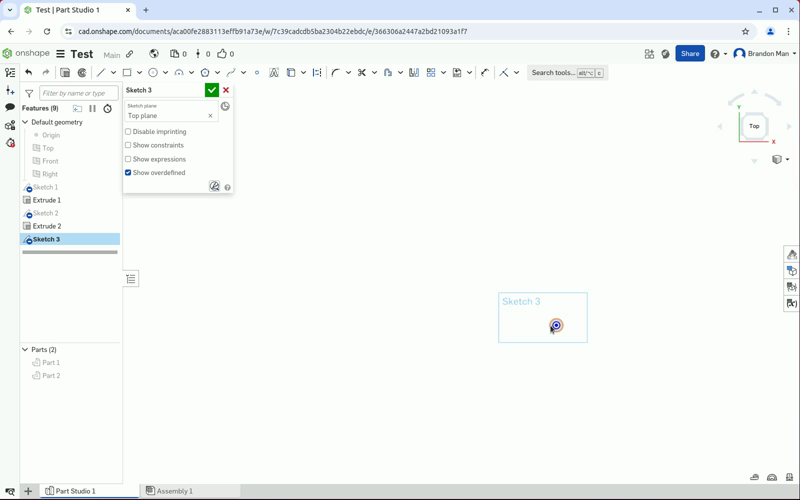
scroll(6)
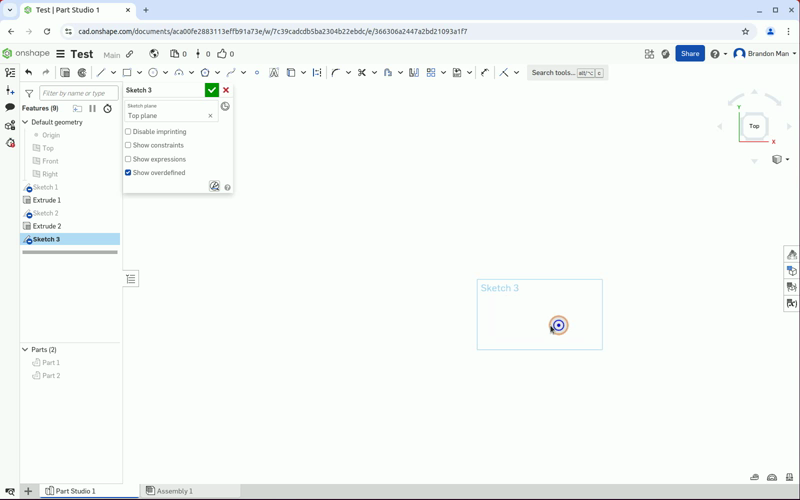
scroll(6)
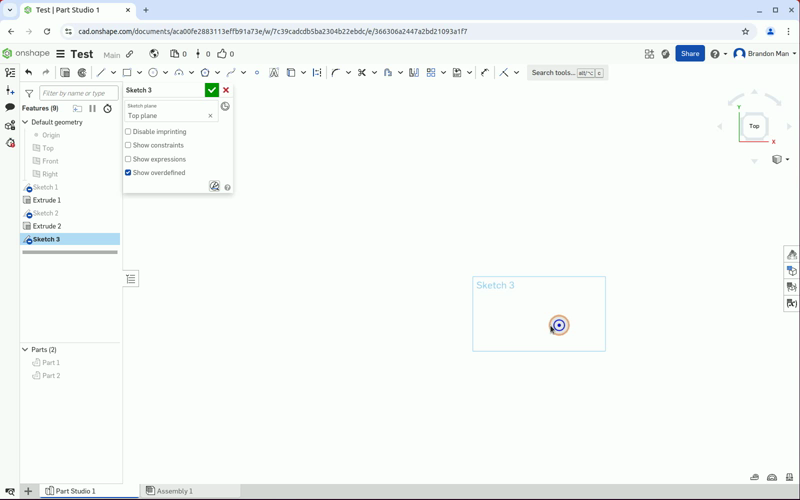
scroll(6)
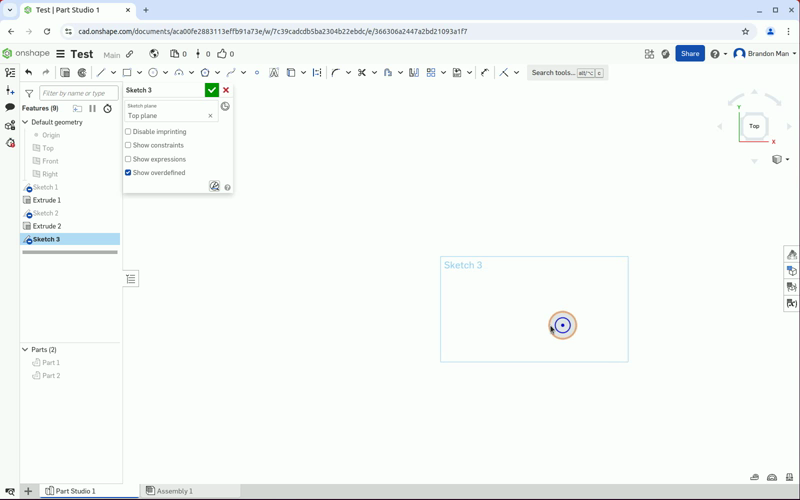
scroll(6)
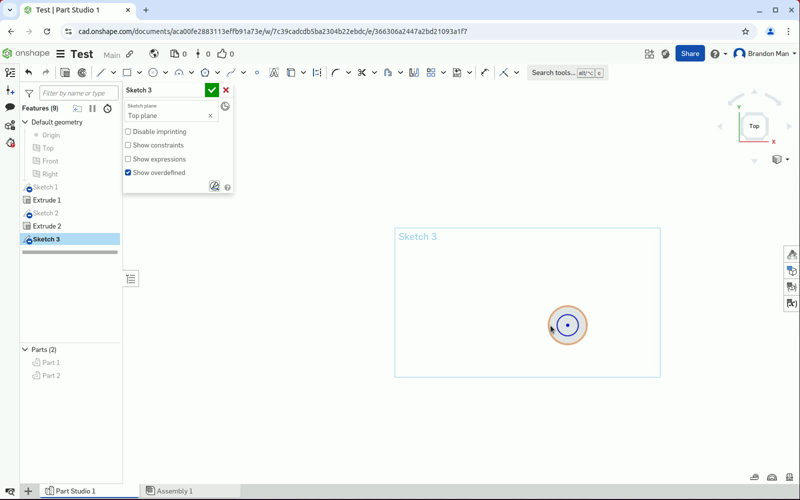
scroll(6)
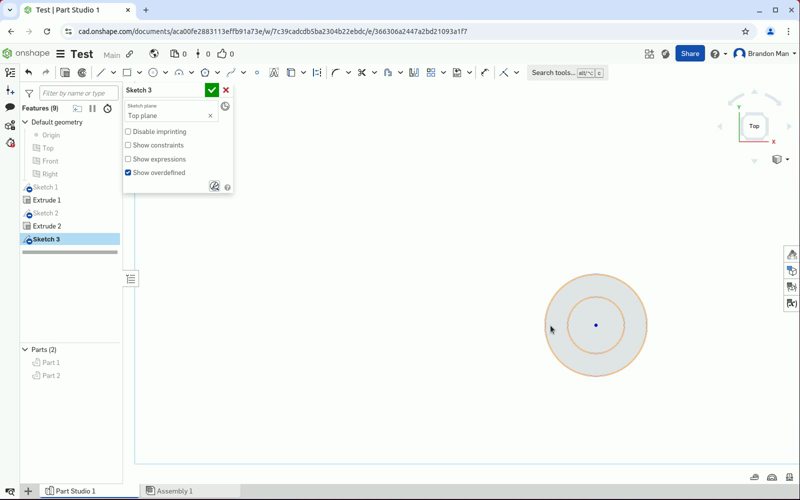
click(550, 325)
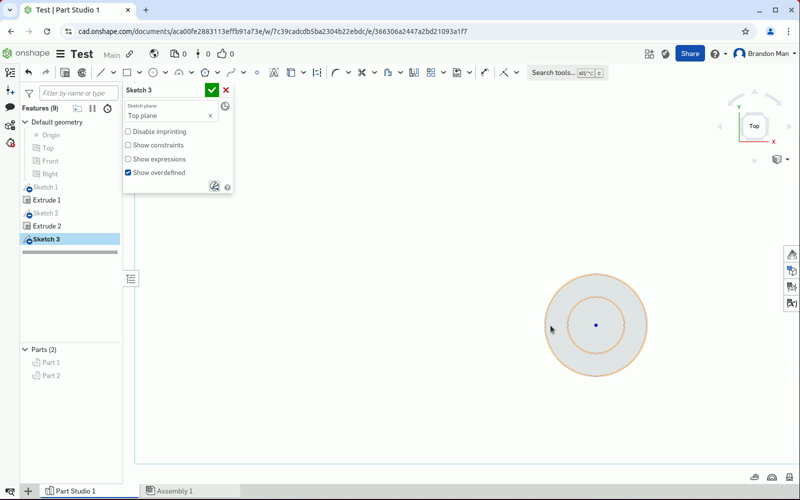
scroll(-6)
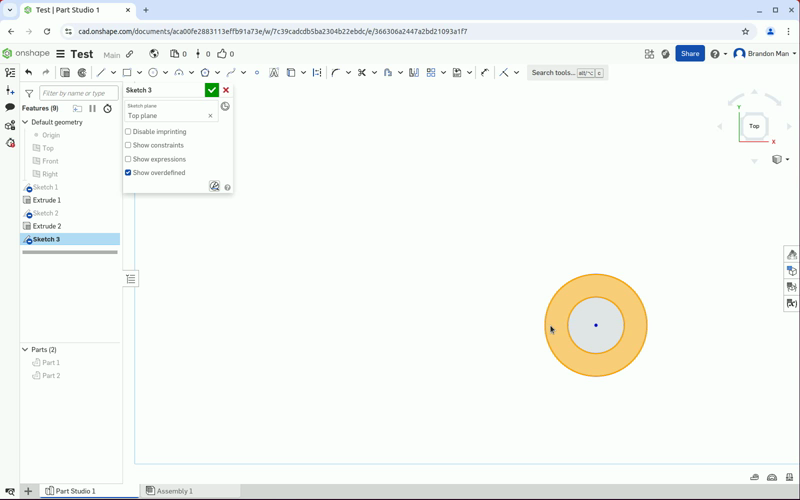
scroll(-6)
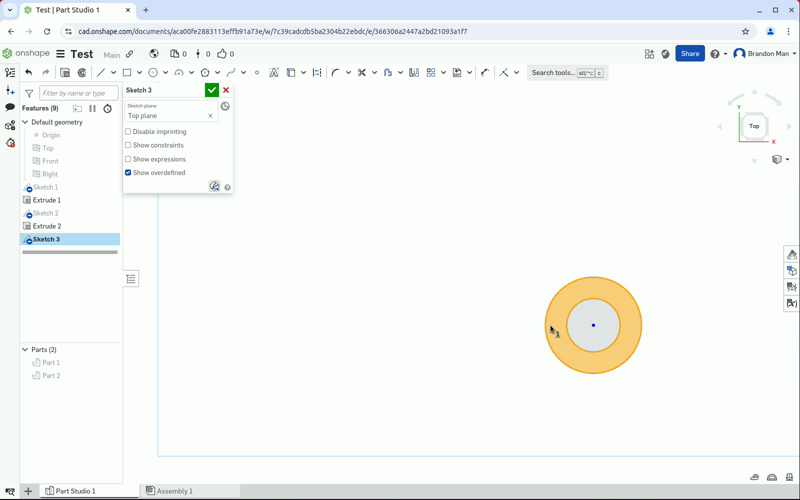
scroll(-6)
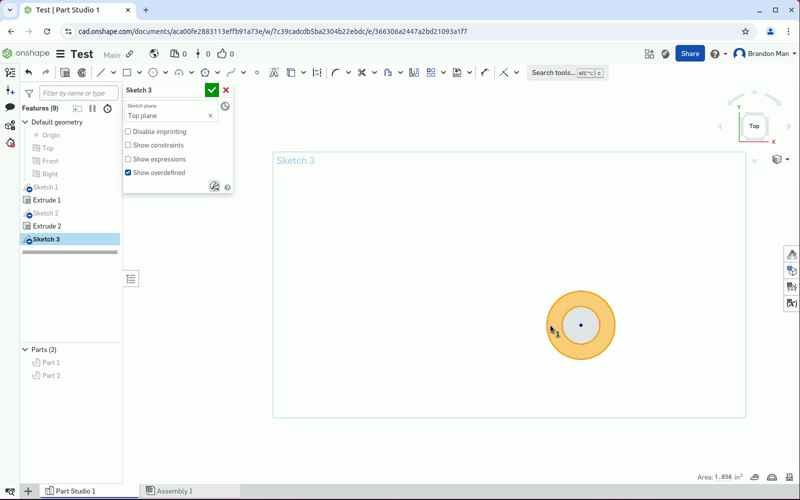
scroll(-6)
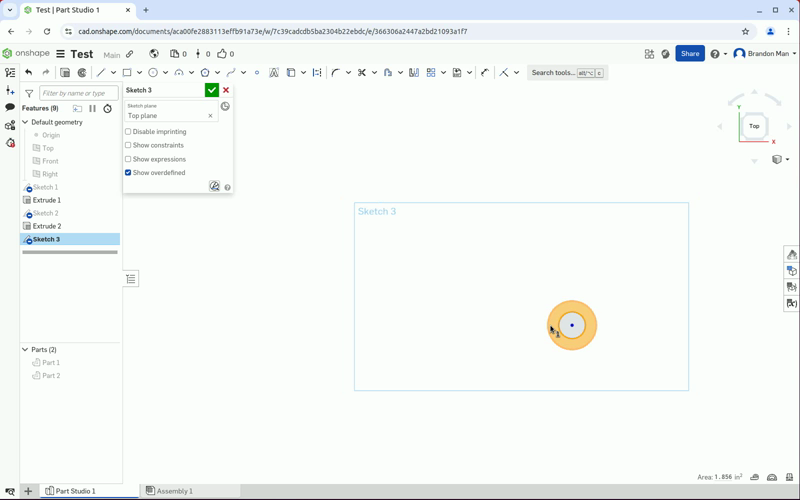
scroll(-6)
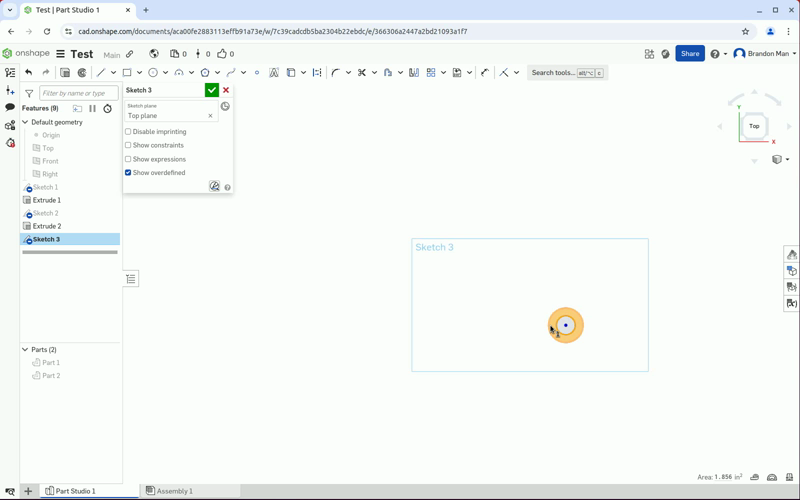
scroll(-6)
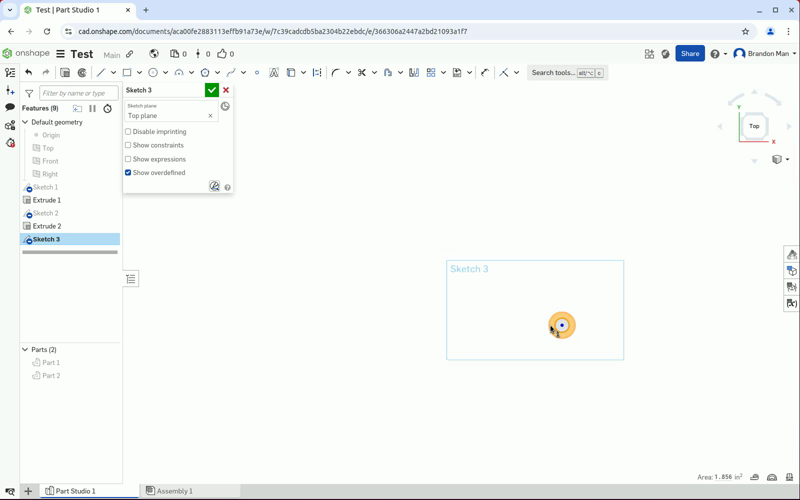
scroll(-6)
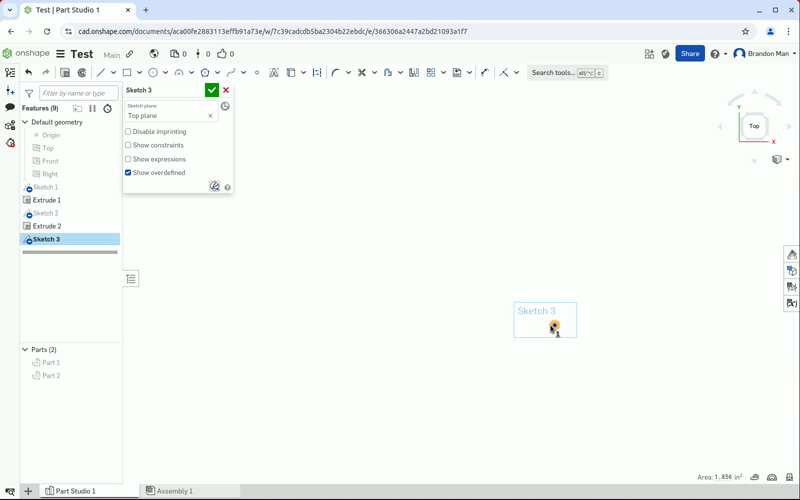
mouse_move(73, 352)
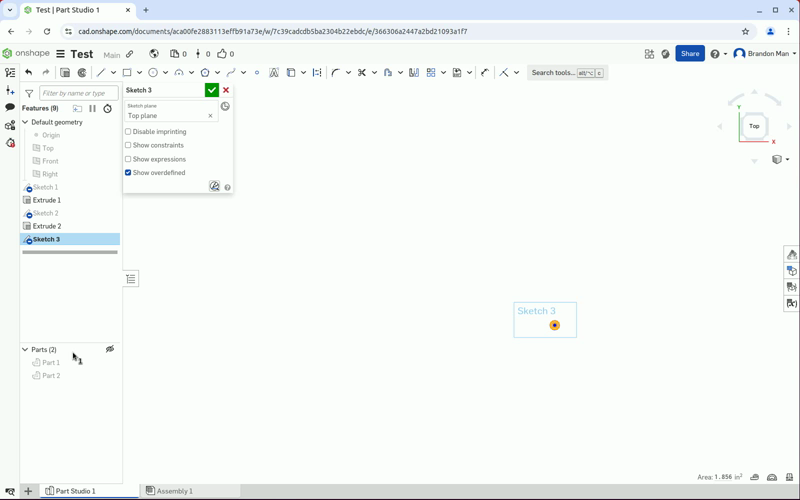
key(shift+y)
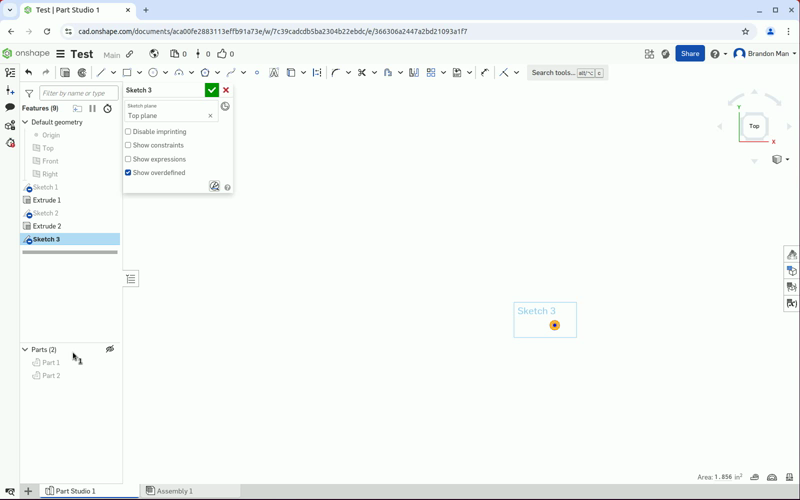
key(shift+e)
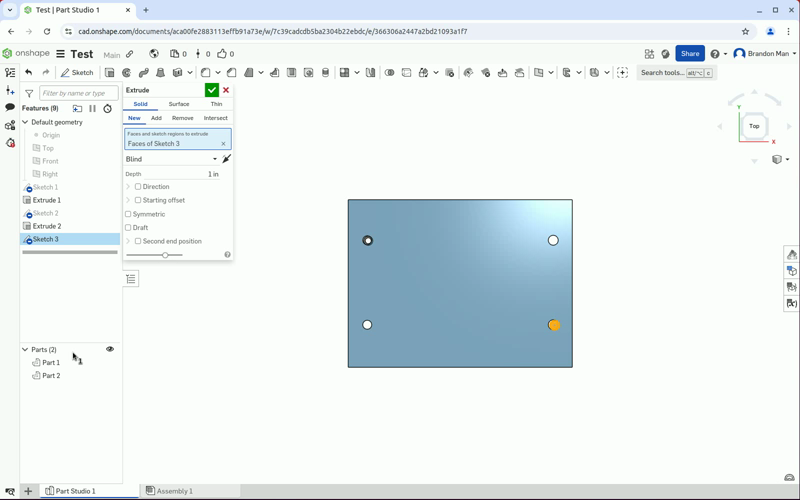
mouse_move(143, 106)
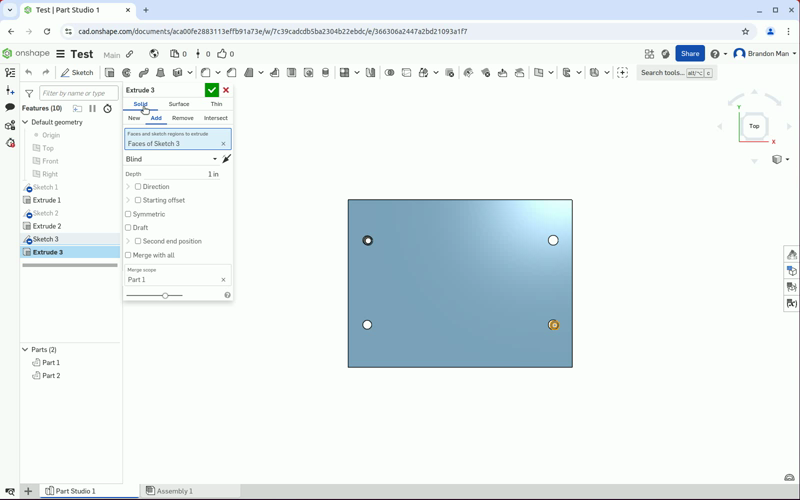
click(143, 106)
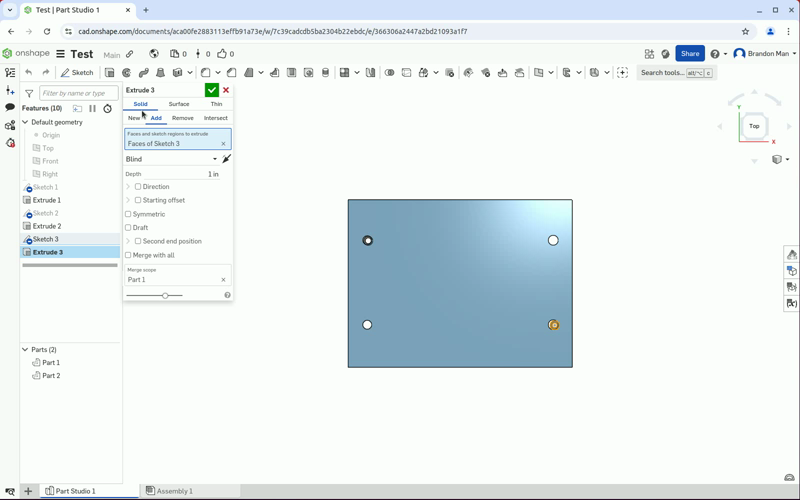
mouse_move(137, 120)
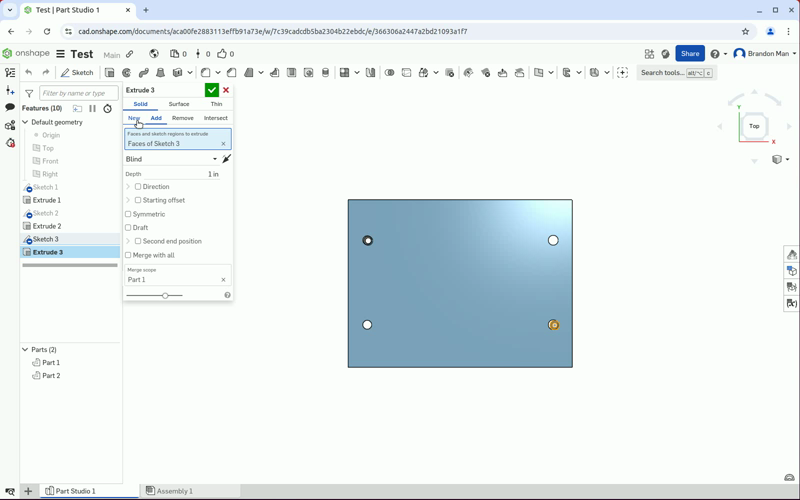
click(137, 120)
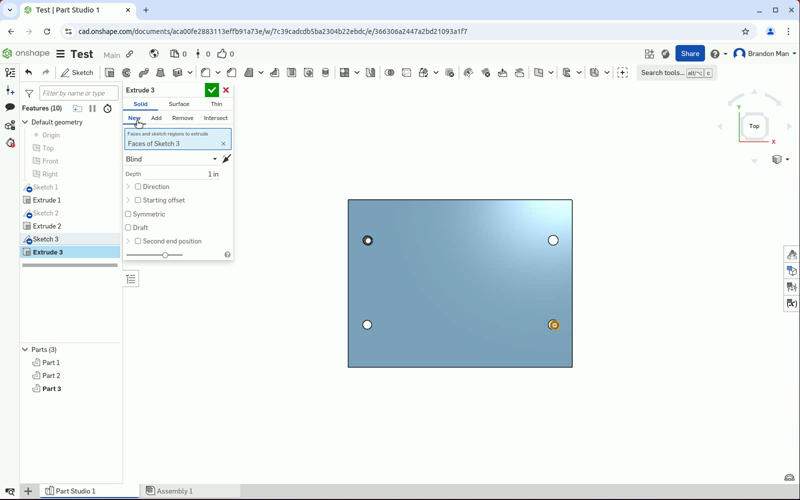
key(tab, 4)
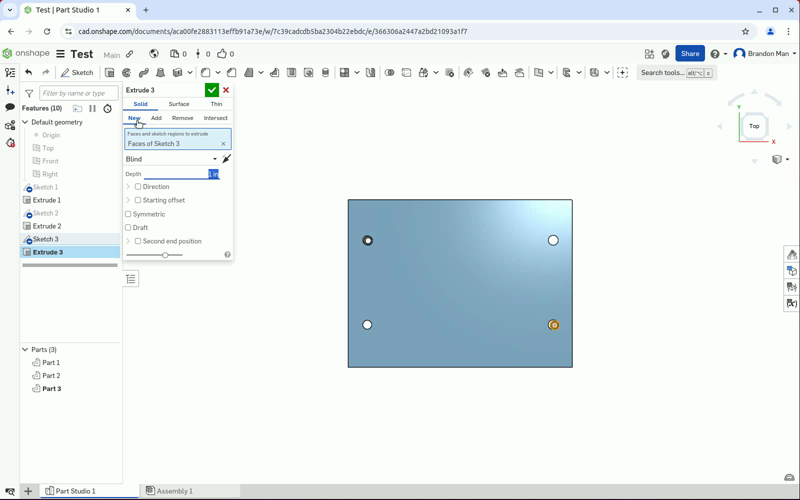
text(1.444)
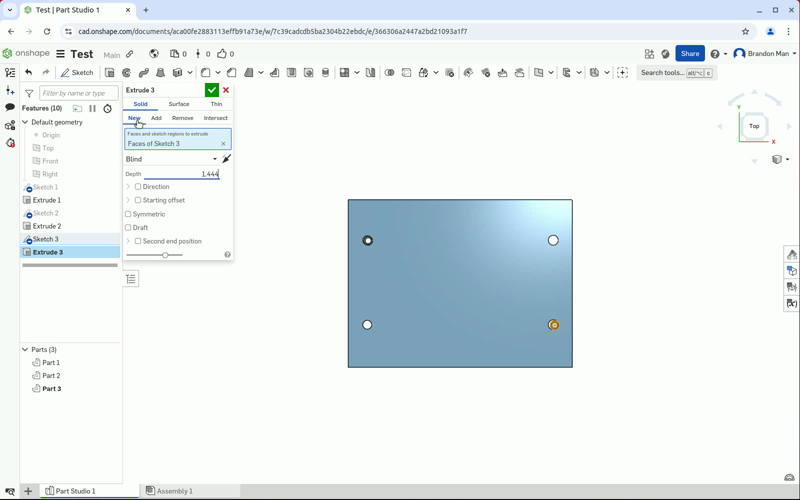
key(enter)
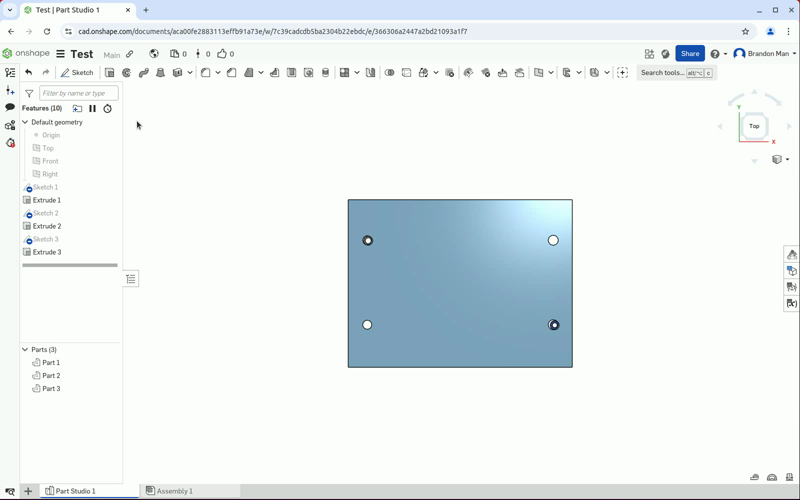
key(shift+h)
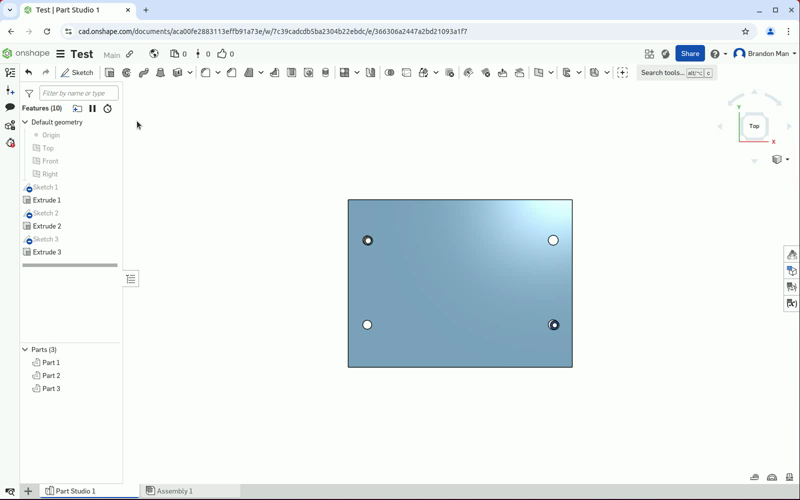
key(shift+h)
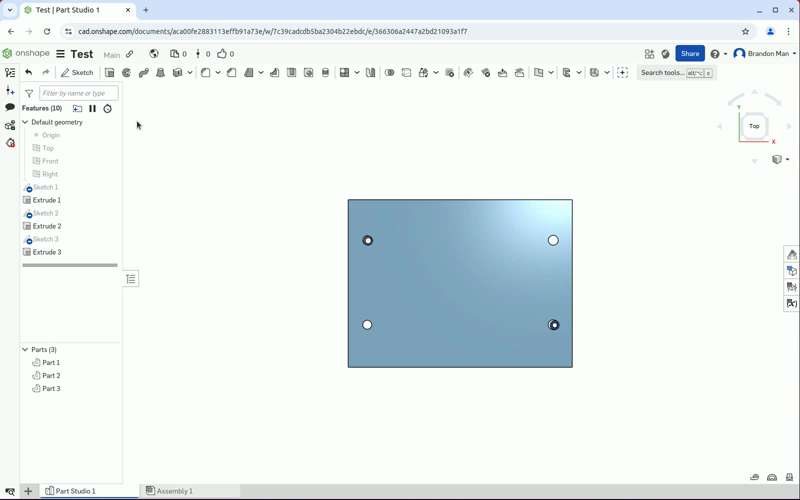
mouse_move(73, 189)
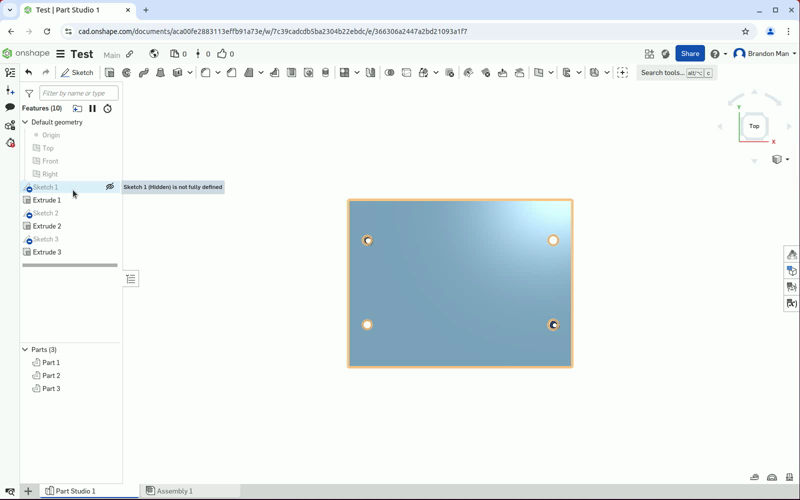
click(73, 189)
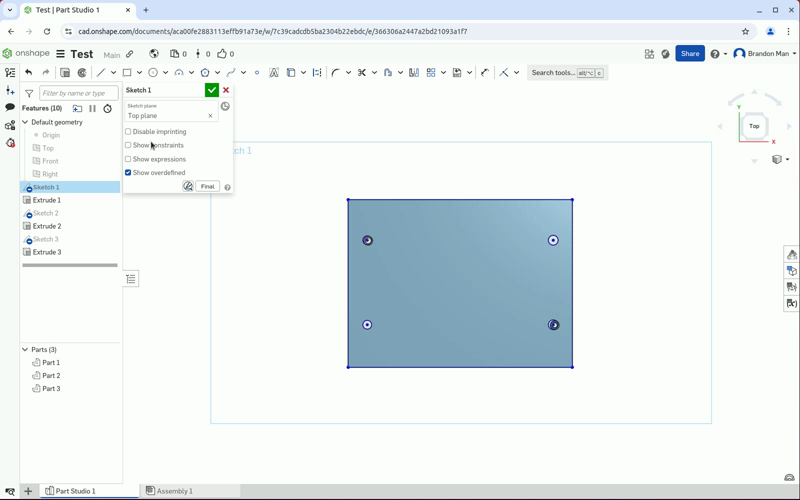
mouse_move(229, 92)
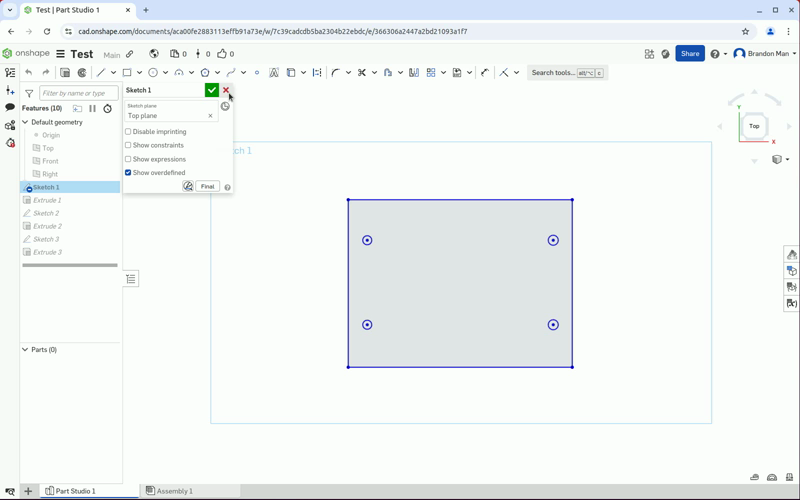
click(229, 92)
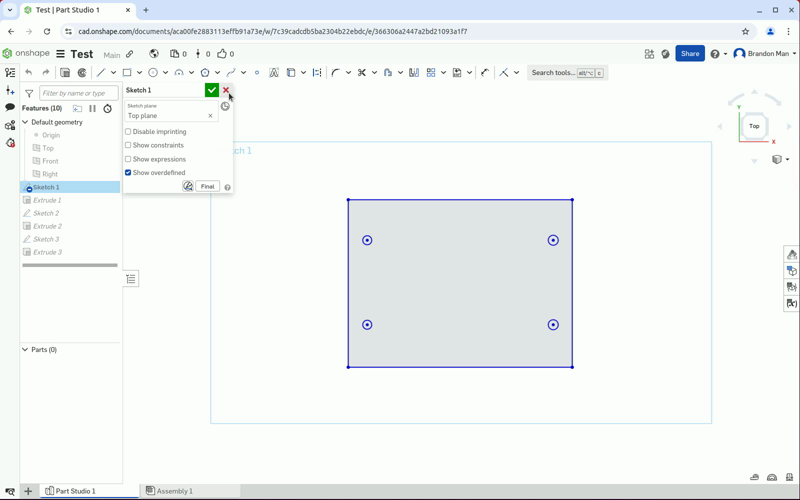
key(shift+s)
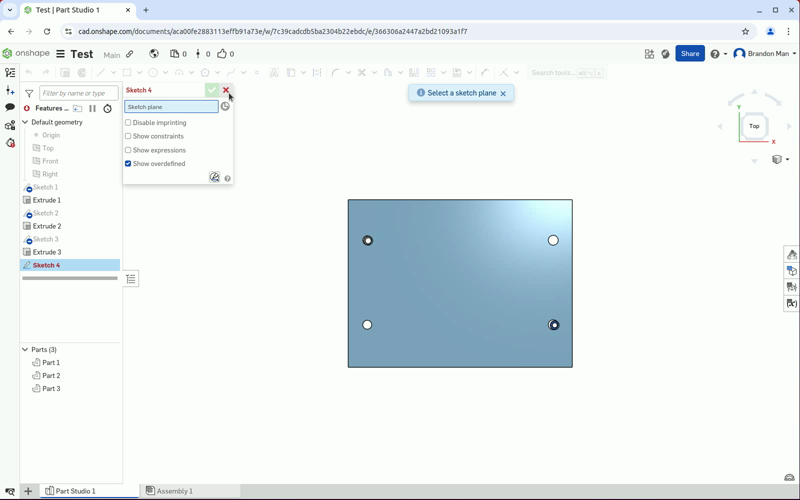
mouse_move(73, 150)
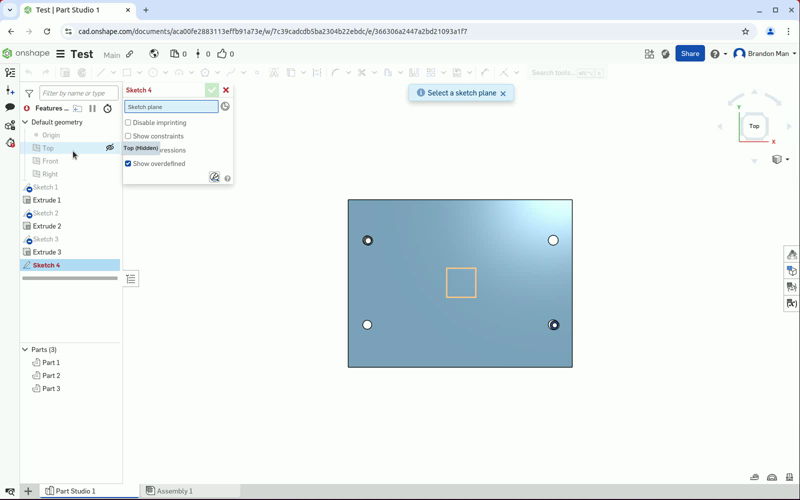
click(73, 150)
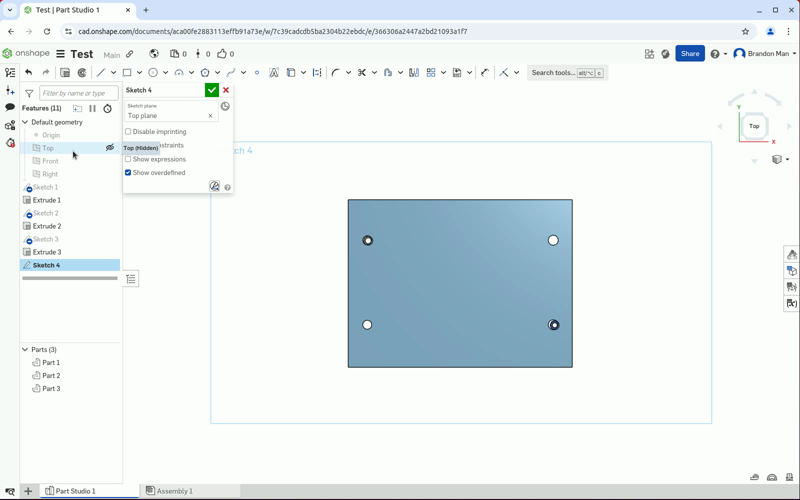
mouse_move(73, 352)
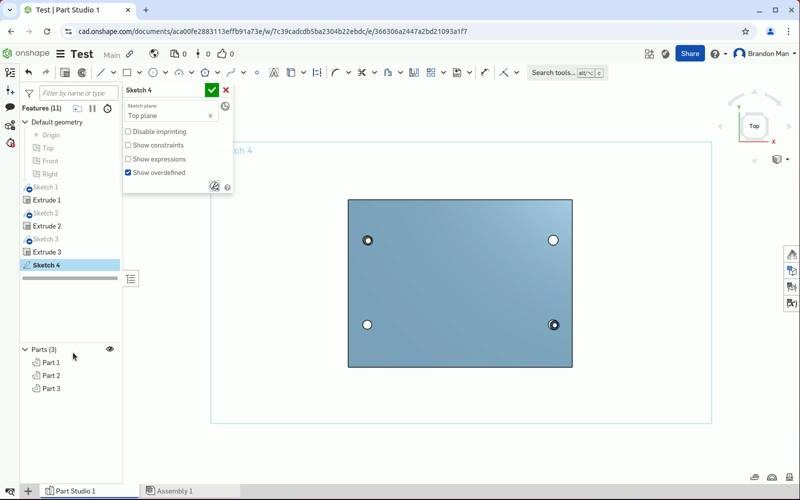
key(y)
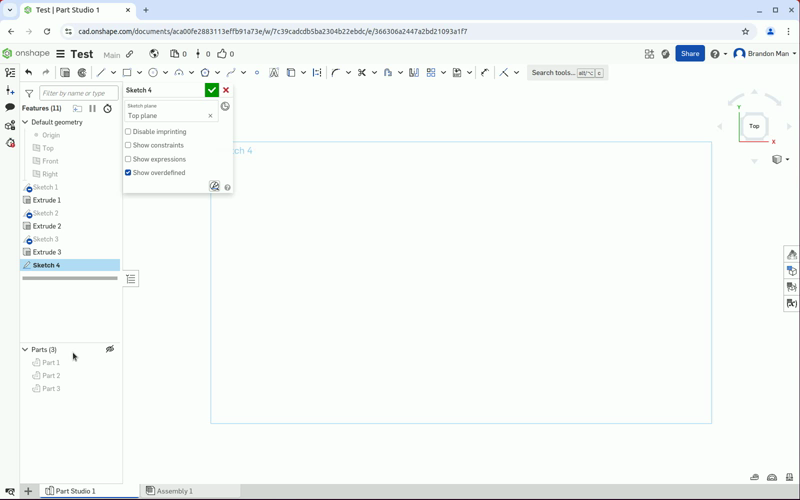
key(c)
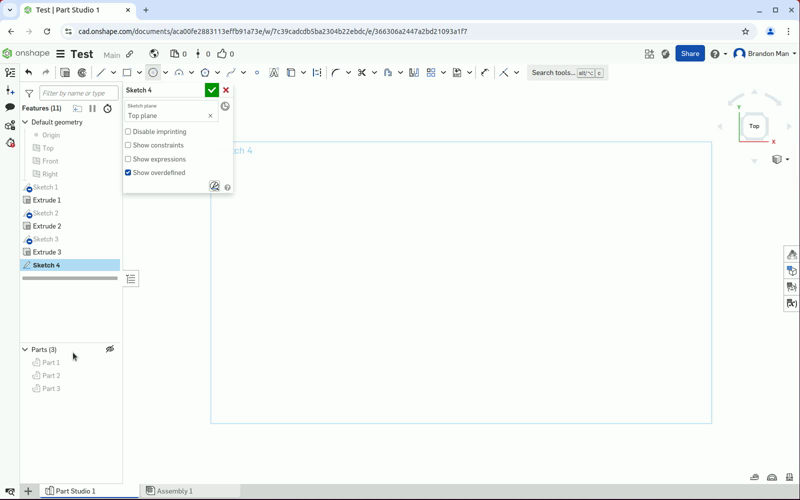
key_down(shift)
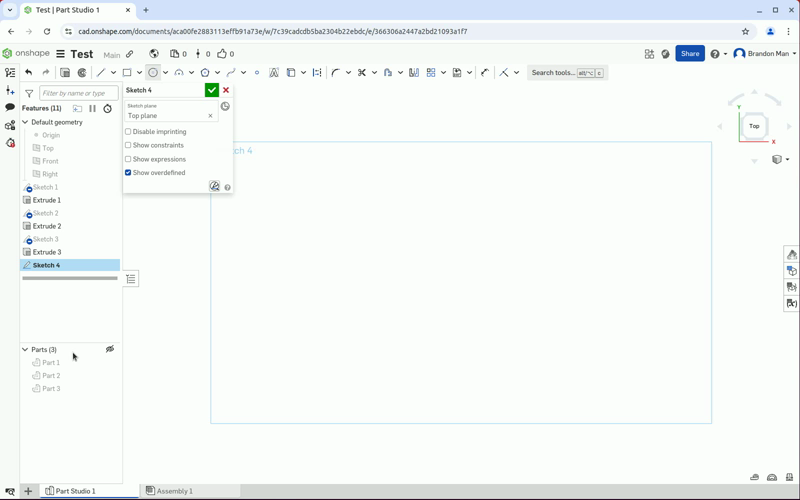
mouse_move(554, 240)
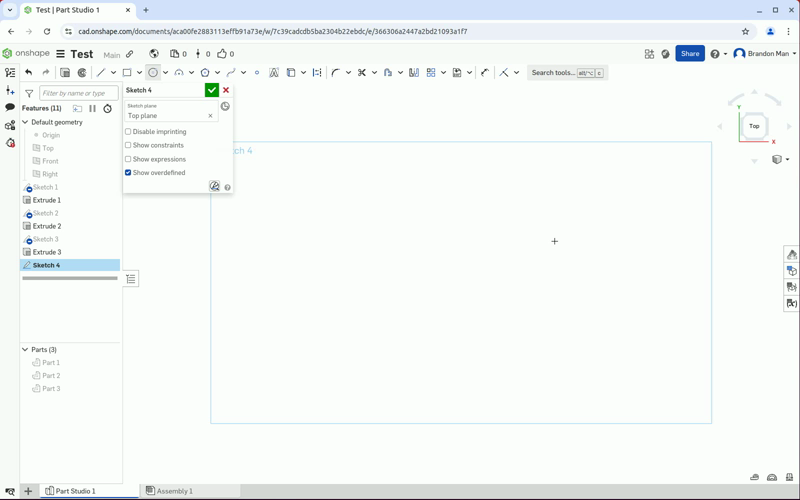
click(554, 240)
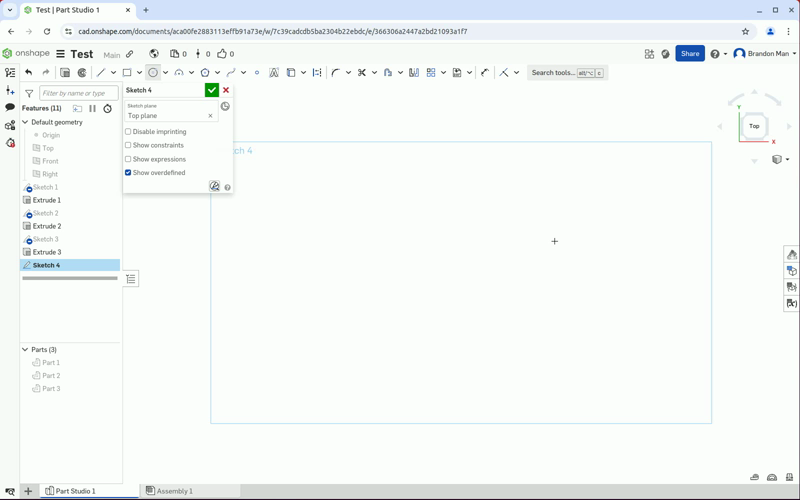
key_up(shift)
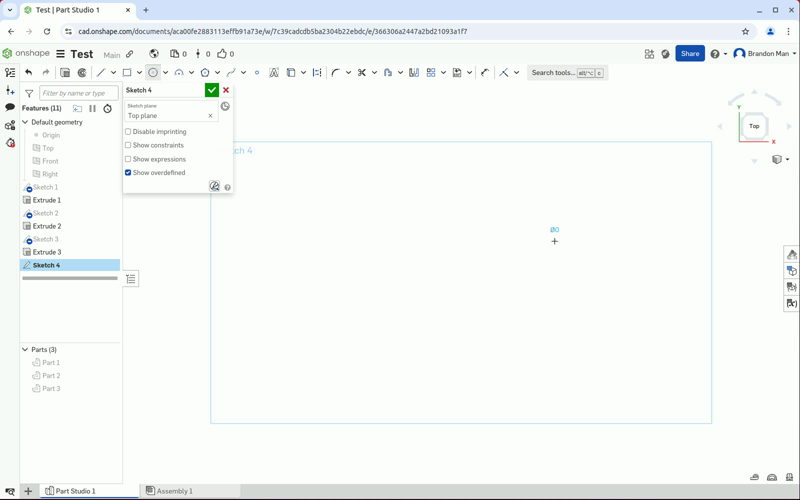
mouse_move(559, 240)
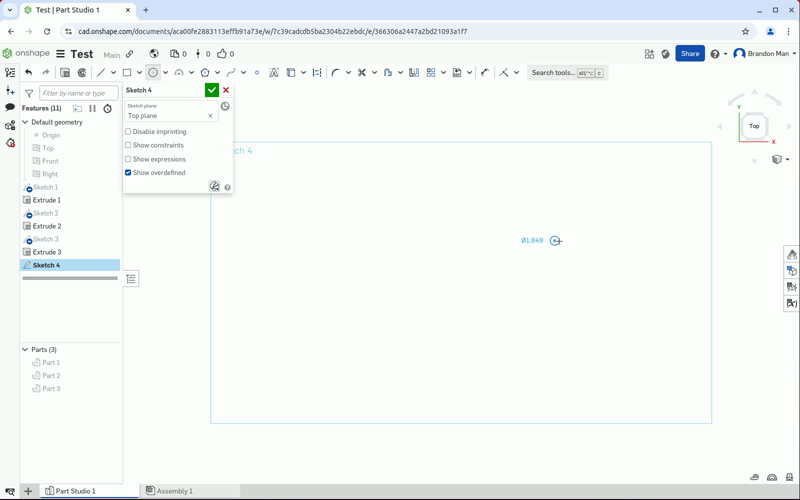
click(559, 240)
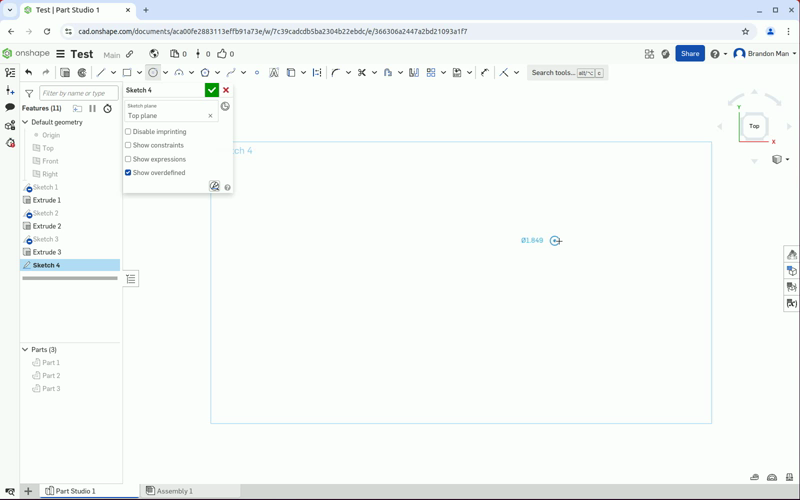
key(esc)
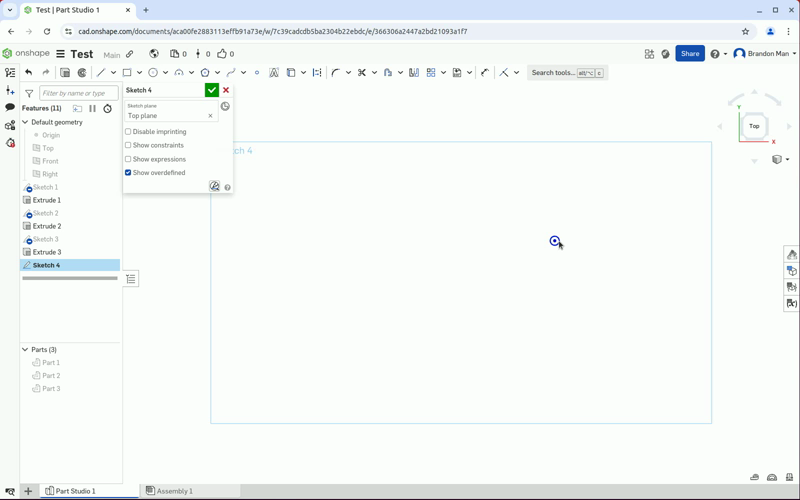
key(c)
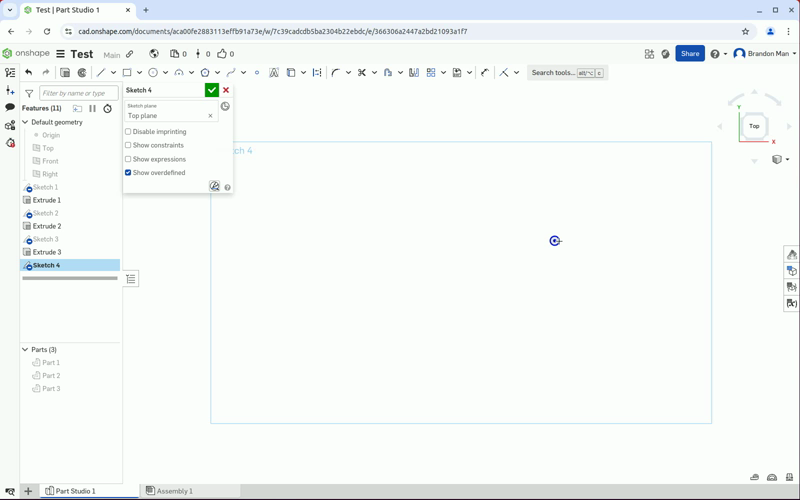
key_down(shift)
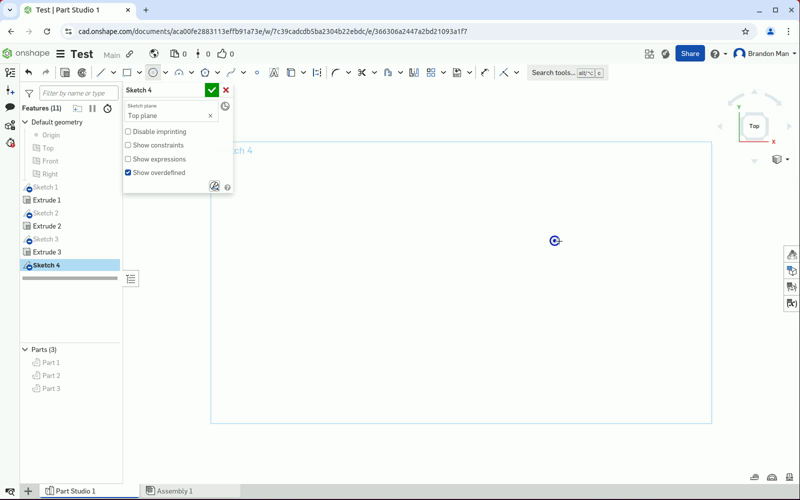
mouse_move(554, 240)
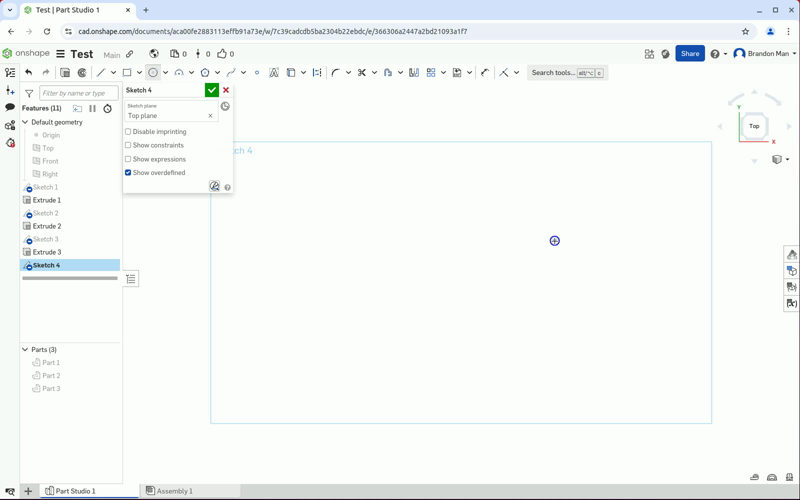
click(554, 240)
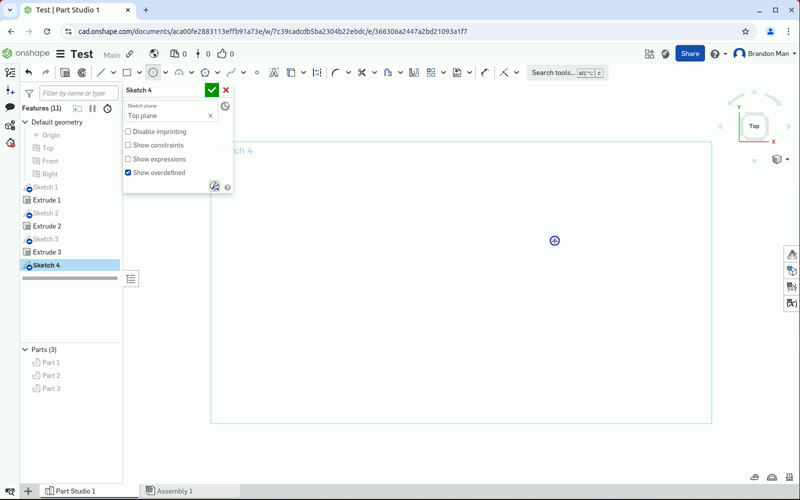
key_up(shift)
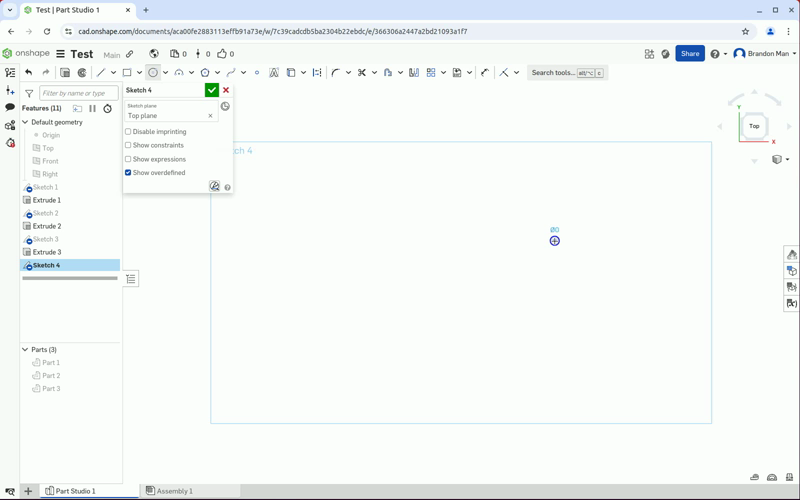
mouse_move(557, 240)
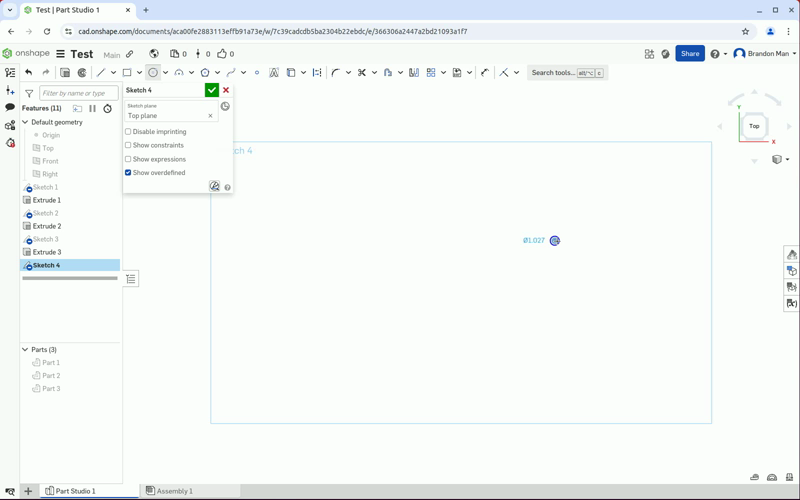
scroll(6)
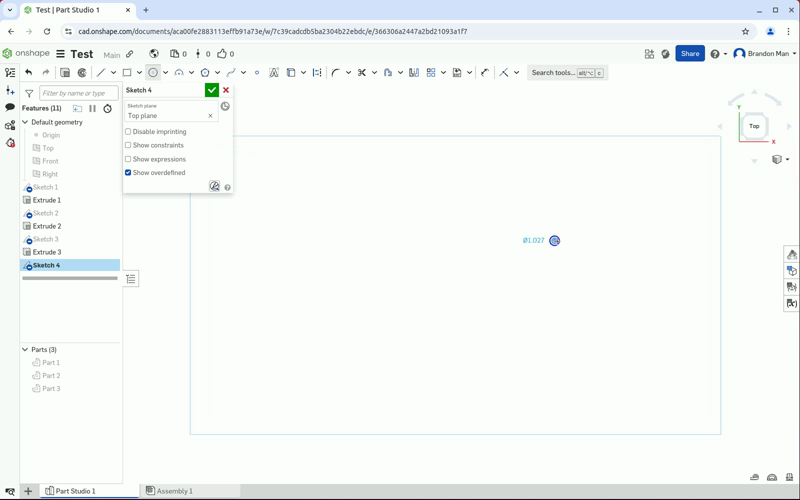
scroll(6)
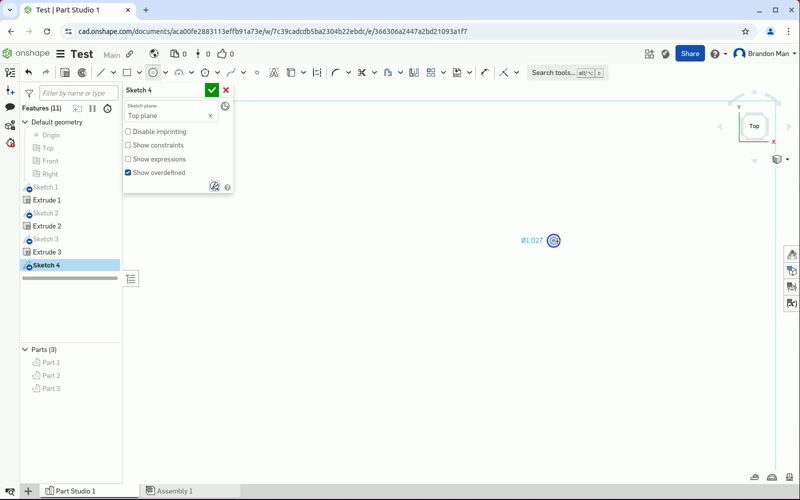
scroll(6)
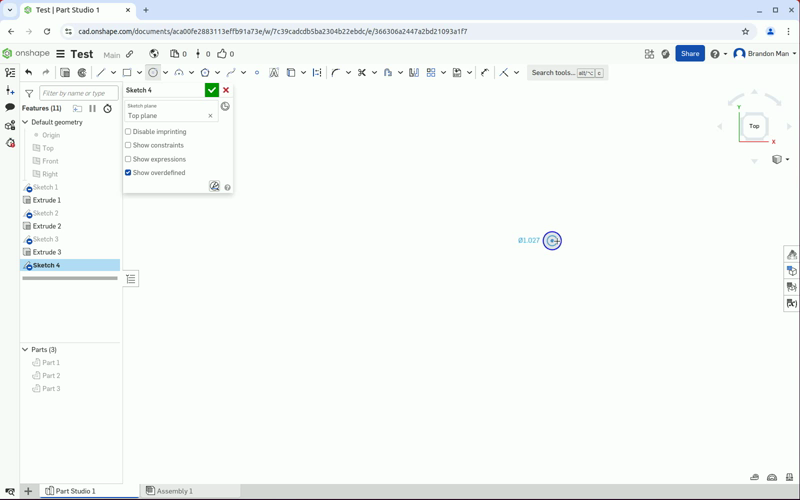
scroll(6)
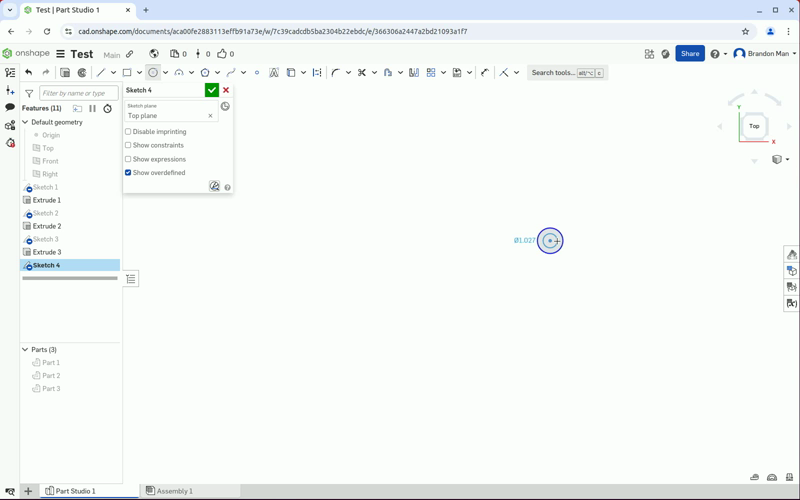
scroll(6)
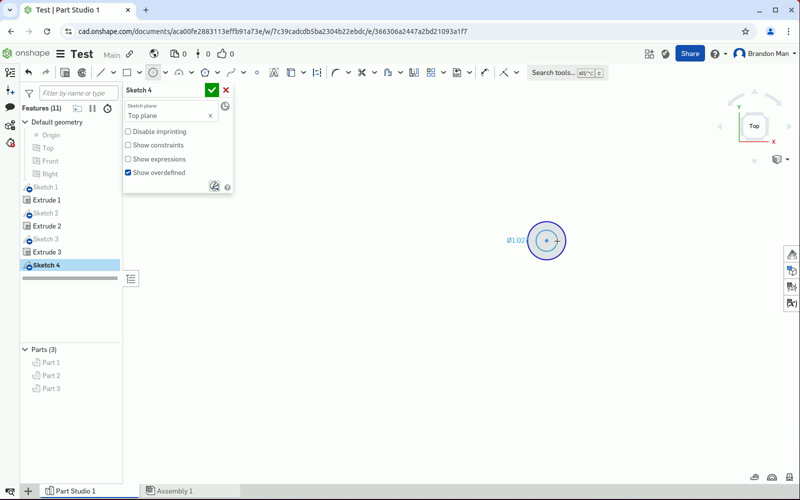
scroll(6)
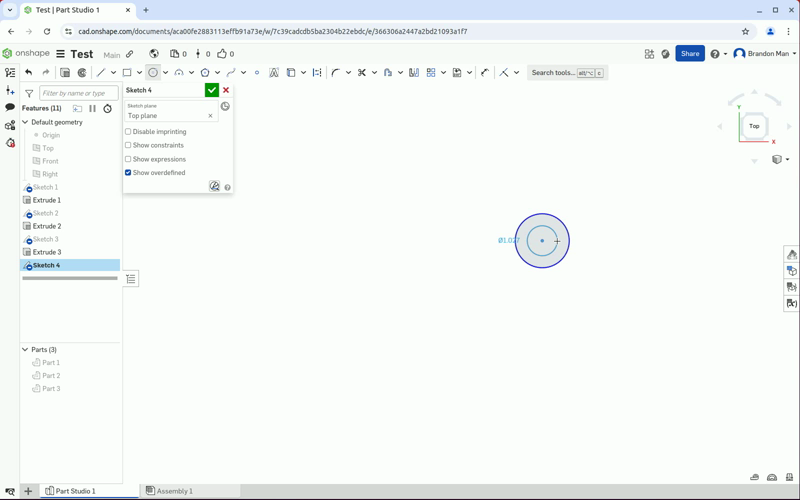
scroll(6)
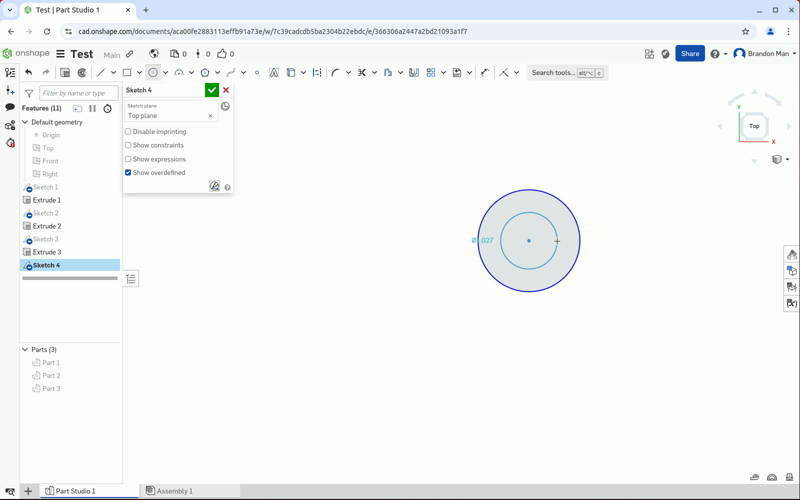
click(557, 240)
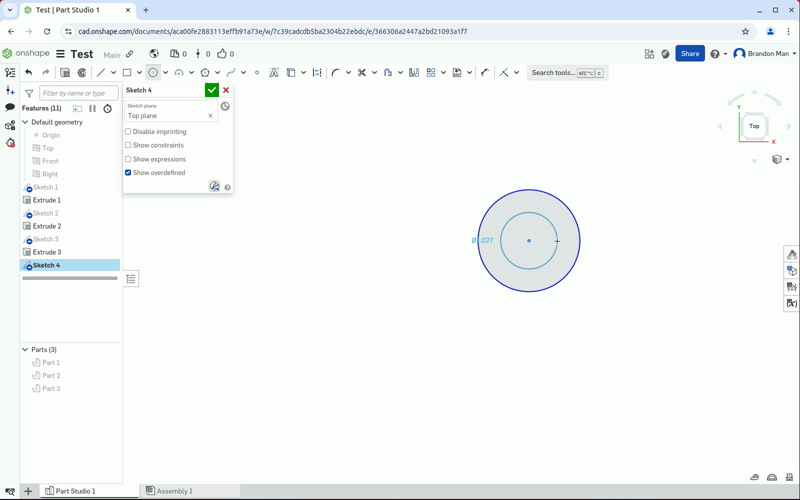
scroll(-6)
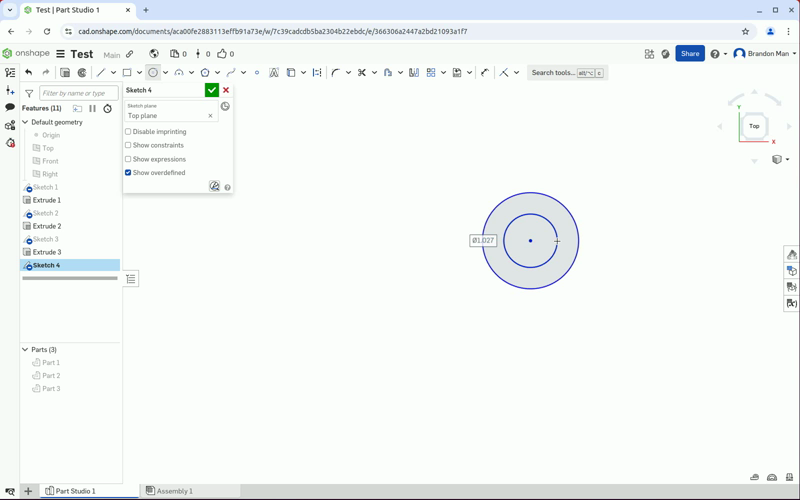
scroll(-6)
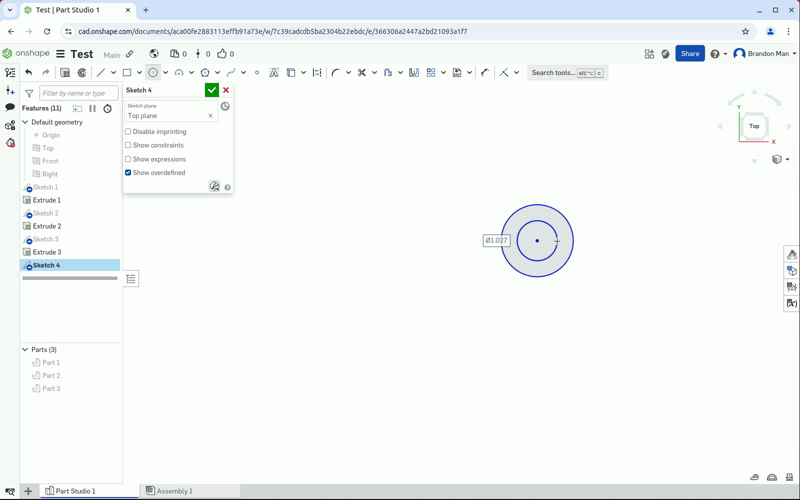
scroll(-6)
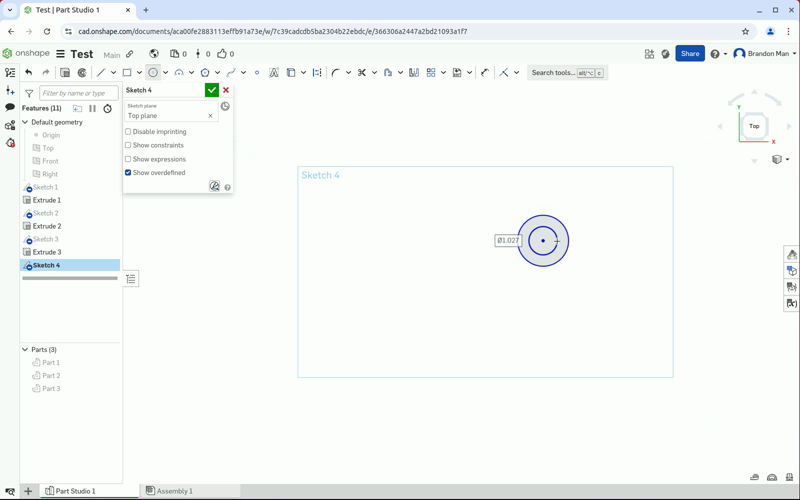
scroll(-6)
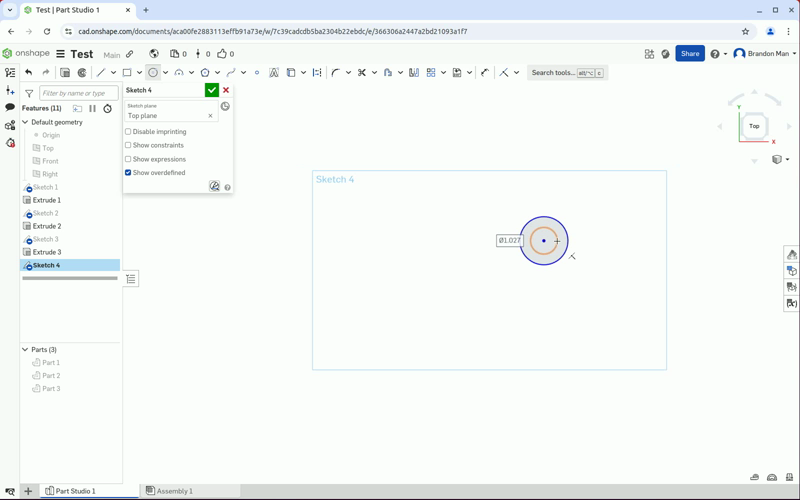
scroll(-6)
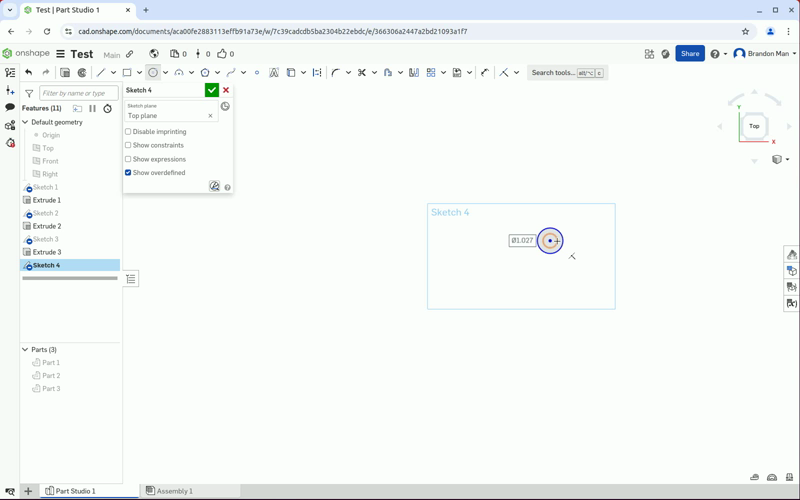
scroll(-6)
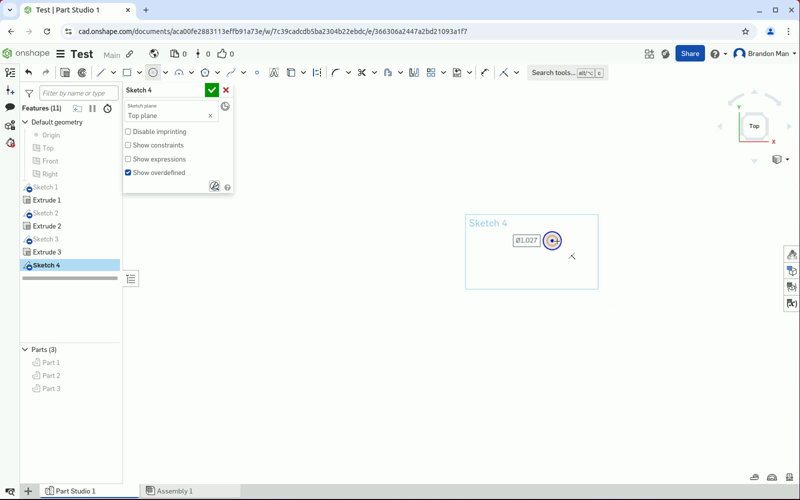
scroll(-6)
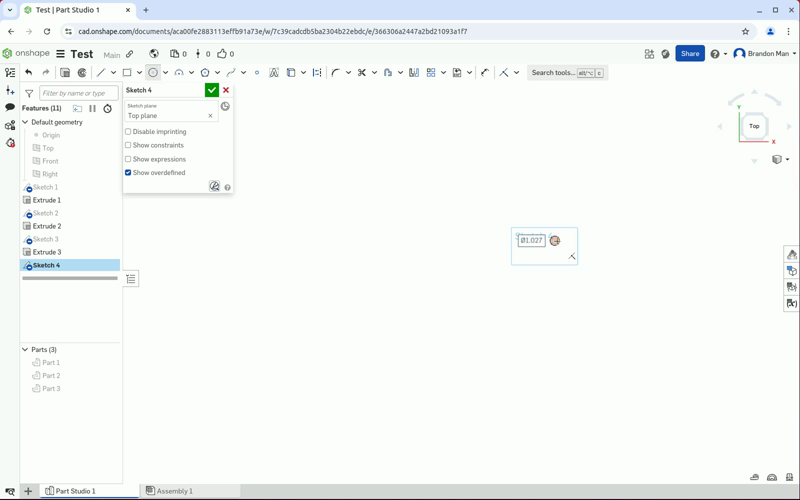
key(esc)
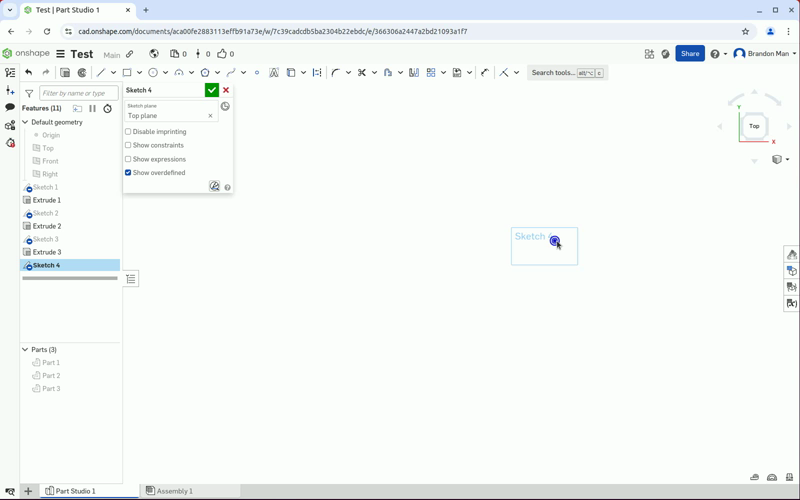
mouse_move(552, 238)
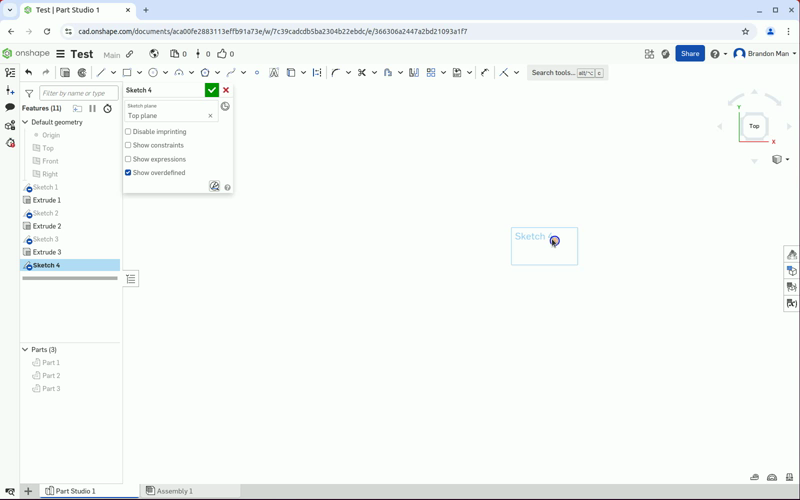
scroll(6)
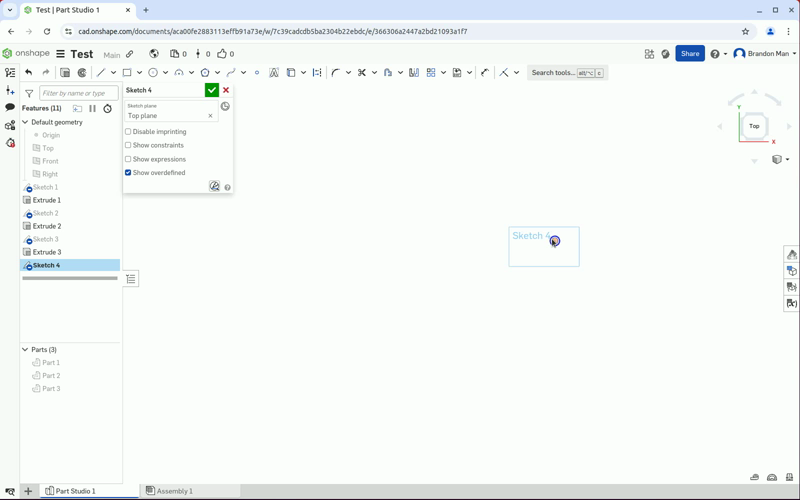
scroll(6)
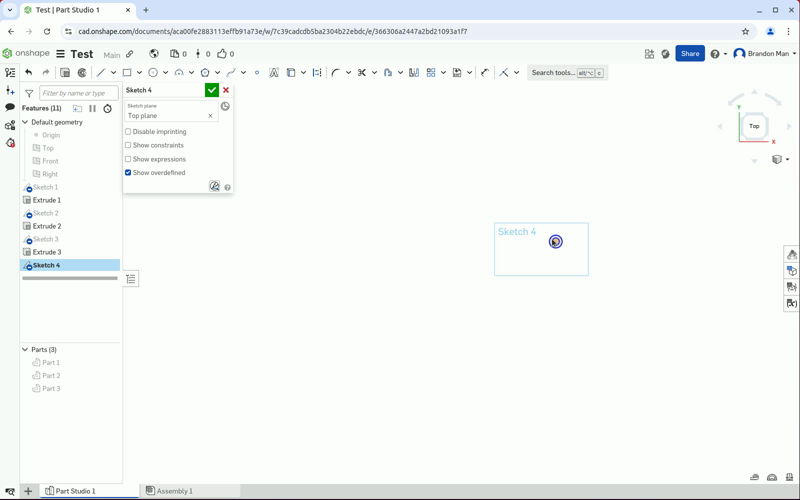
scroll(6)
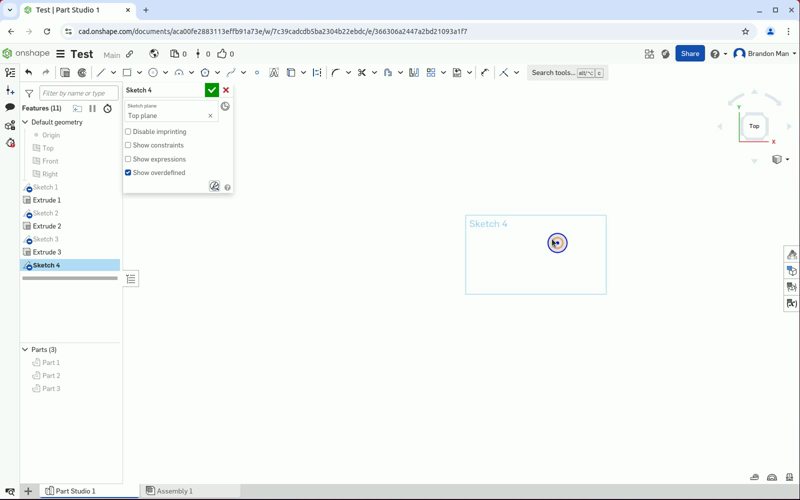
scroll(6)
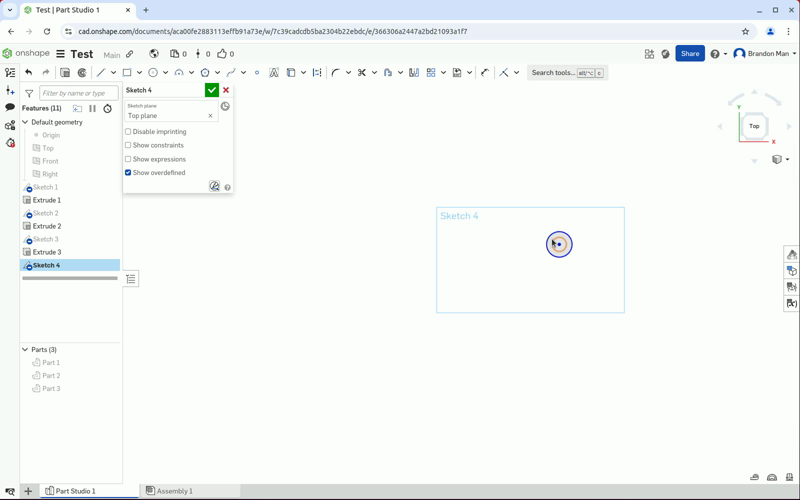
scroll(6)
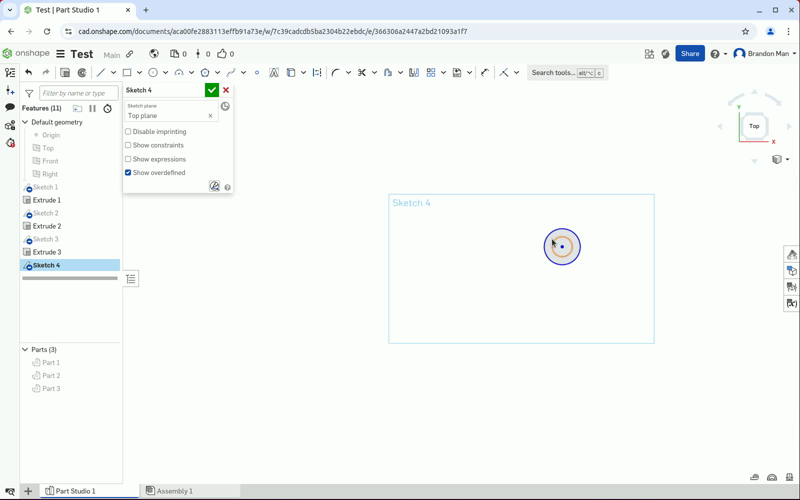
scroll(6)
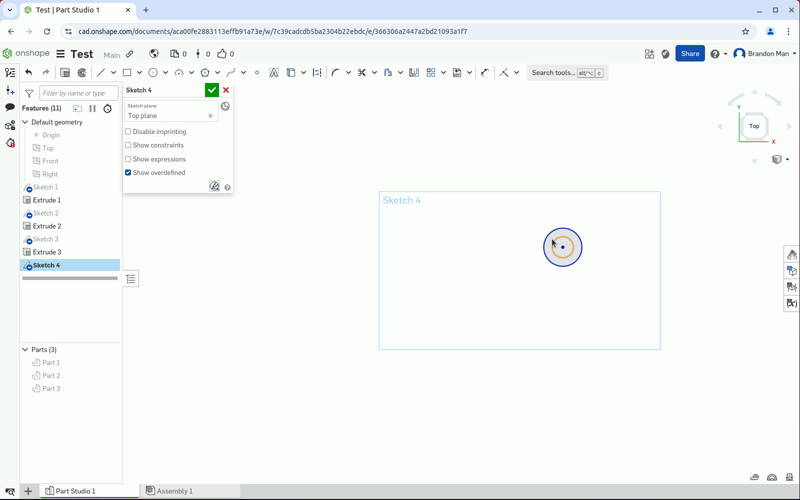
scroll(6)
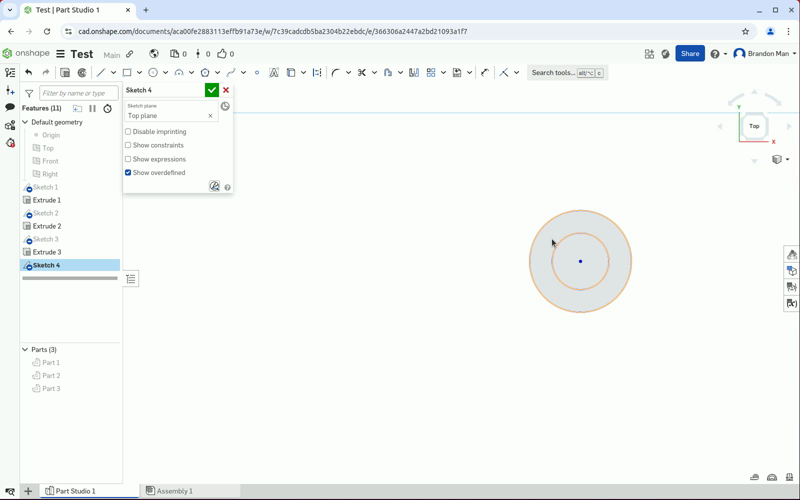
click(552, 238)
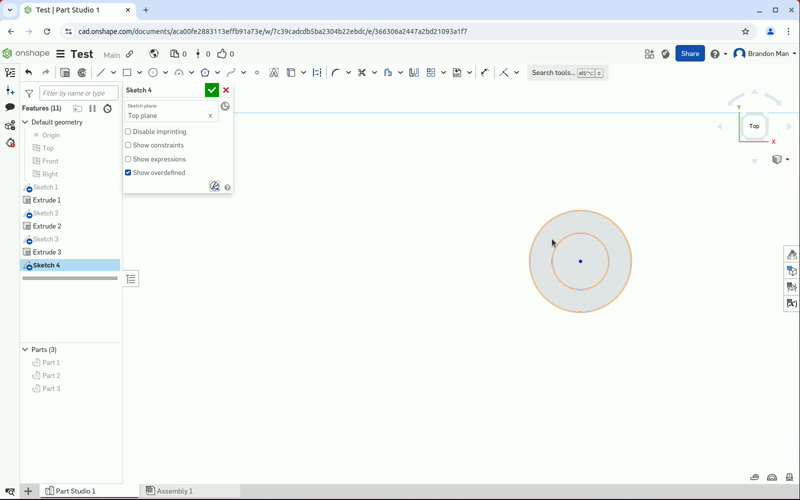
scroll(-6)
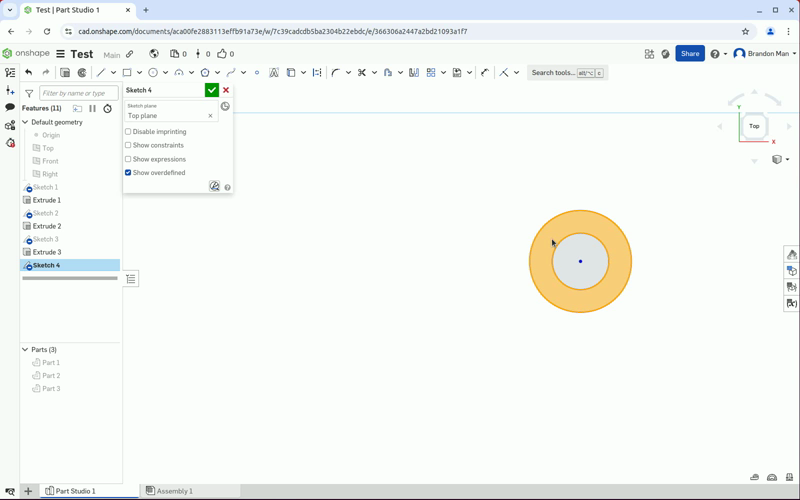
scroll(-6)
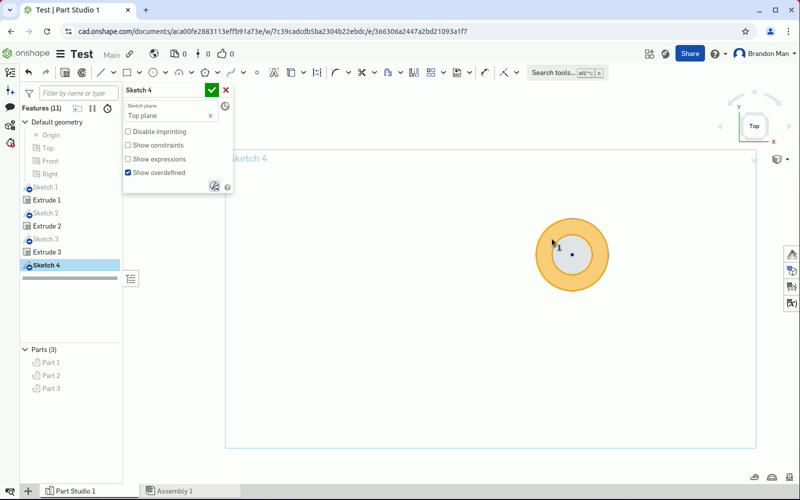
scroll(-6)
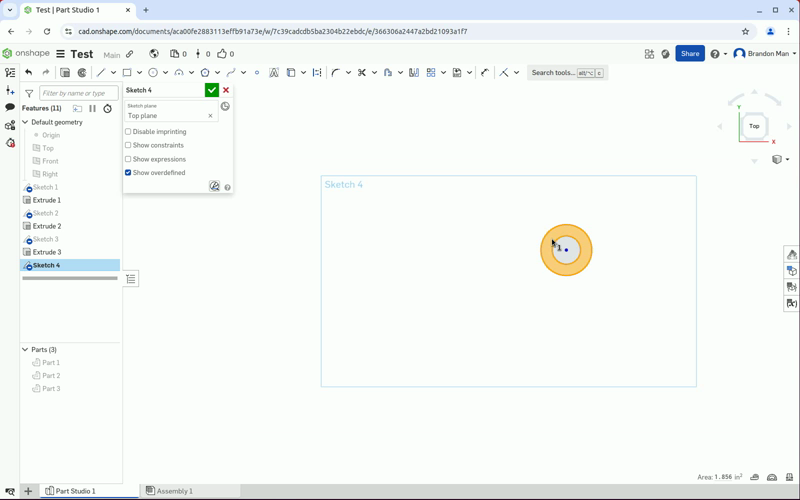
scroll(-6)
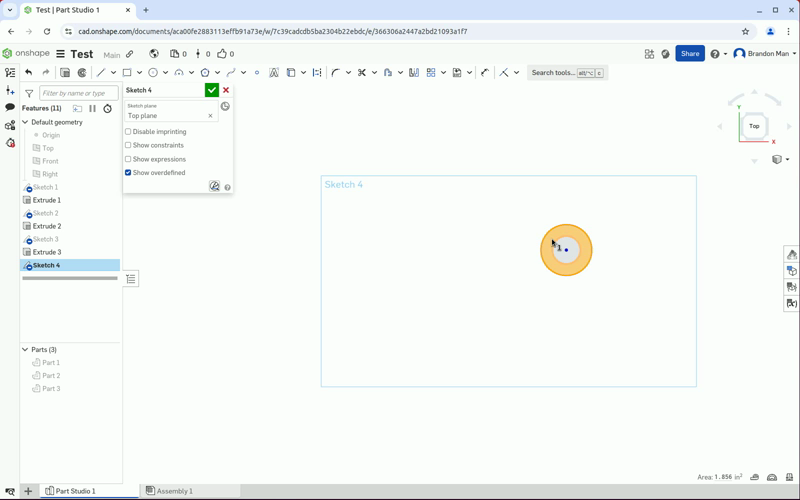
scroll(-6)
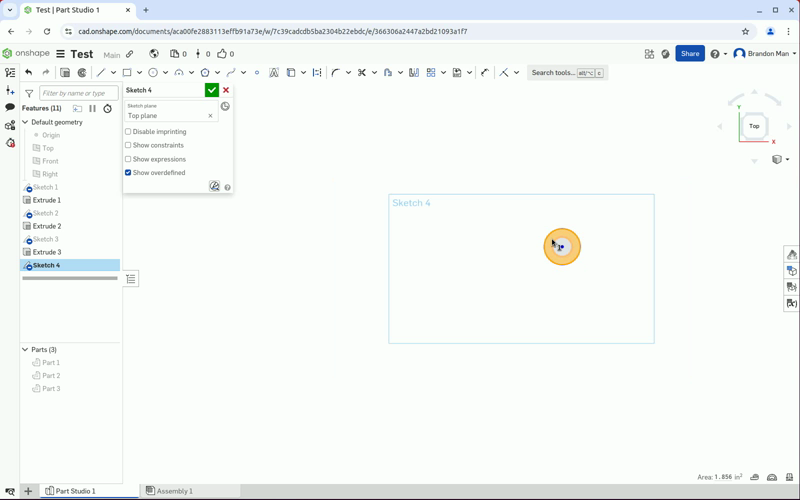
scroll(-6)
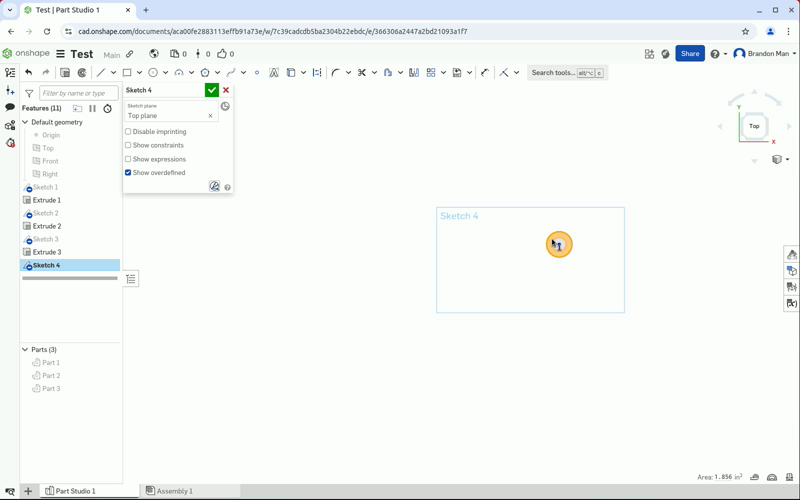
scroll(-6)
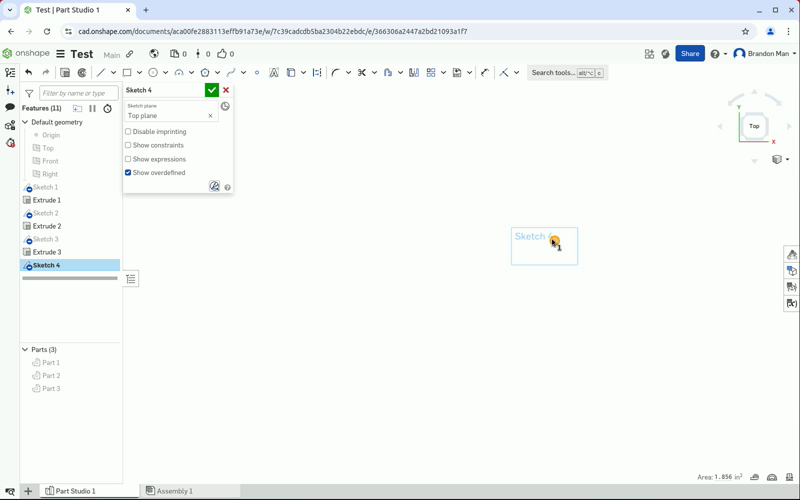
mouse_move(73, 352)
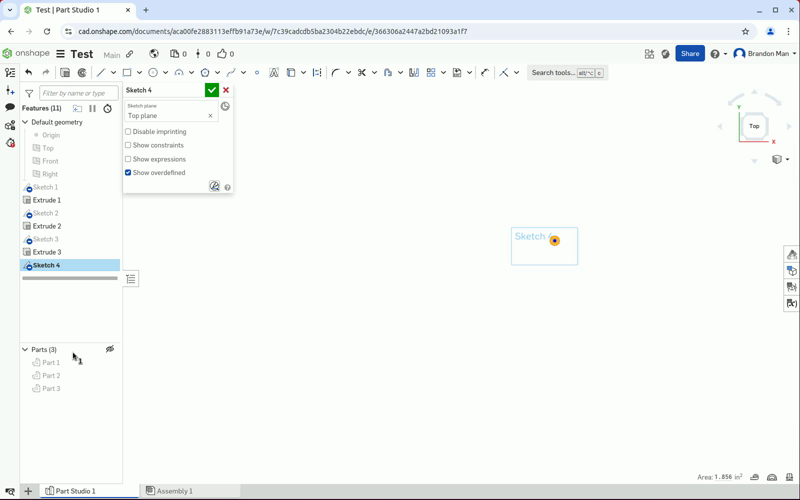
key(shift+y)
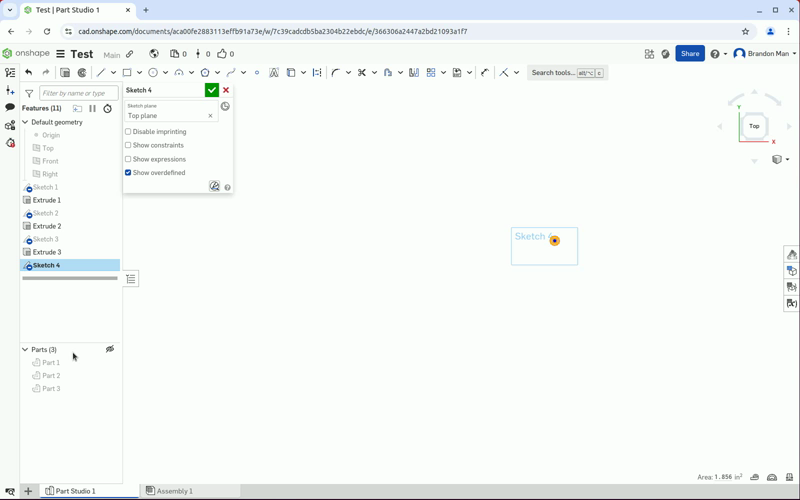
key(shift+e)
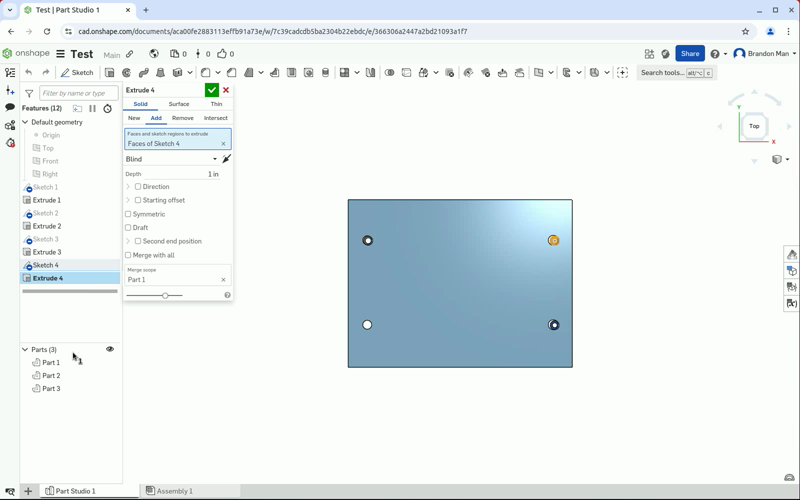
mouse_move(143, 106)
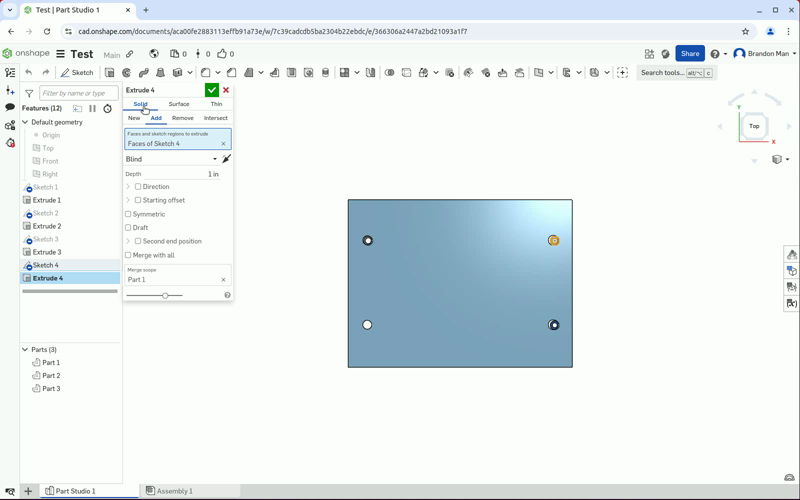
click(143, 106)
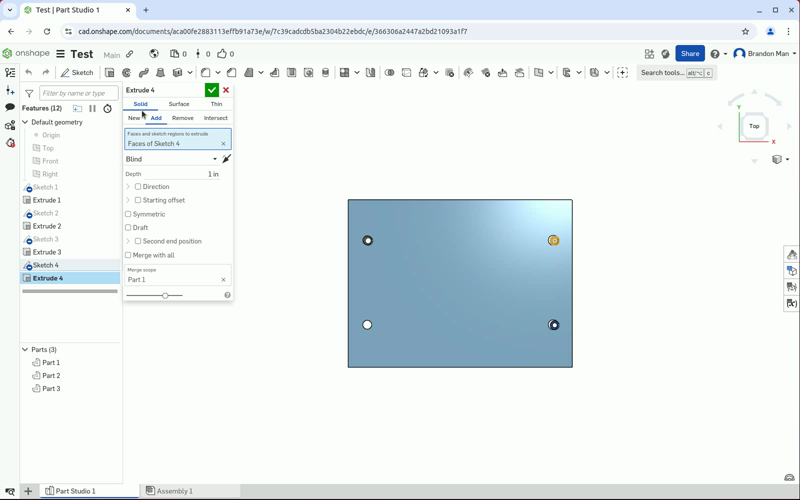
mouse_move(137, 120)
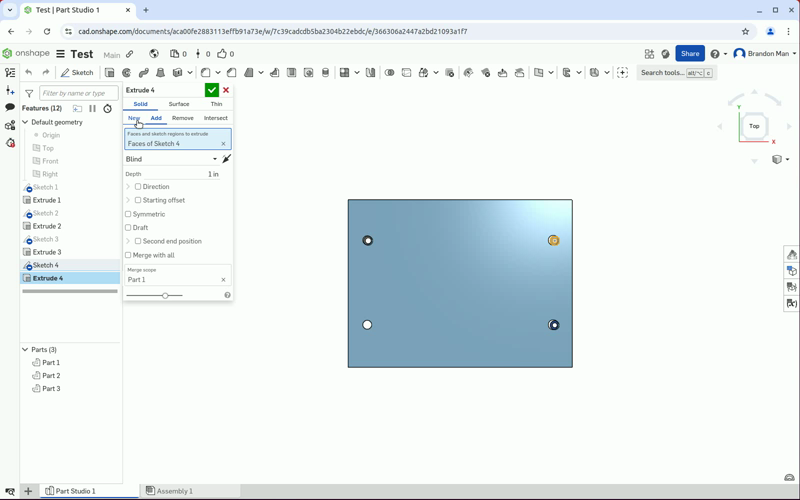
click(137, 120)
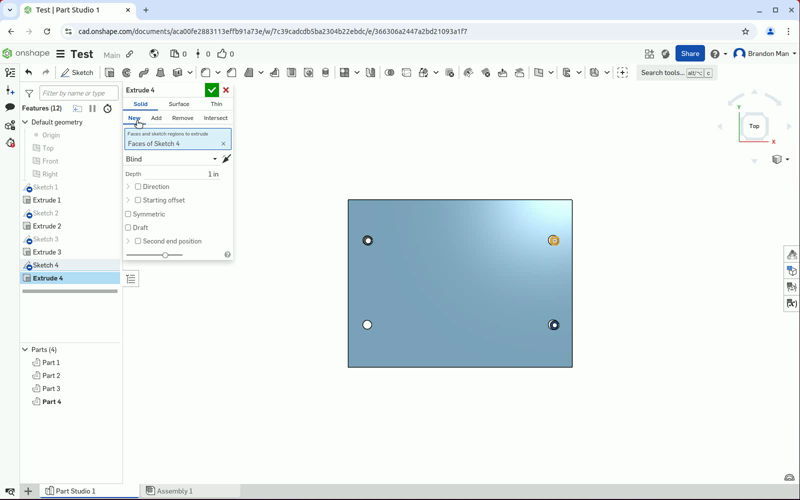
key(tab, 4)
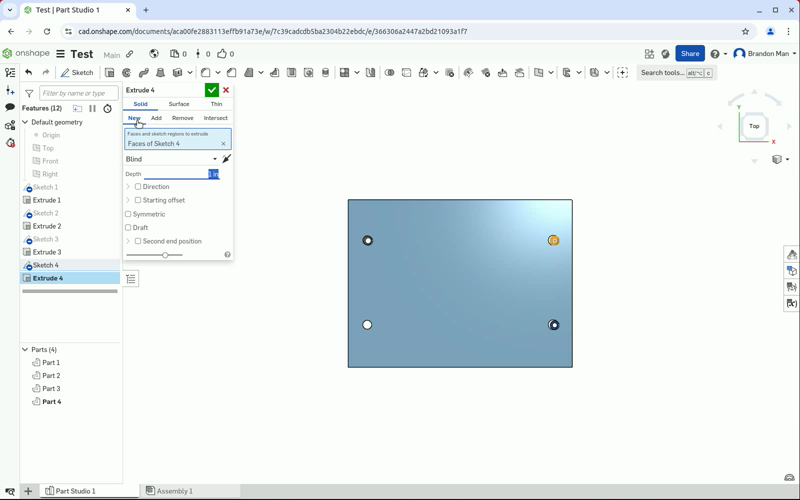
text(1.444)
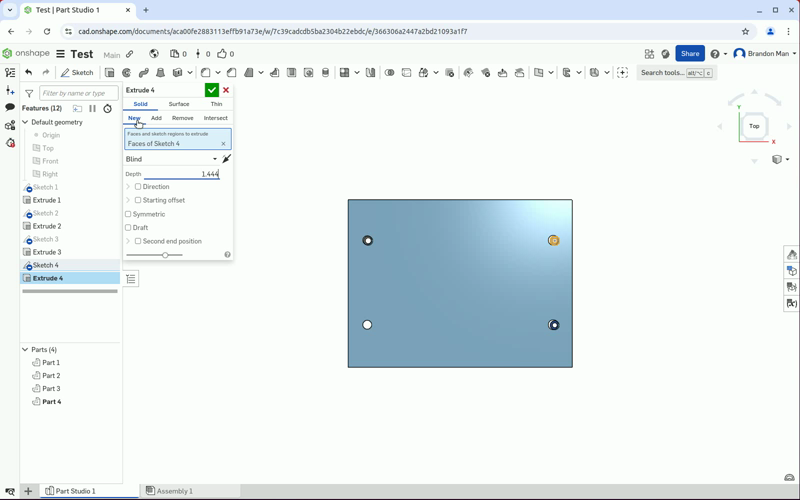
key(enter)
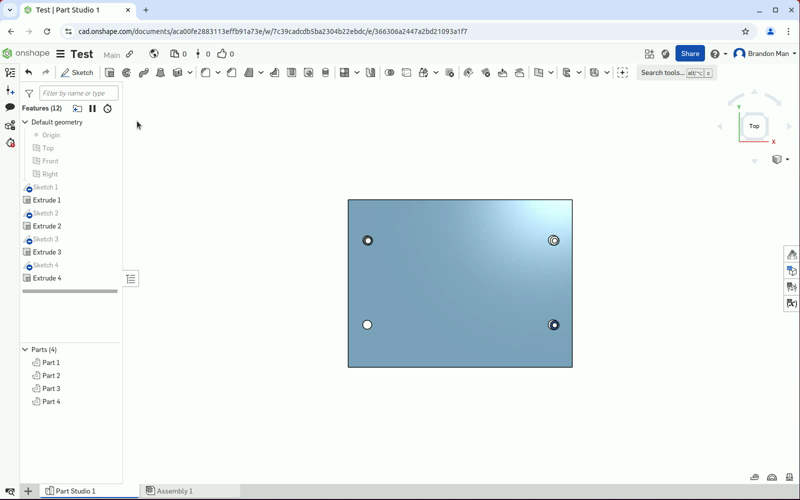
key(shift+h)
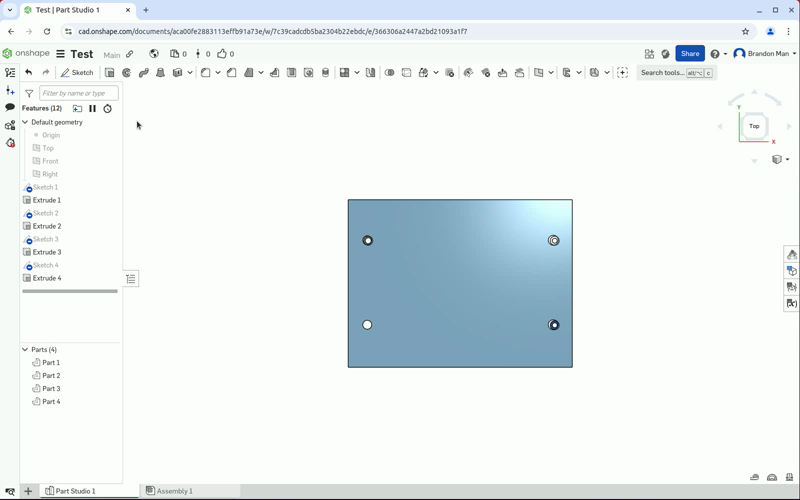
key(shift+h)
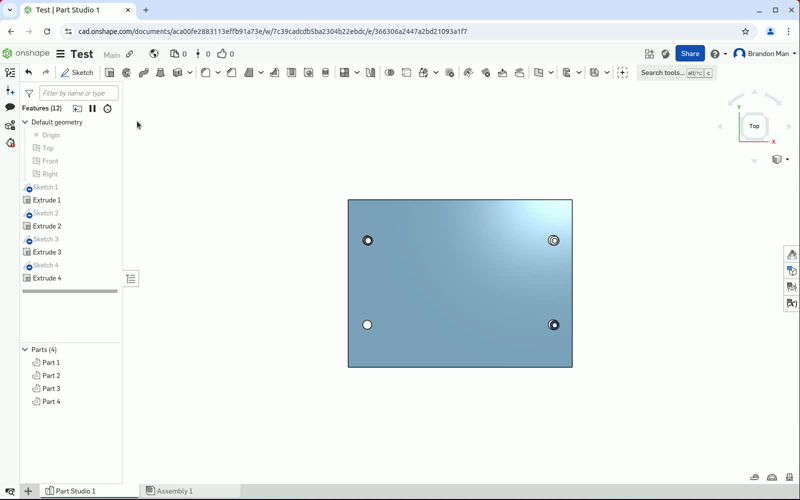
mouse_move(73, 189)
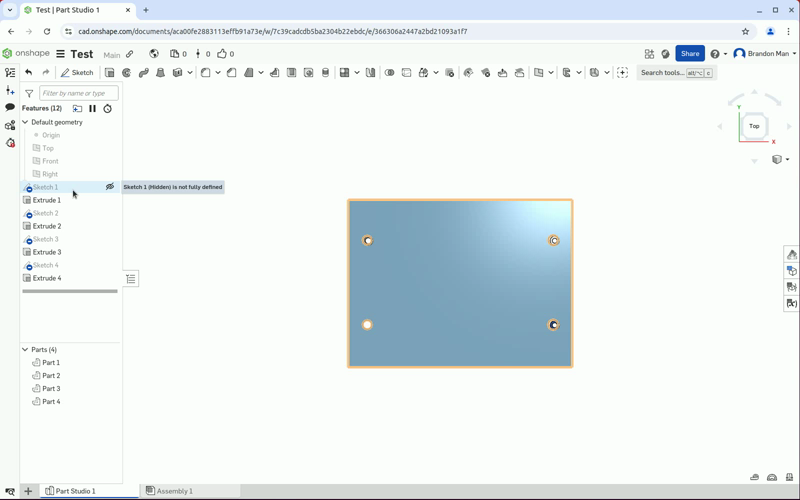
click(73, 189)
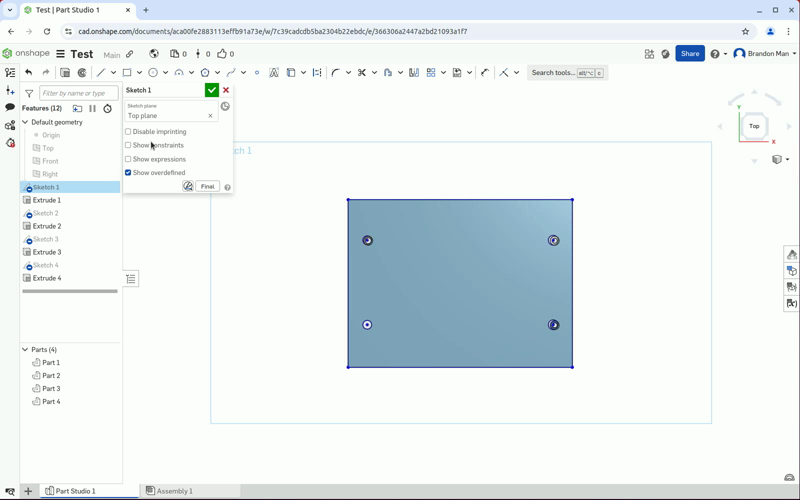
mouse_move(229, 92)
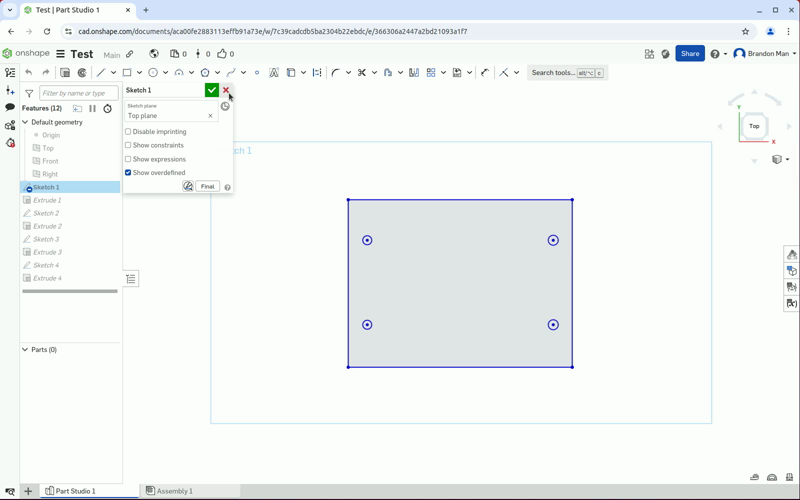
click(229, 92)
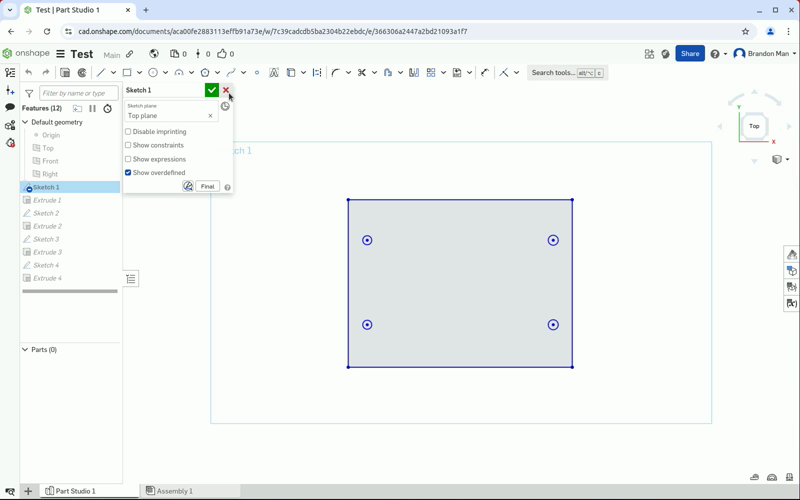
key(shift+s)
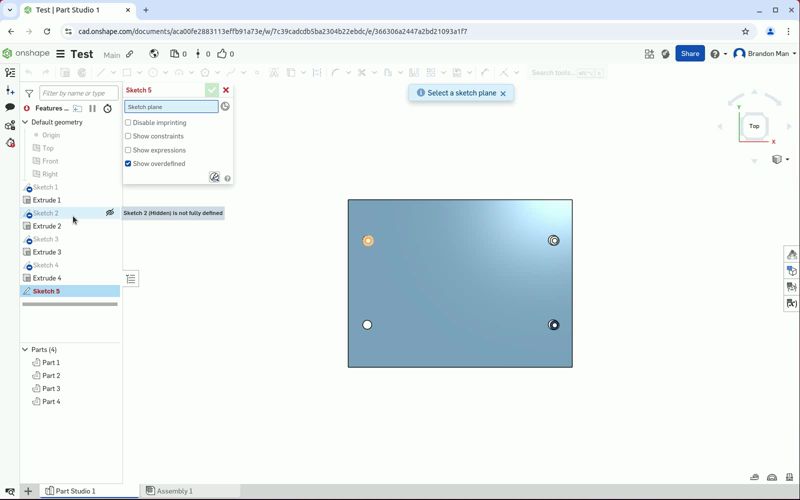
scroll(3)
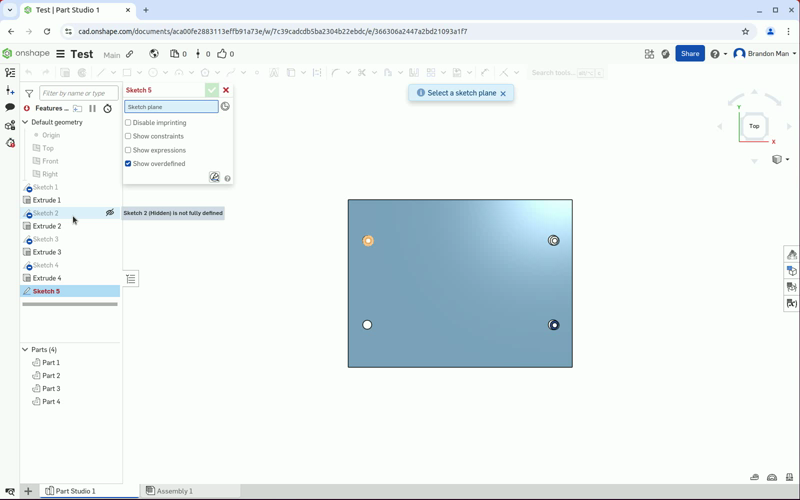
mouse_move(73, 150)
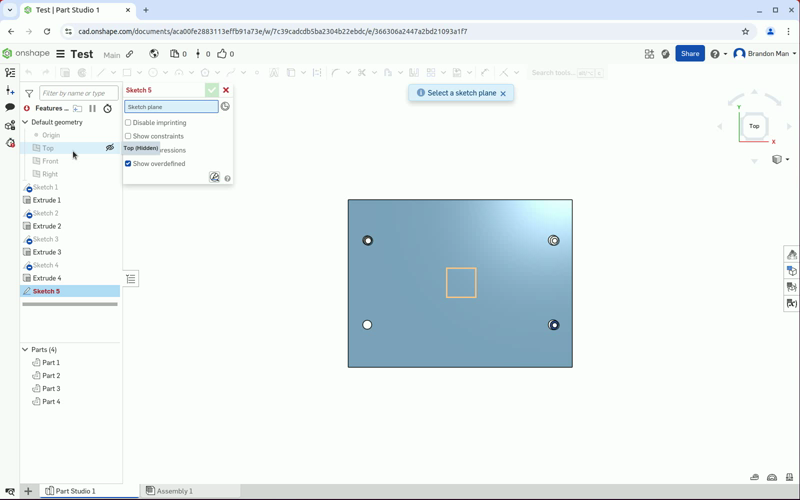
click(73, 150)
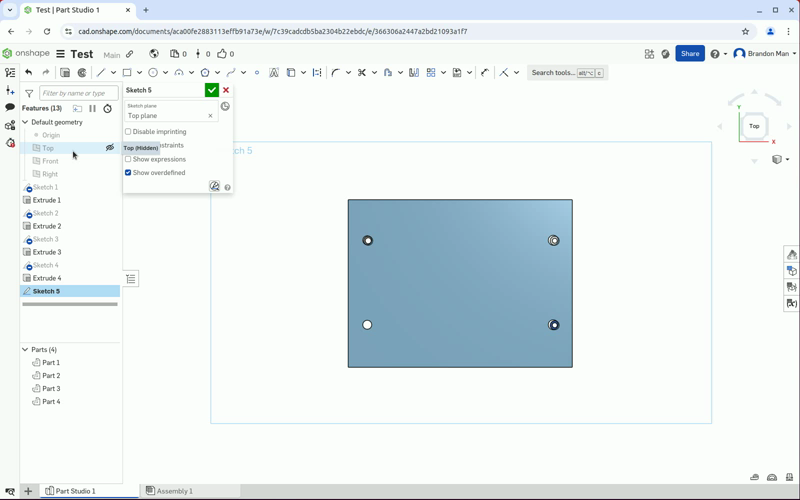
mouse_move(73, 352)
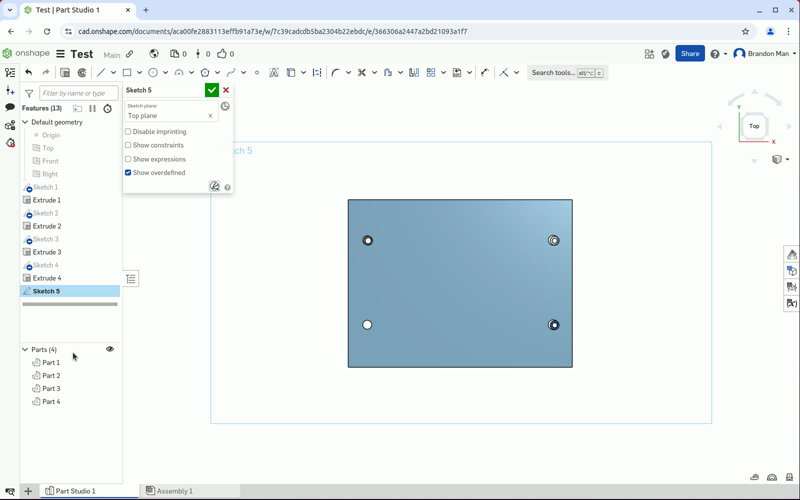
key(y)
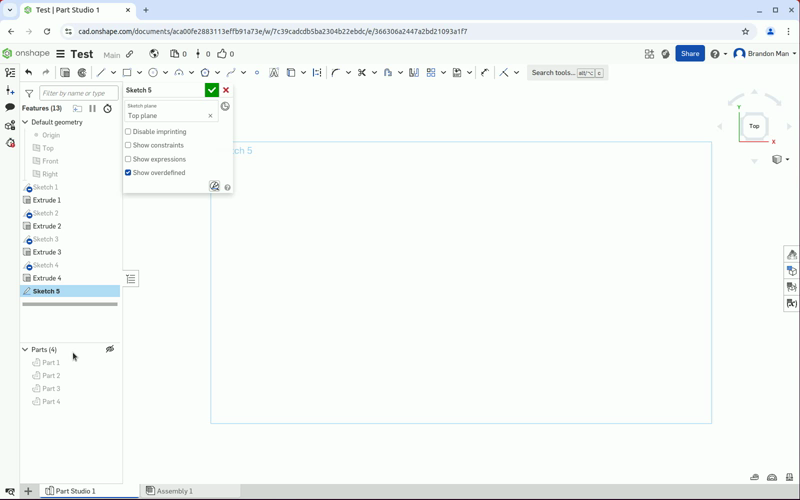
key(c)
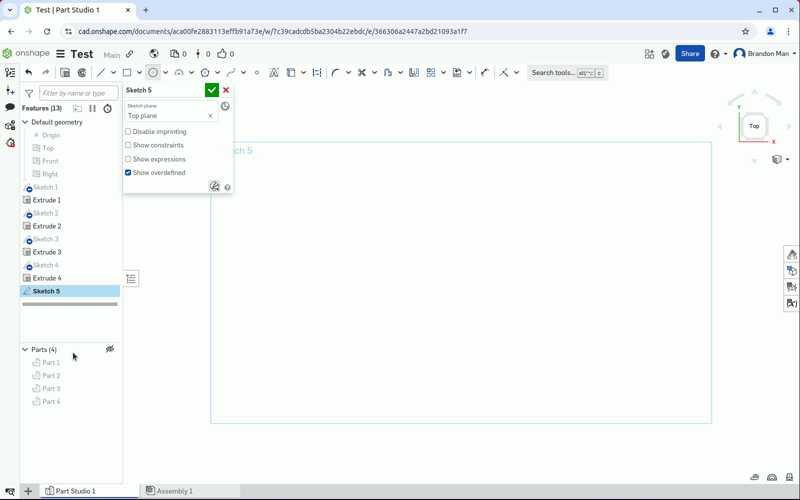
key_down(shift)
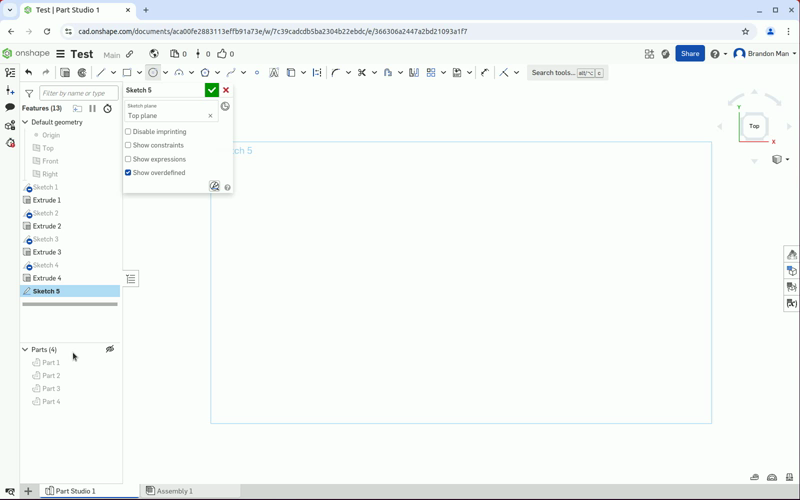
mouse_move(368, 325)
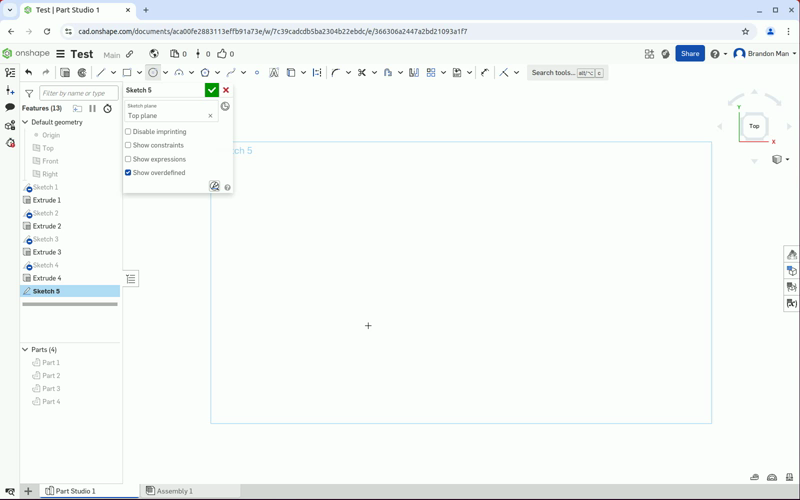
click(368, 325)
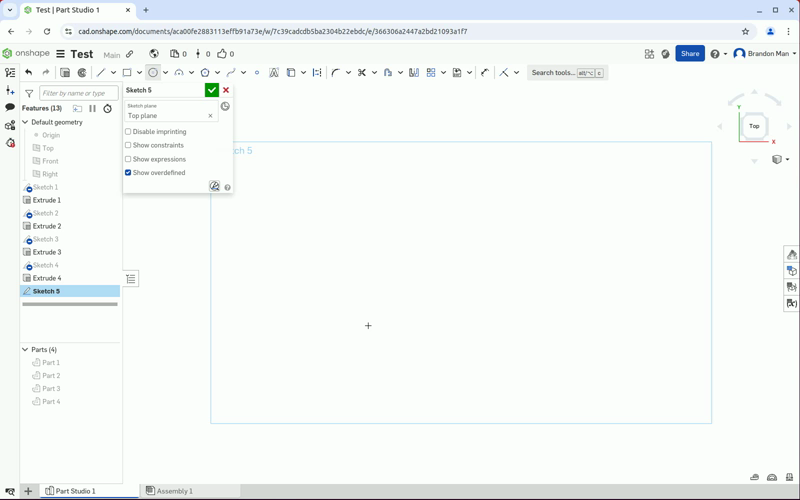
key_up(shift)
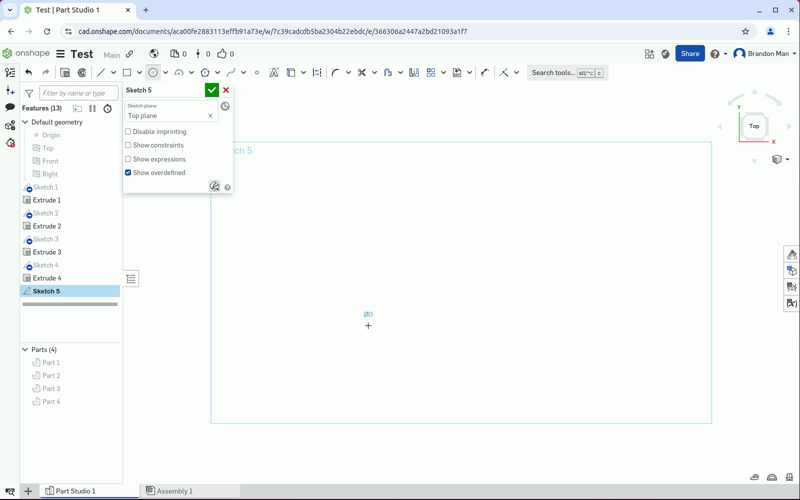
mouse_move(372, 325)
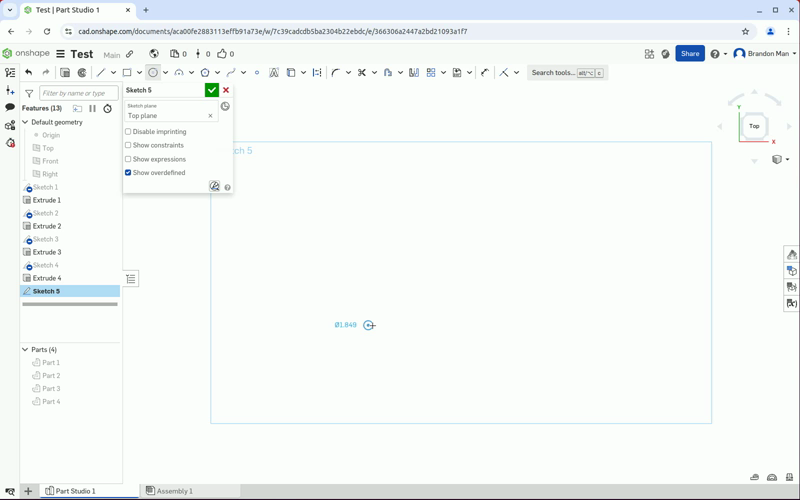
click(372, 325)
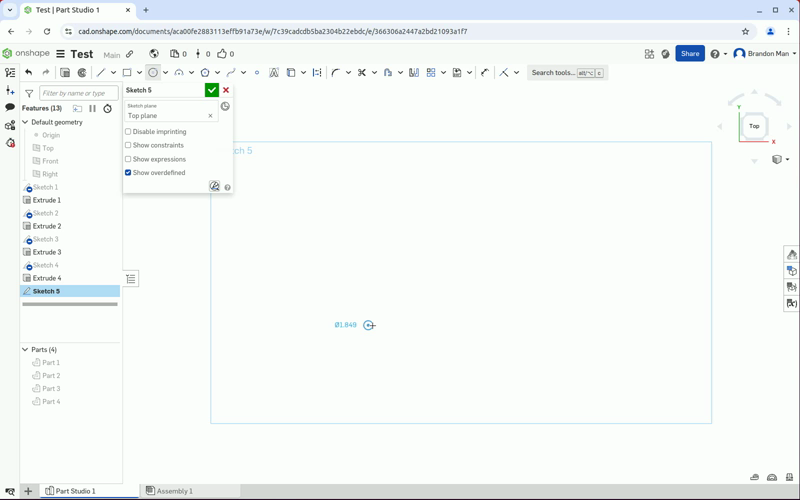
key(esc)
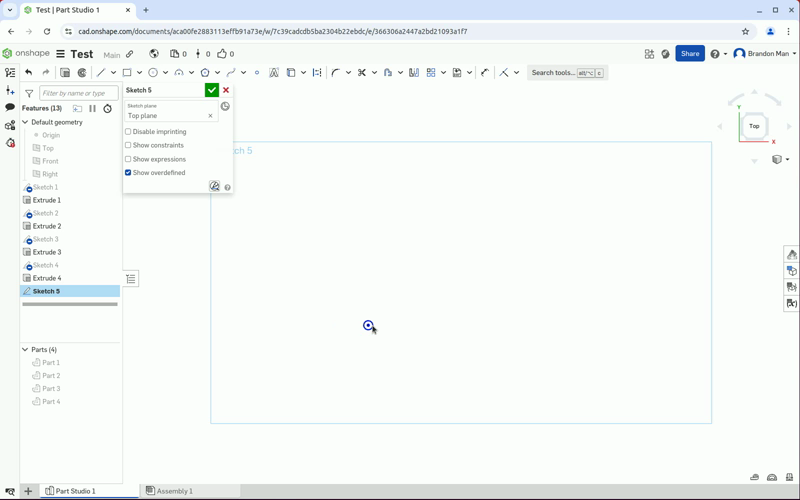
key(c)
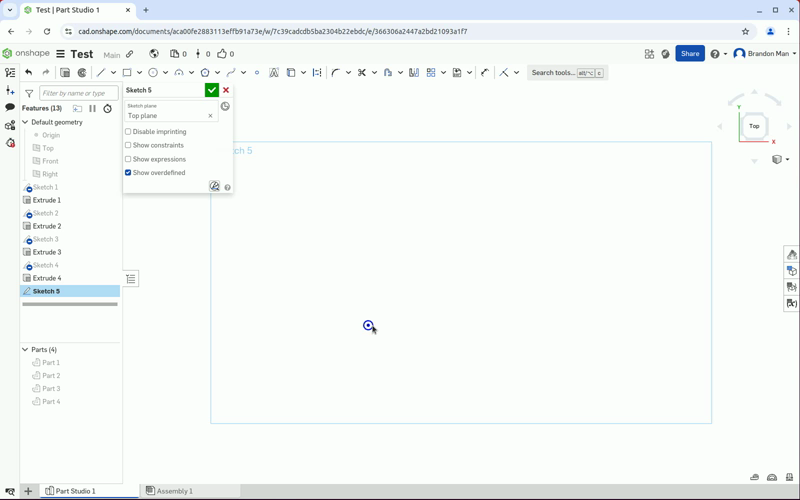
key_down(shift)
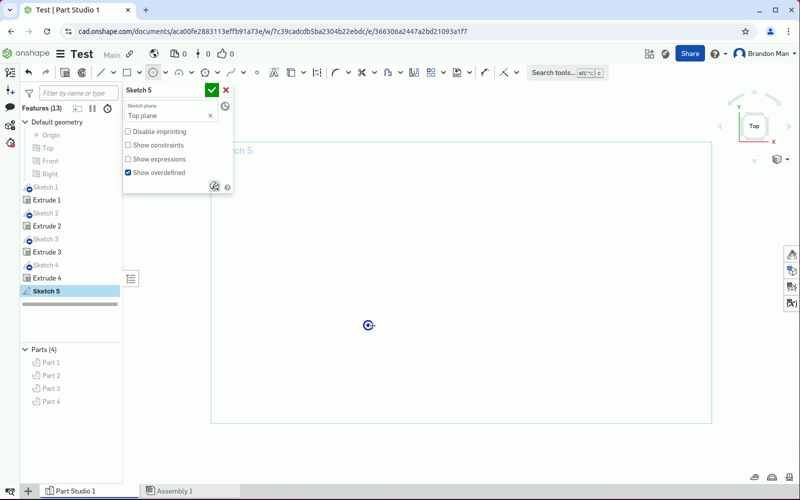
mouse_move(368, 325)
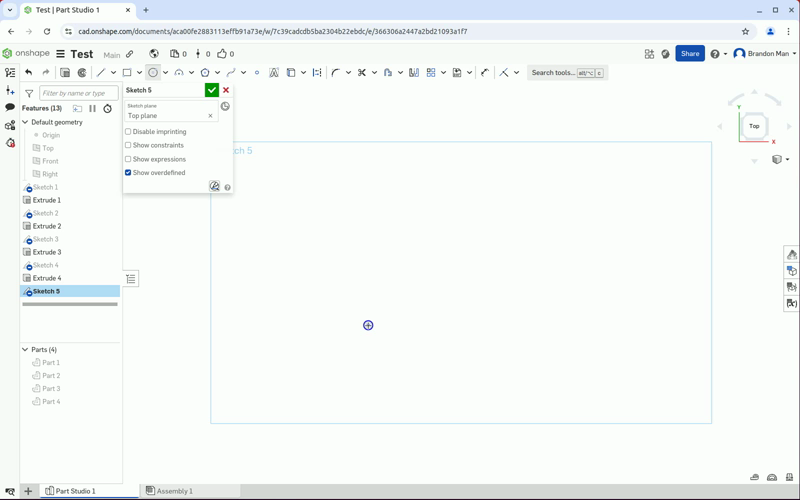
click(368, 325)
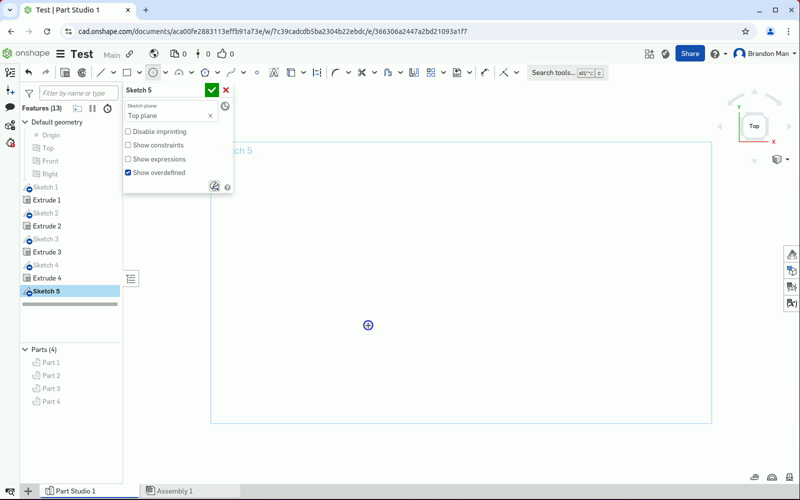
key_up(shift)
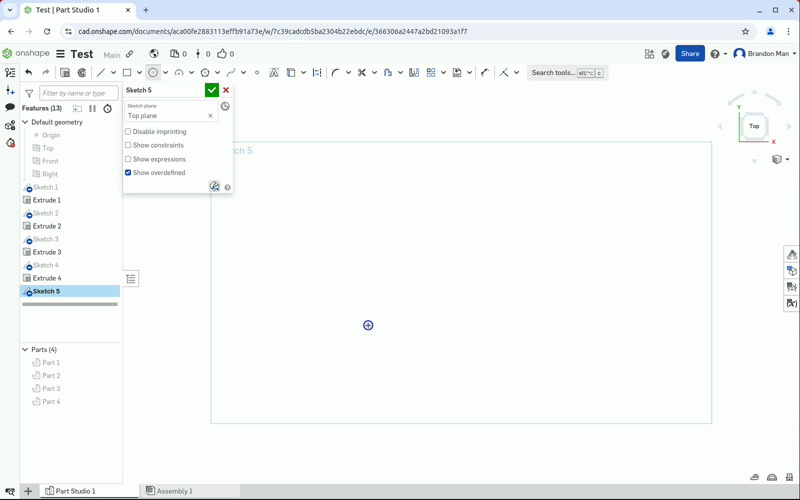
mouse_move(371, 325)
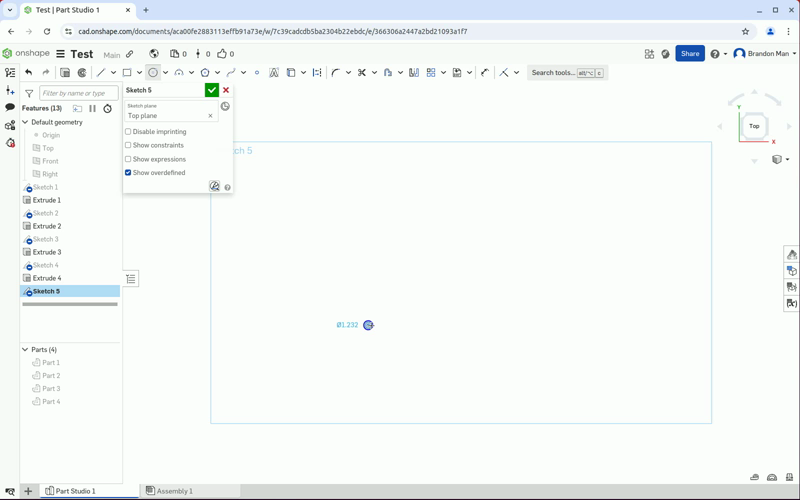
scroll(6)
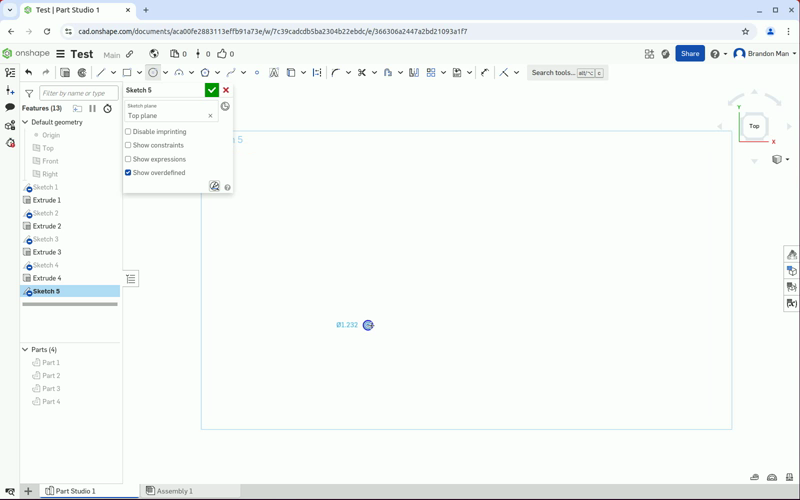
scroll(6)
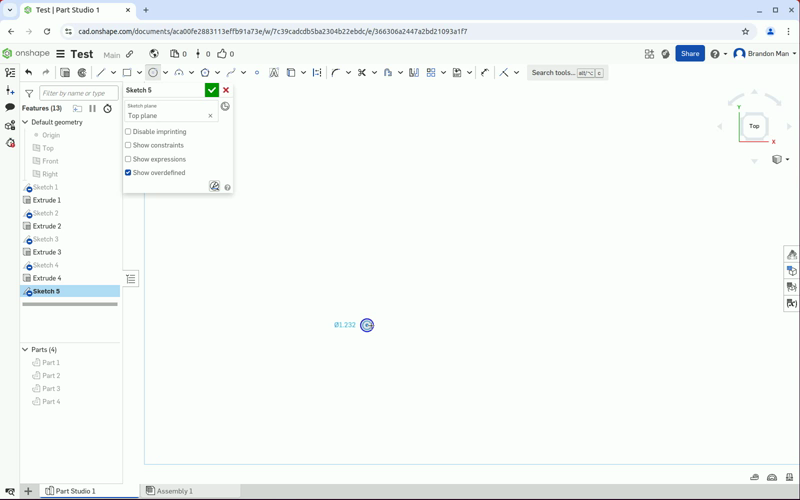
scroll(6)
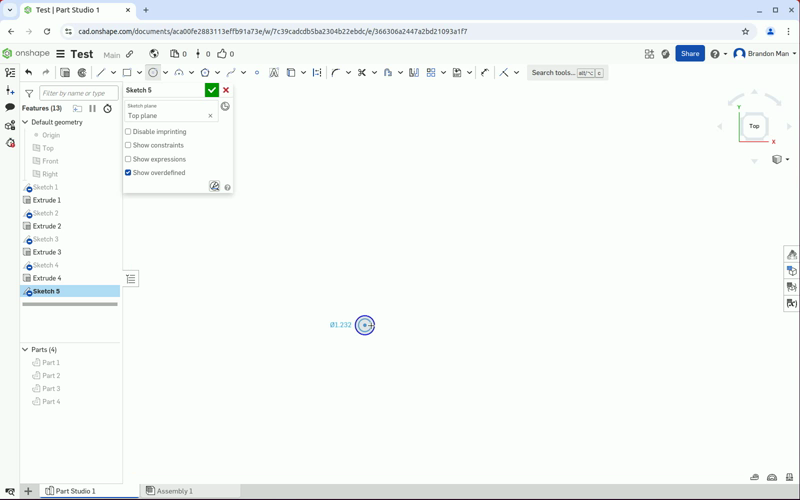
scroll(6)
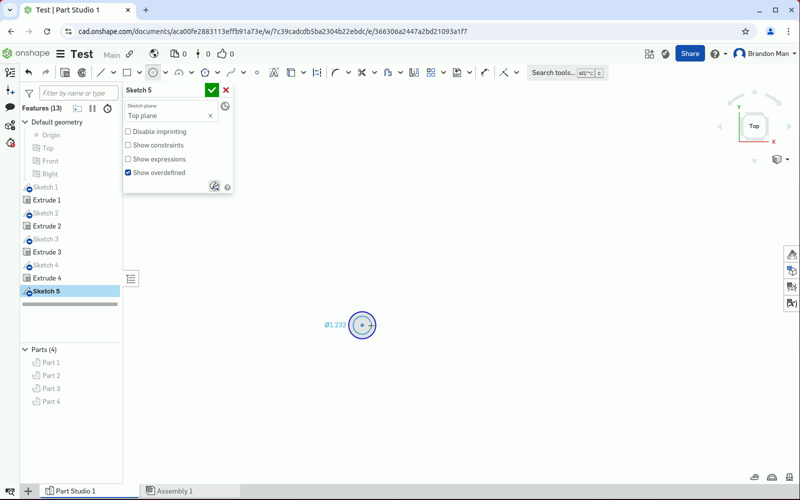
scroll(6)
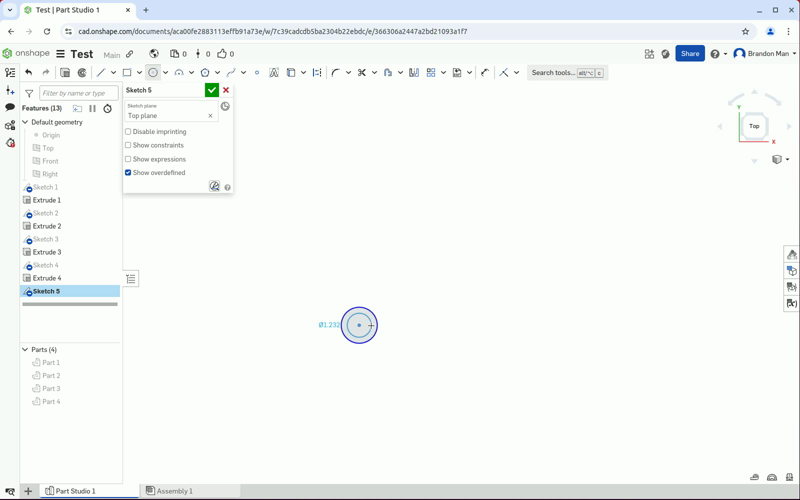
scroll(6)
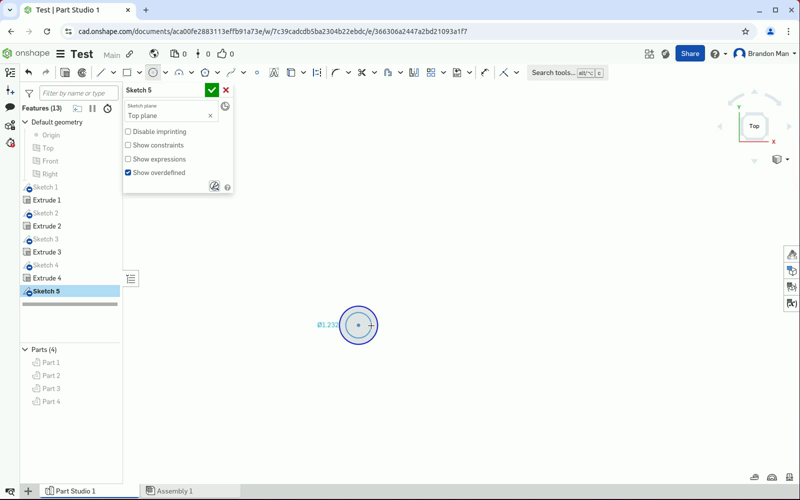
scroll(6)
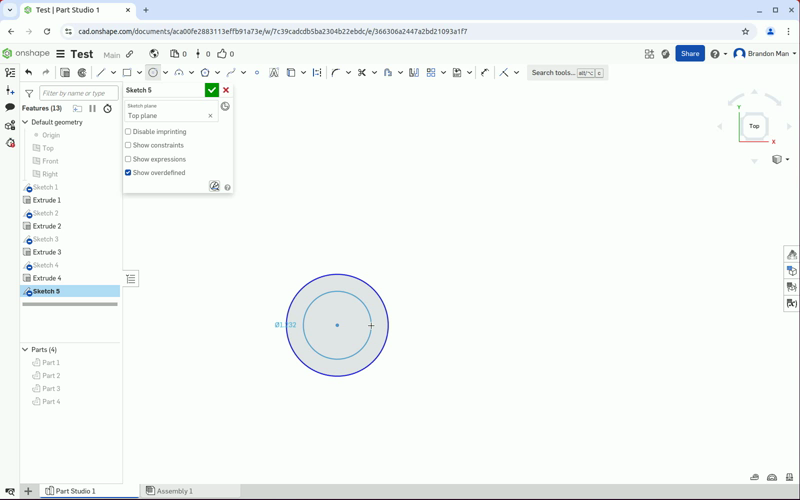
click(371, 325)
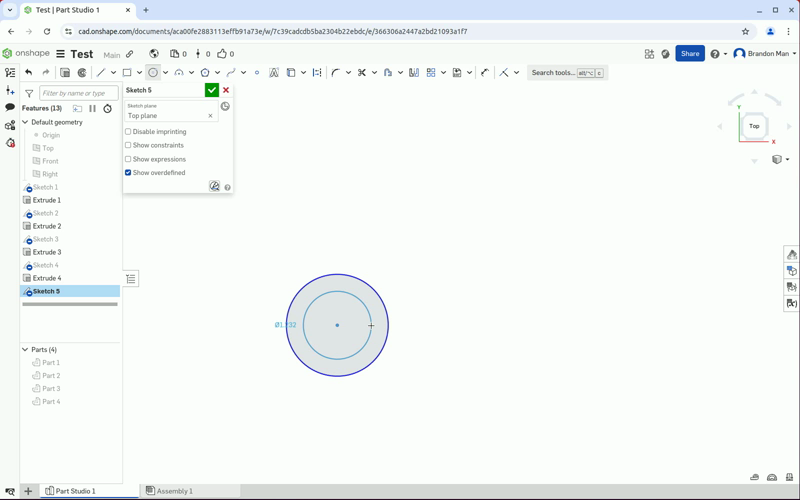
scroll(-6)
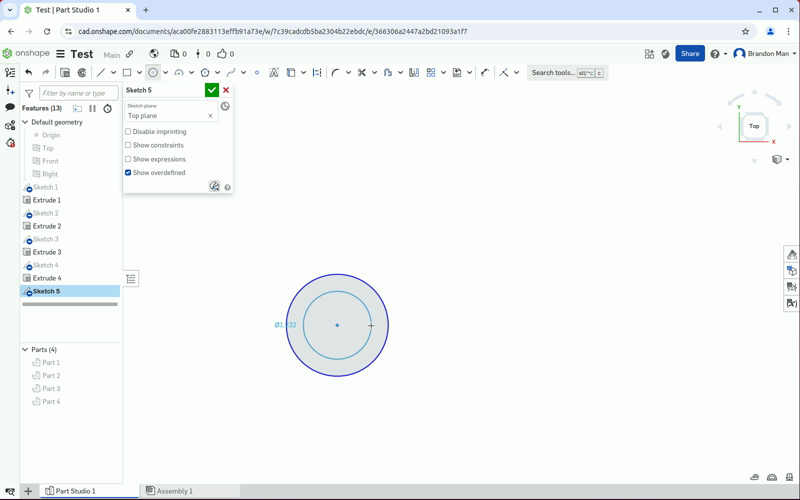
scroll(-6)
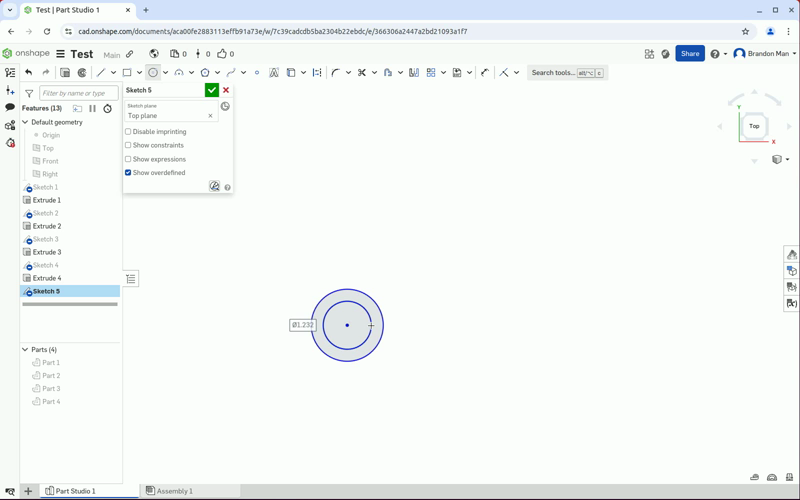
scroll(-6)
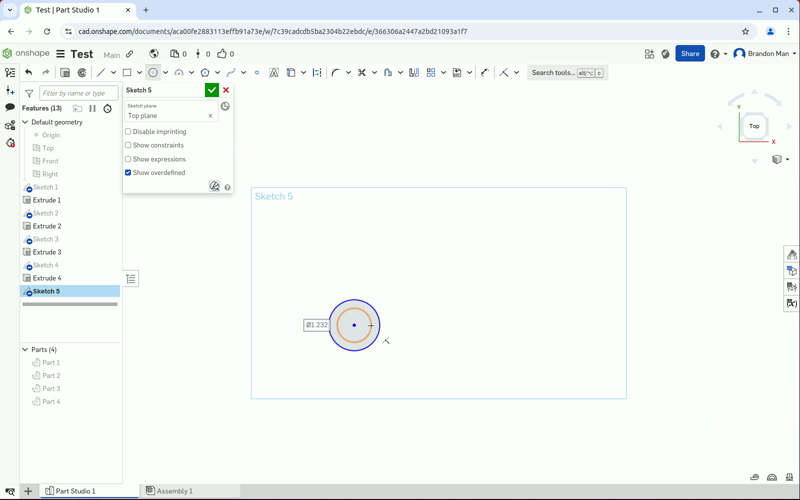
scroll(-6)
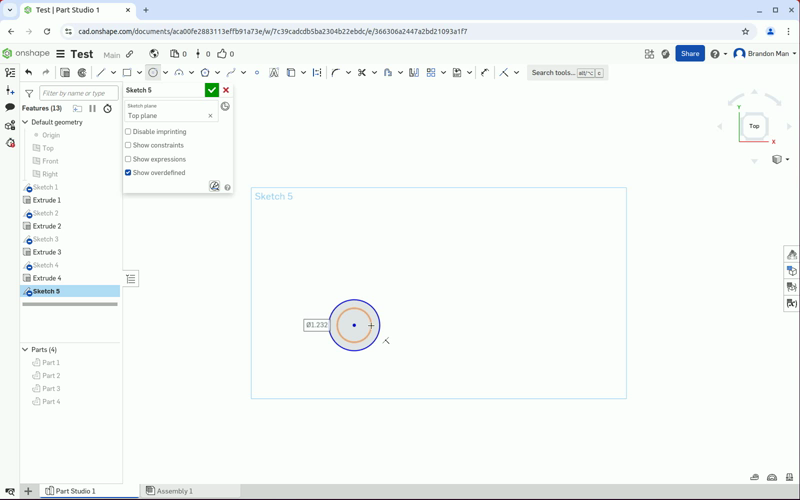
scroll(-6)
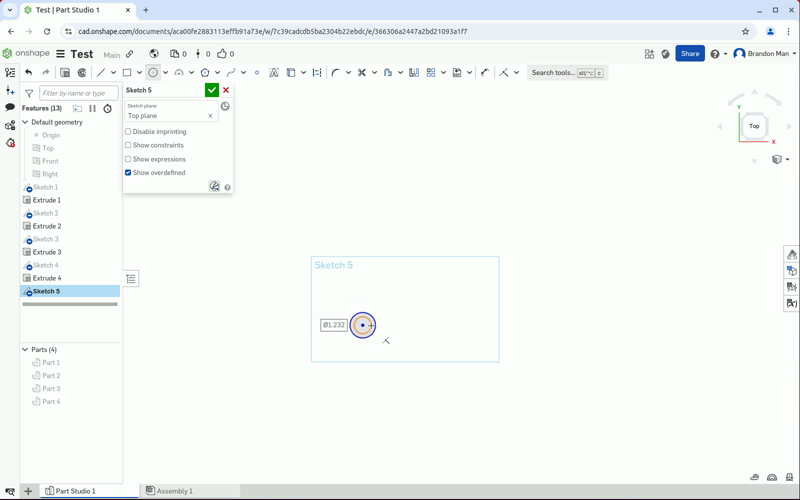
scroll(-6)
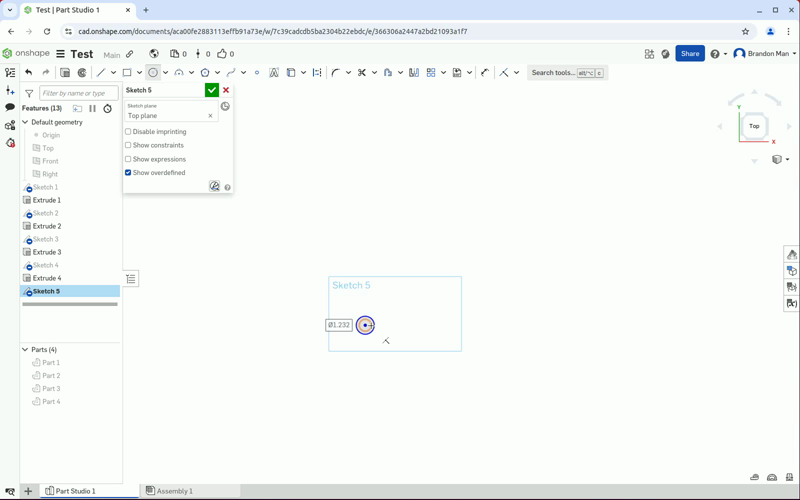
scroll(-6)
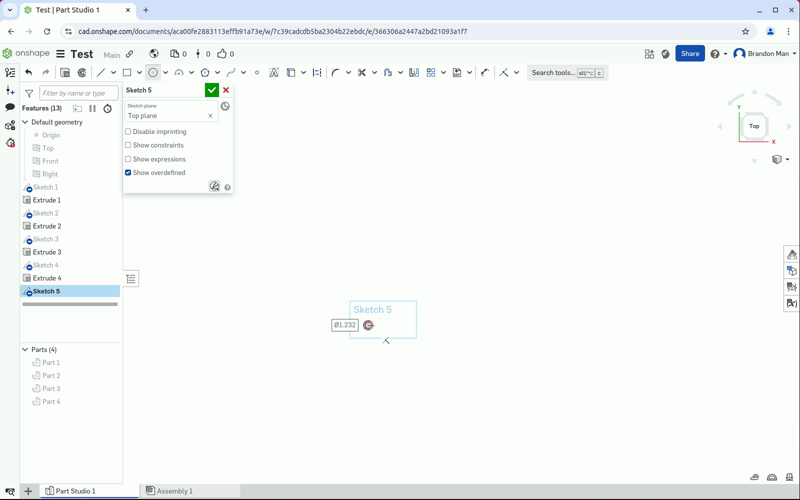
key(esc)
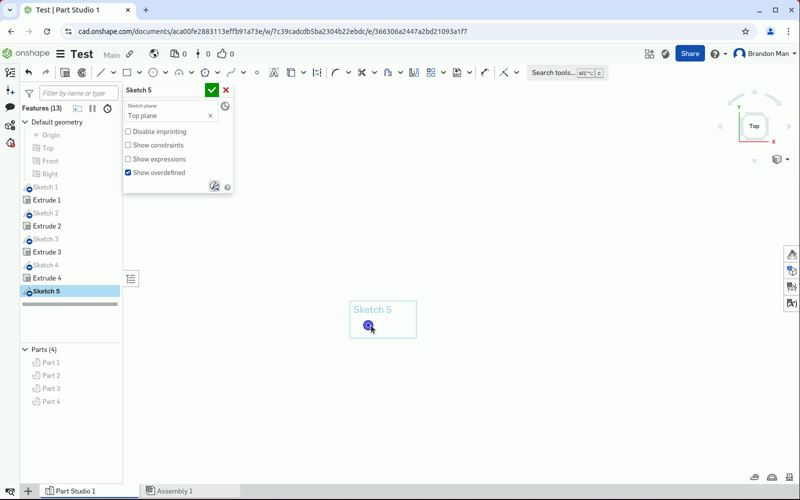
mouse_move(370, 328)
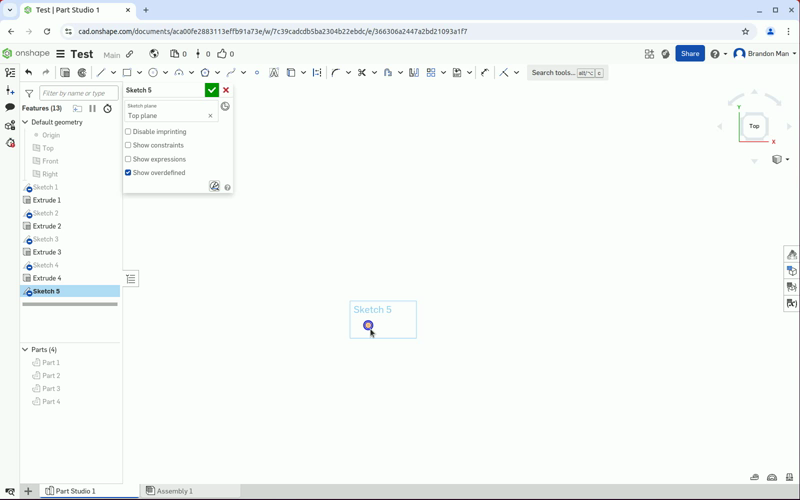
scroll(6)
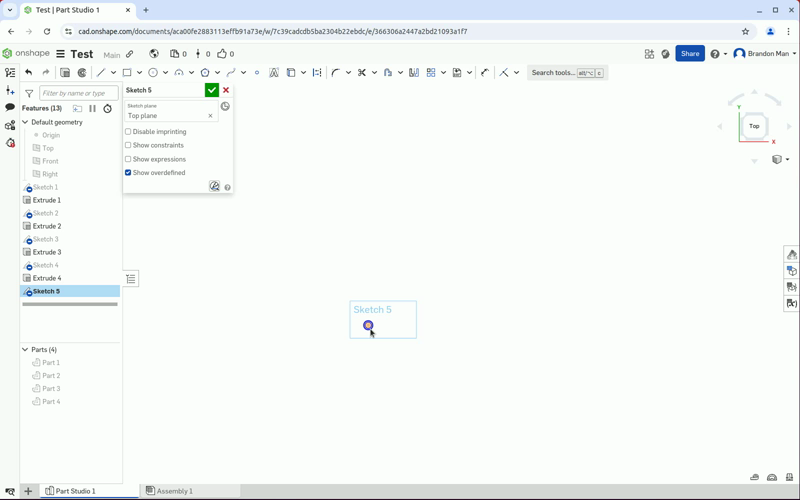
scroll(6)
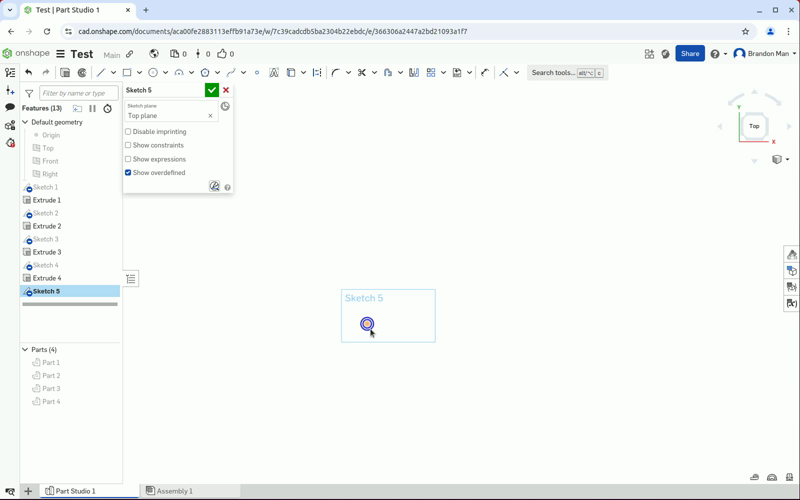
scroll(6)
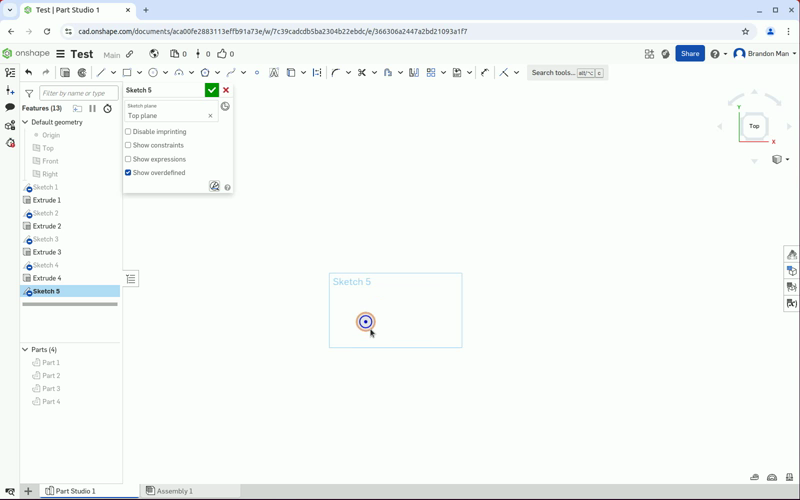
scroll(6)
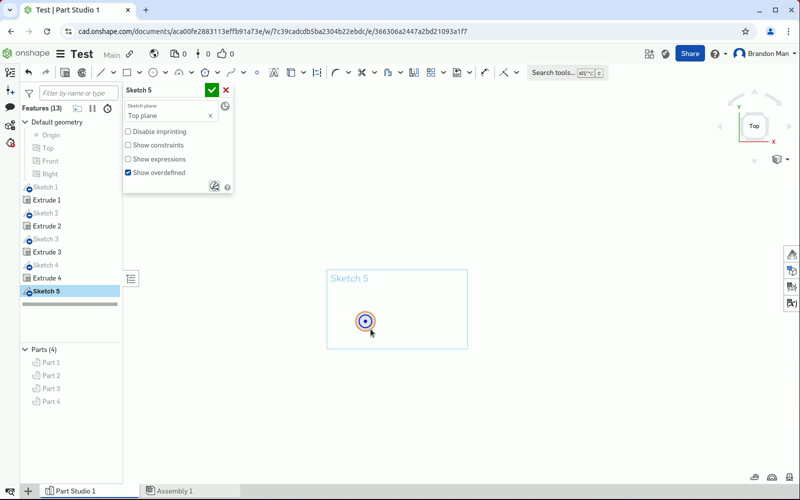
scroll(6)
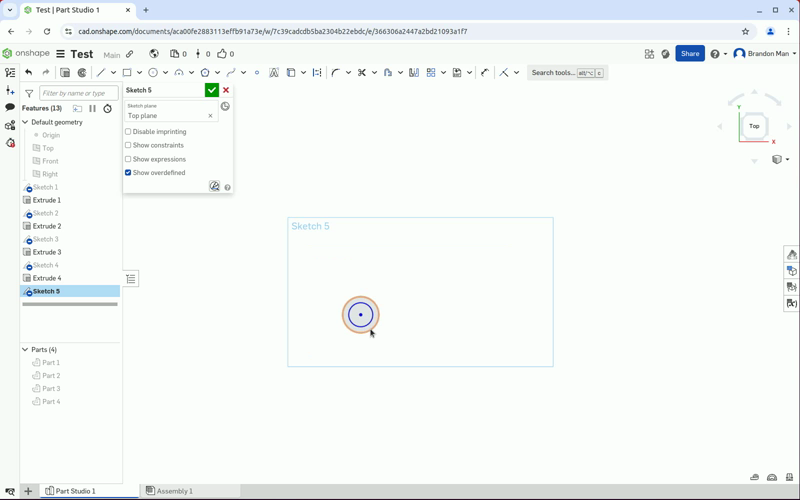
scroll(6)
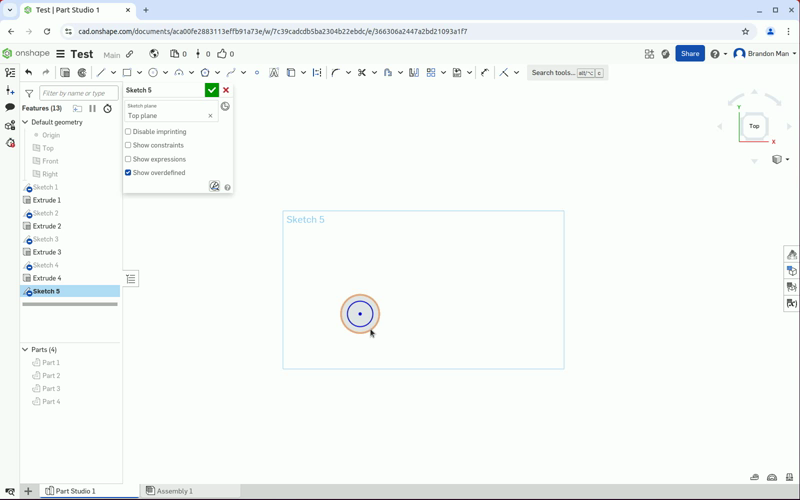
scroll(6)
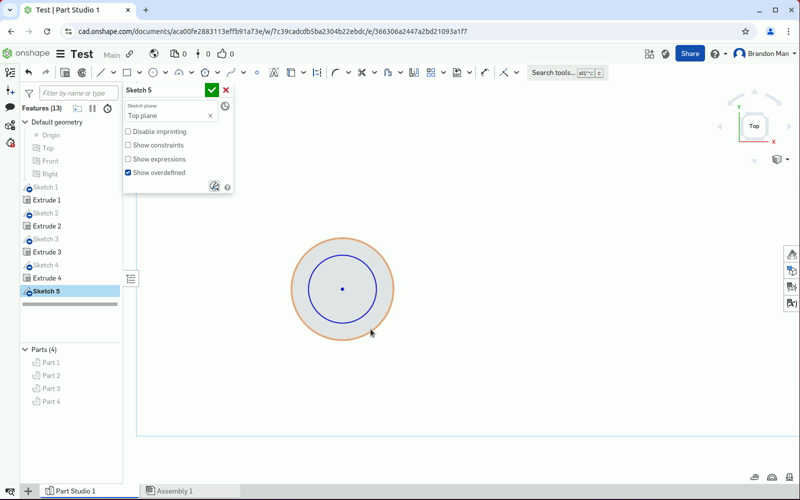
click(370, 328)
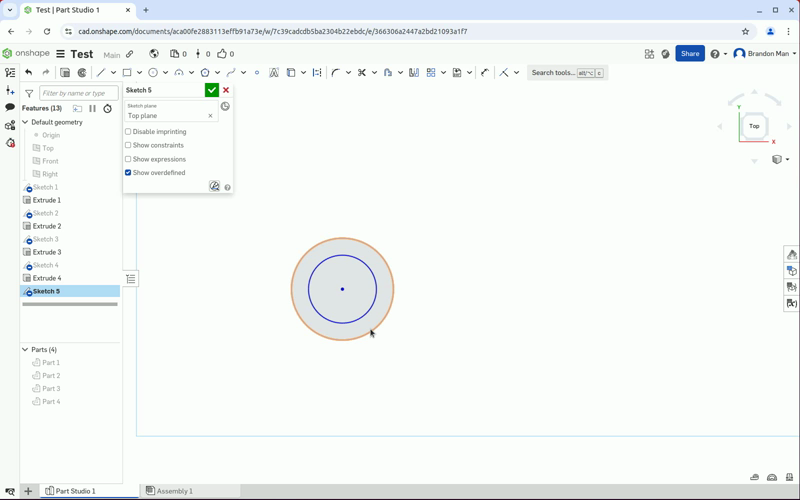
scroll(-6)
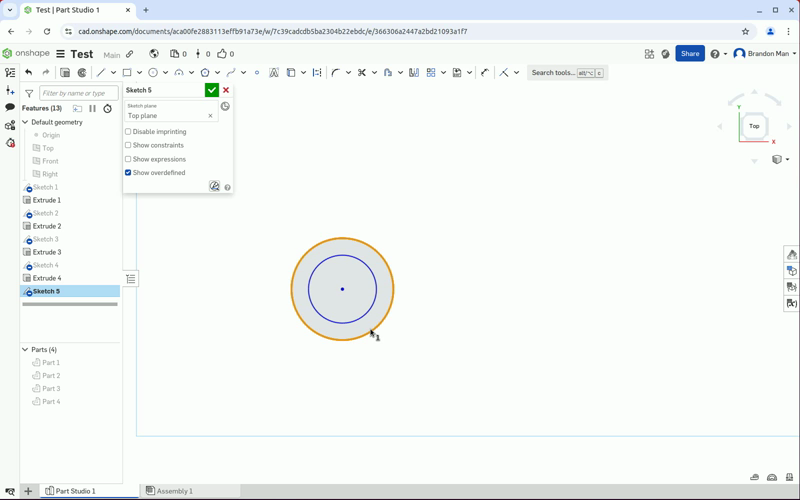
scroll(-6)
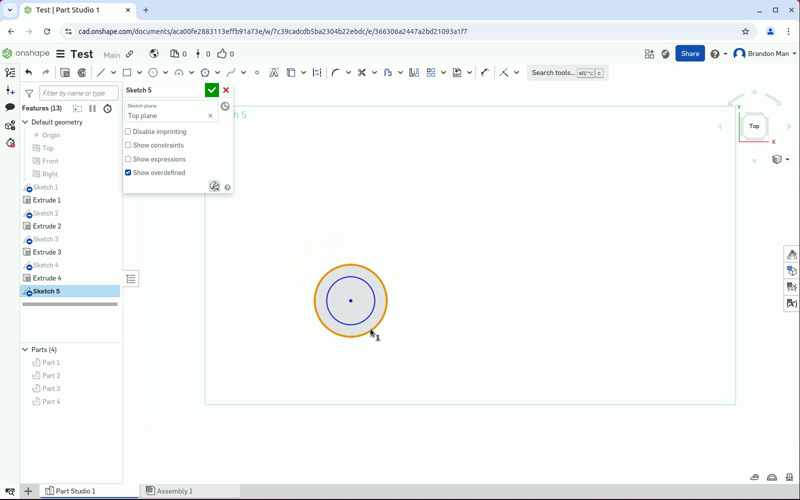
scroll(-6)
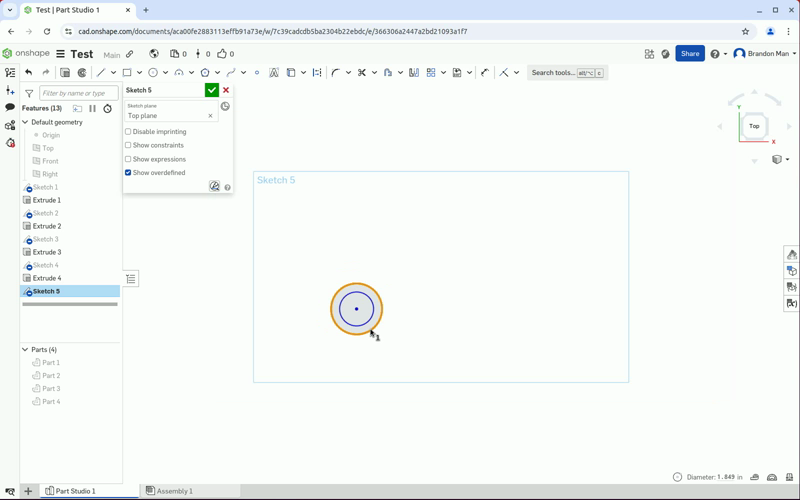
scroll(-6)
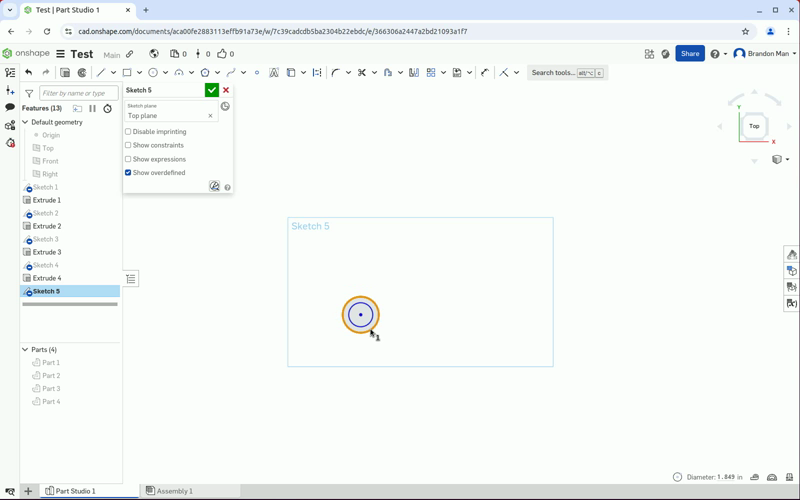
scroll(-6)
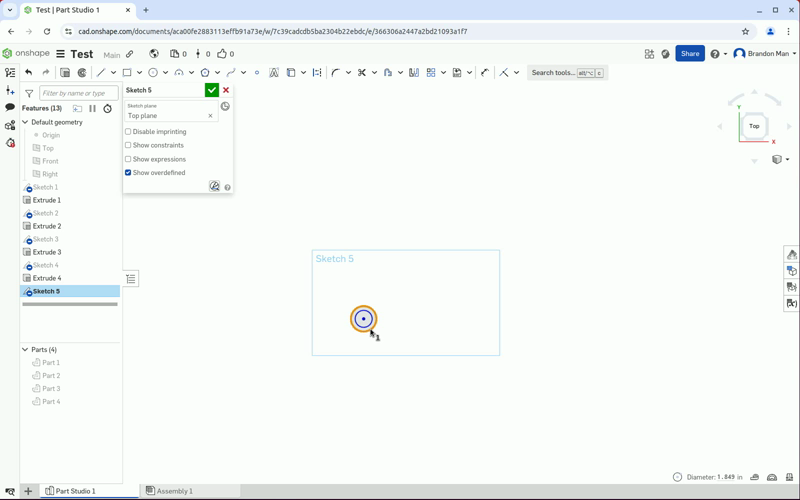
scroll(-6)
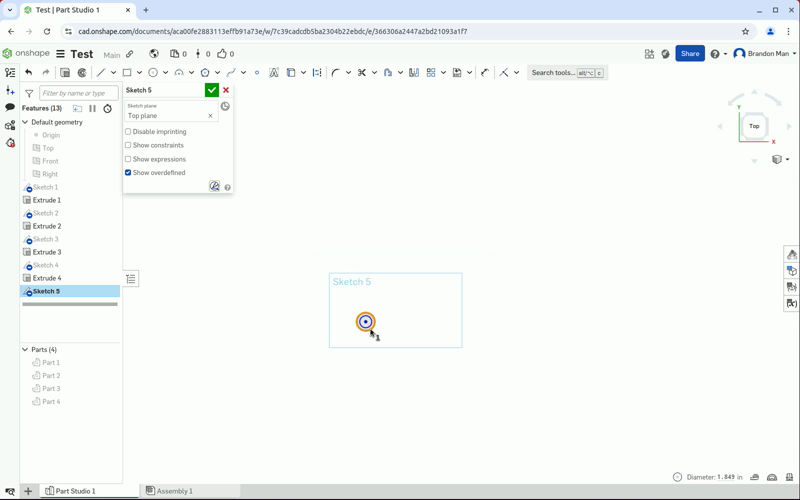
scroll(-6)
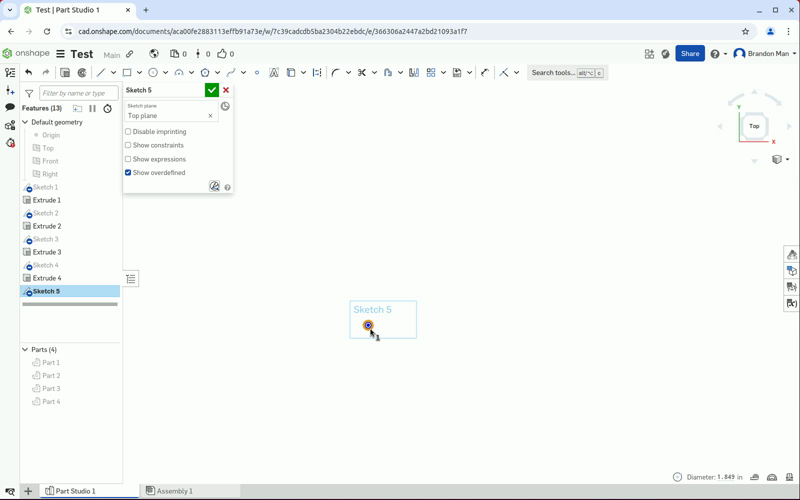
mouse_move(73, 352)
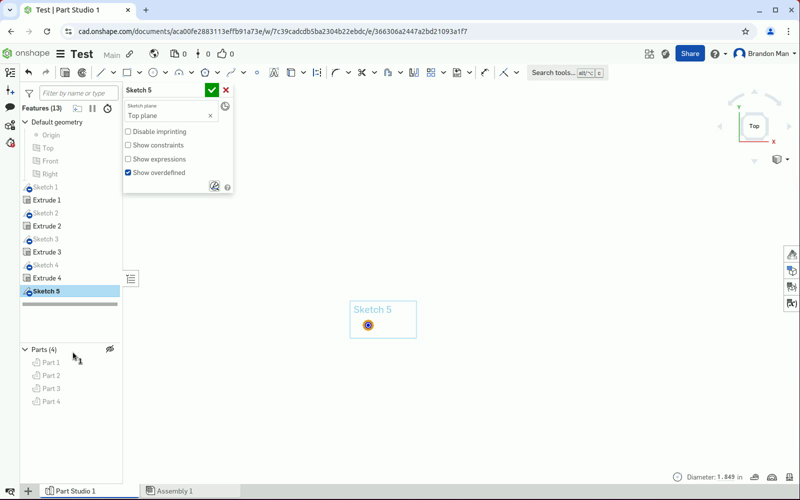
key(shift+y)
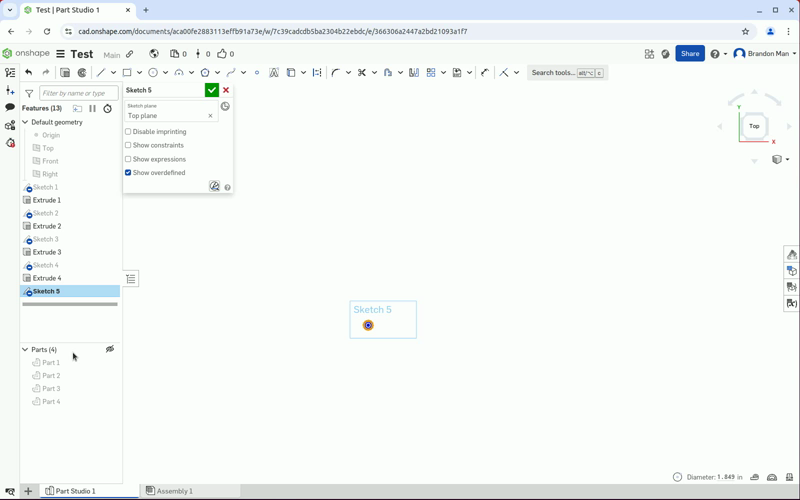
key(shift+e)
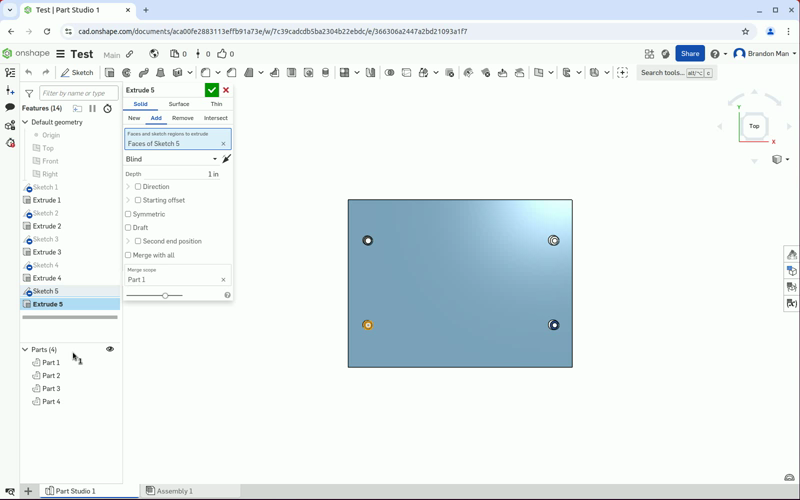
mouse_move(143, 106)
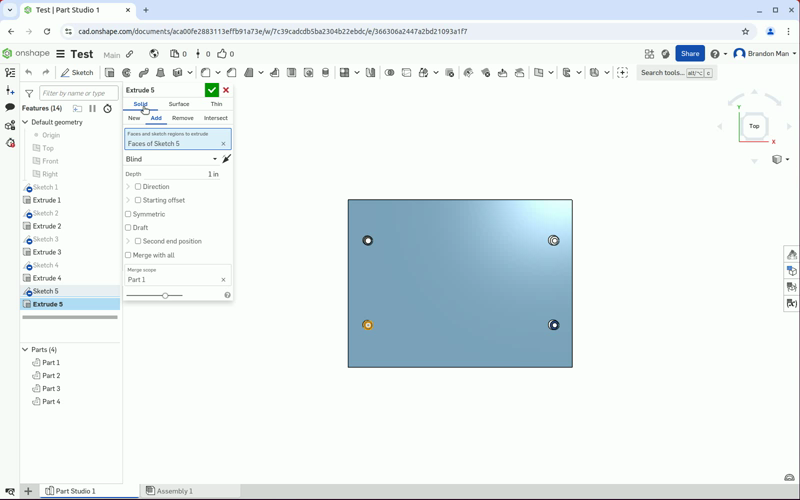
click(143, 106)
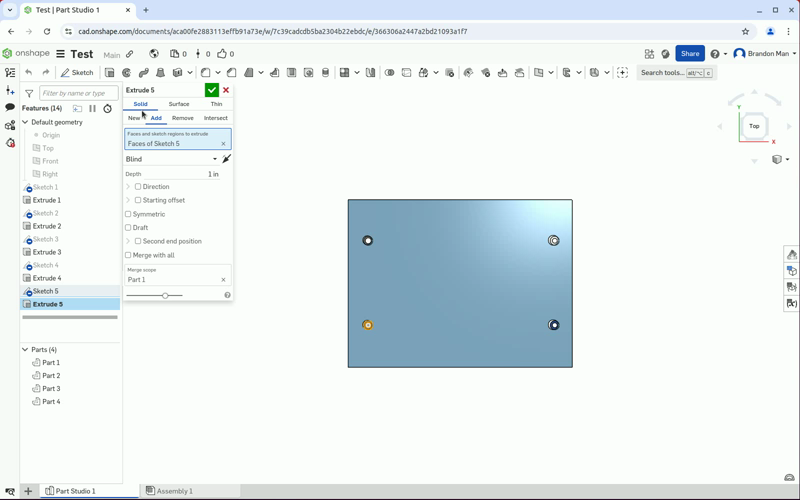
mouse_move(137, 120)
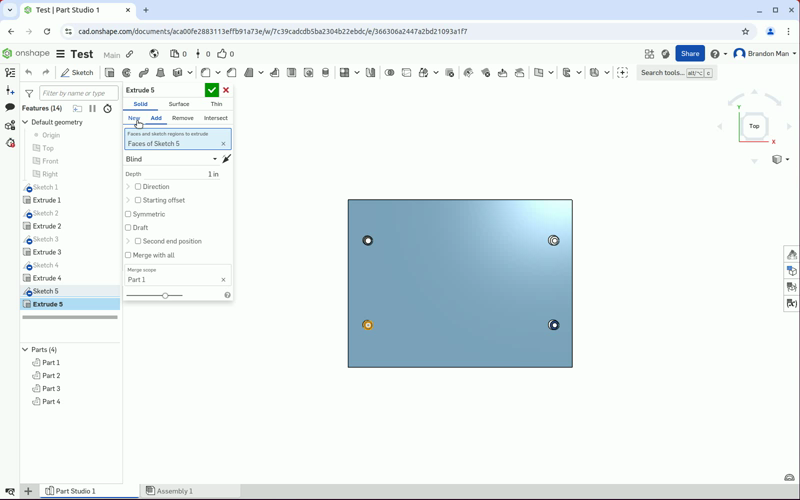
click(137, 120)
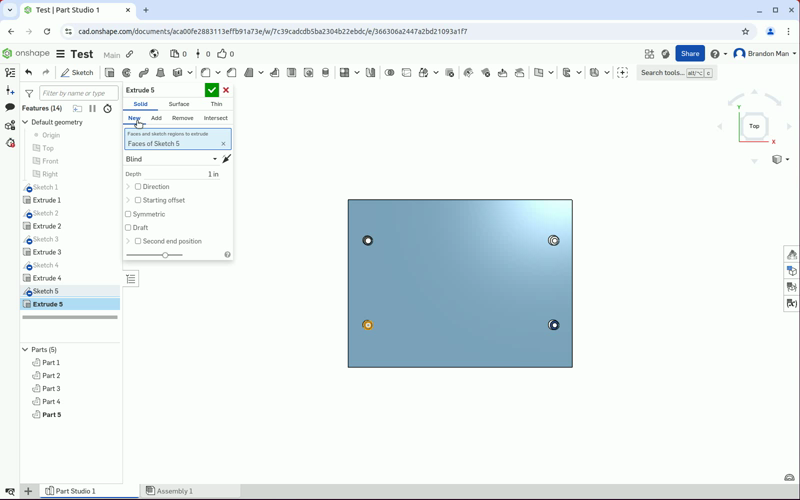
key(tab, 4)
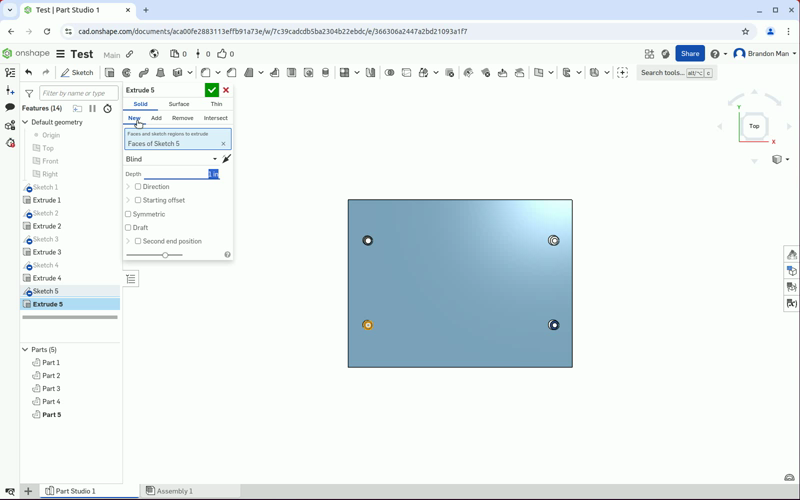
text(1.444)
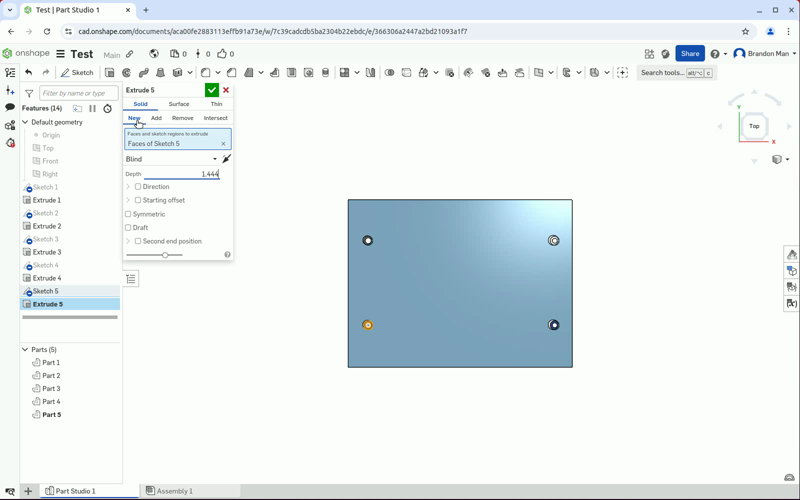
key(enter)
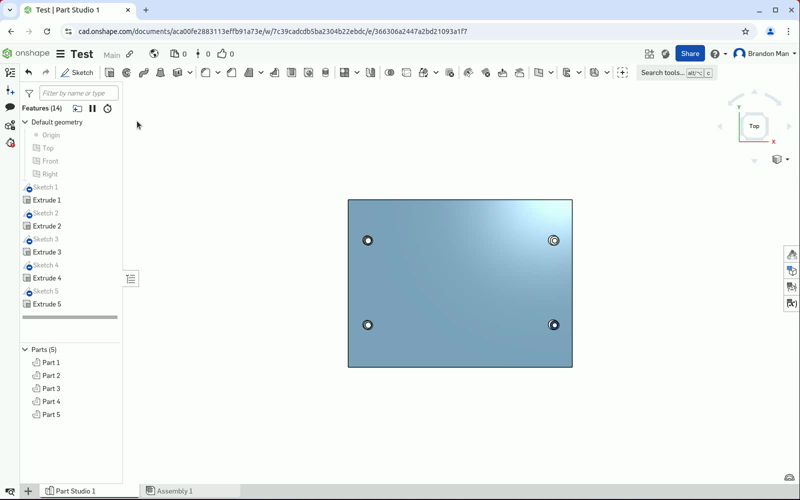
key(shift+h)
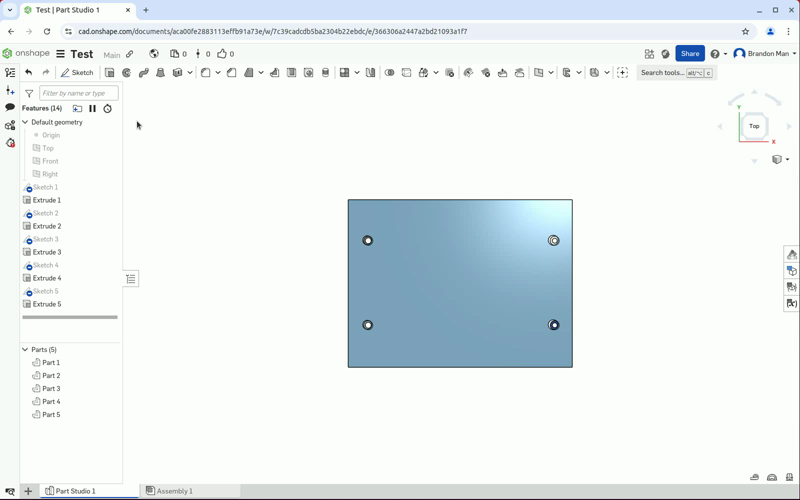
key(shift+h)
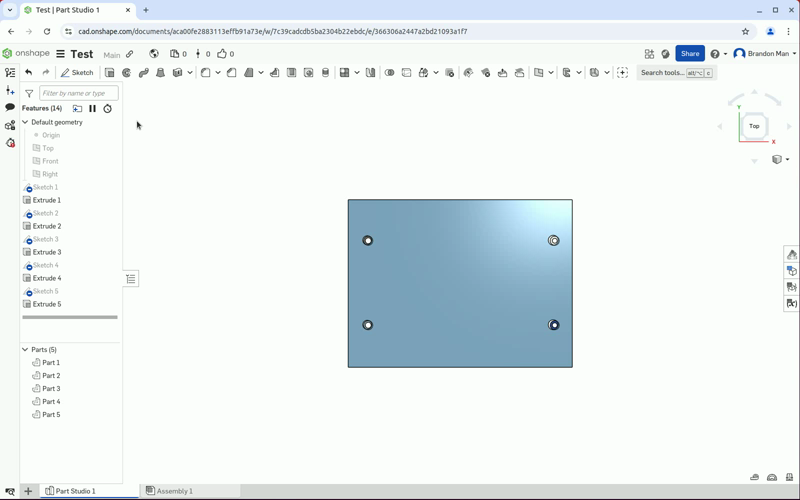
mouse_move(73, 189)
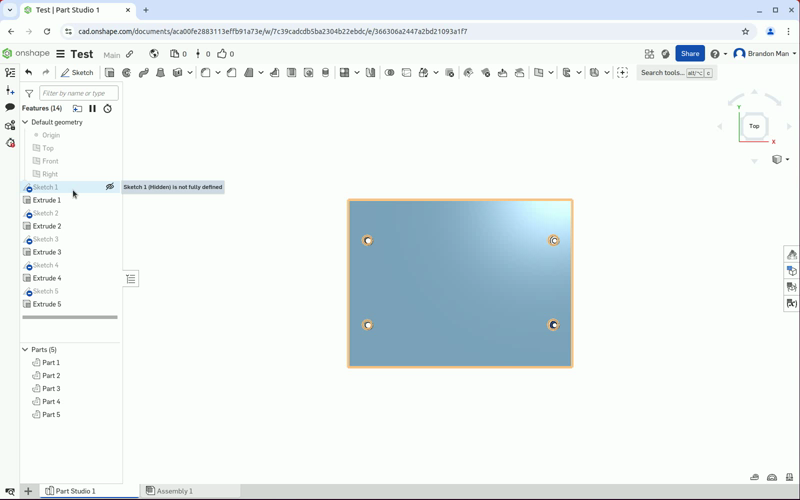
click(73, 189)
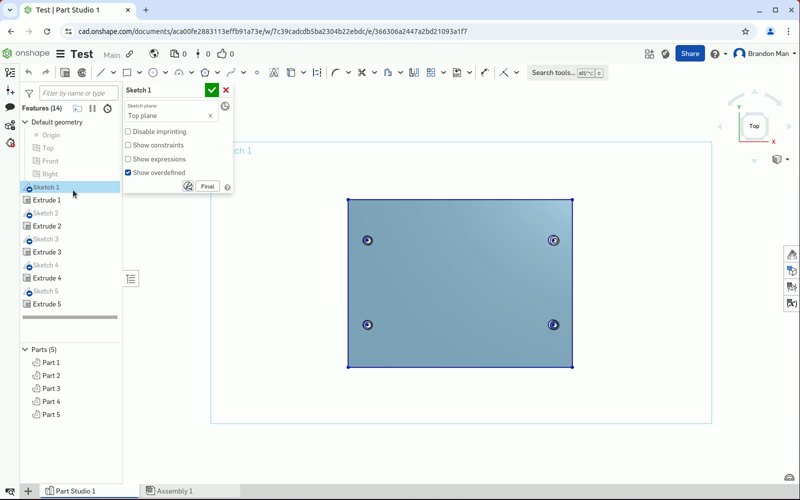
mouse_move(229, 92)
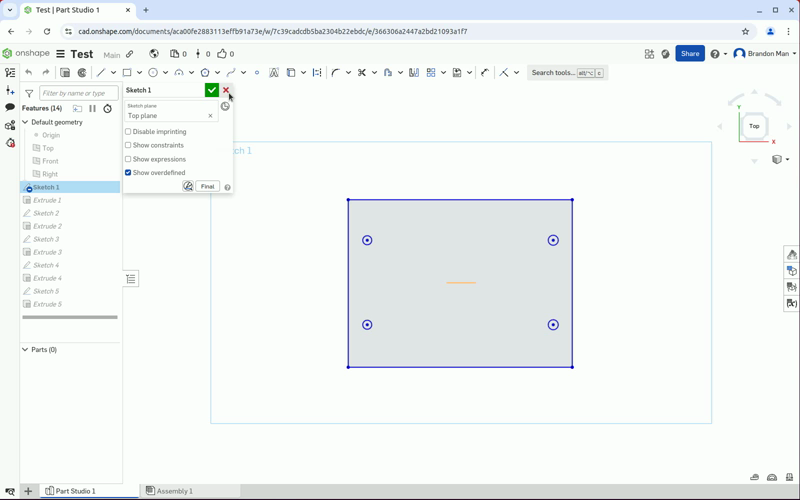
click(229, 92)
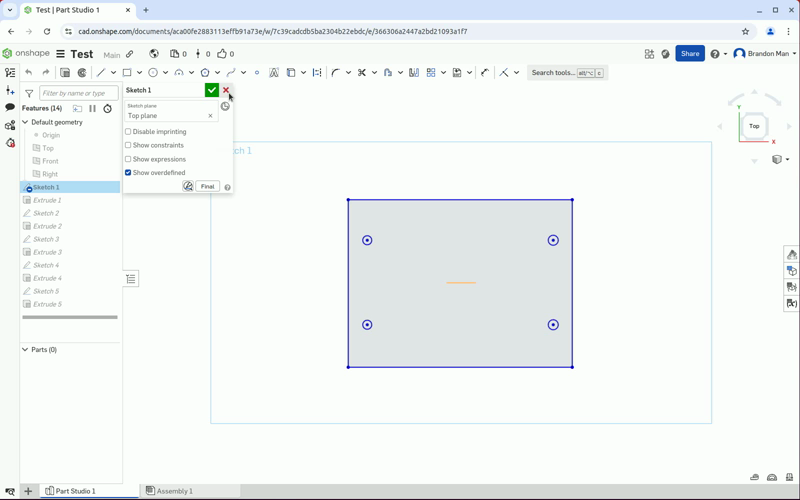
key(shift+s)
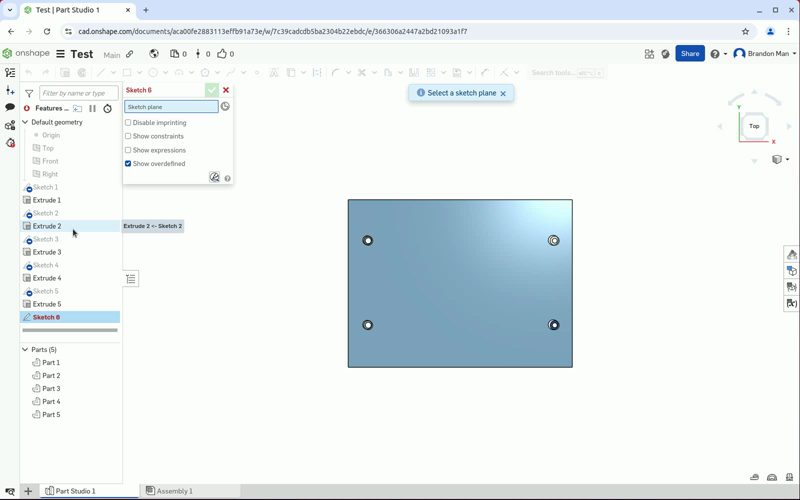
scroll(3)
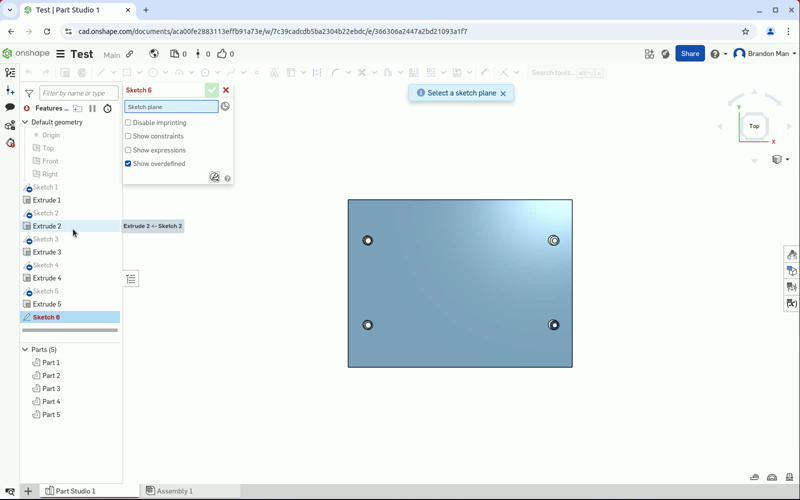
mouse_move(73, 150)
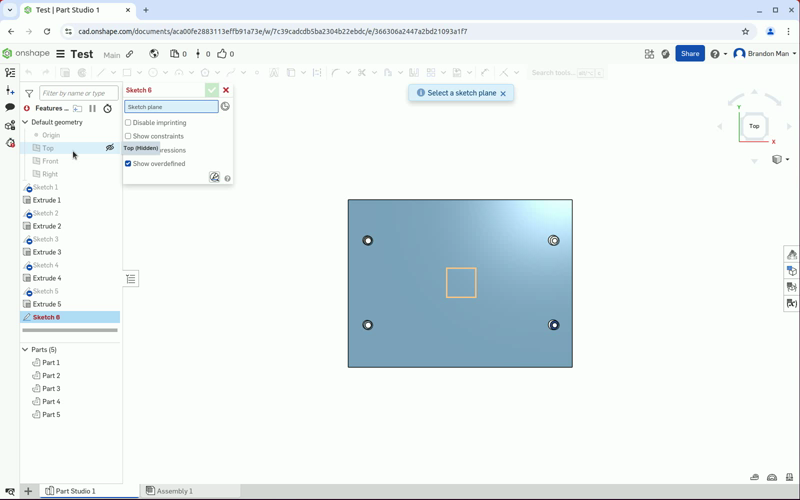
click(73, 150)
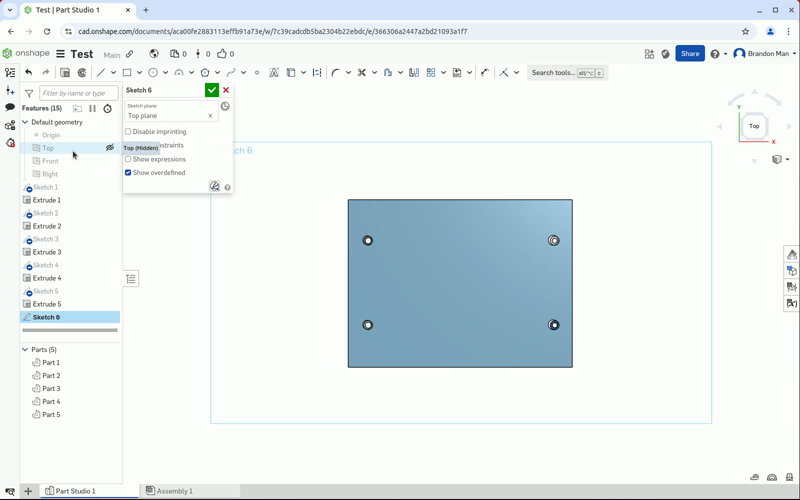
mouse_move(73, 352)
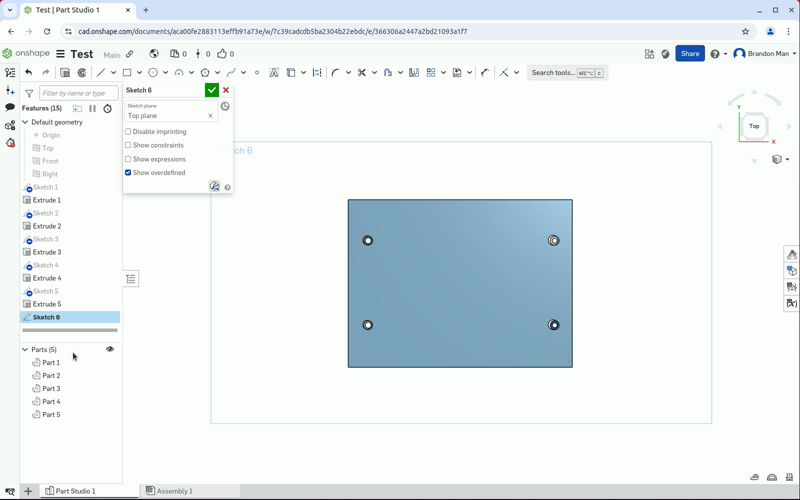
key(y)
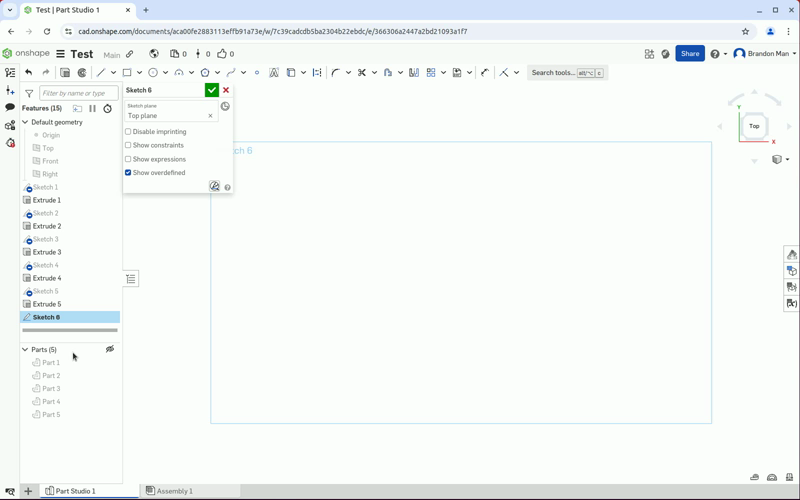
key(c)
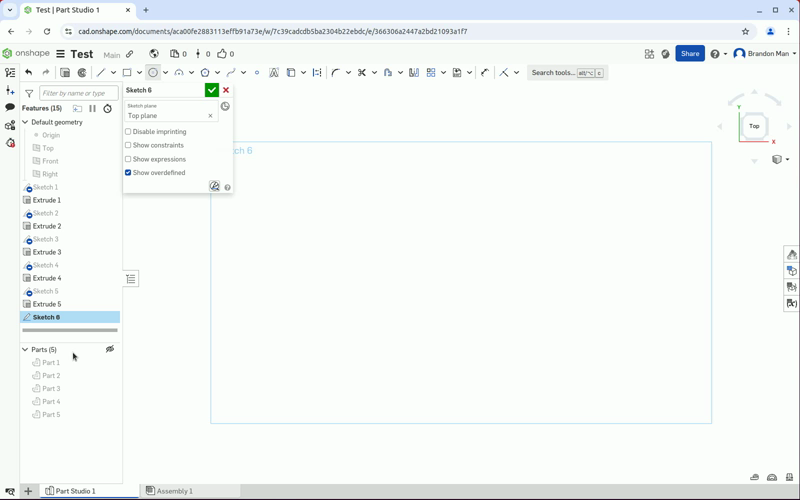
key_down(shift)
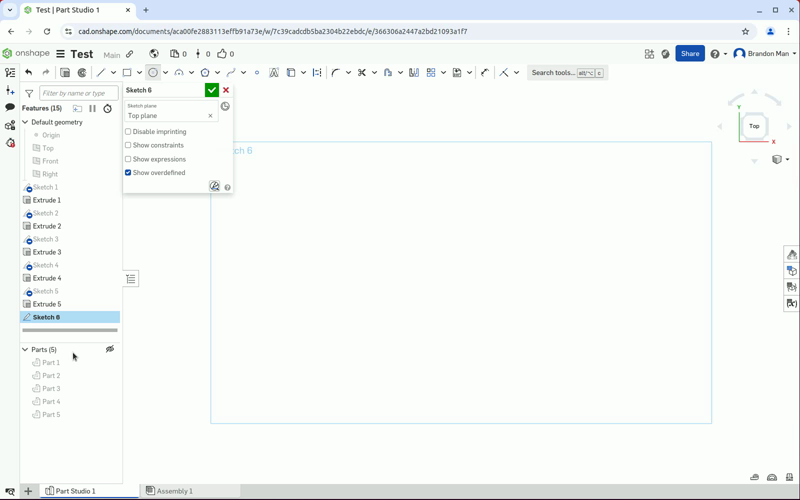
mouse_move(368, 240)
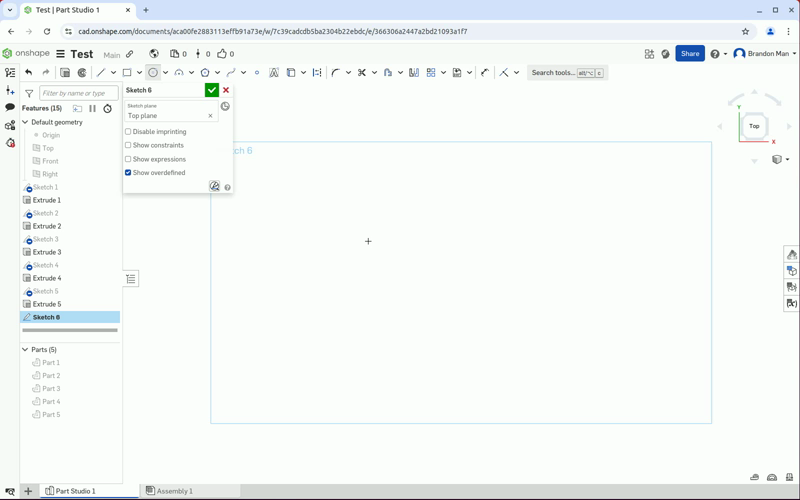
click(368, 240)
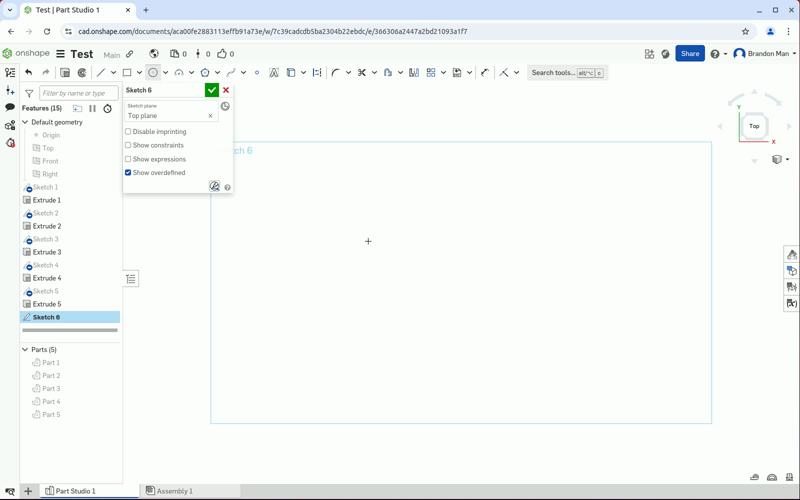
key_up(shift)
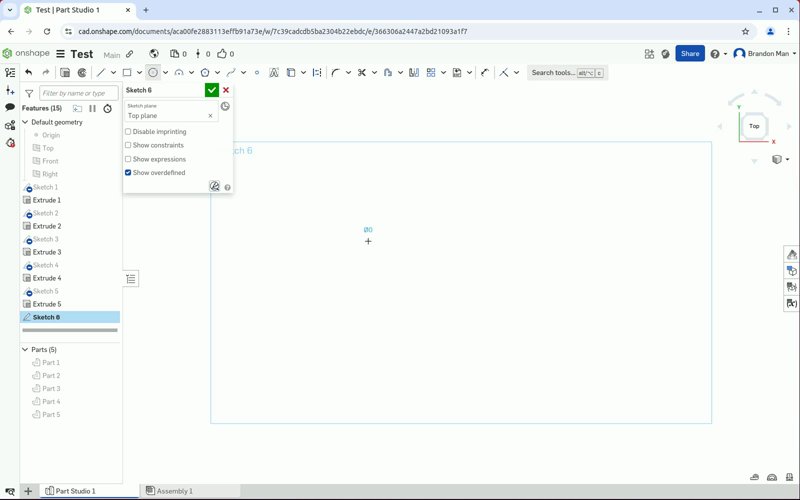
mouse_move(372, 240)
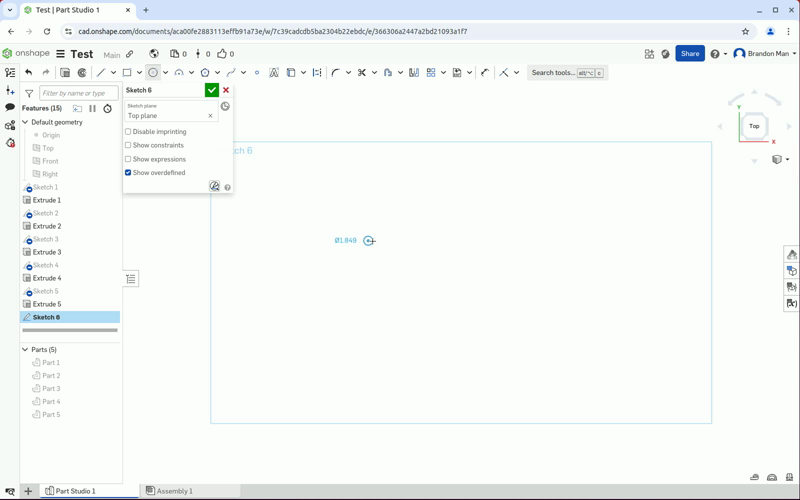
click(372, 240)
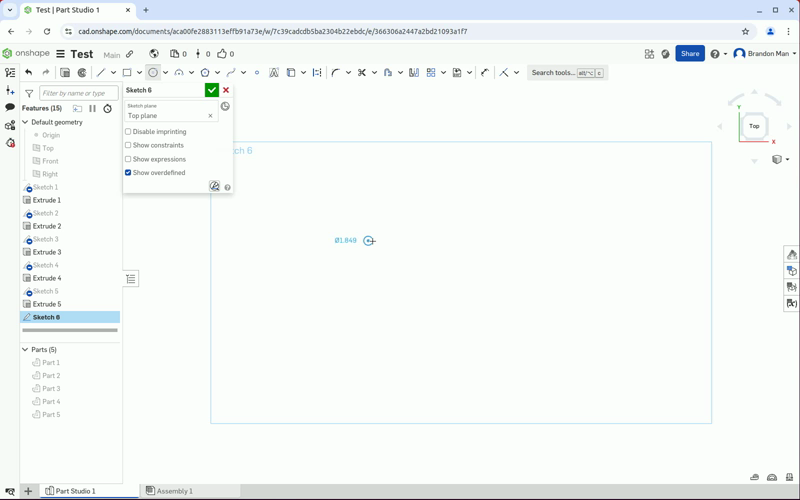
key(esc)
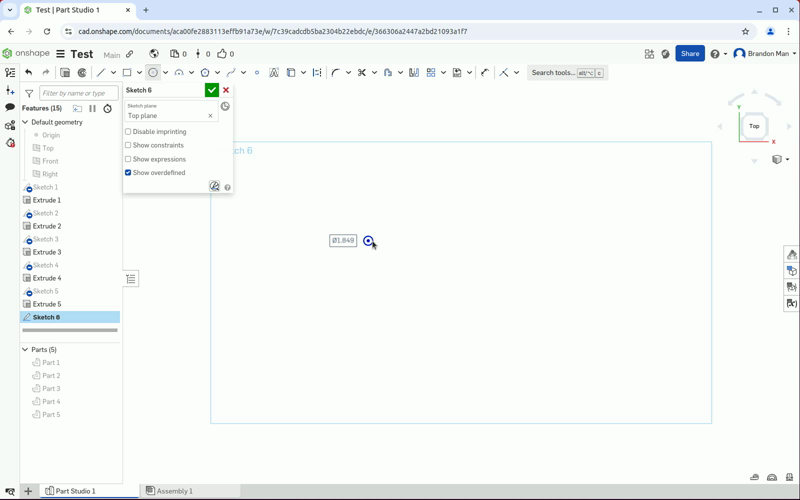
key(c)
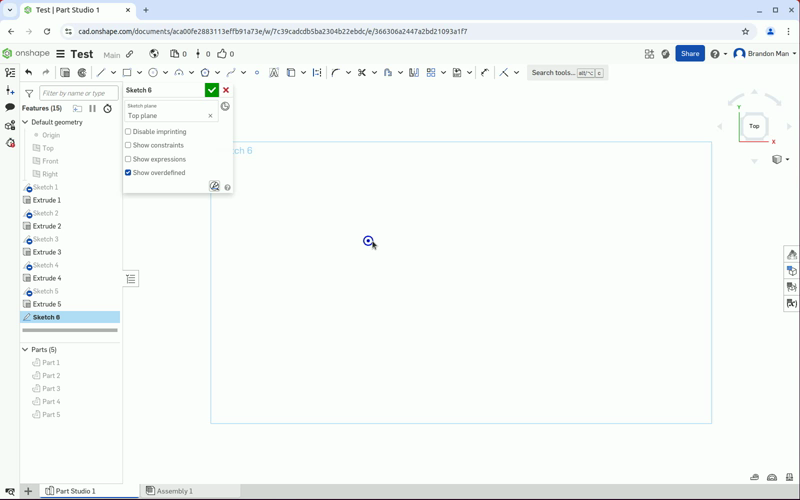
key_down(shift)
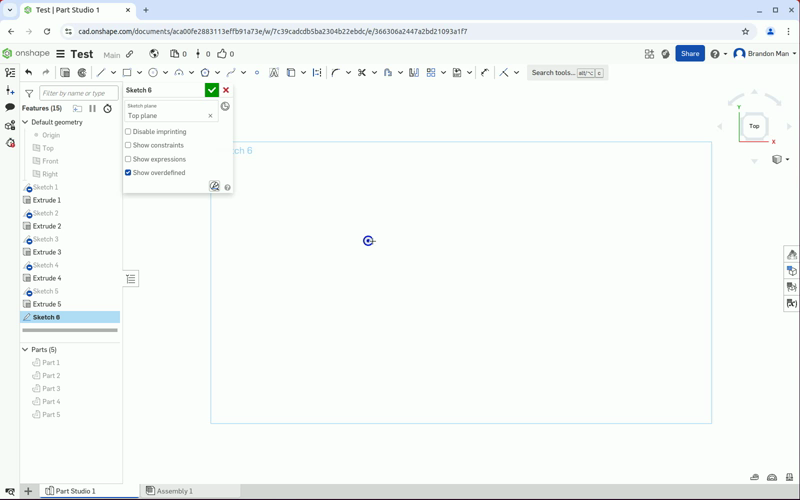
mouse_move(368, 240)
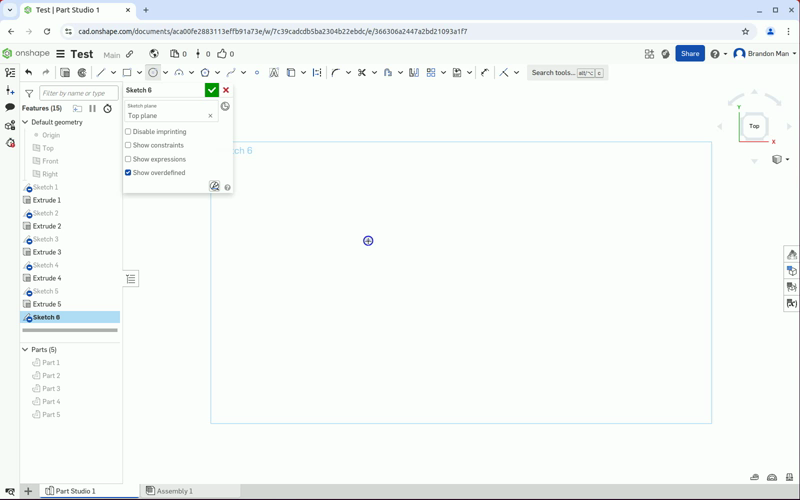
click(368, 240)
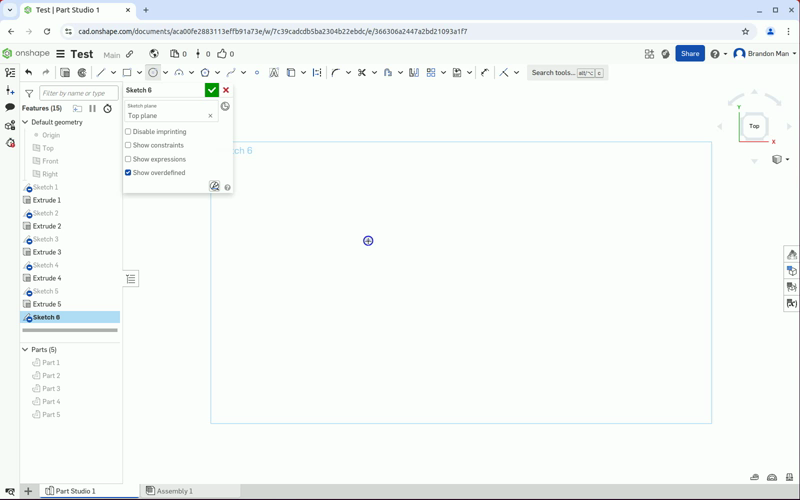
key_up(shift)
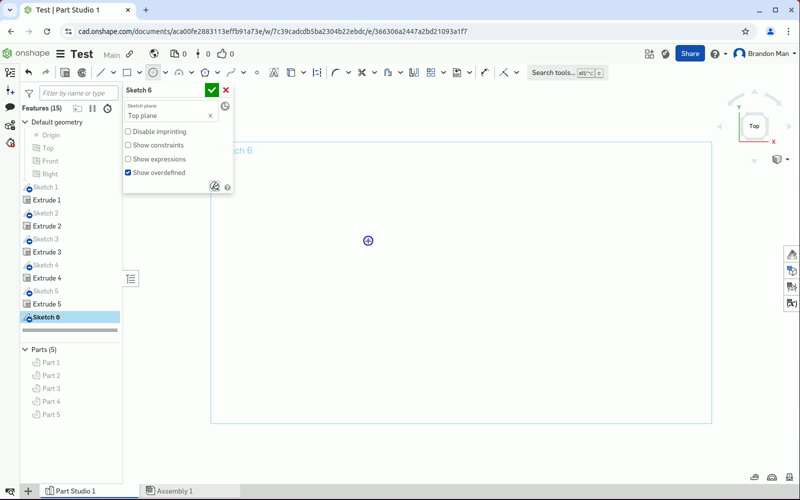
mouse_move(371, 240)
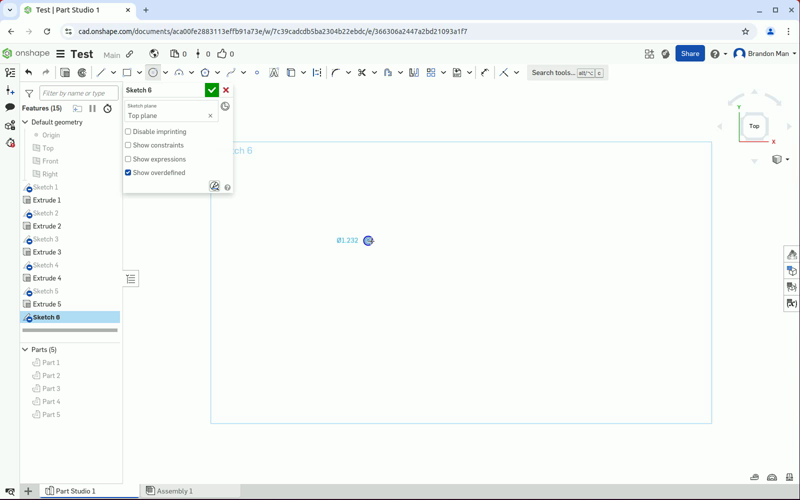
scroll(6)
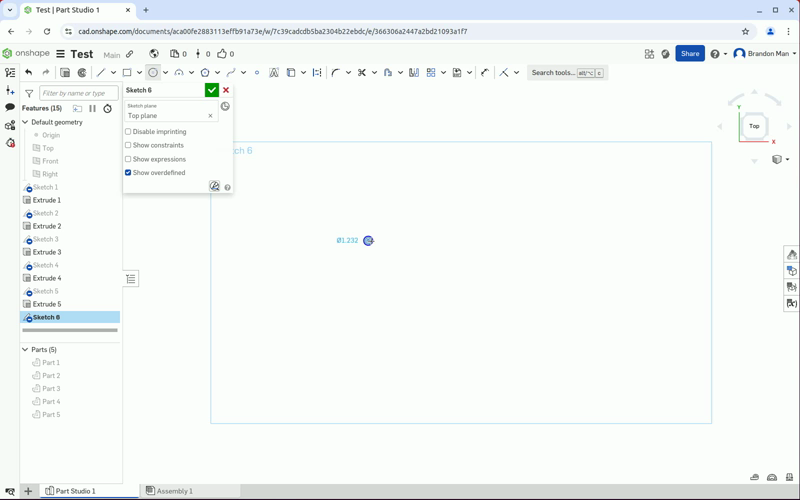
scroll(6)
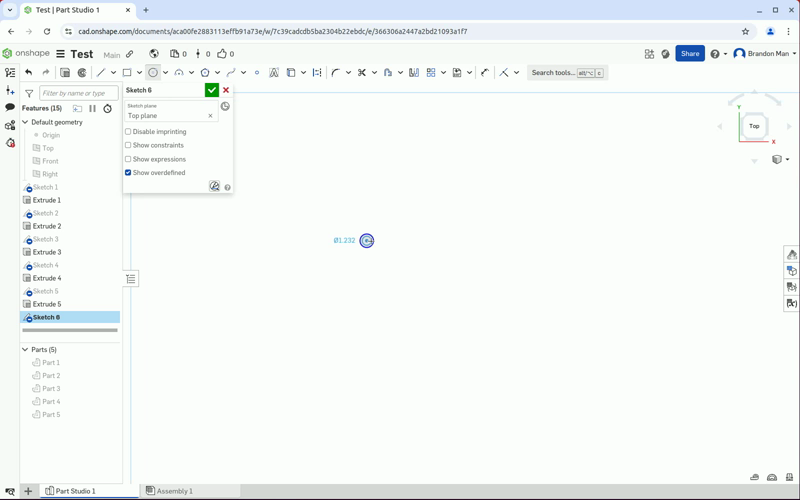
scroll(6)
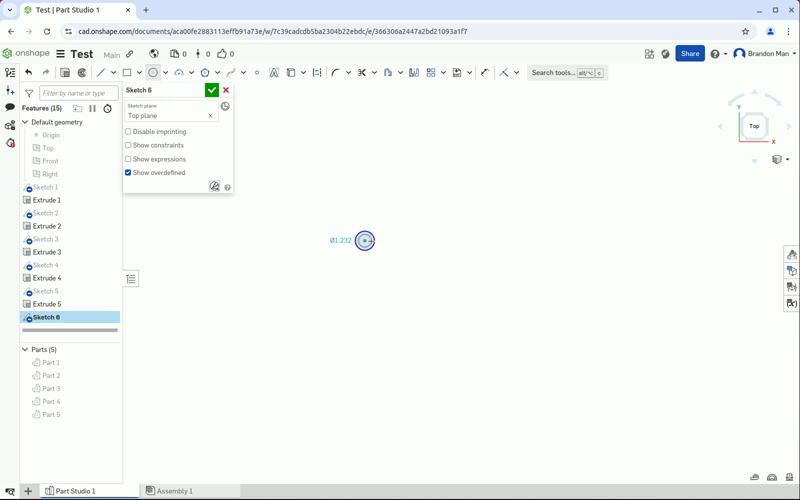
scroll(6)
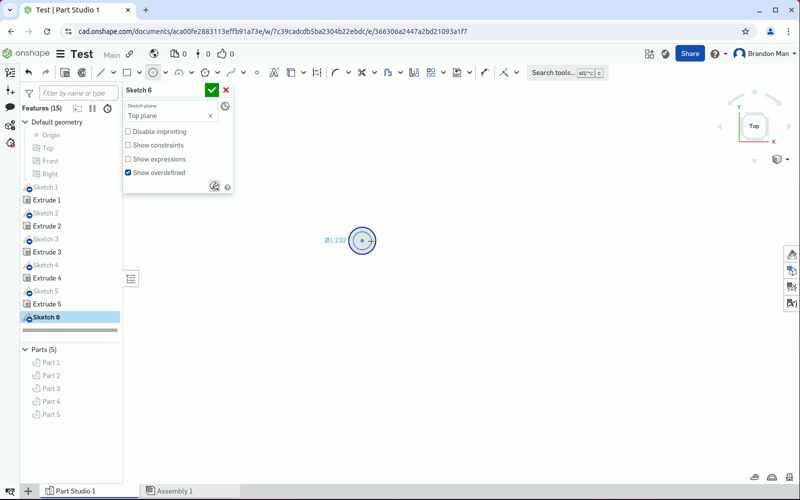
scroll(6)
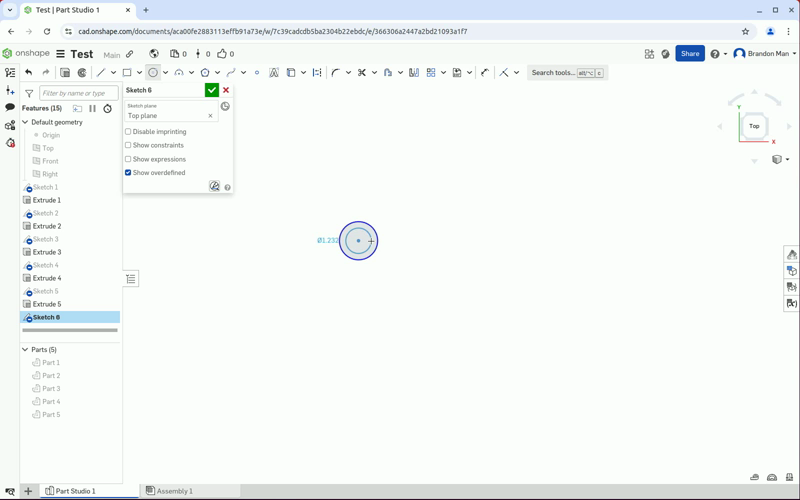
scroll(6)
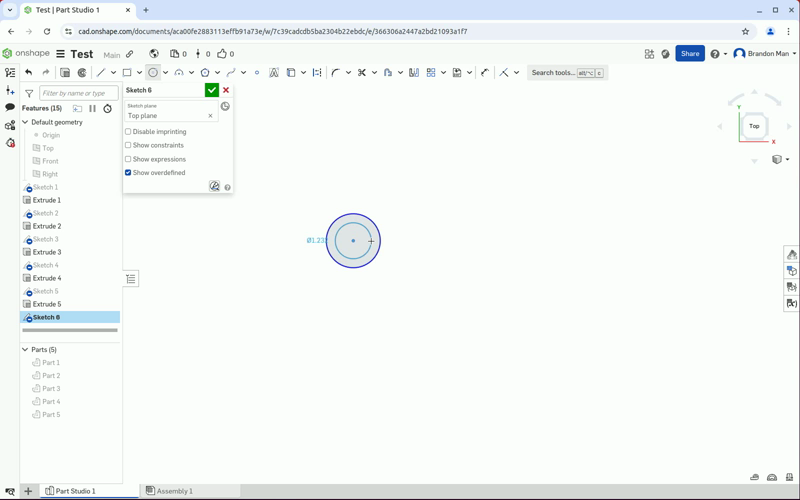
scroll(6)
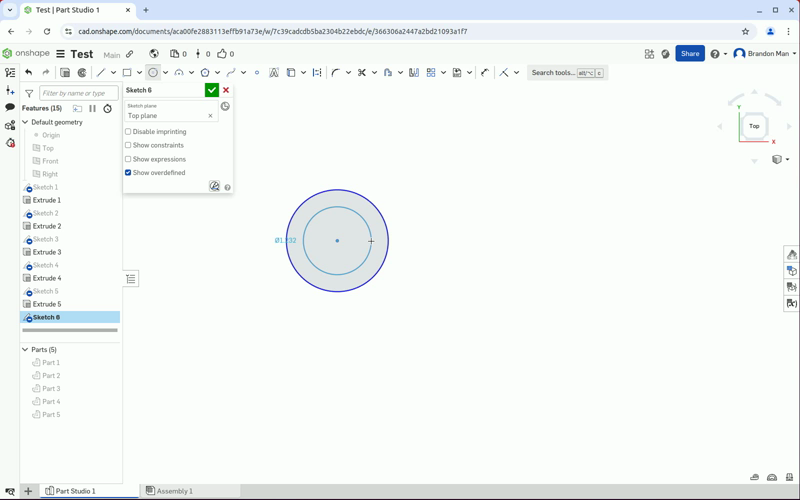
click(371, 240)
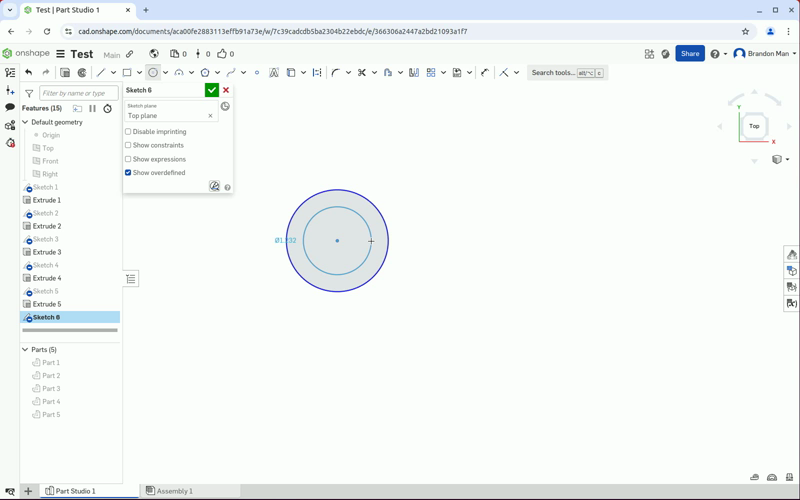
scroll(-6)
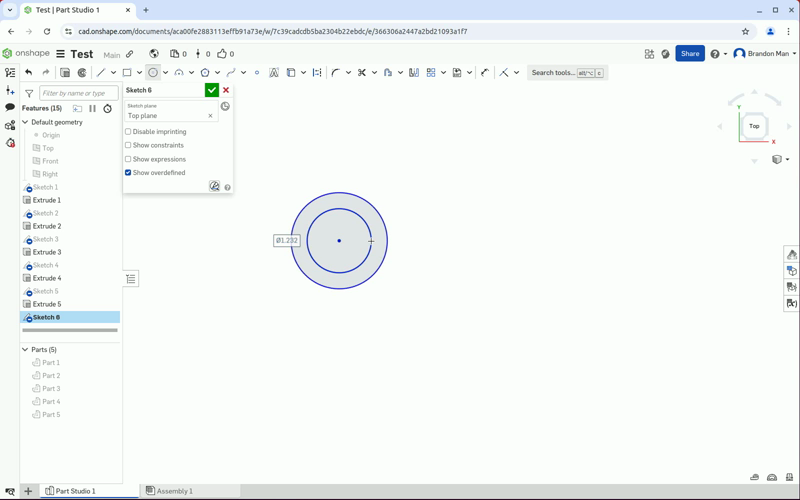
scroll(-6)
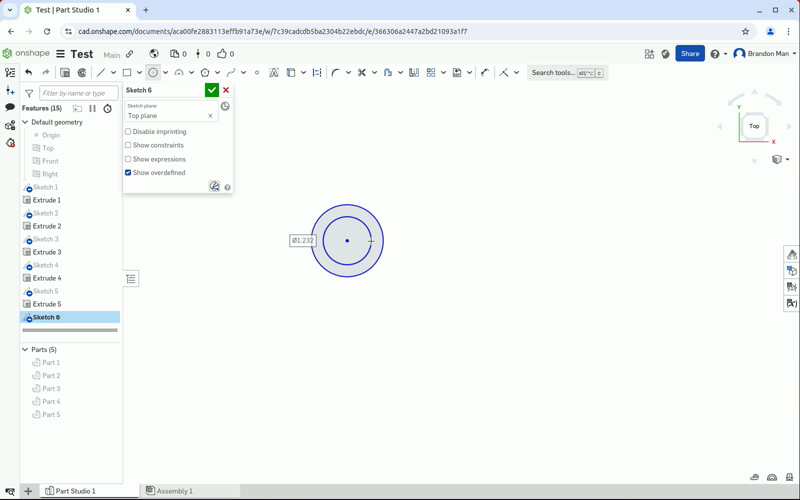
scroll(-6)
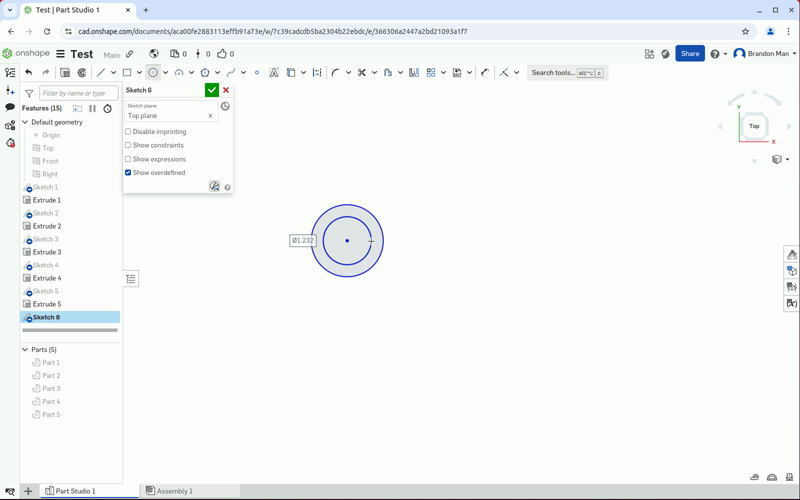
scroll(-6)
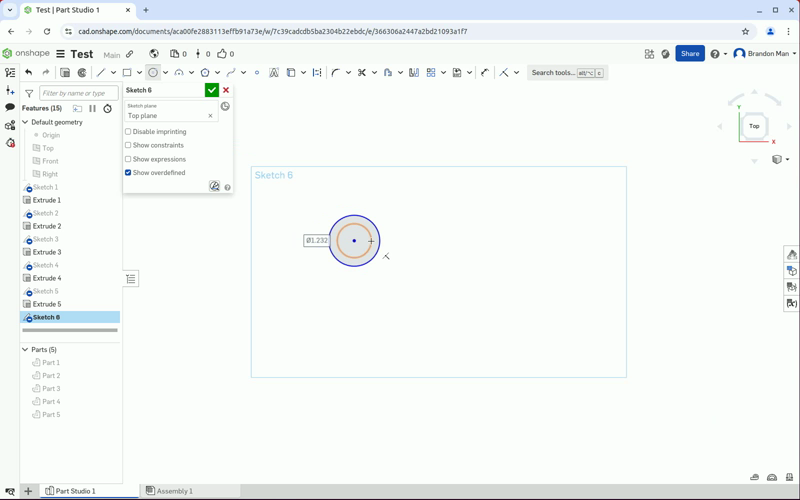
scroll(-6)
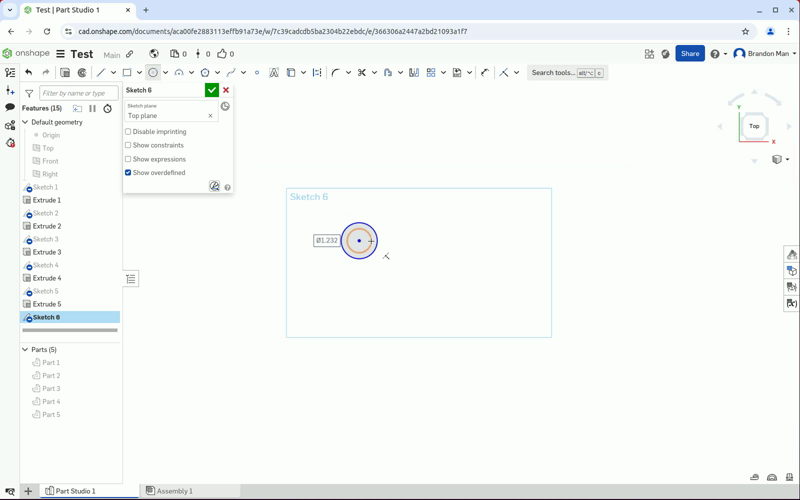
scroll(-6)
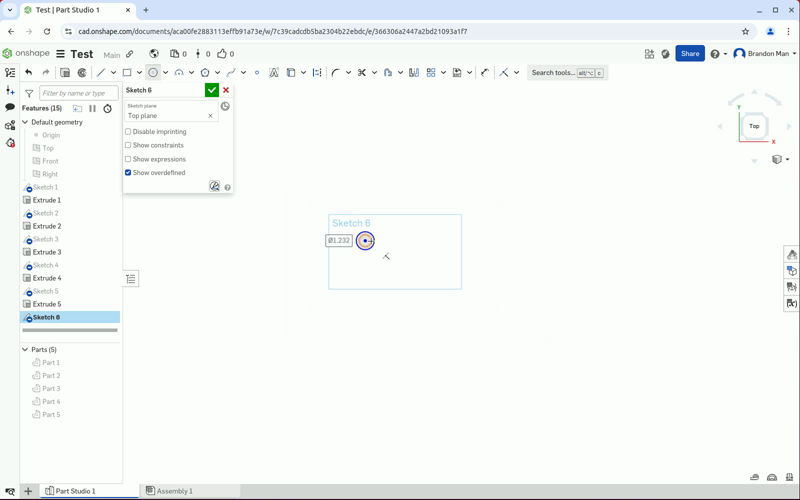
scroll(-6)
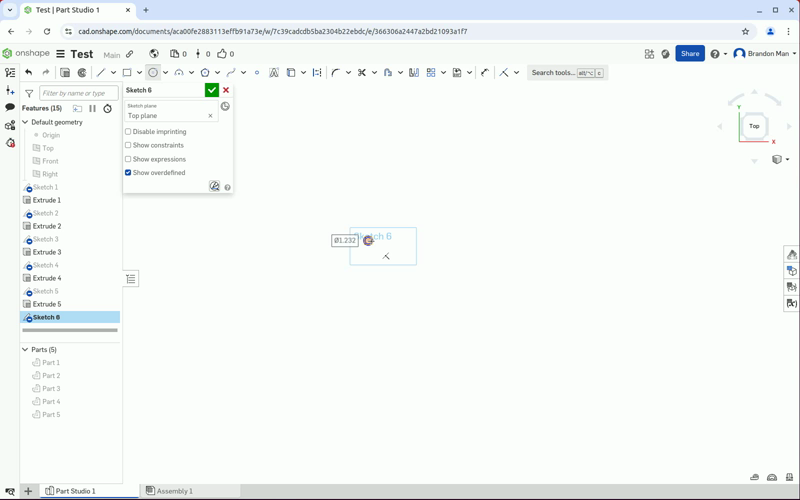
key(esc)
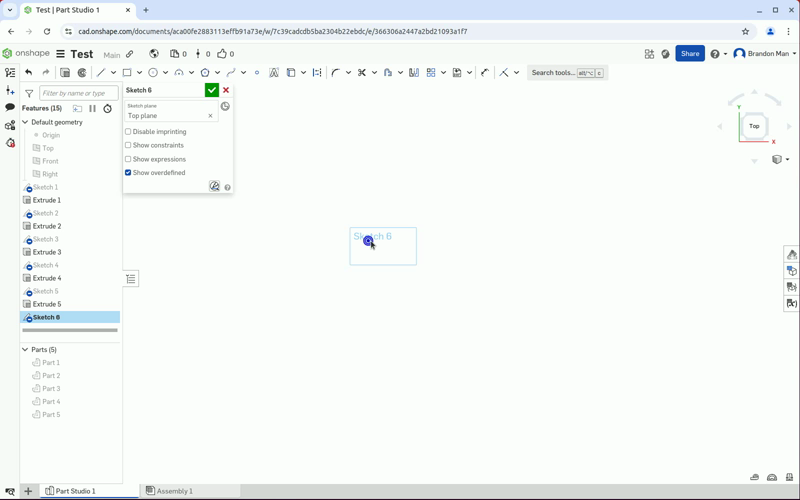
mouse_move(372, 241)
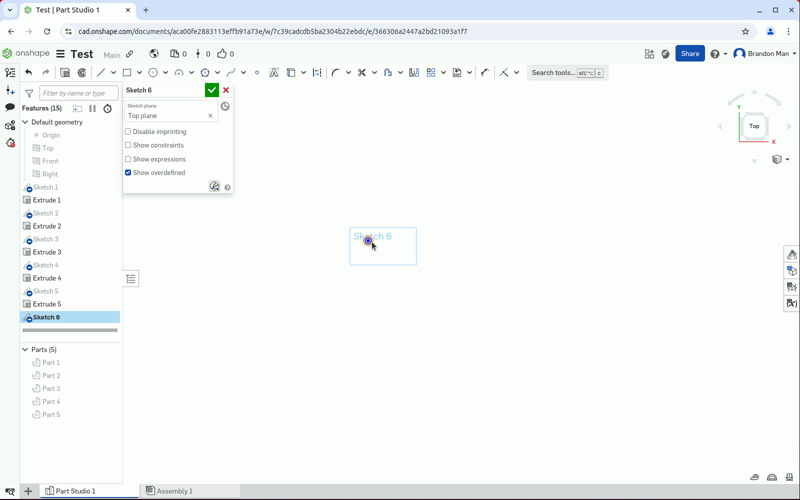
scroll(6)
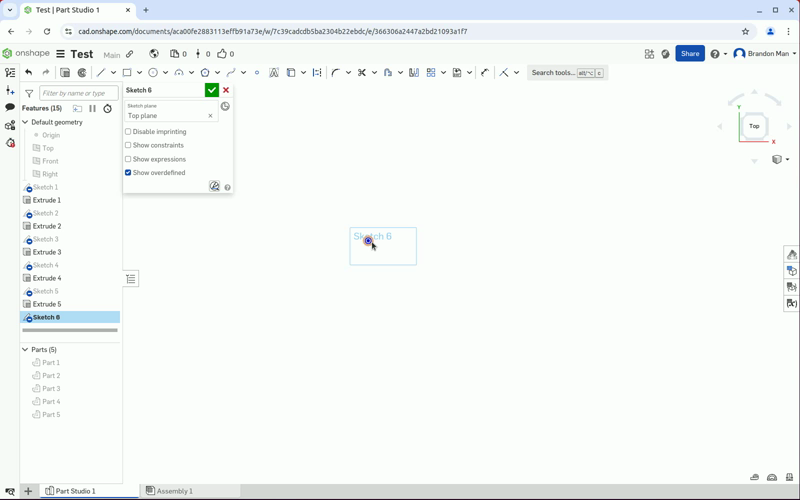
scroll(6)
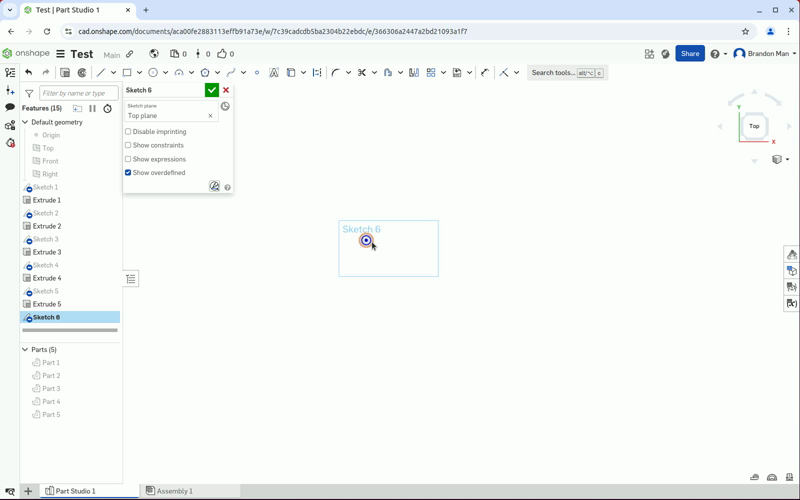
scroll(6)
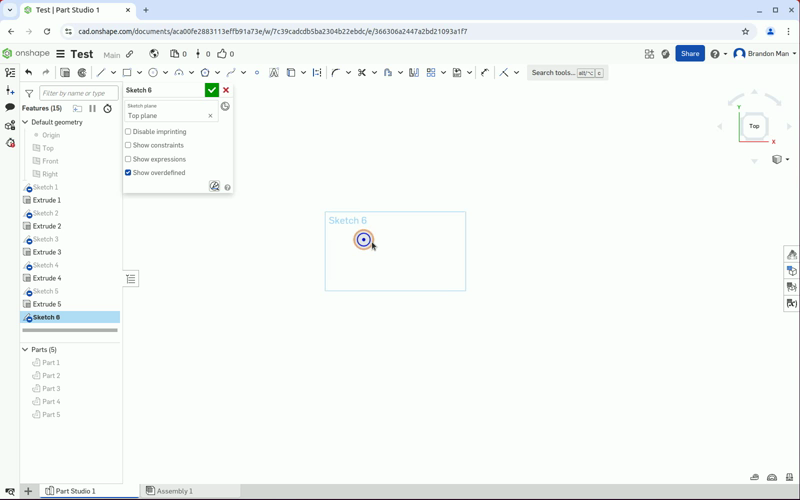
scroll(6)
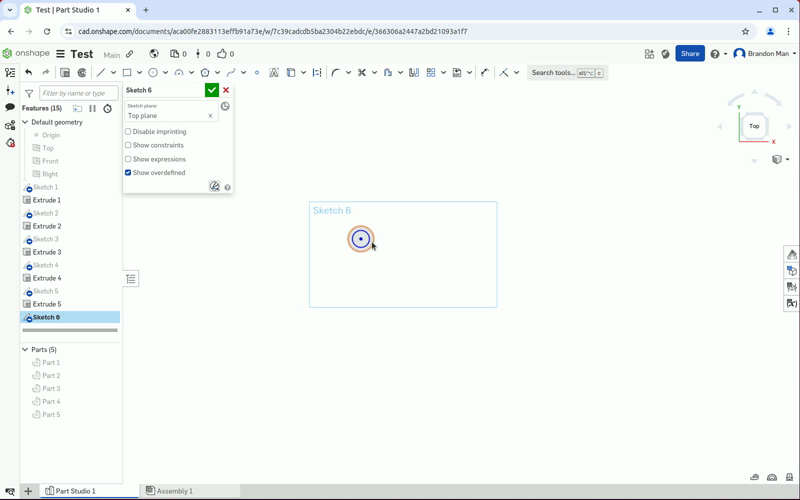
scroll(6)
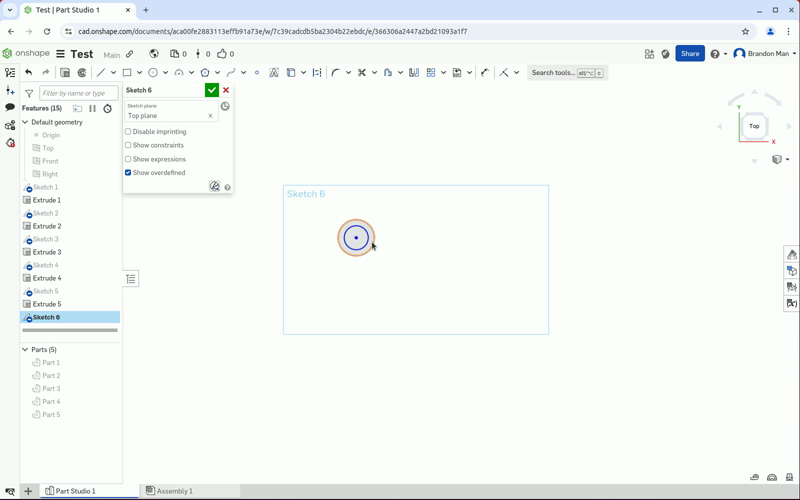
scroll(6)
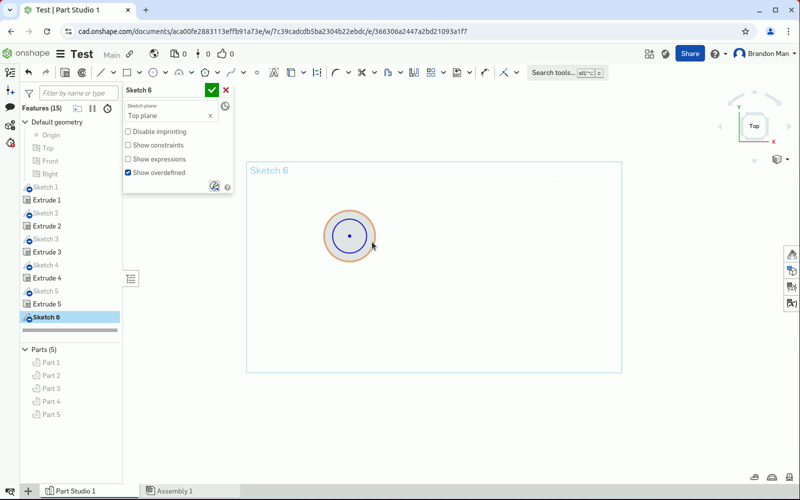
scroll(6)
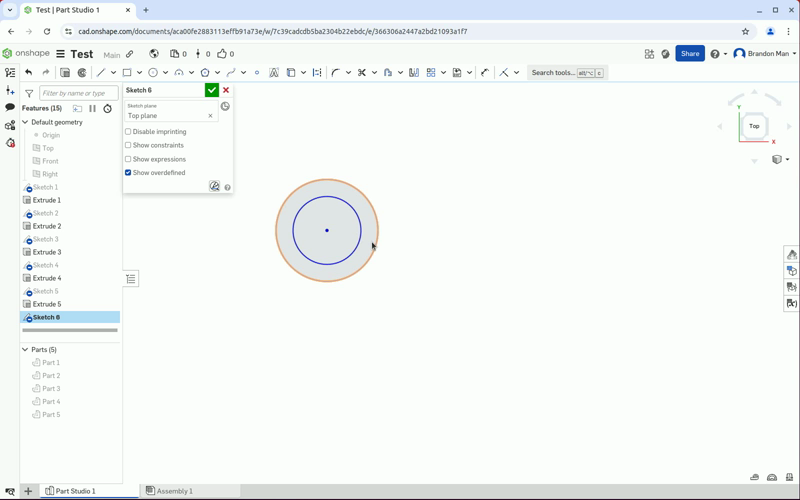
click(372, 241)
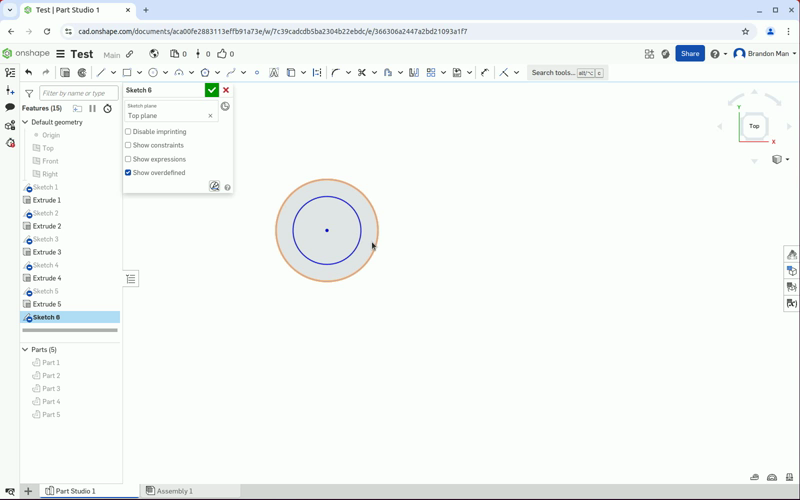
scroll(-6)
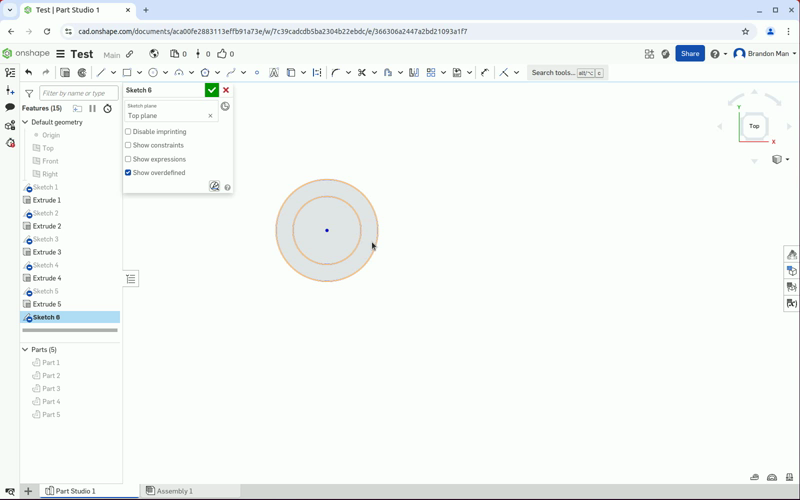
scroll(-6)
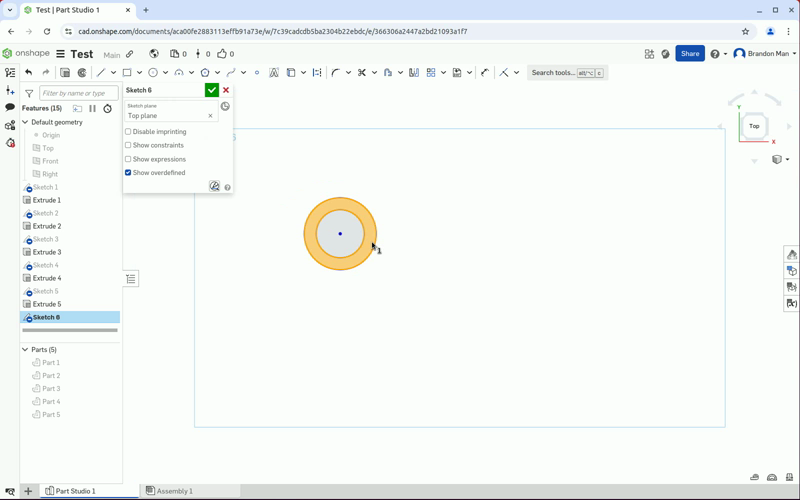
scroll(-6)
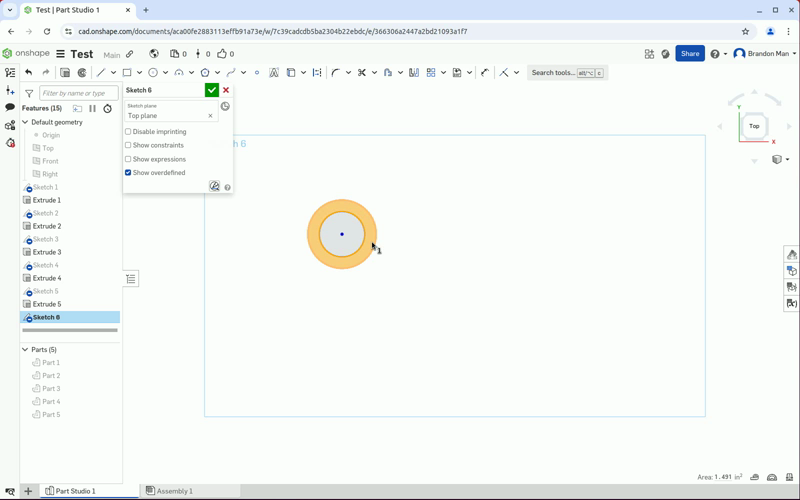
scroll(-6)
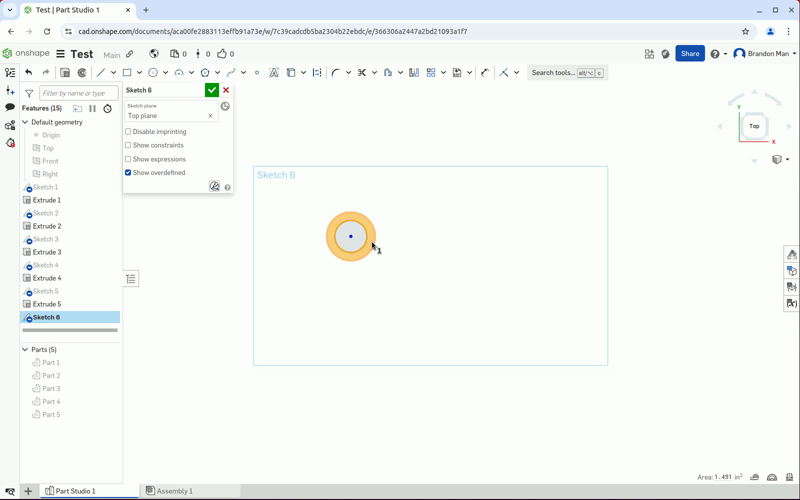
scroll(-6)
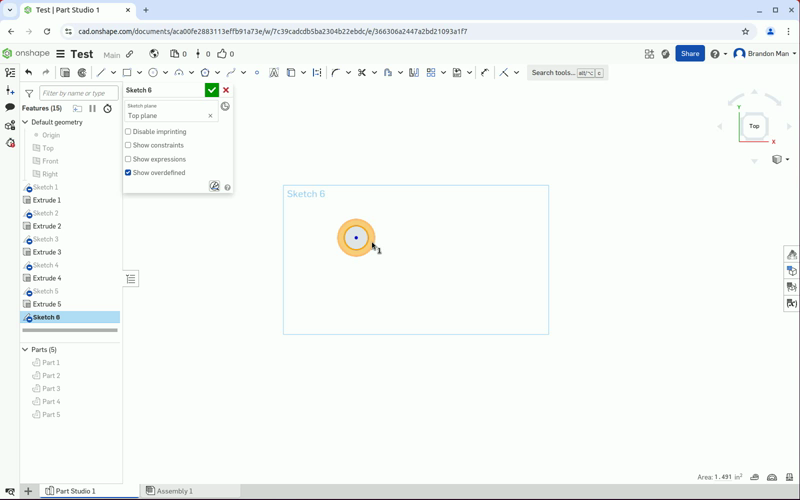
scroll(-6)
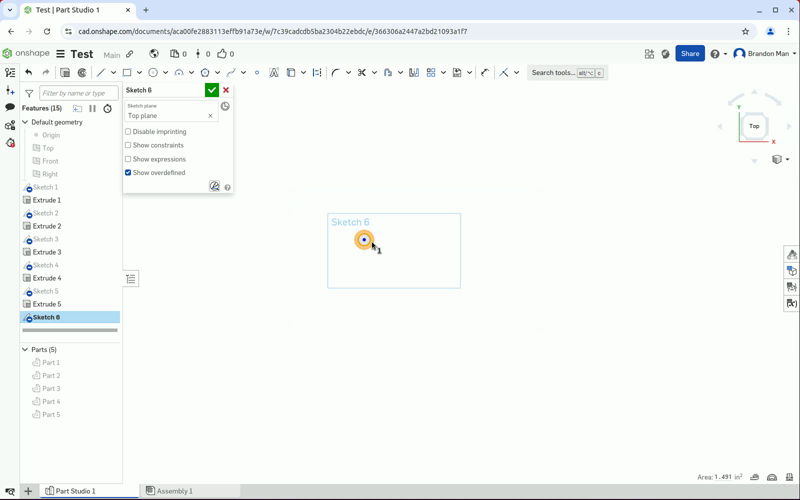
scroll(-6)
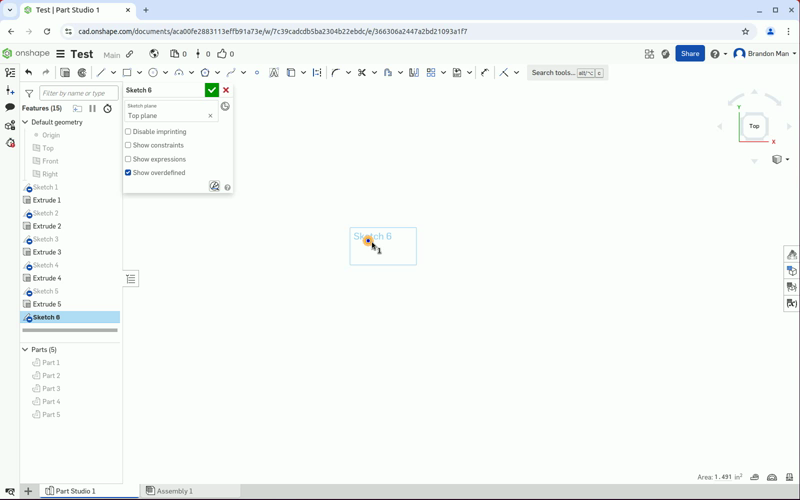
mouse_move(73, 352)
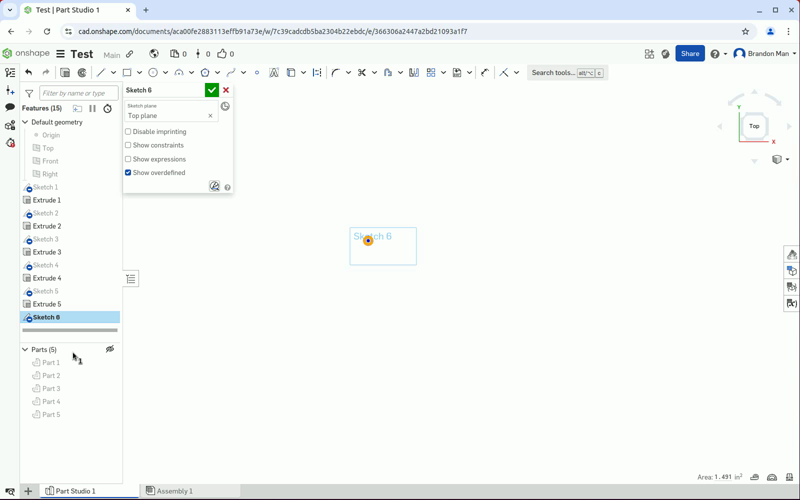
key(shift+y)
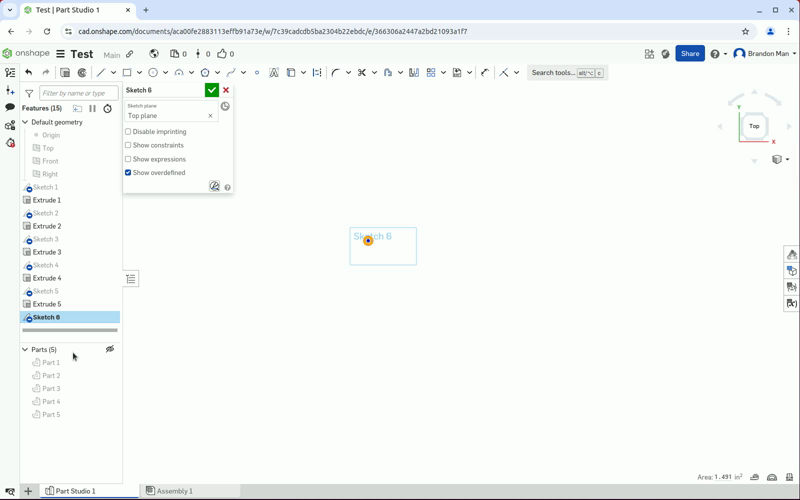
key(shift+e)
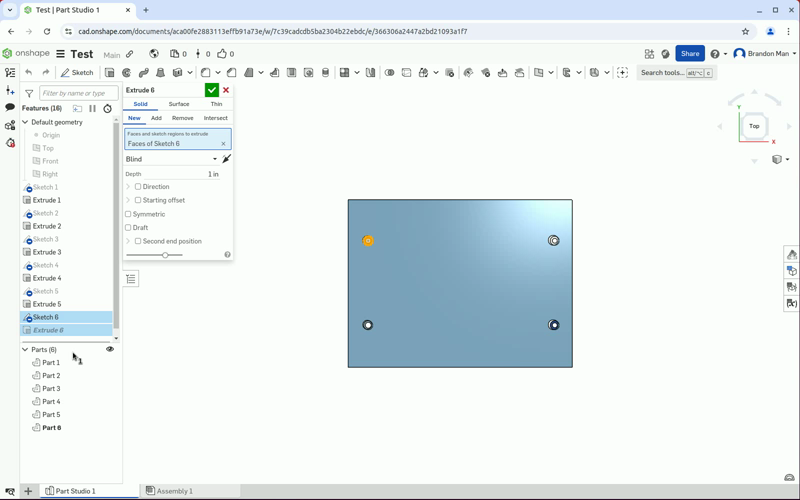
mouse_move(143, 106)
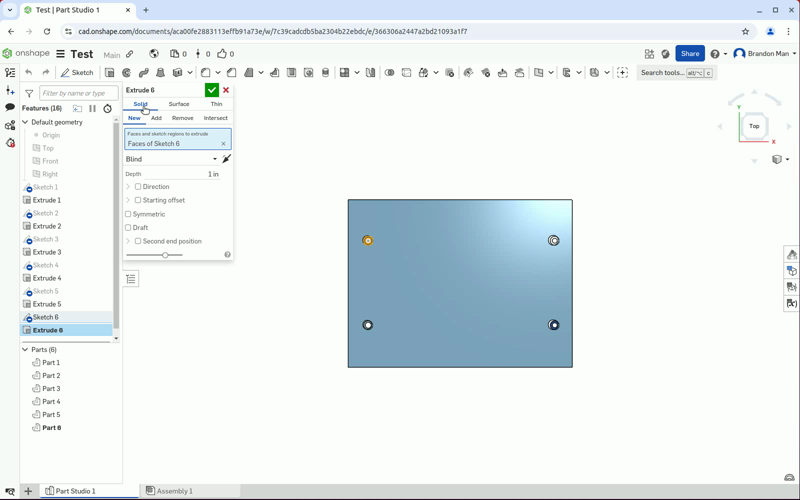
click(143, 106)
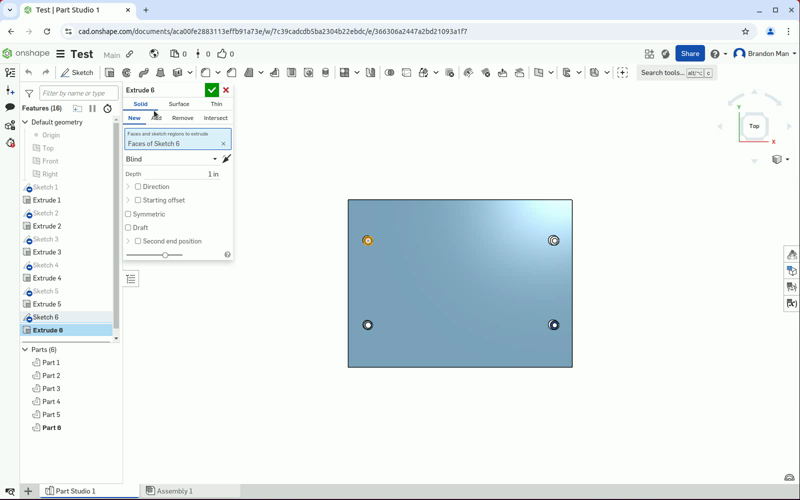
mouse_move(186, 120)
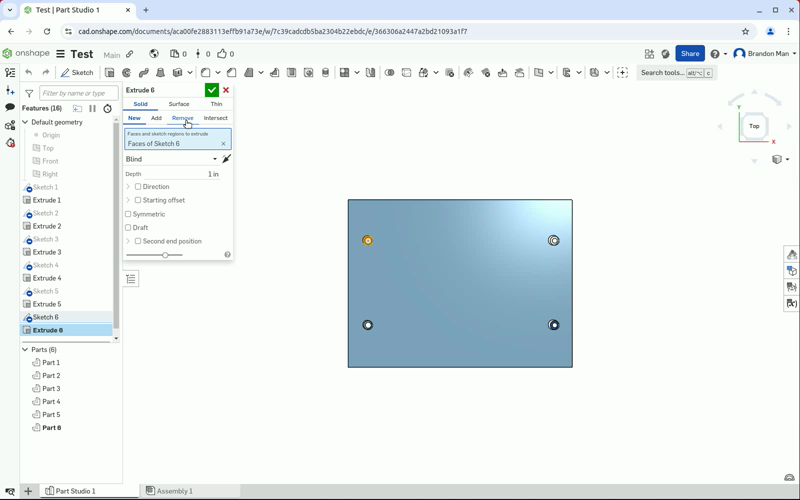
click(186, 120)
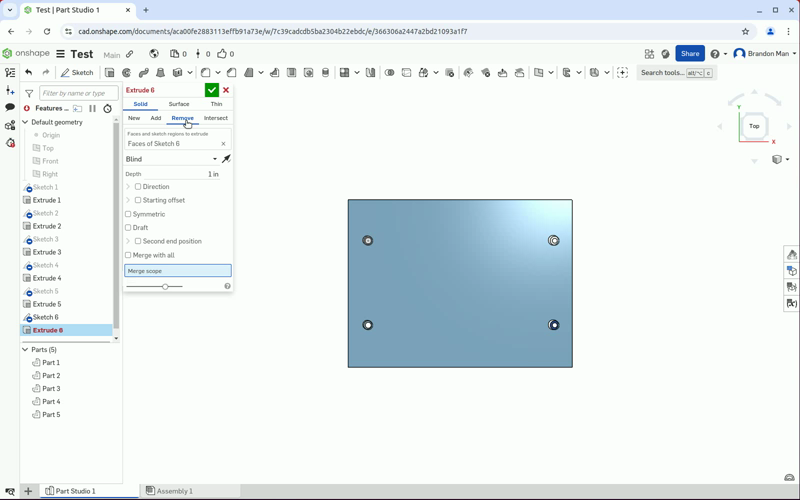
key(tab, 4)
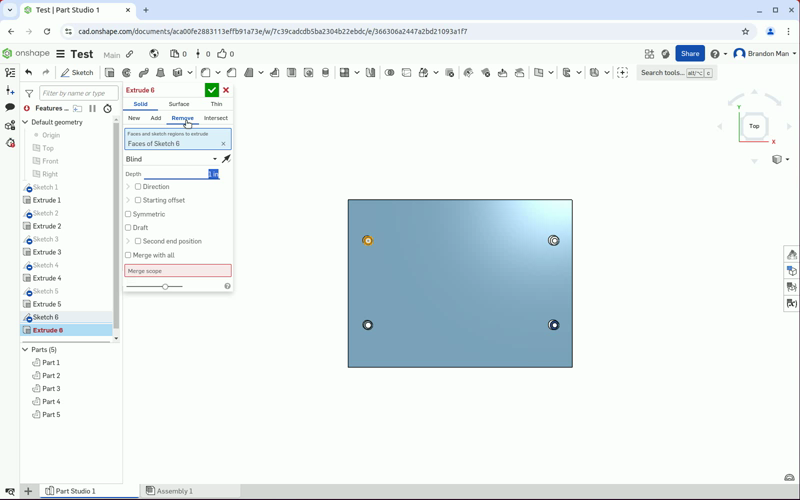
text(-0.963)
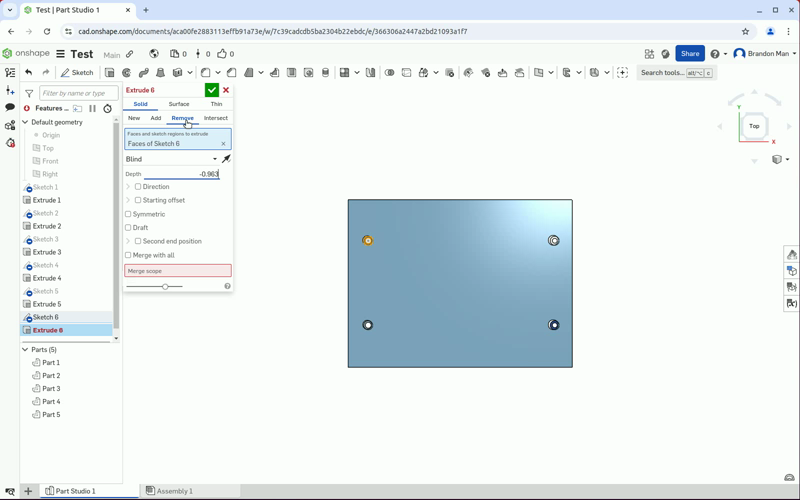
key(tab, 6)
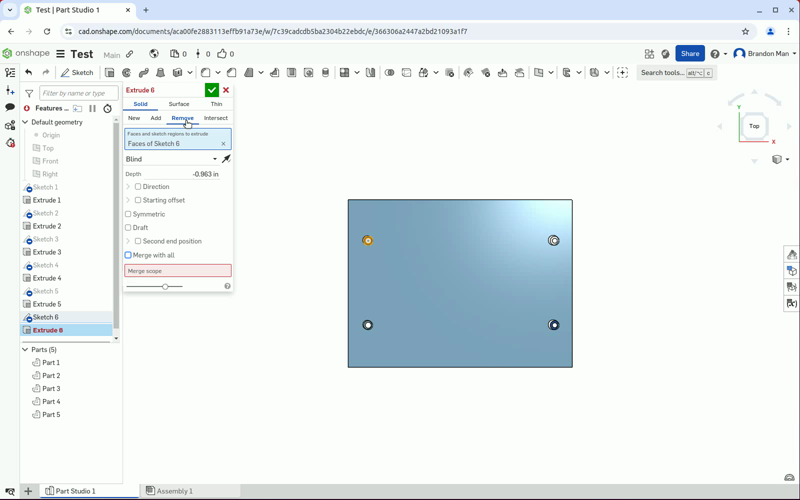
key(space)
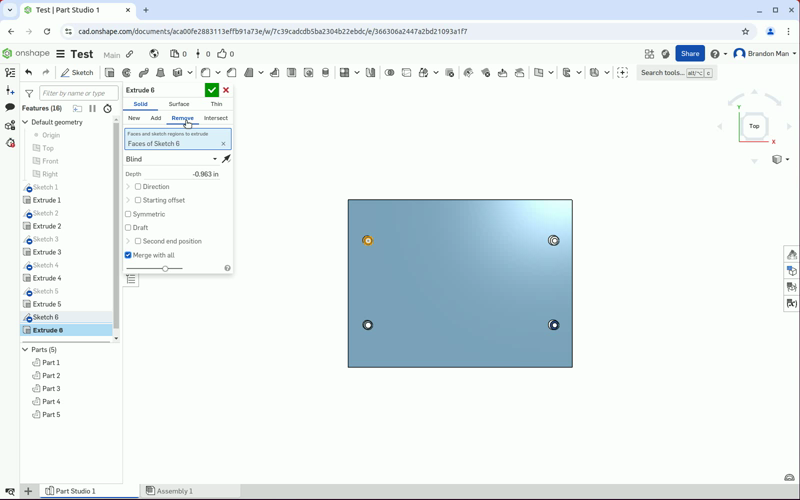
key(enter)
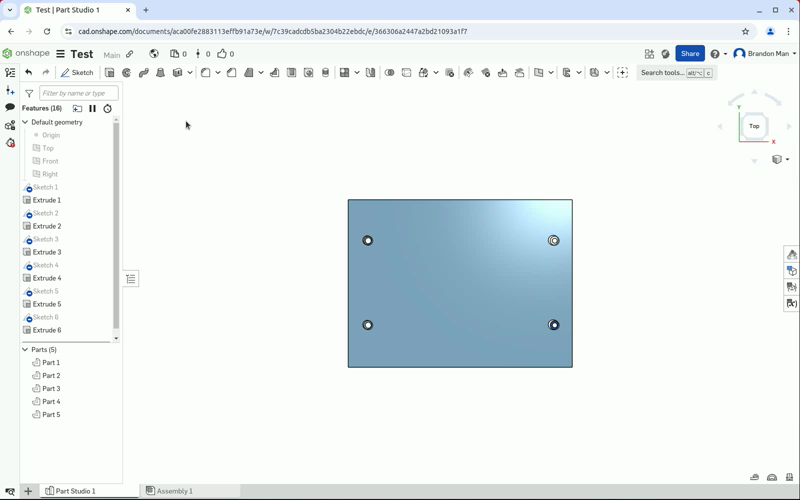
key(shift+h)
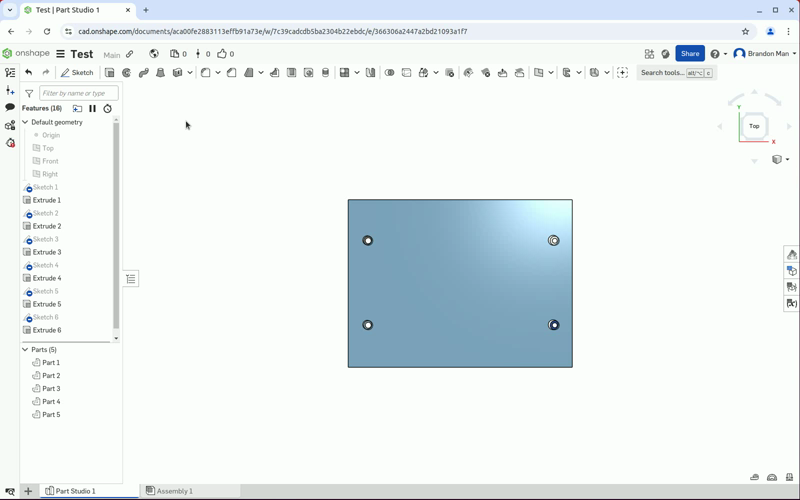
key(shift+h)
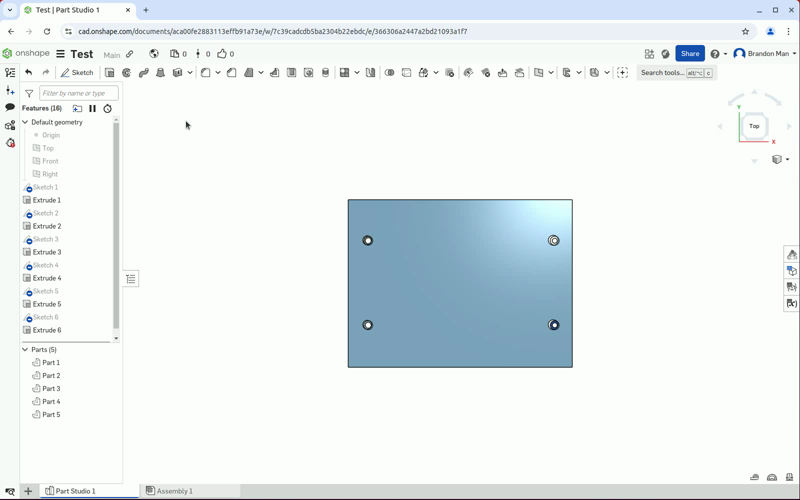
mouse_move(69, 189)
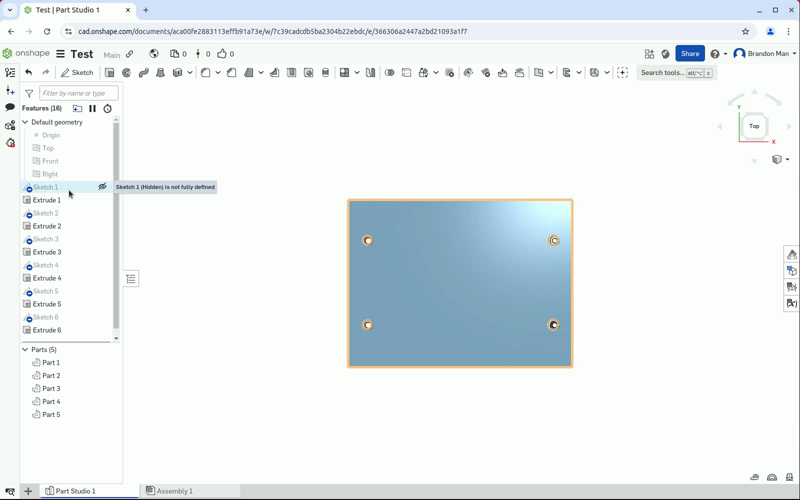
click(69, 189)
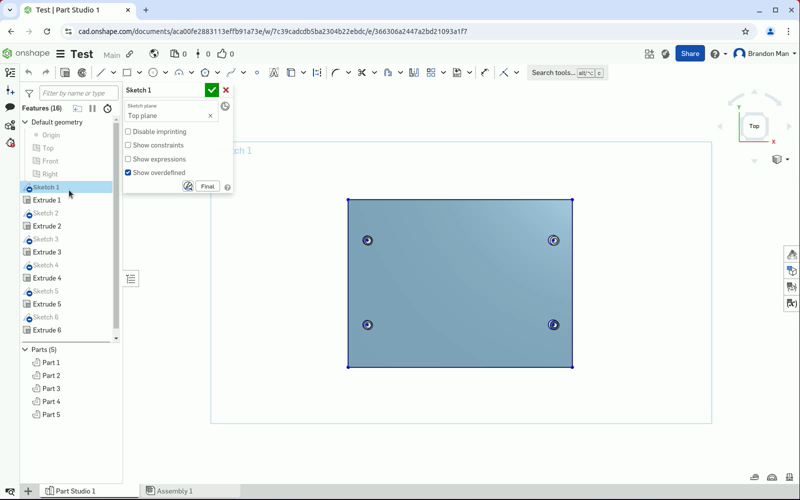
mouse_move(229, 92)
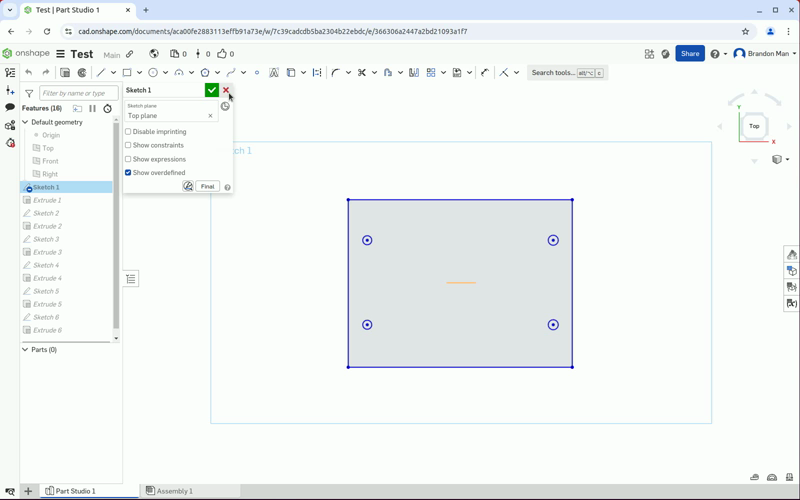
click(229, 92)
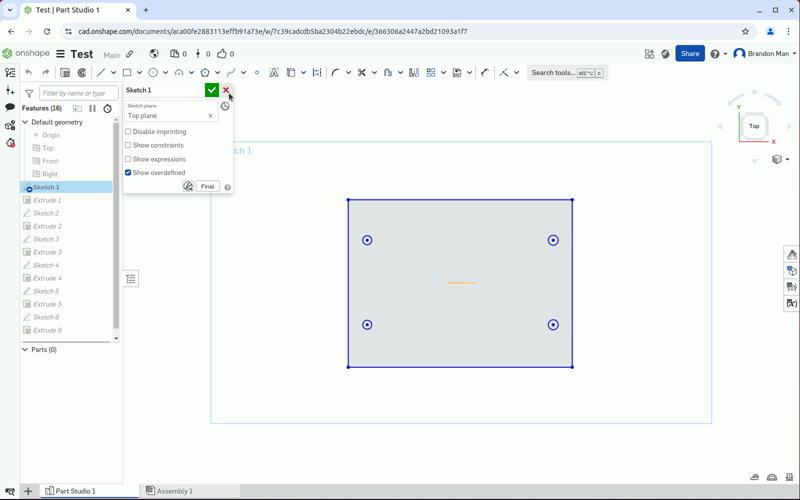
key(shift+s)
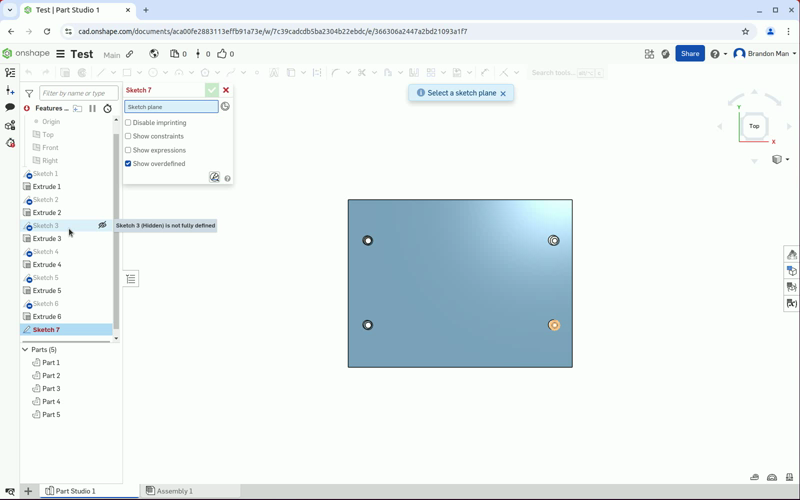
scroll(3)
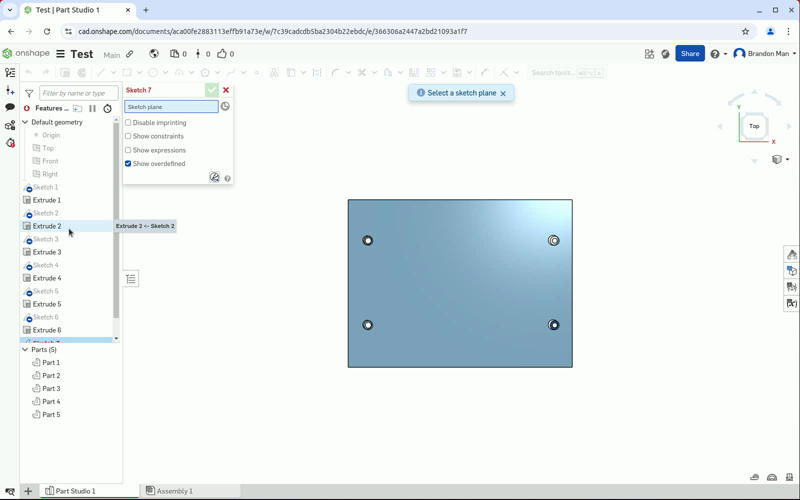
mouse_move(69, 150)
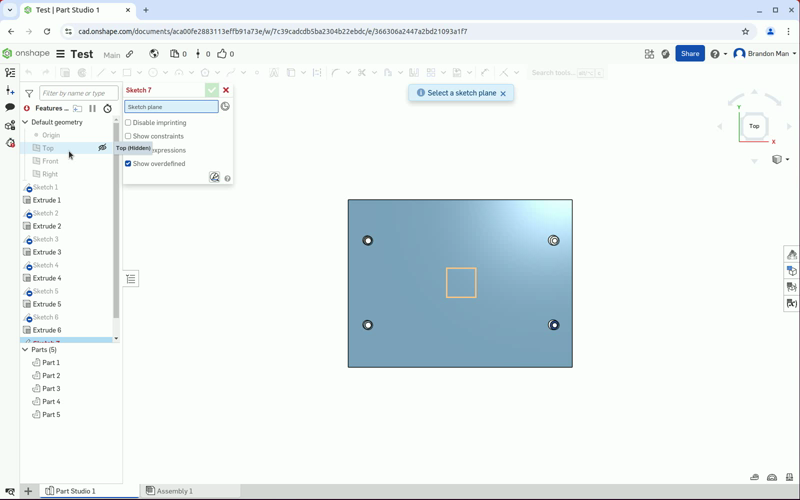
click(69, 150)
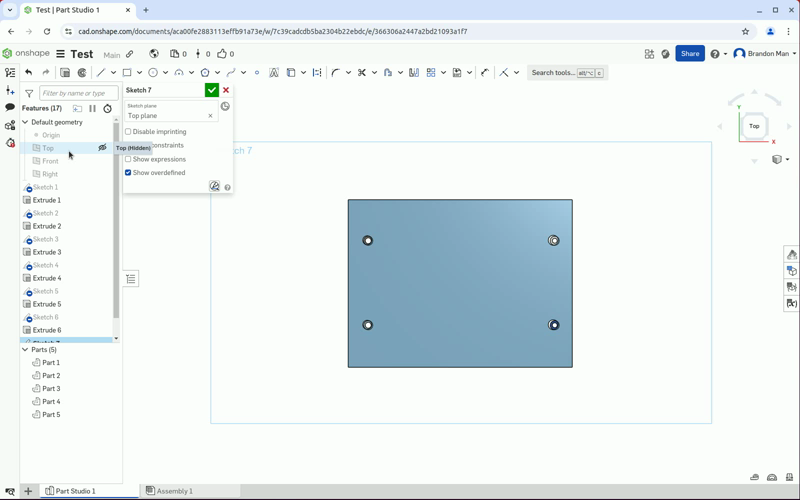
mouse_move(73, 352)
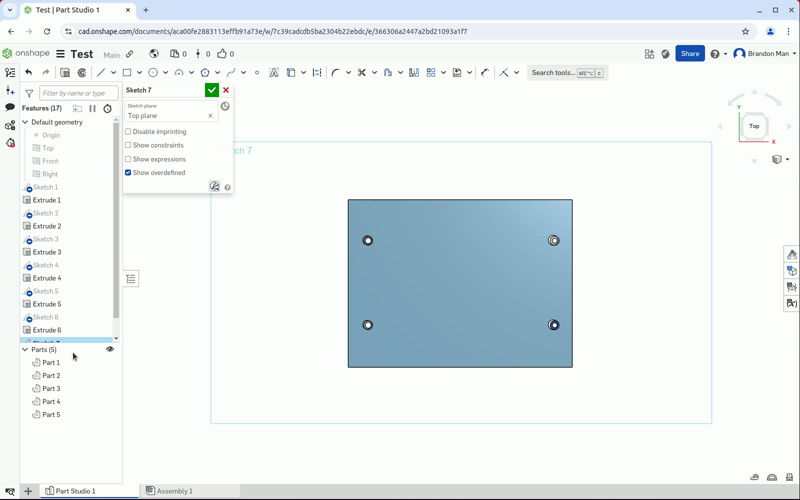
key(y)
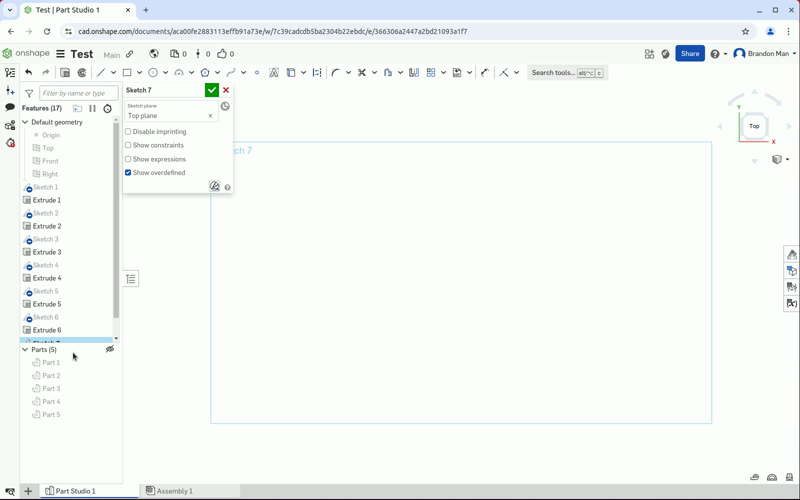
key(c)
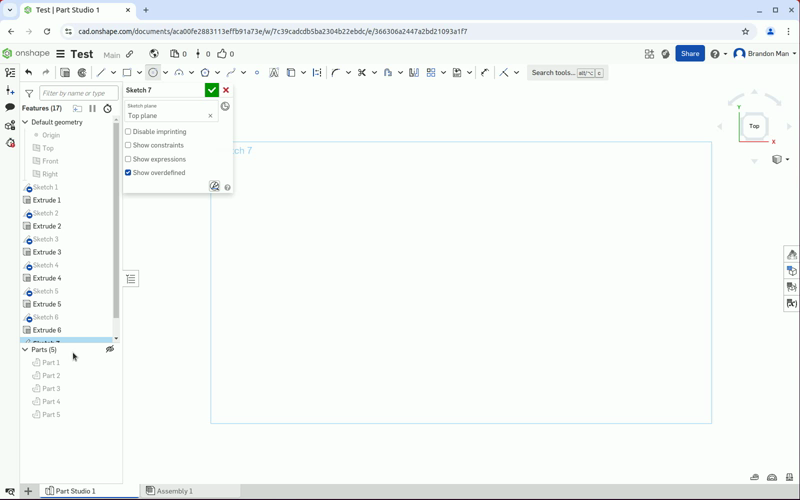
key_down(shift)
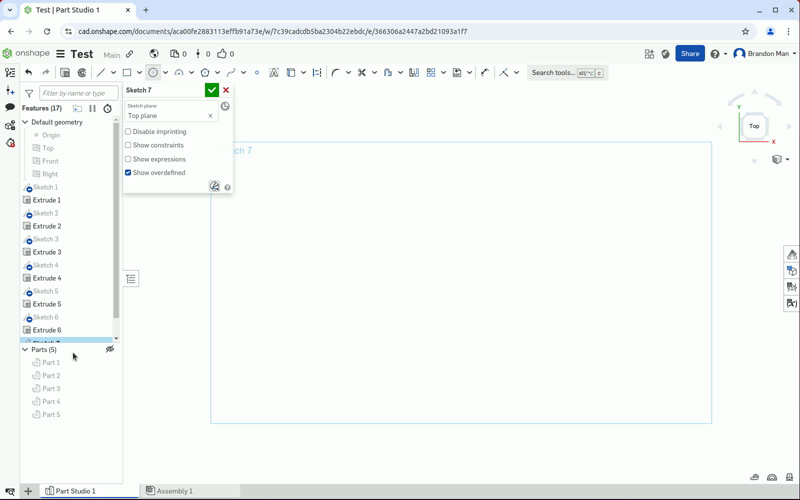
mouse_move(554, 240)
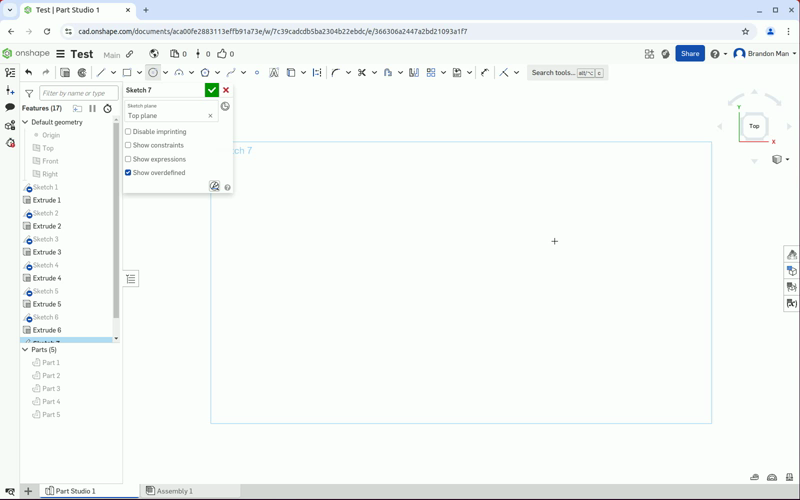
click(554, 240)
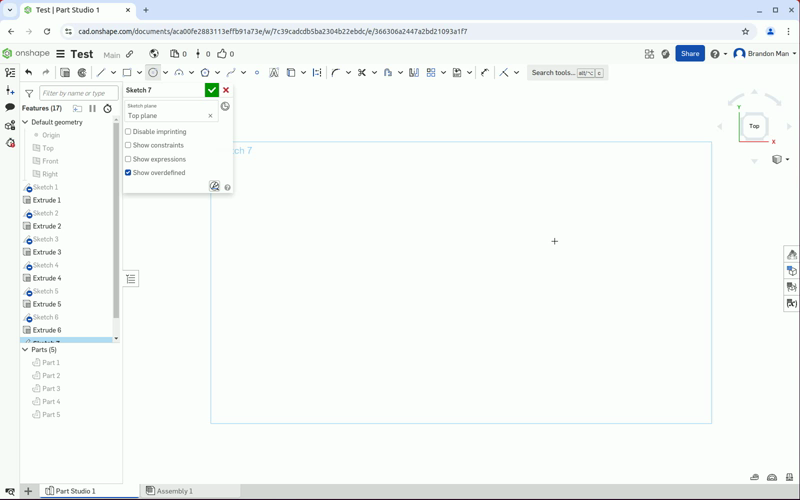
key_up(shift)
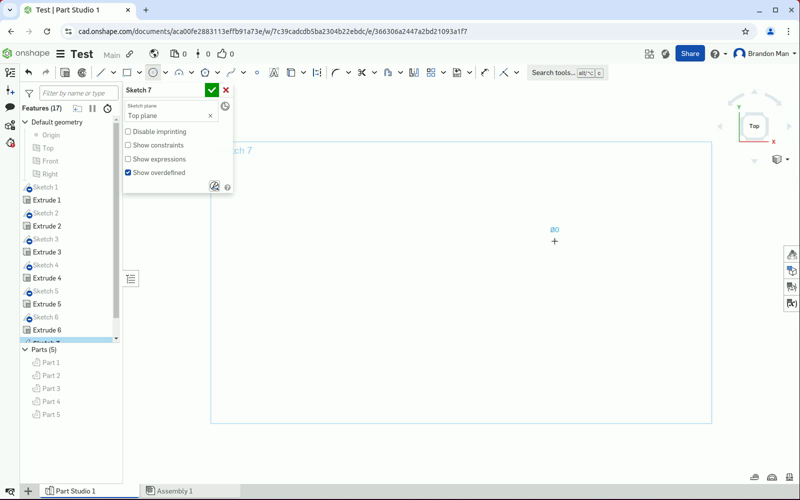
mouse_move(559, 240)
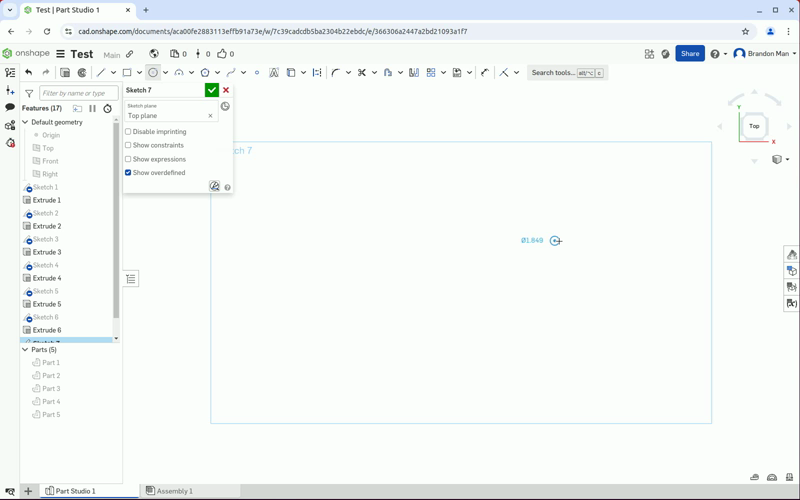
click(559, 240)
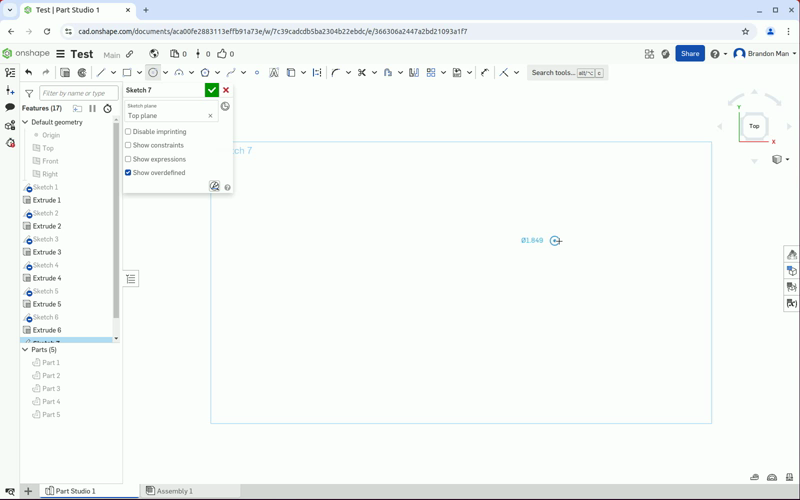
key(esc)
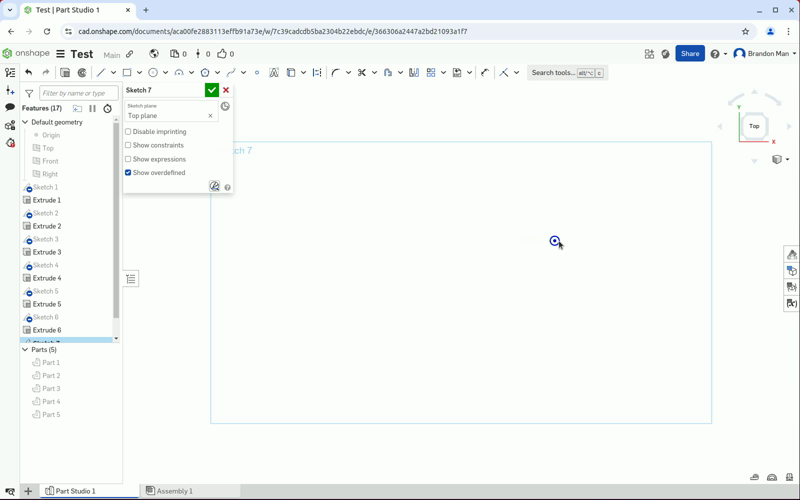
key(c)
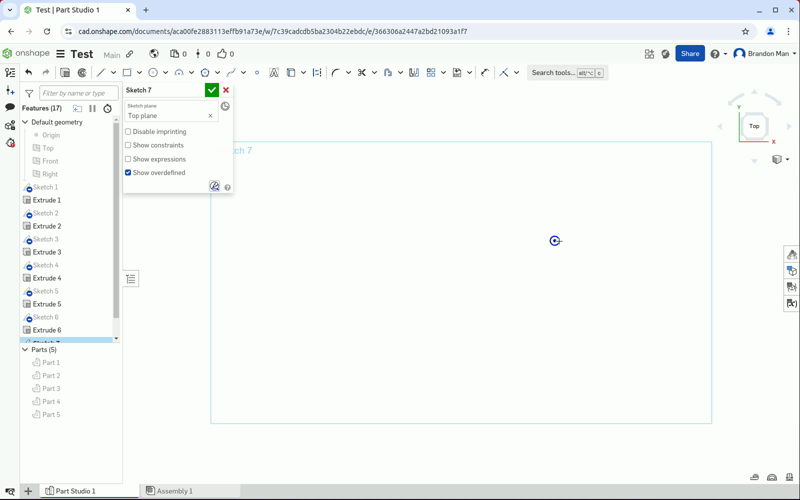
key_down(shift)
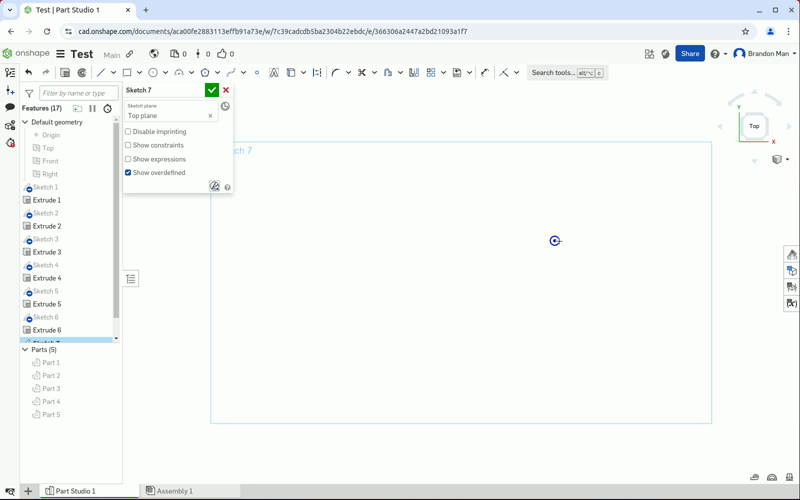
mouse_move(554, 240)
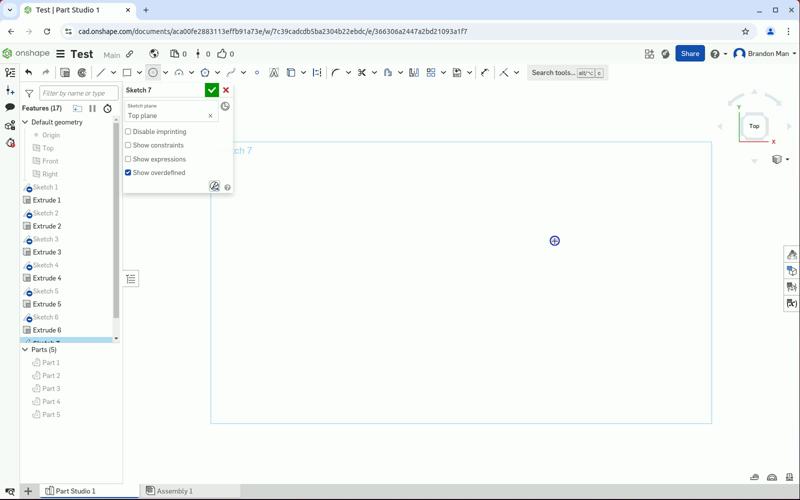
click(554, 240)
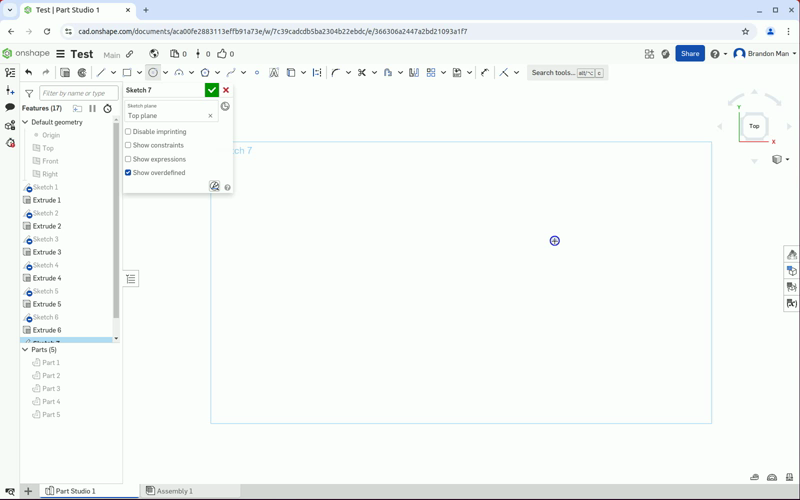
key_up(shift)
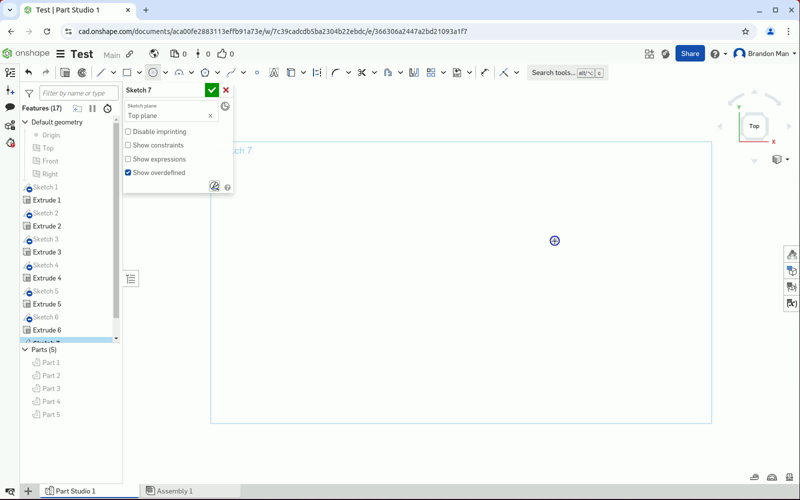
mouse_move(557, 240)
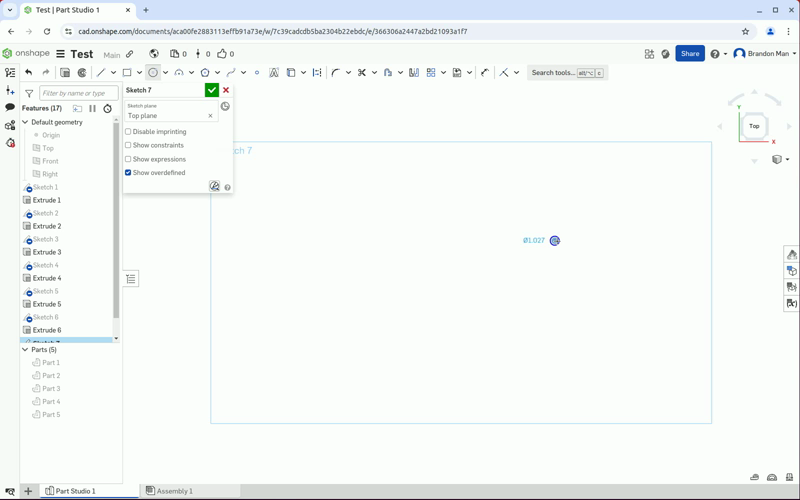
scroll(6)
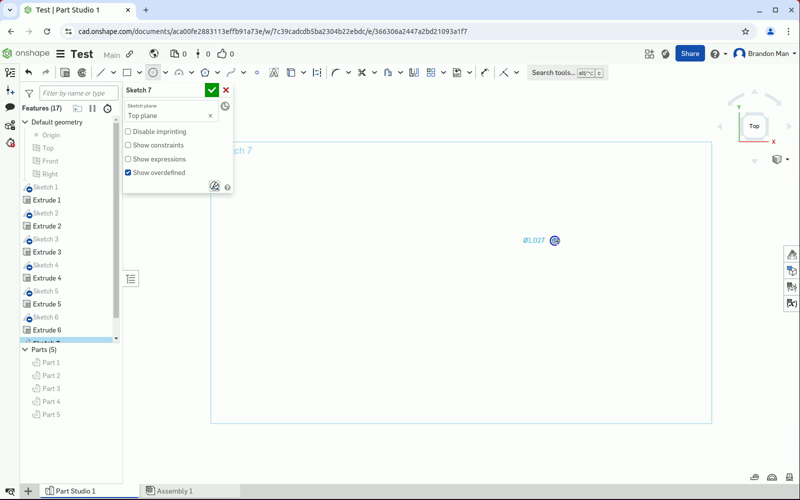
scroll(6)
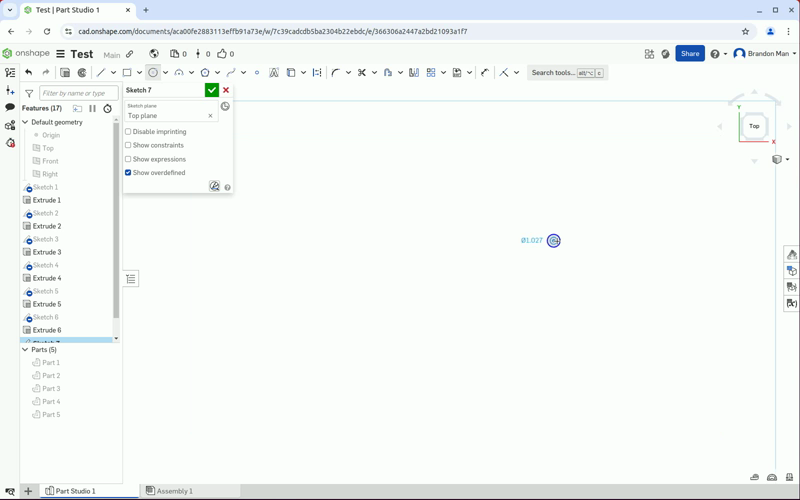
scroll(6)
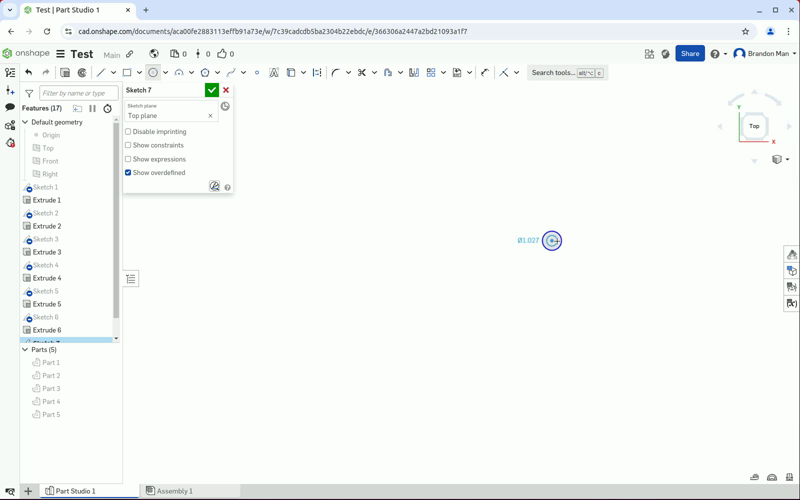
scroll(6)
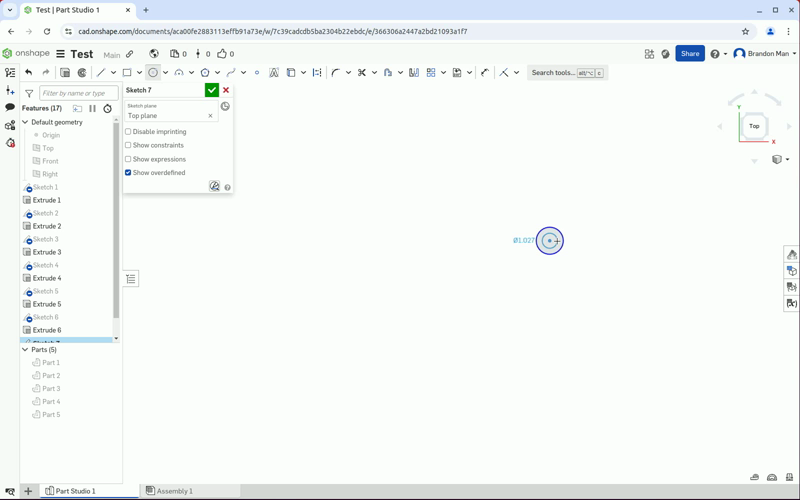
scroll(6)
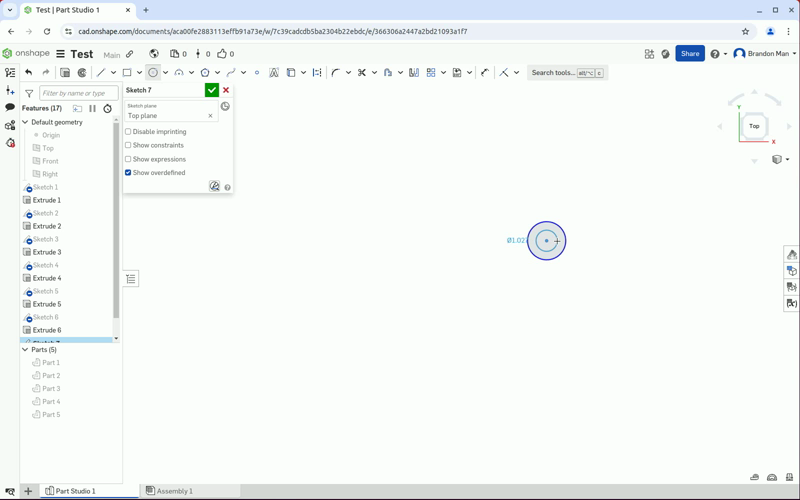
scroll(6)
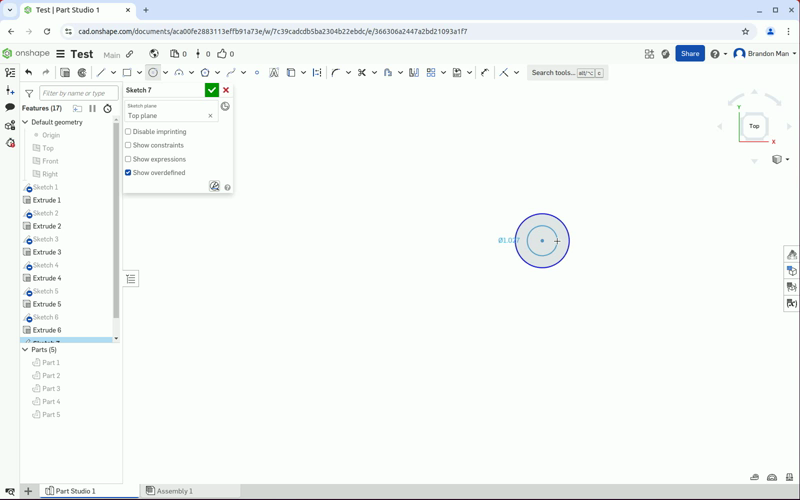
scroll(6)
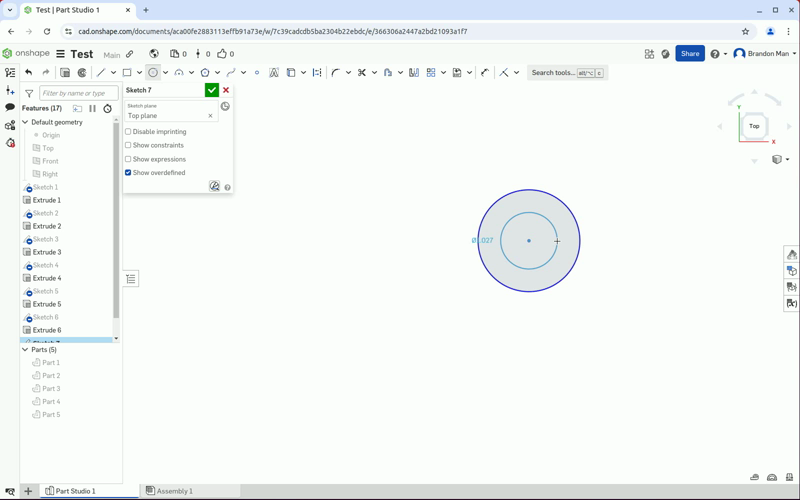
click(557, 240)
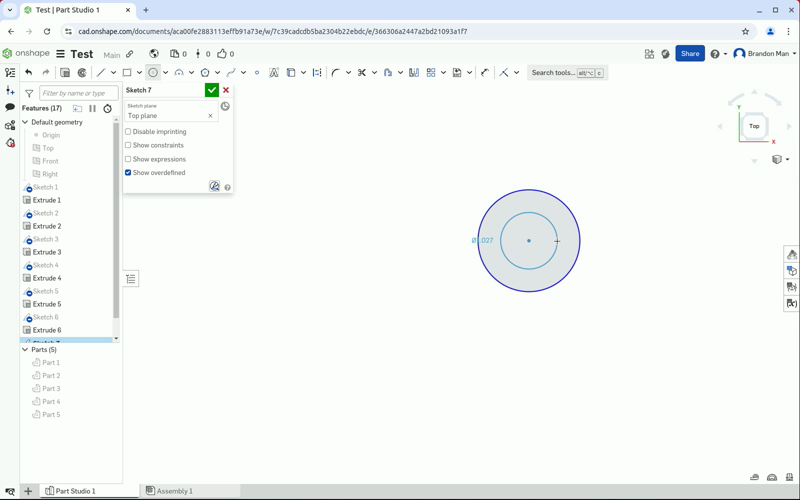
scroll(-6)
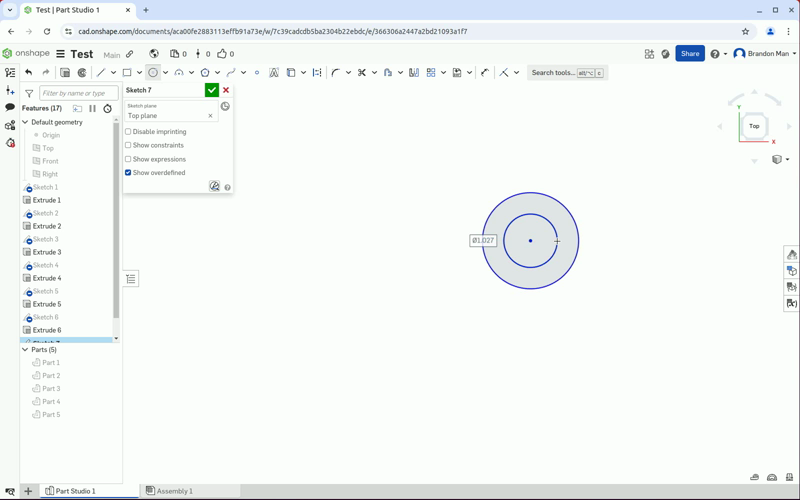
scroll(-6)
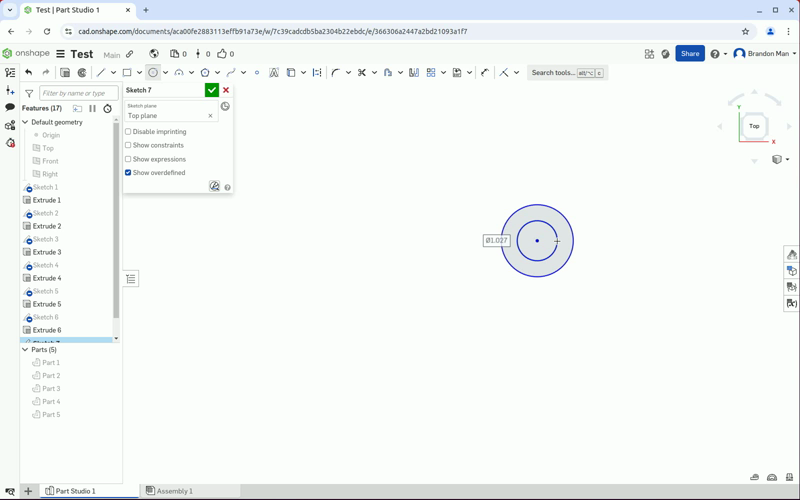
scroll(-6)
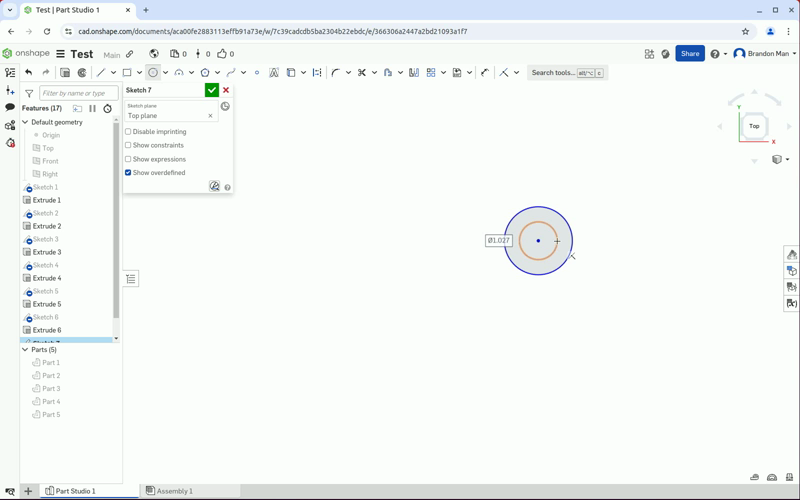
scroll(-6)
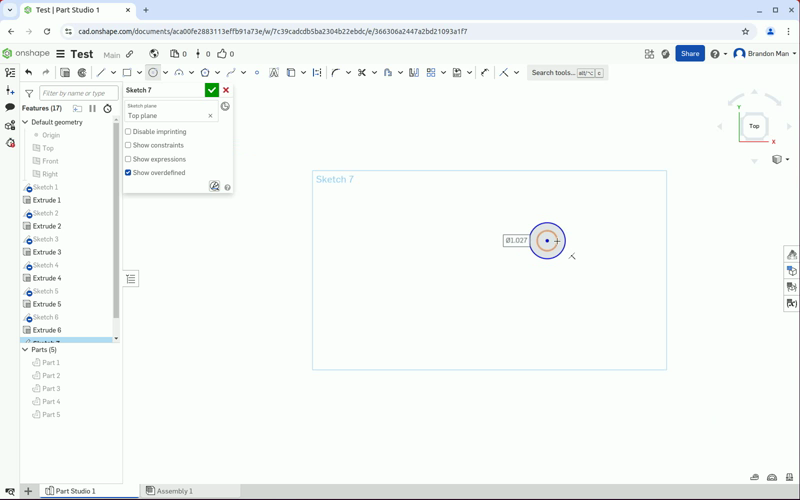
scroll(-6)
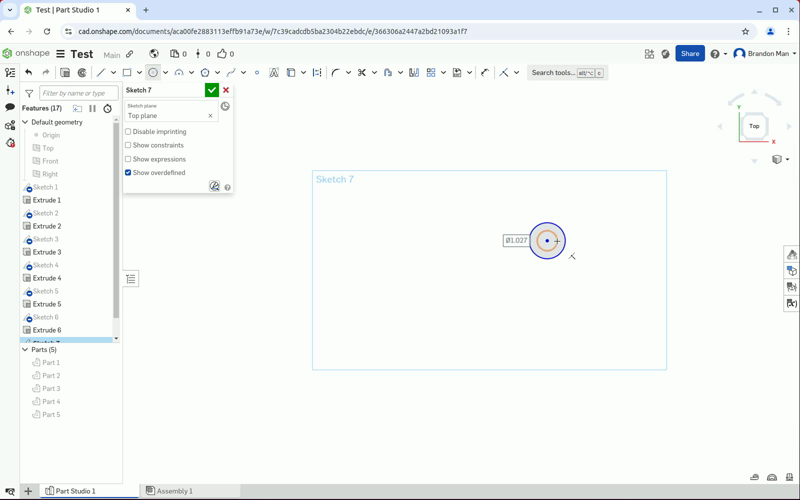
scroll(-6)
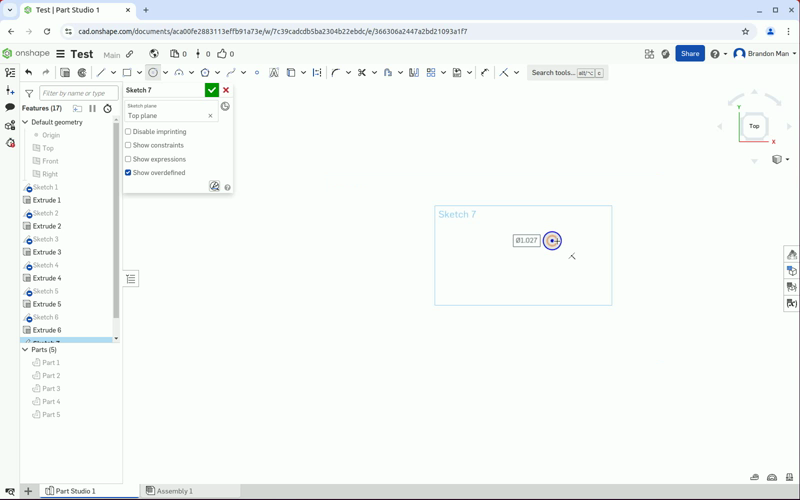
scroll(-6)
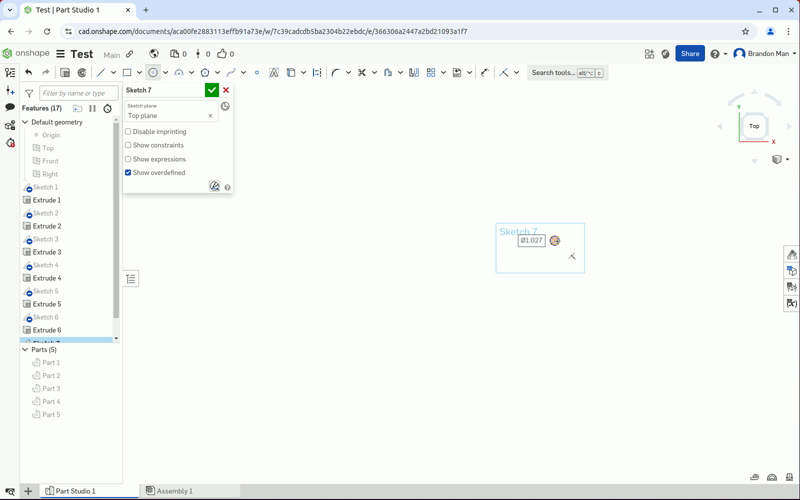
key(esc)
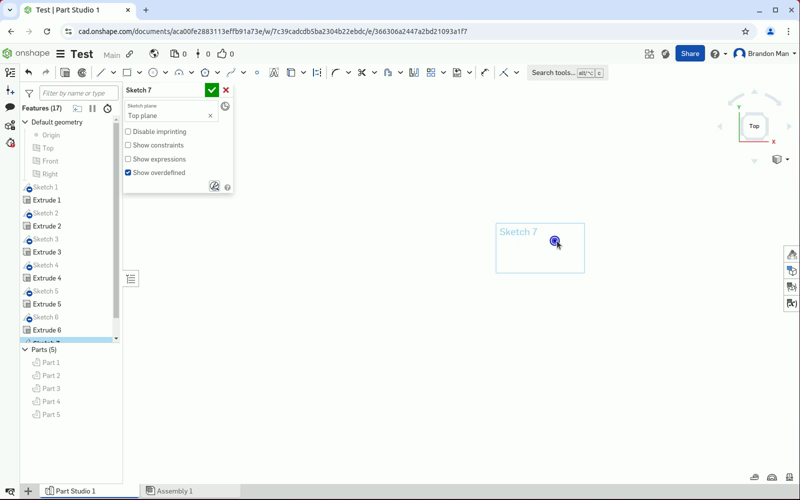
mouse_move(557, 238)
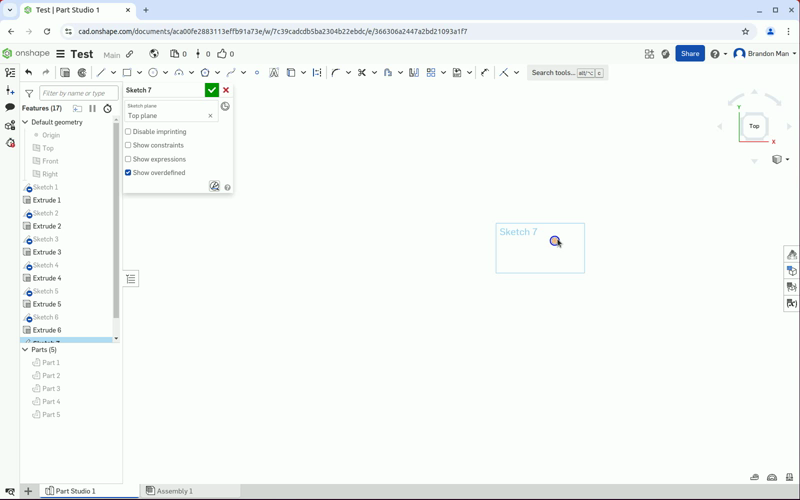
scroll(6)
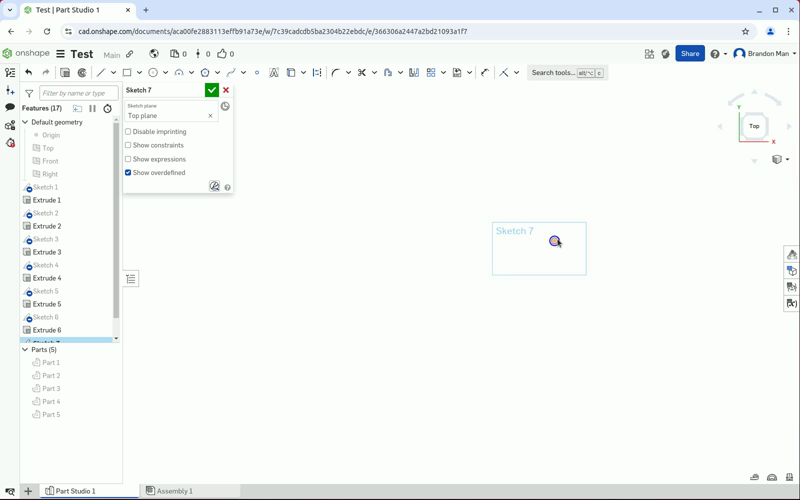
scroll(6)
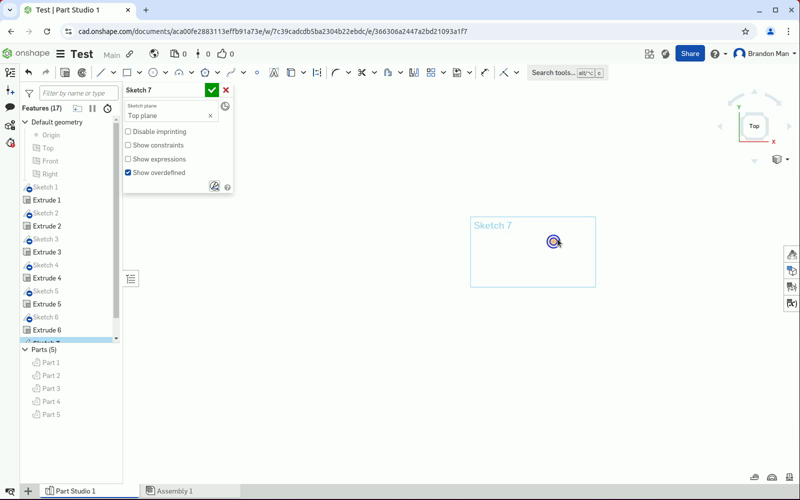
scroll(6)
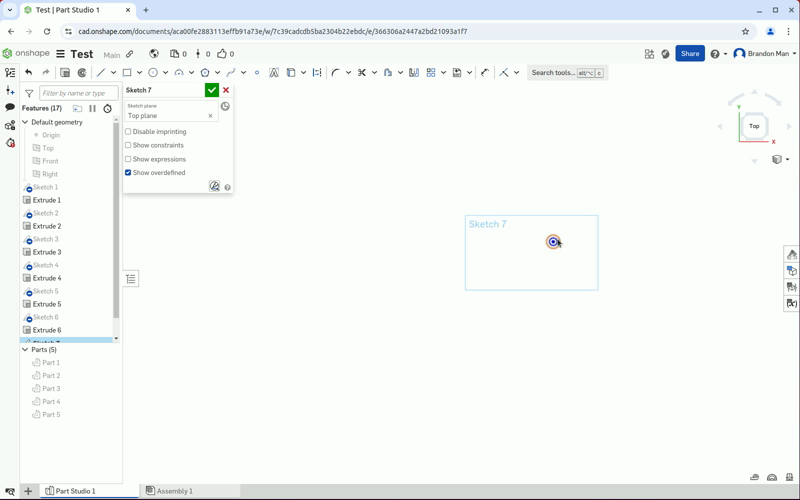
scroll(6)
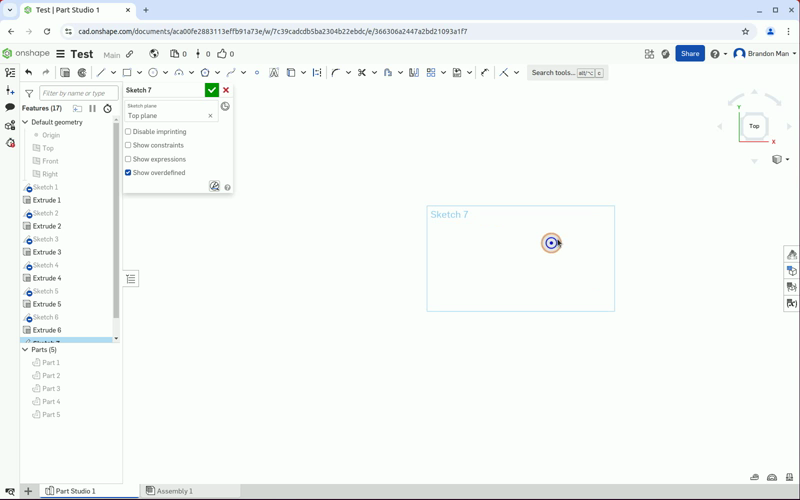
scroll(6)
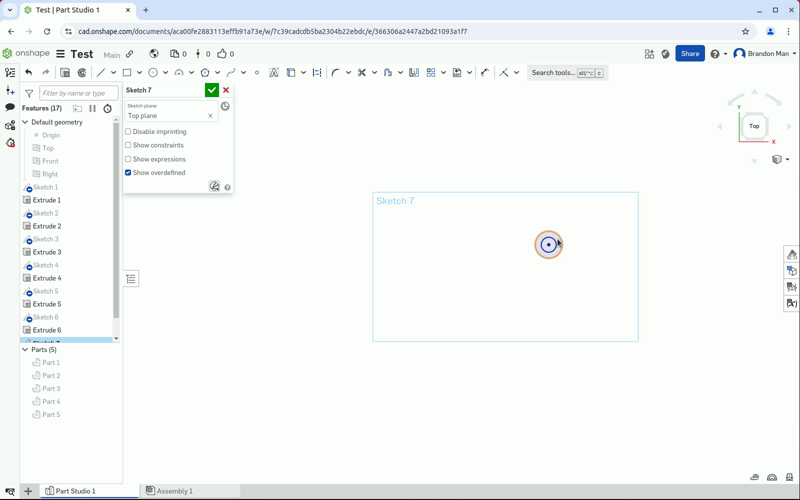
scroll(6)
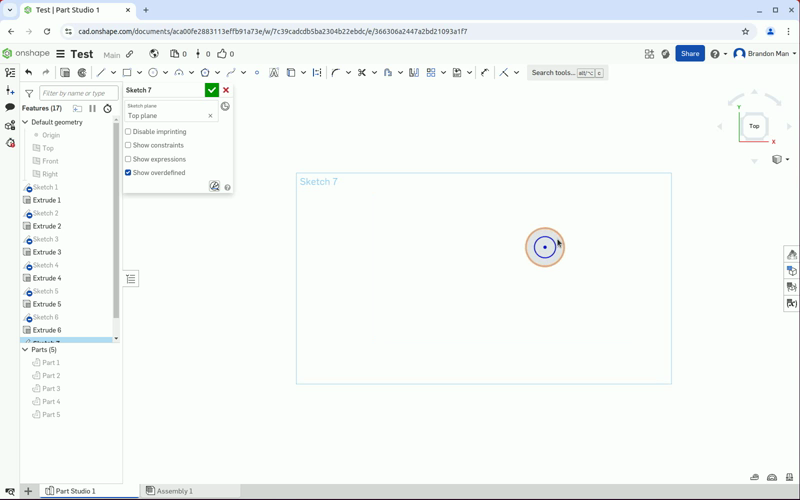
scroll(6)
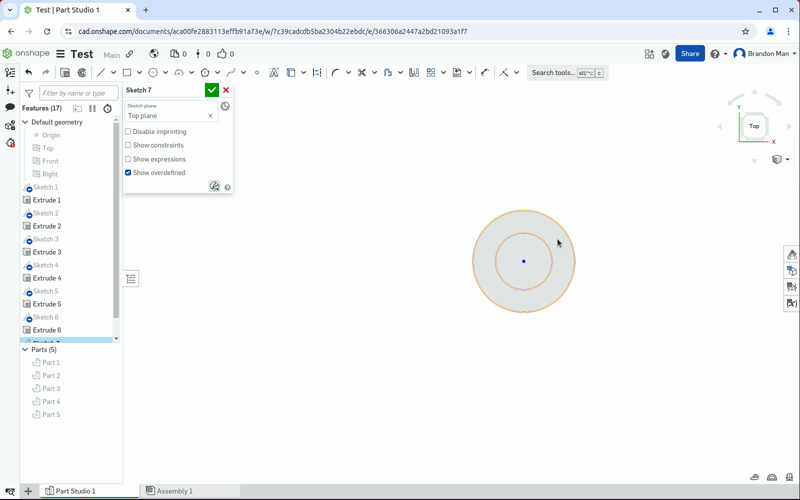
click(557, 238)
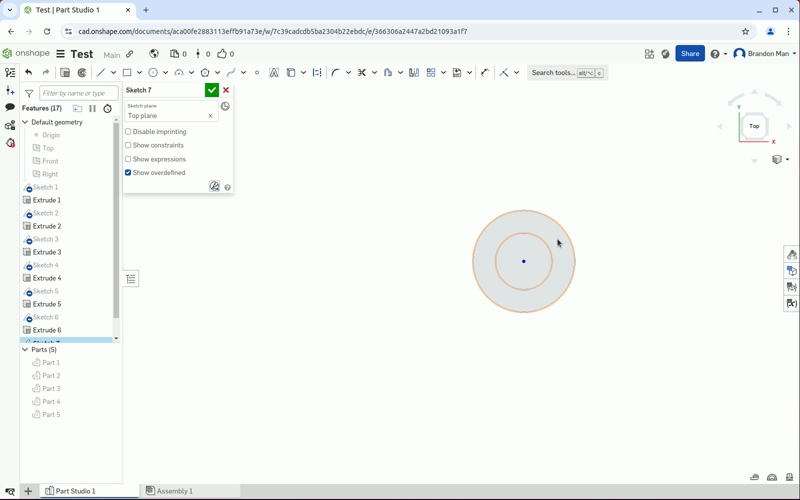
scroll(-6)
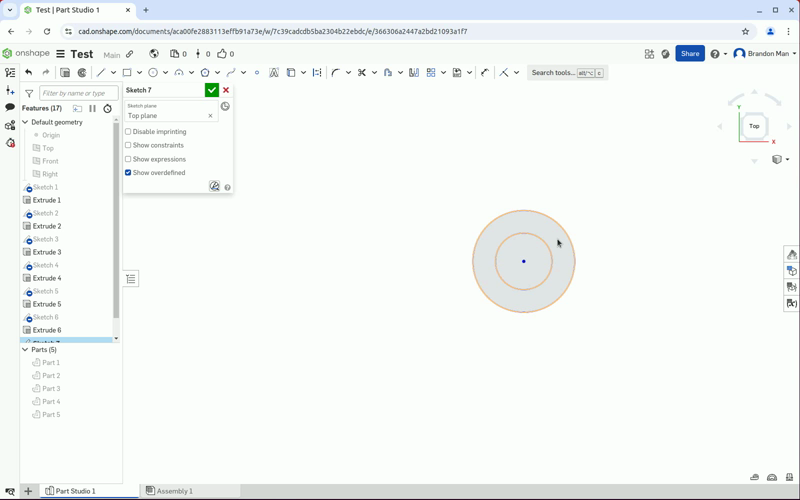
scroll(-6)
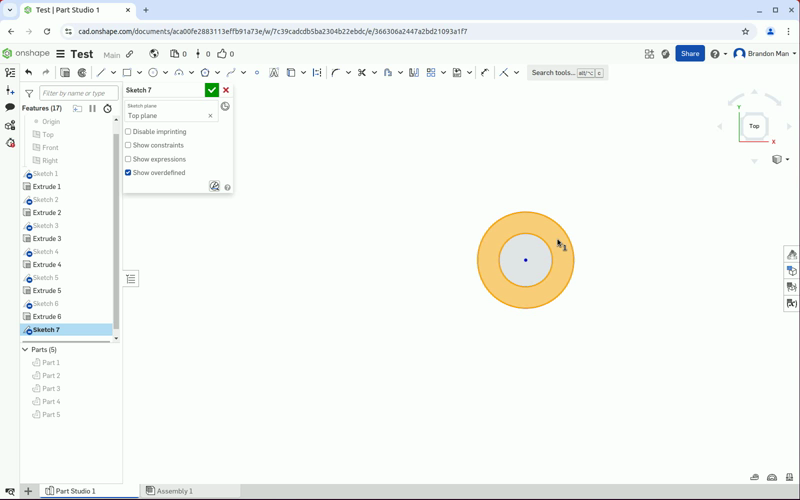
scroll(-6)
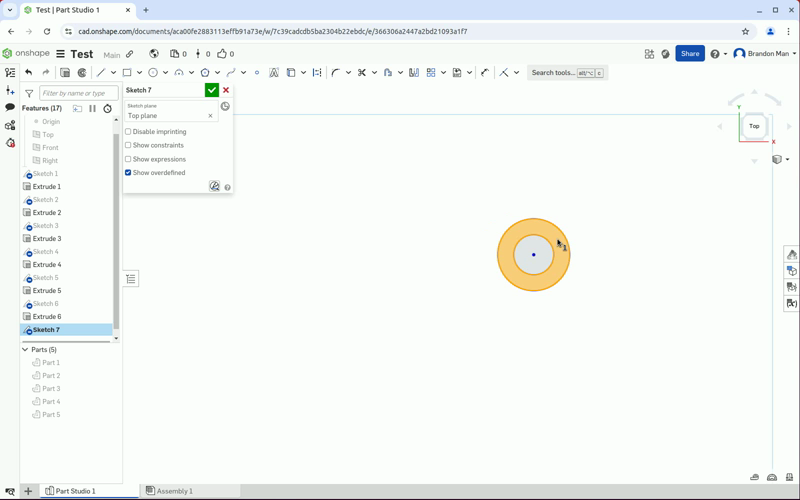
scroll(-6)
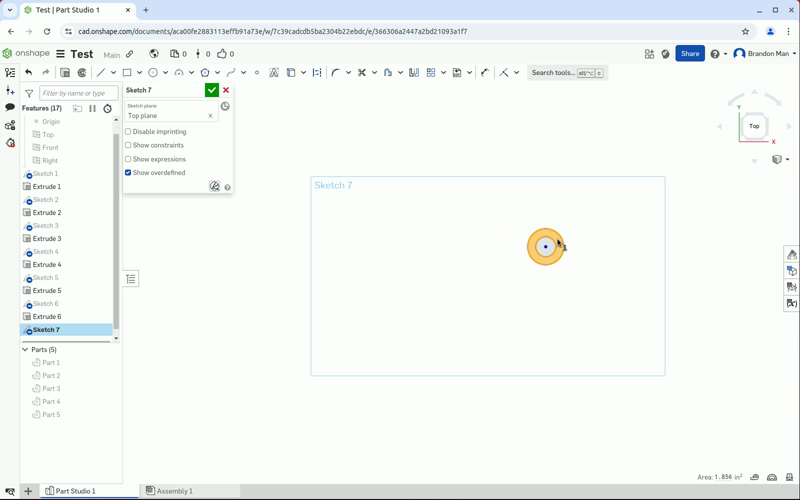
scroll(-6)
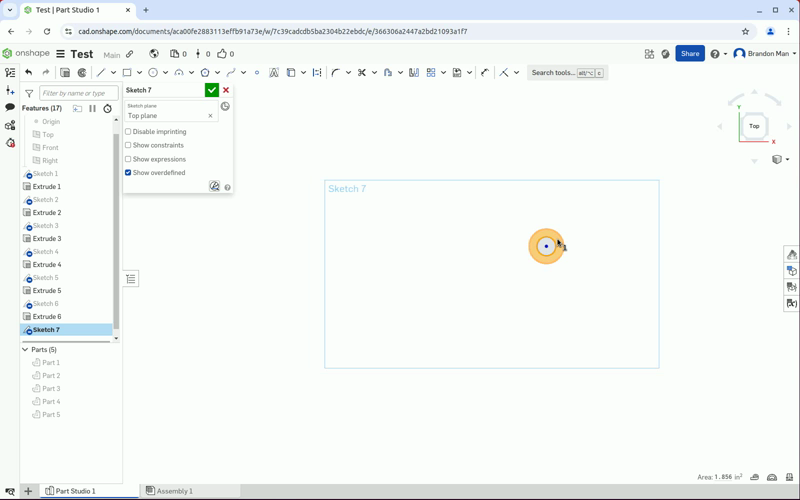
scroll(-6)
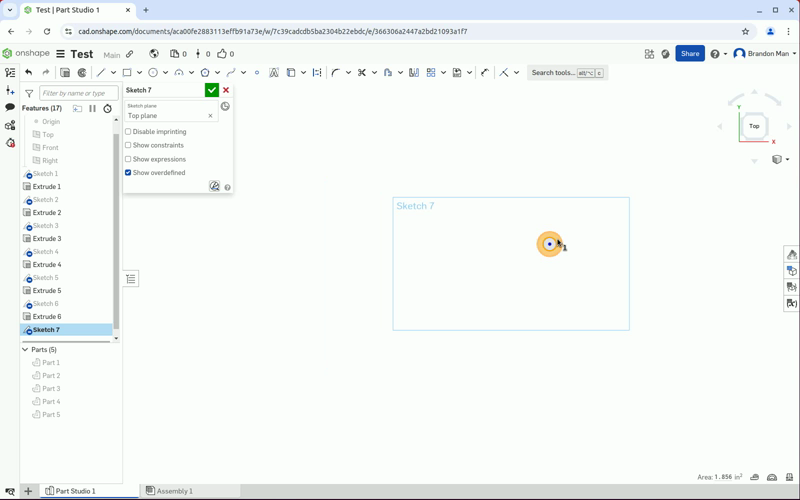
scroll(-6)
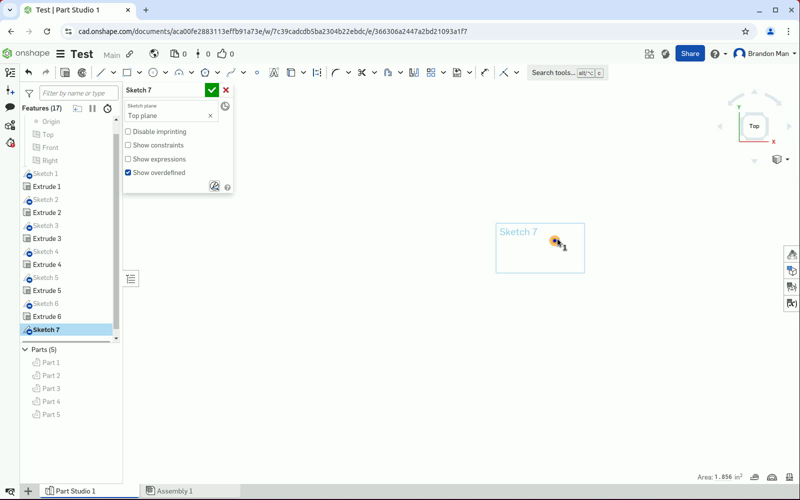
mouse_move(73, 352)
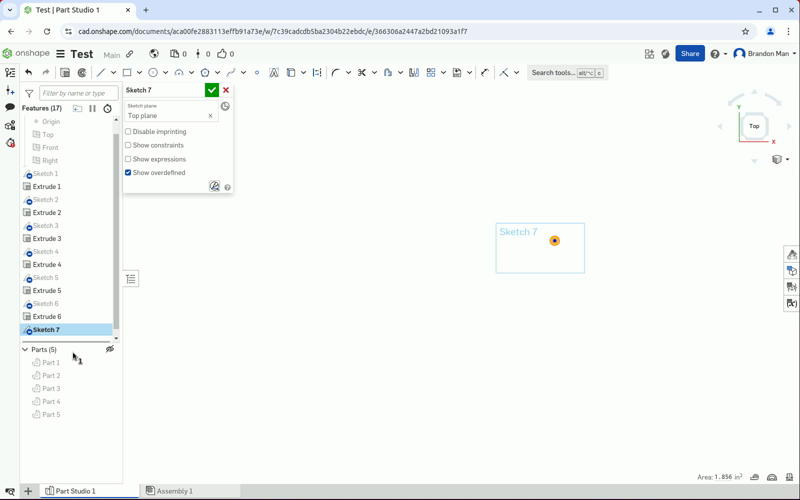
key(shift+y)
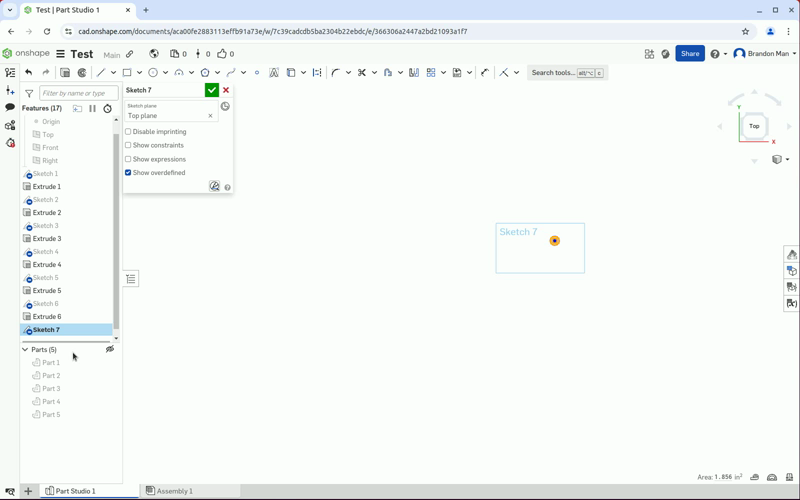
key(shift+e)
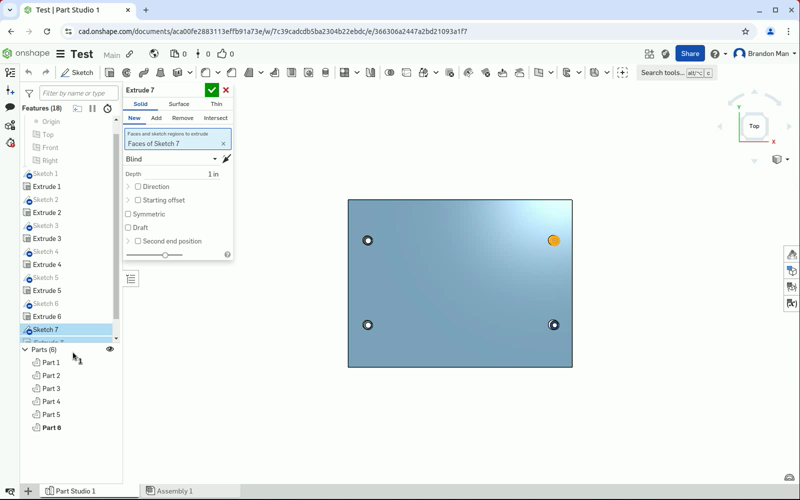
mouse_move(143, 106)
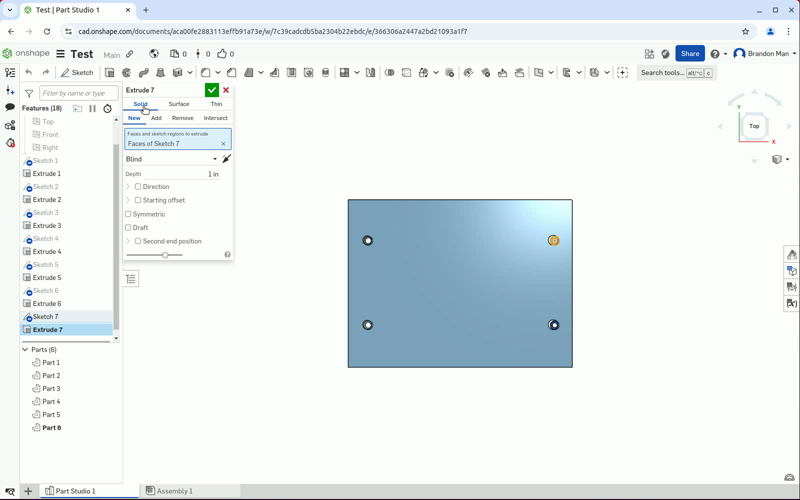
click(143, 106)
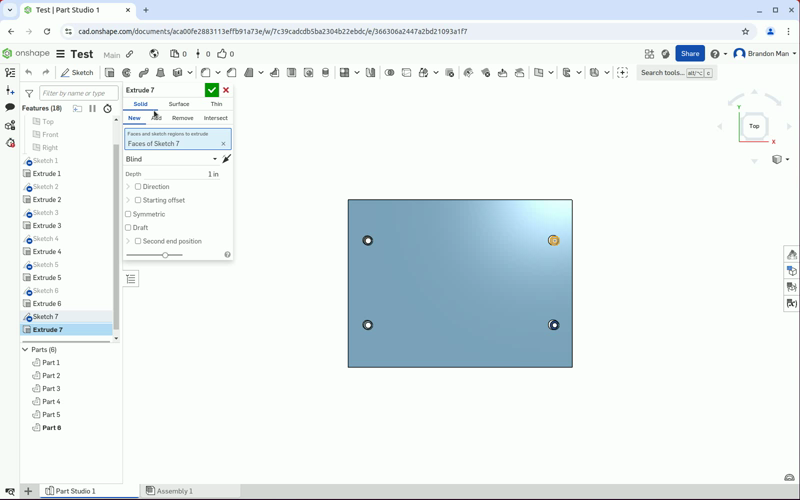
mouse_move(186, 120)
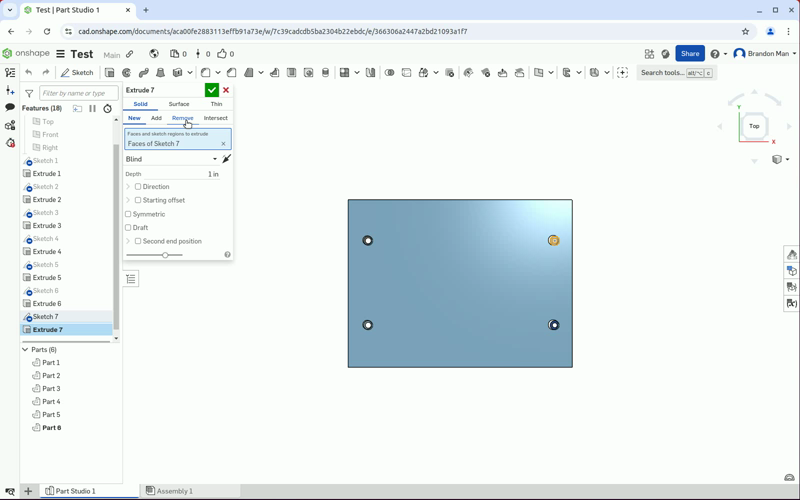
click(186, 120)
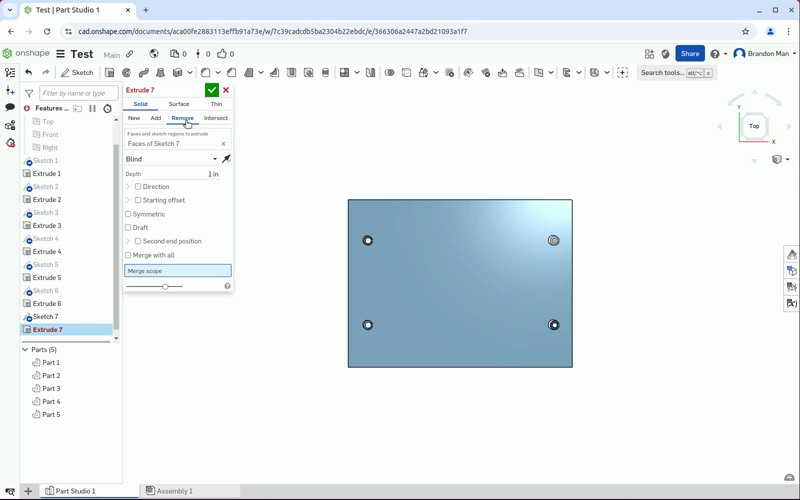
key(tab, 4)
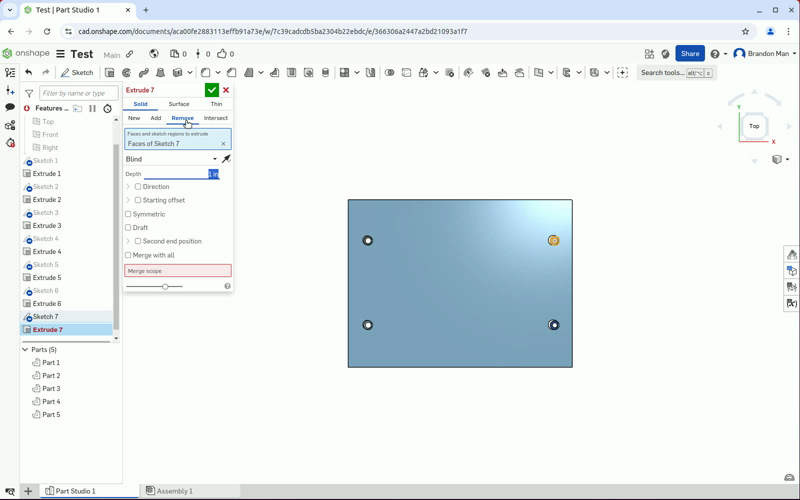
text(-0.963)
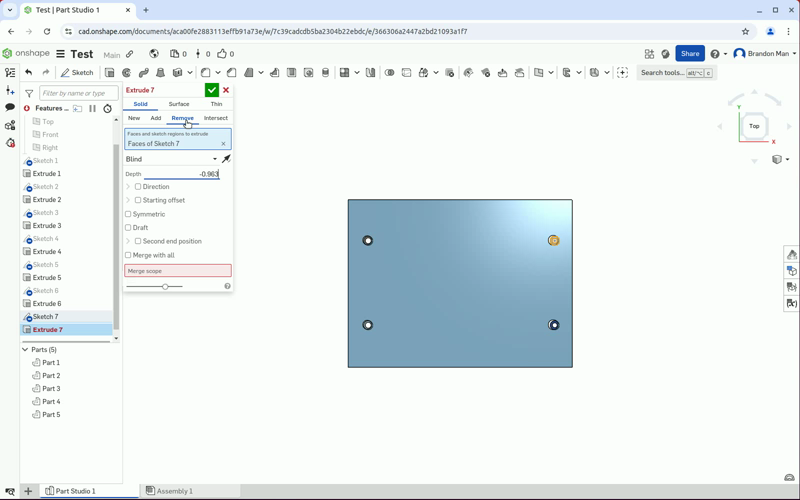
key(tab, 6)
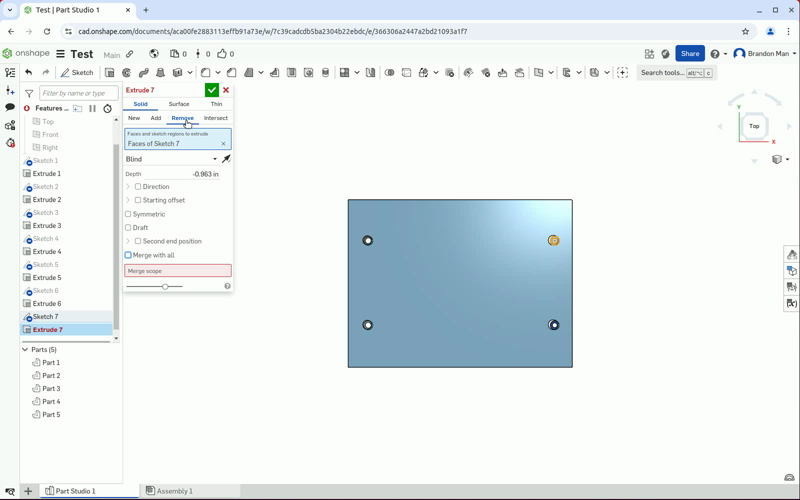
key(space)
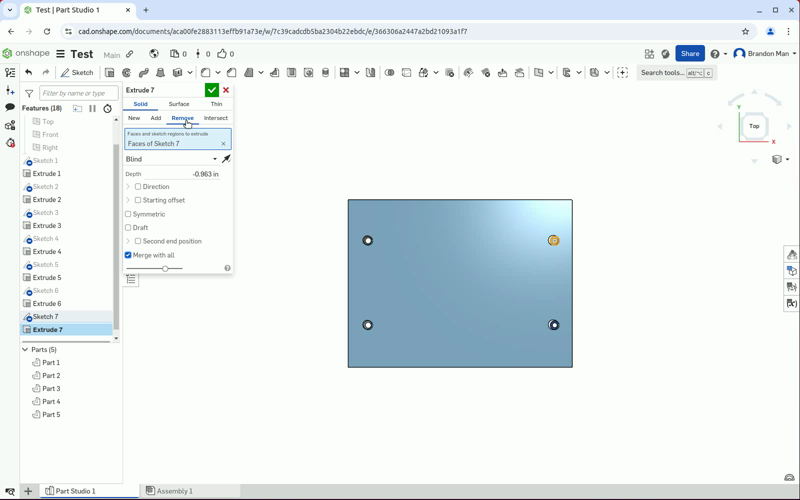
key(enter)
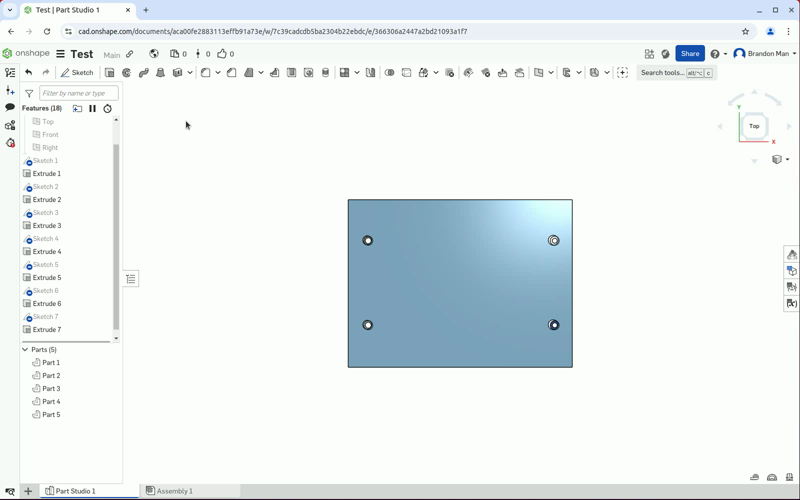
key(shift+h)
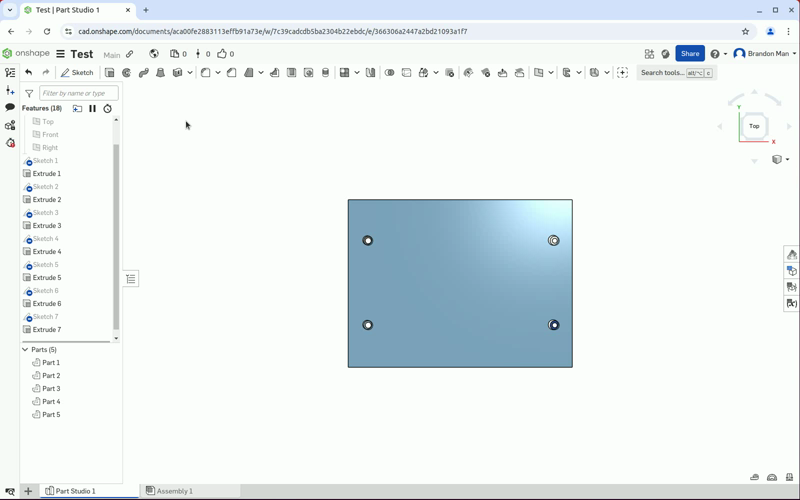
key(shift+h)
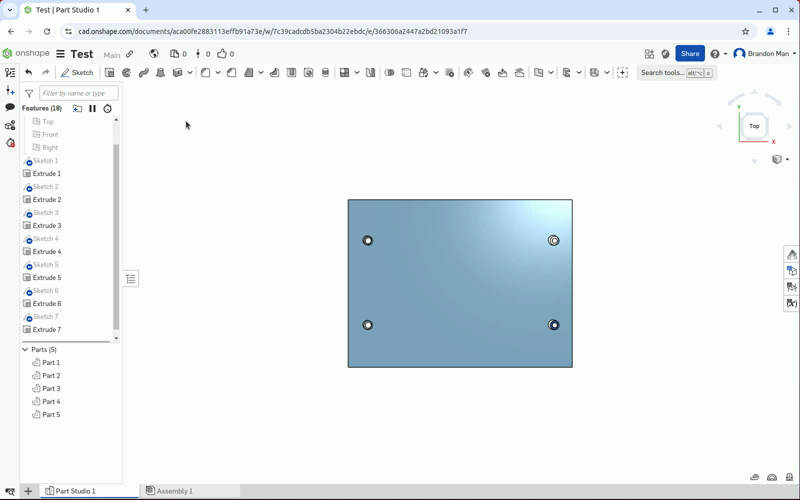
mouse_move(69, 163)
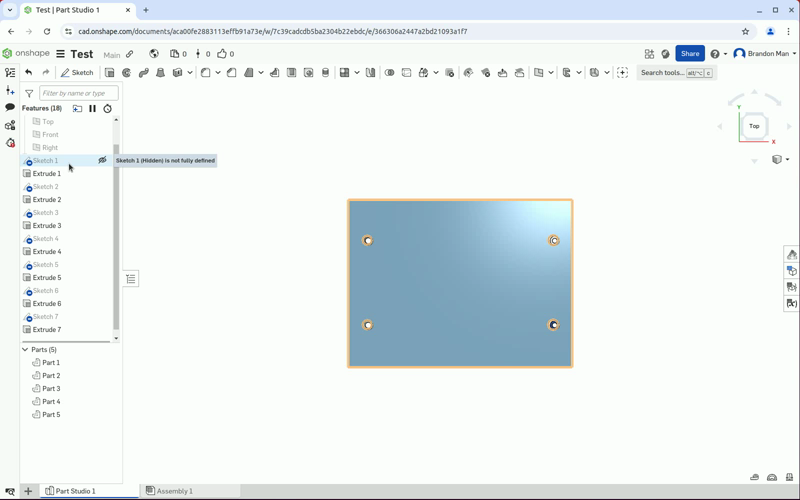
click(69, 163)
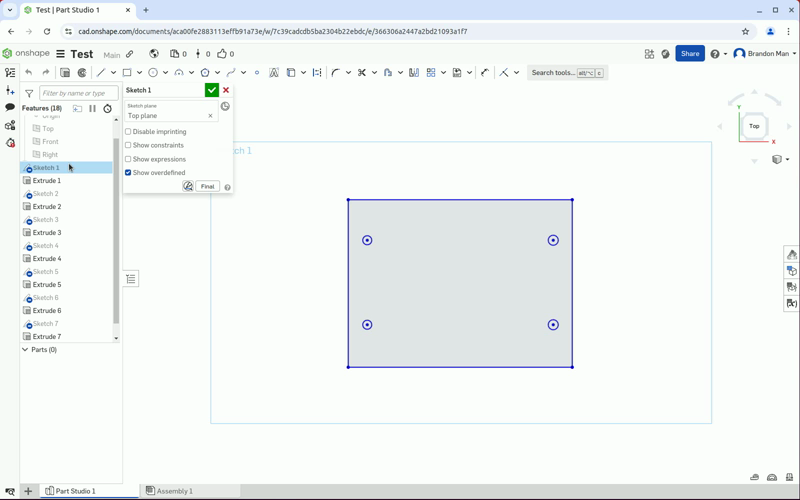
mouse_move(229, 92)
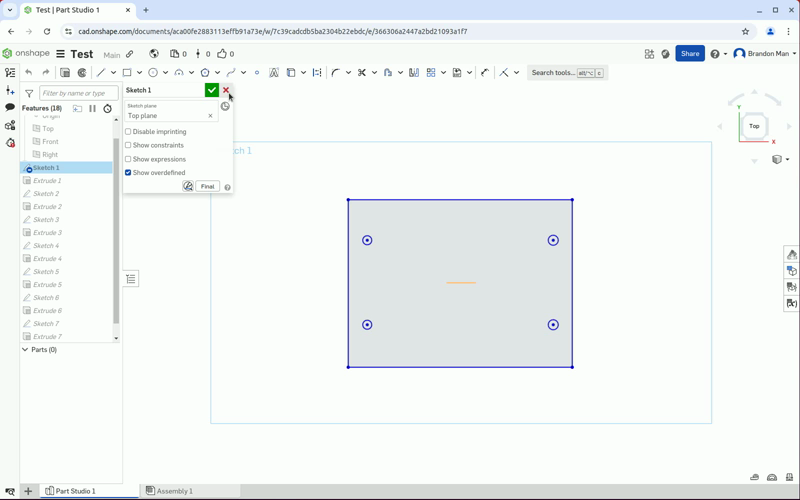
click(229, 92)
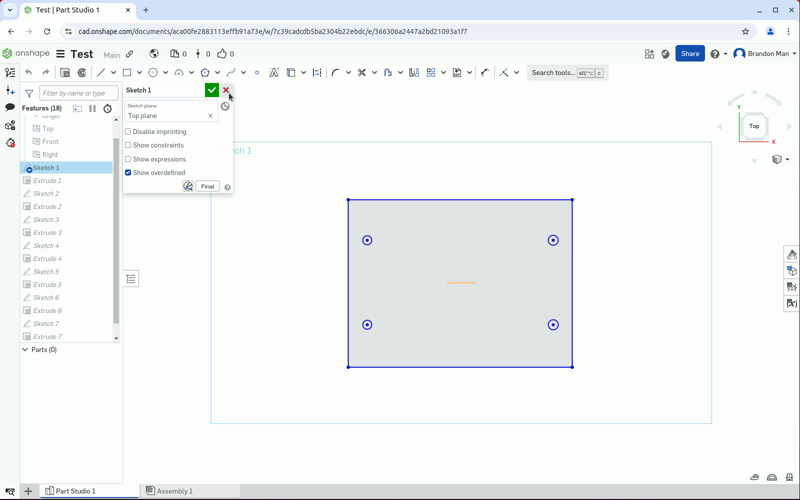
key(shift+s)
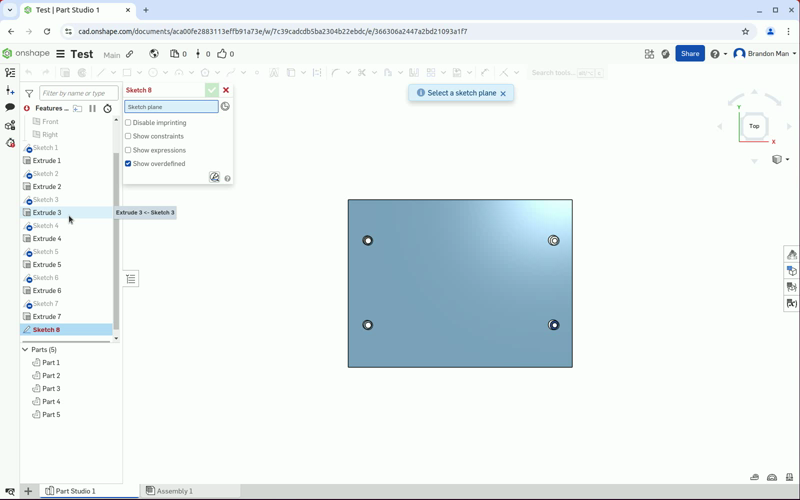
scroll(3)
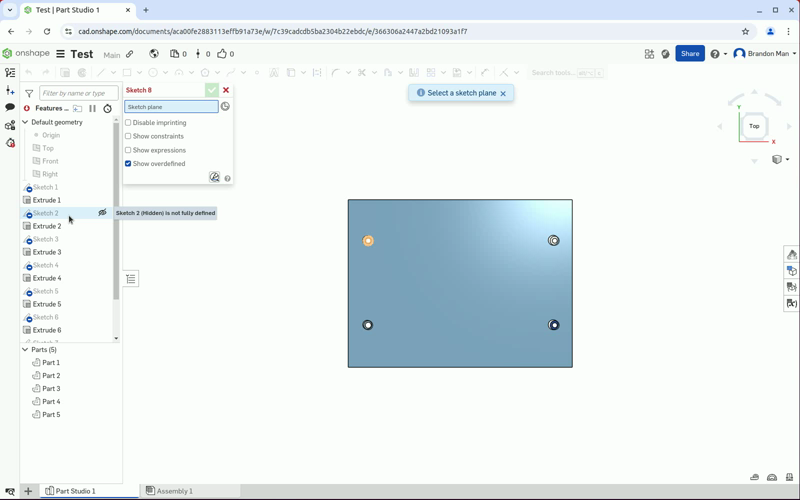
mouse_move(69, 150)
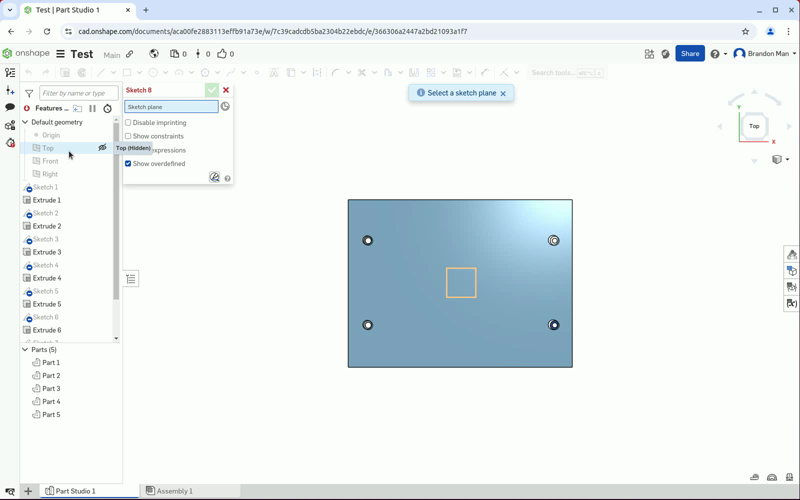
click(69, 150)
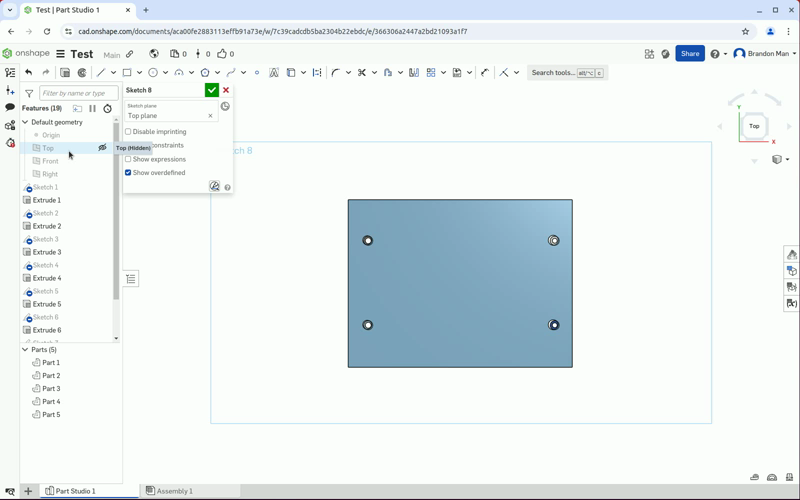
mouse_move(73, 352)
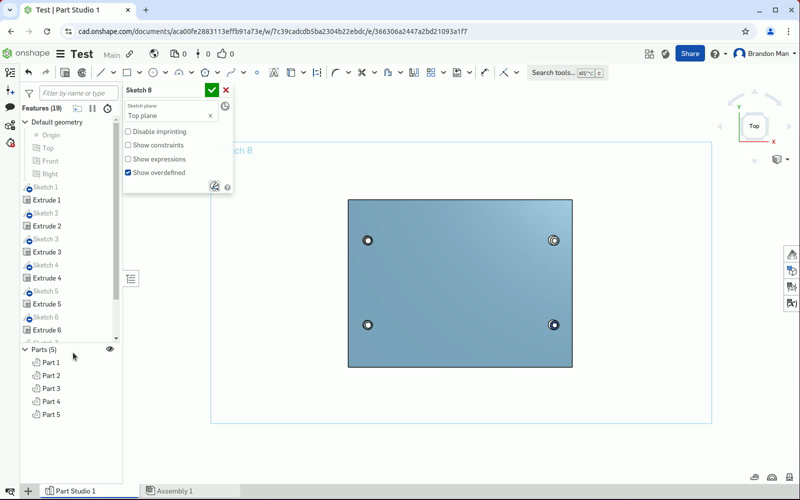
key(y)
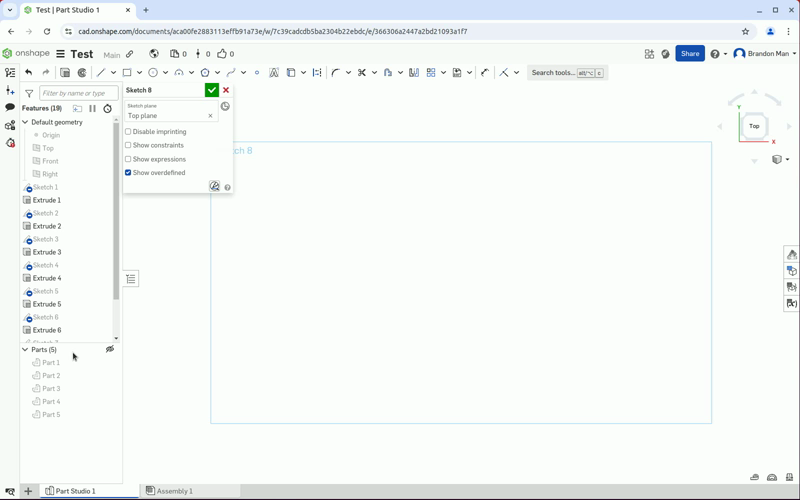
key(c)
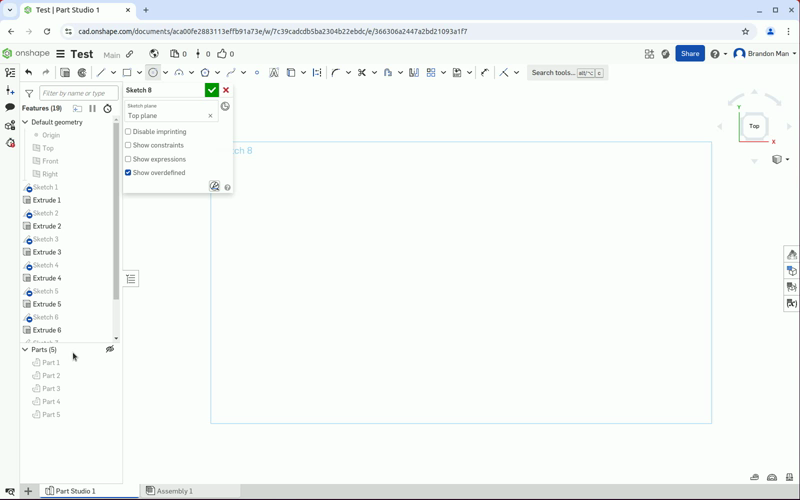
key_down(shift)
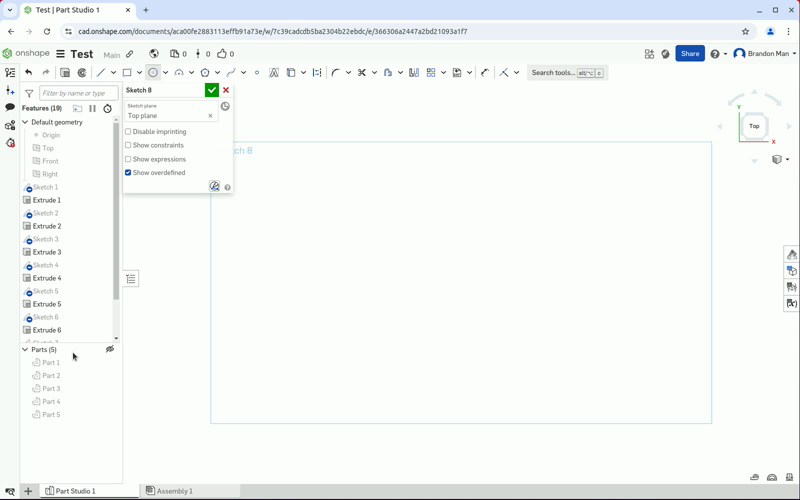
mouse_move(554, 325)
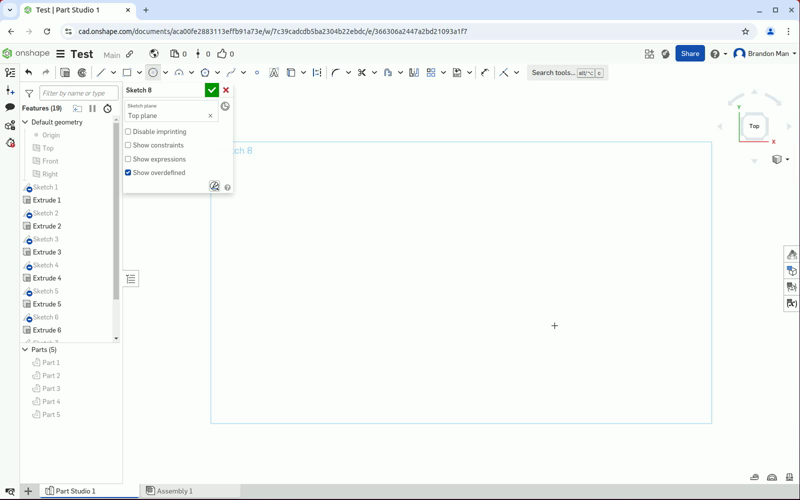
click(554, 325)
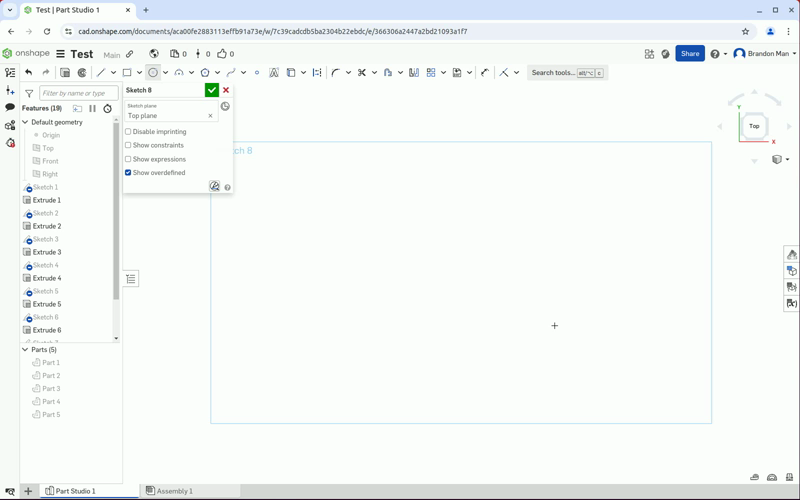
key_up(shift)
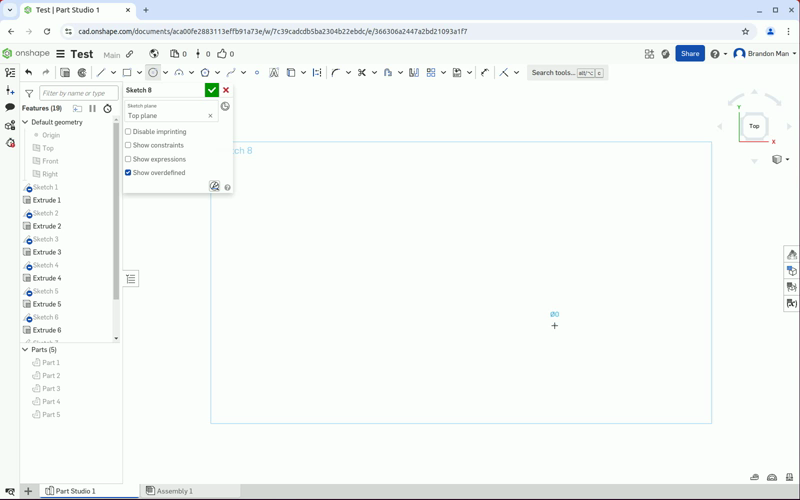
mouse_move(559, 325)
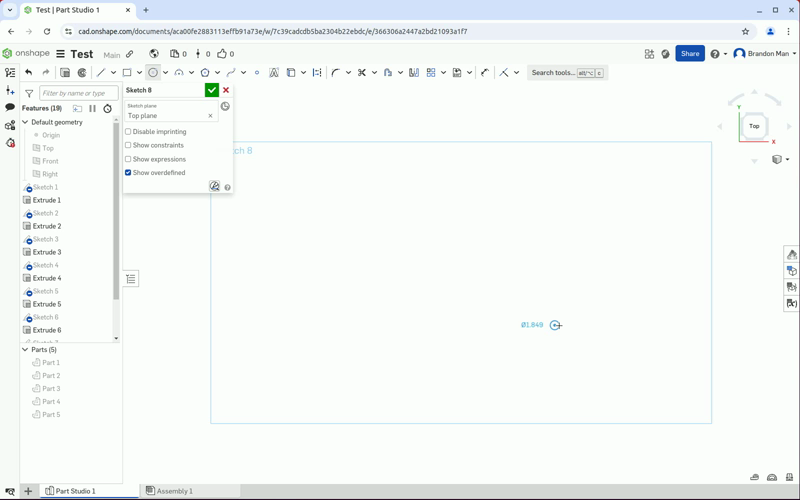
click(559, 325)
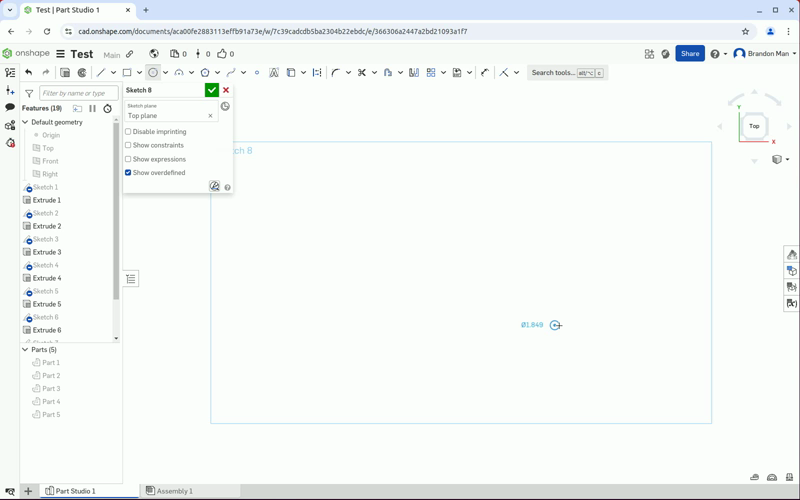
key(esc)
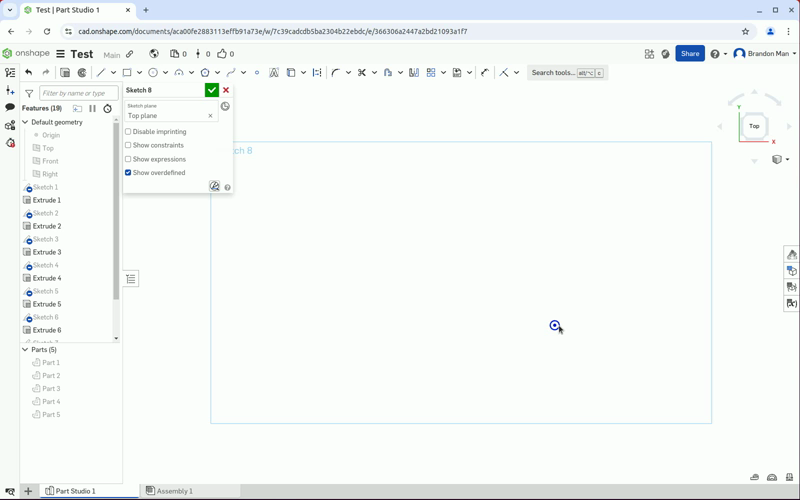
key(c)
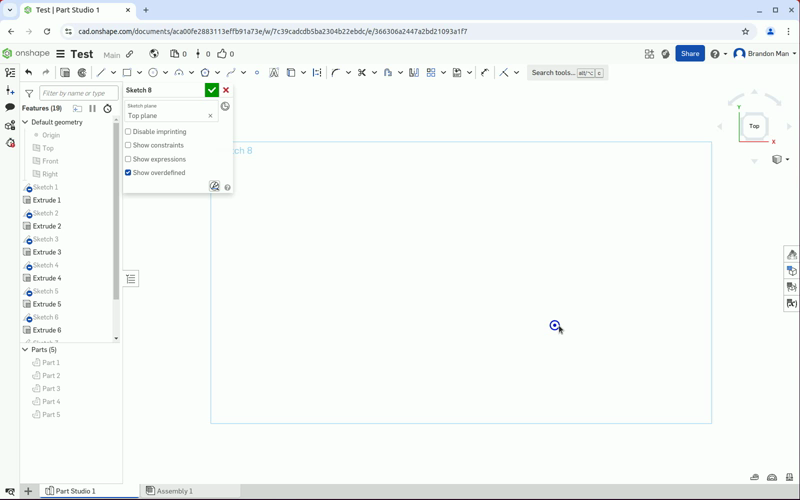
key_down(shift)
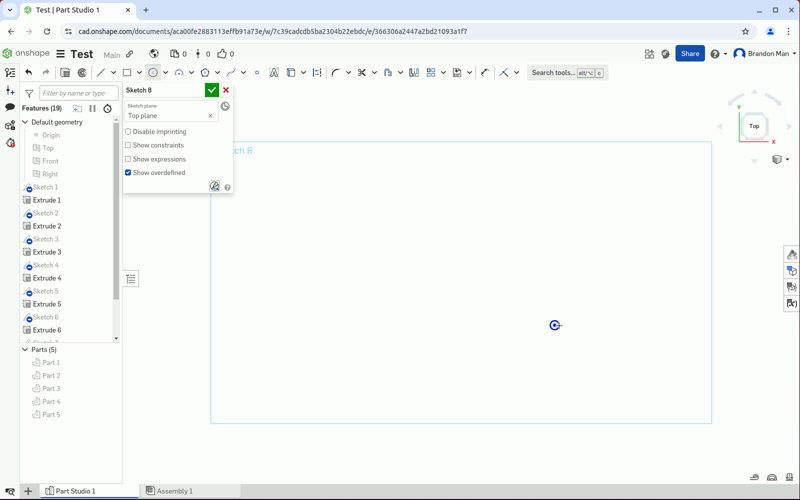
mouse_move(554, 325)
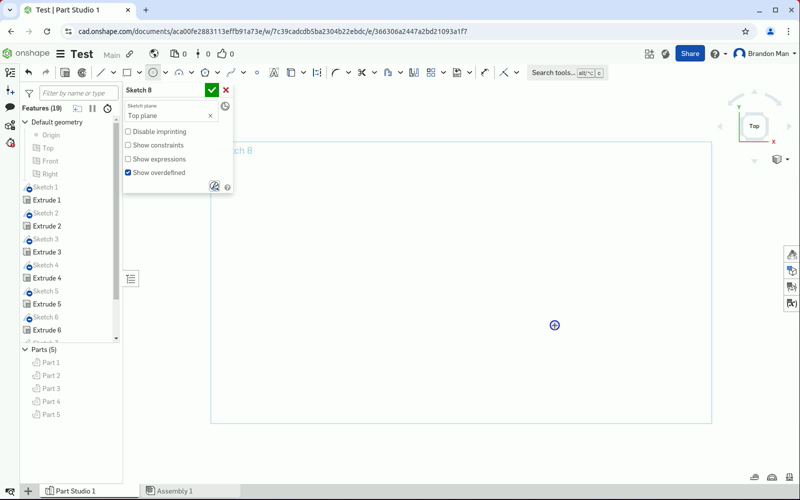
click(554, 325)
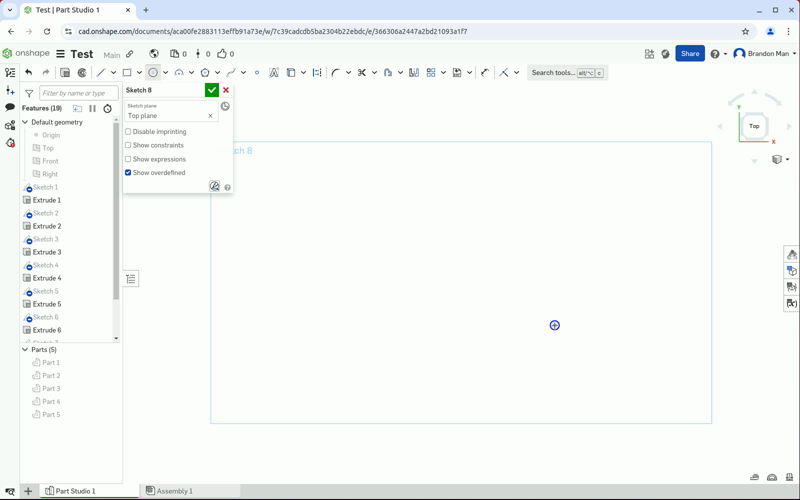
key_up(shift)
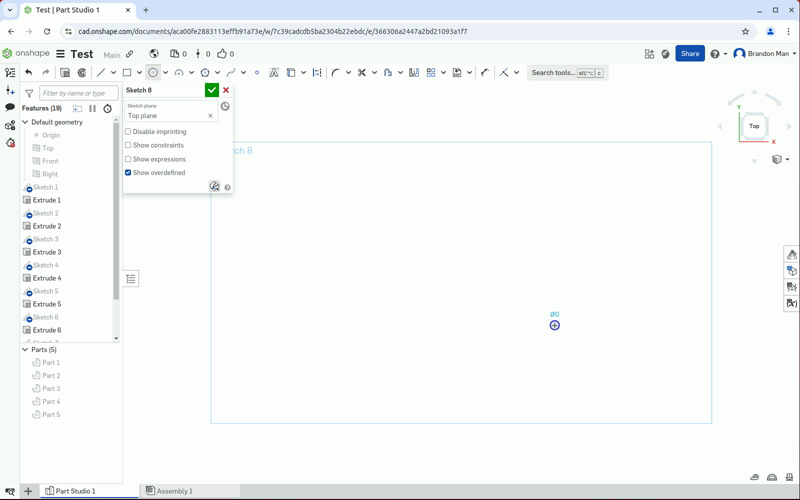
mouse_move(557, 325)
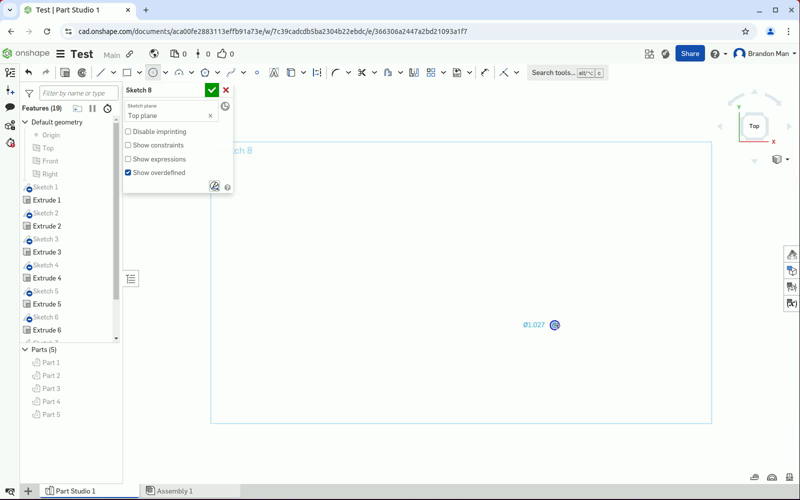
scroll(6)
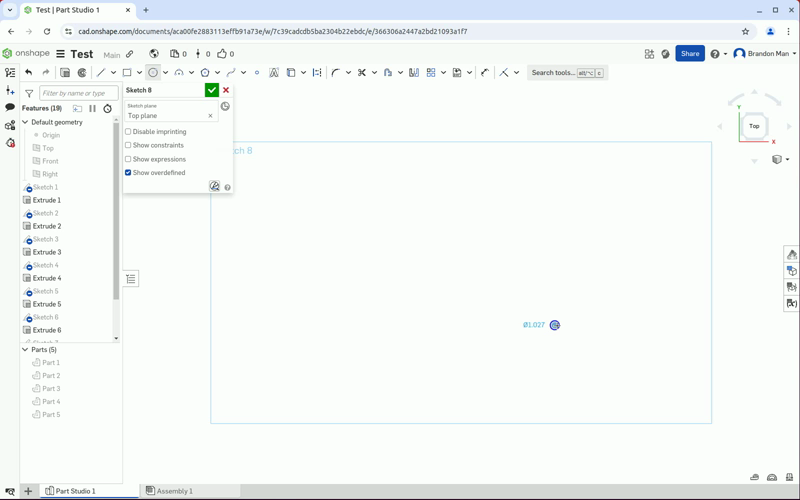
scroll(6)
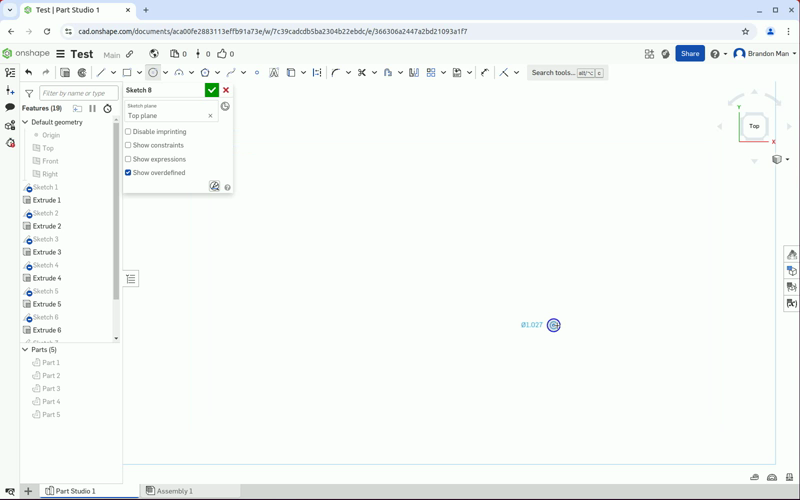
scroll(6)
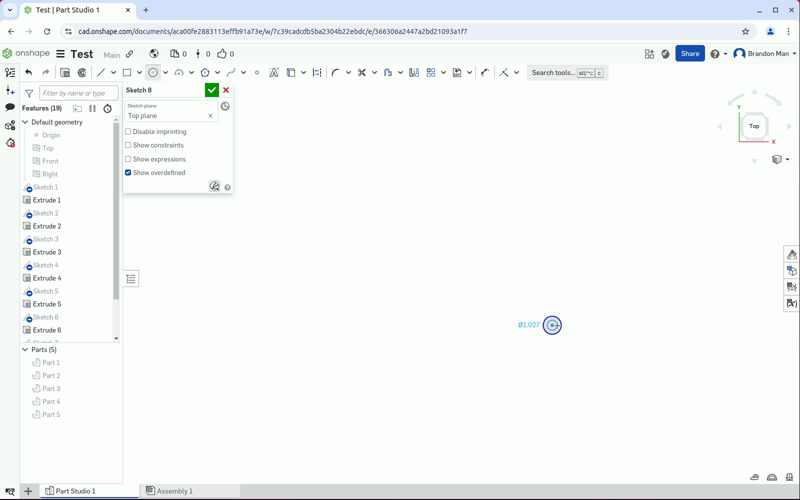
scroll(6)
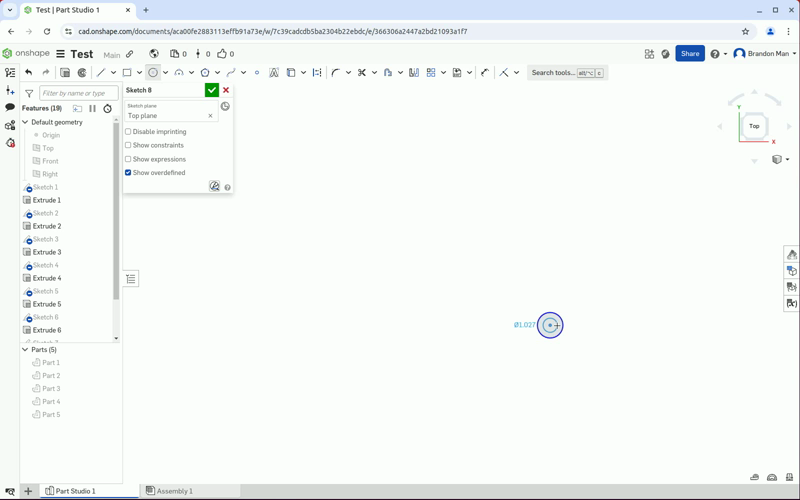
scroll(6)
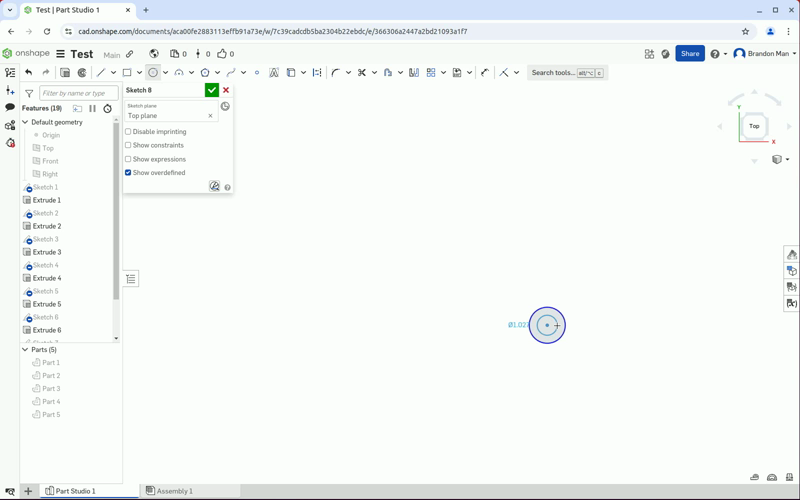
scroll(6)
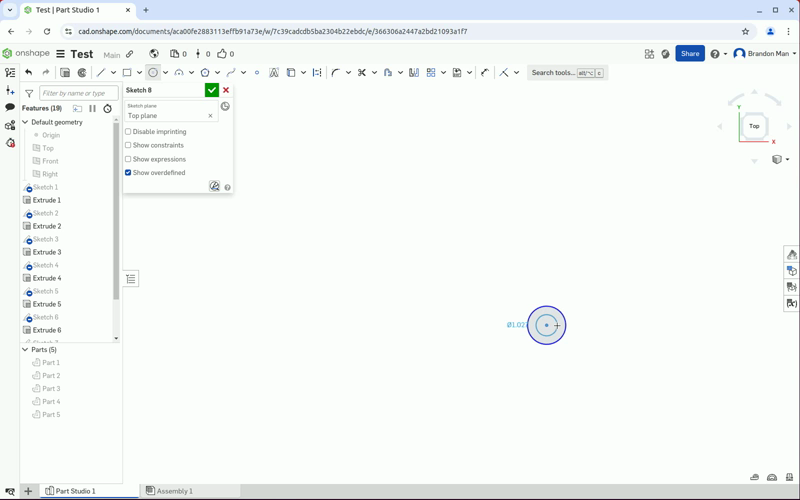
scroll(6)
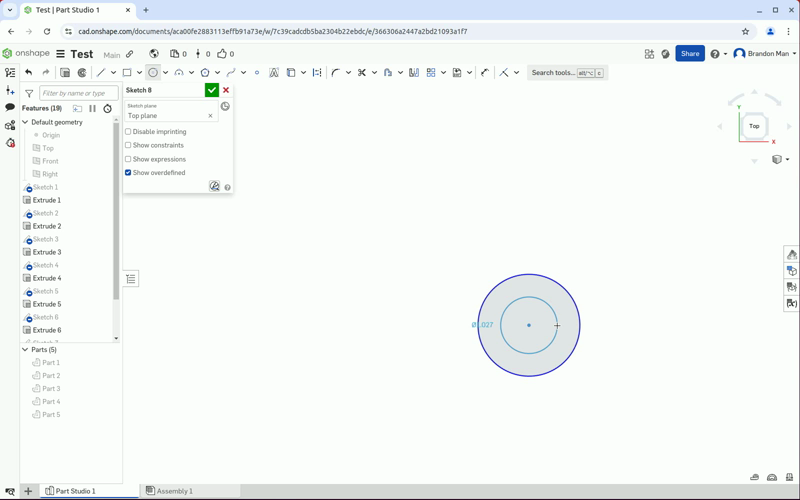
click(557, 325)
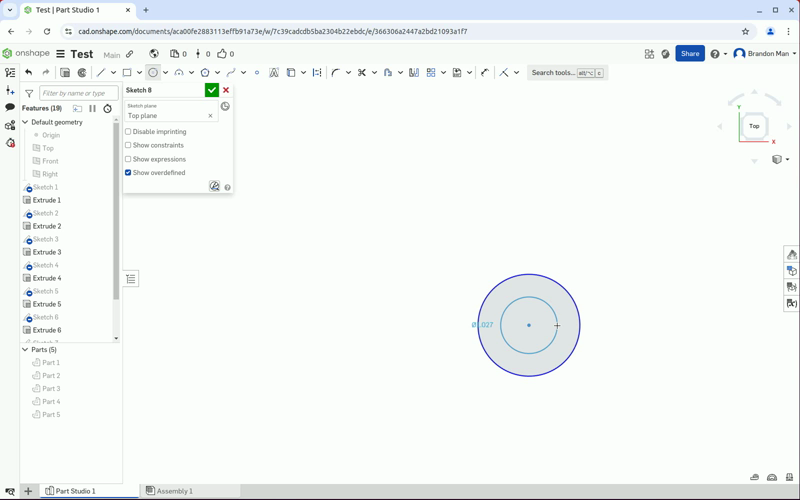
scroll(-6)
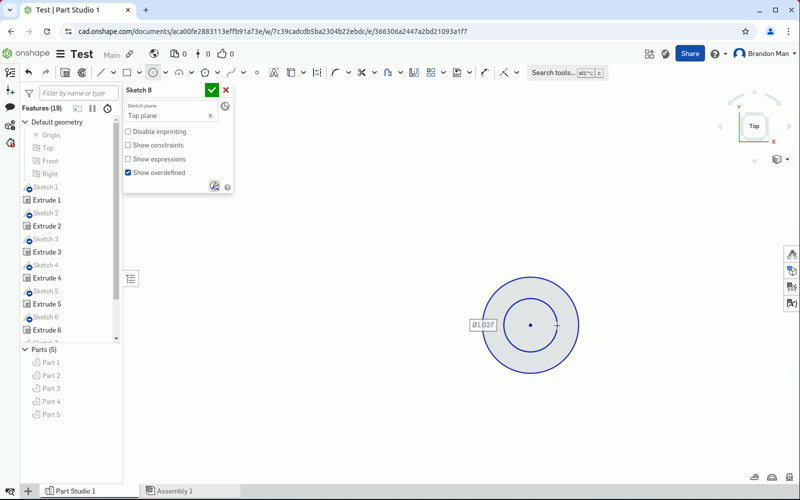
scroll(-6)
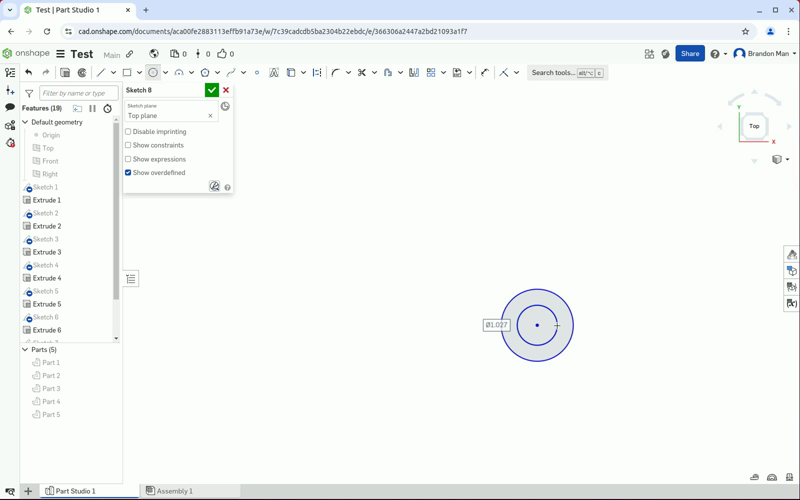
scroll(-6)
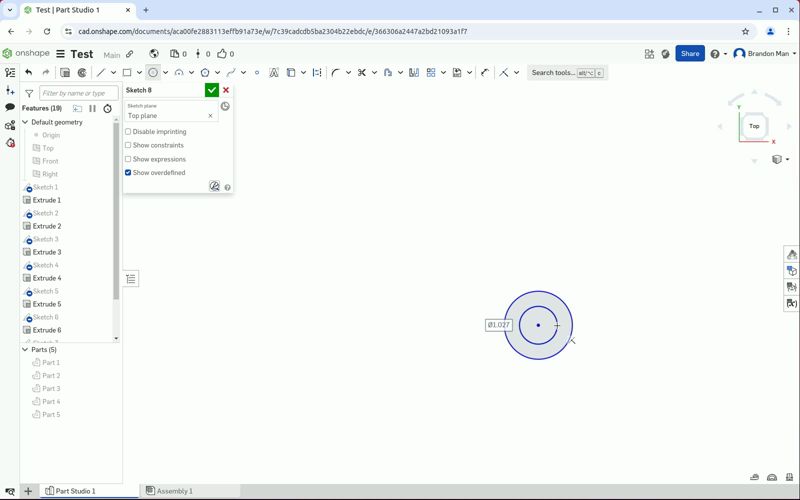
scroll(-6)
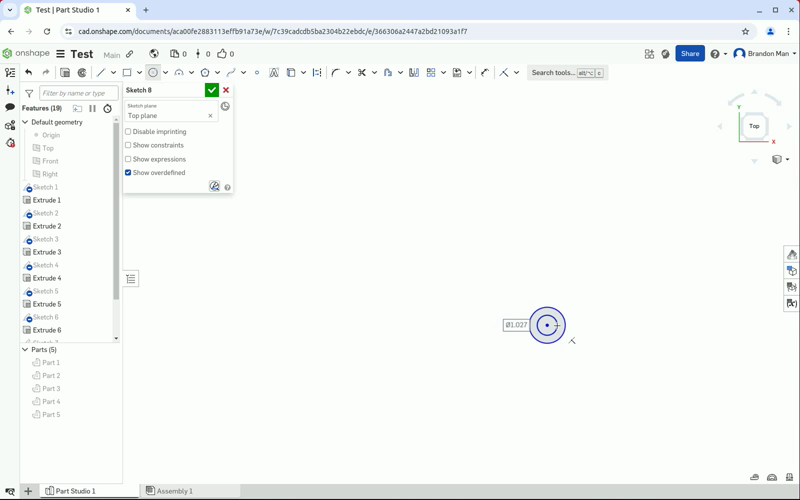
scroll(-6)
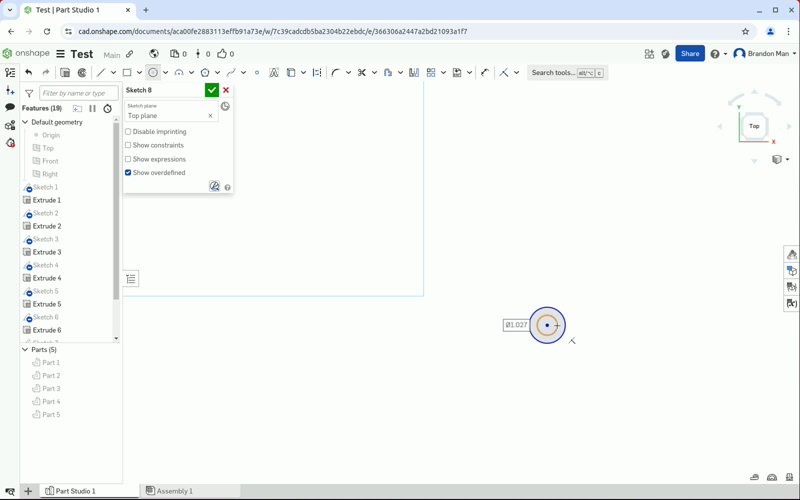
scroll(-6)
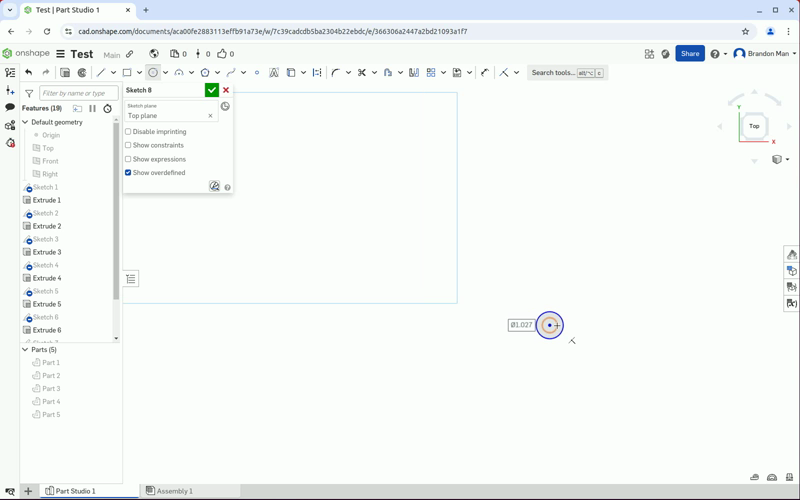
scroll(-6)
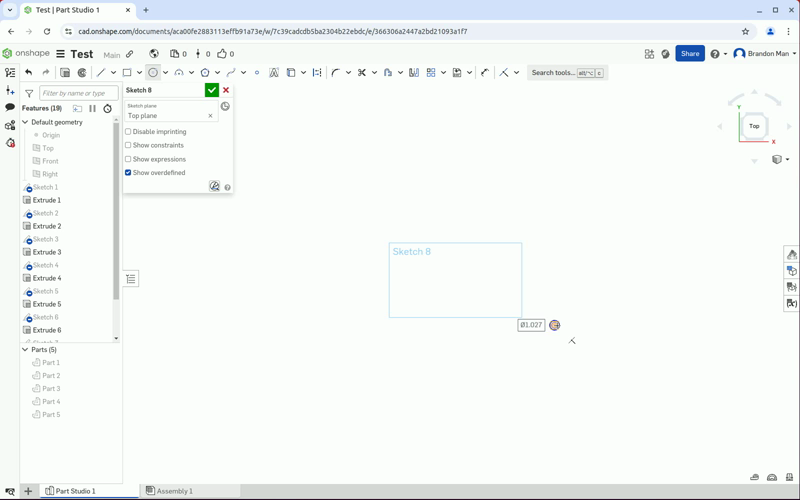
key(esc)
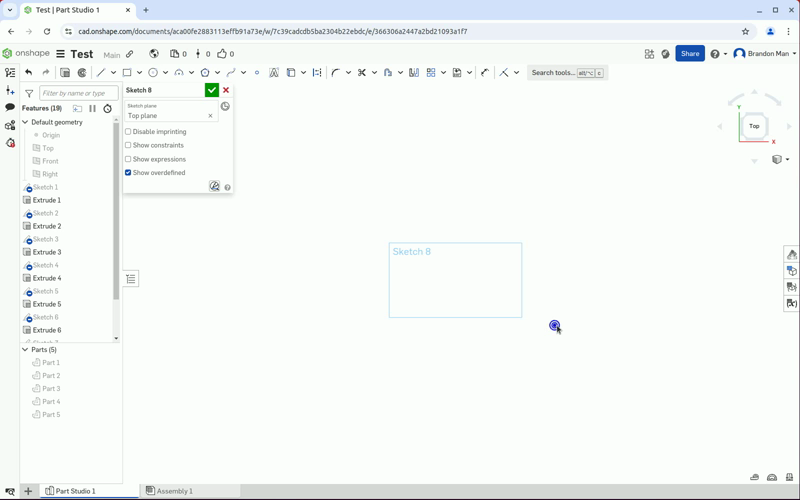
mouse_move(554, 327)
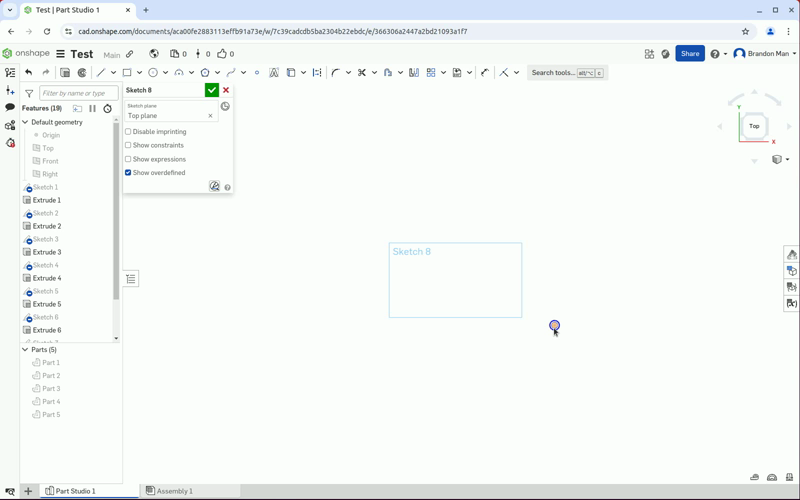
scroll(6)
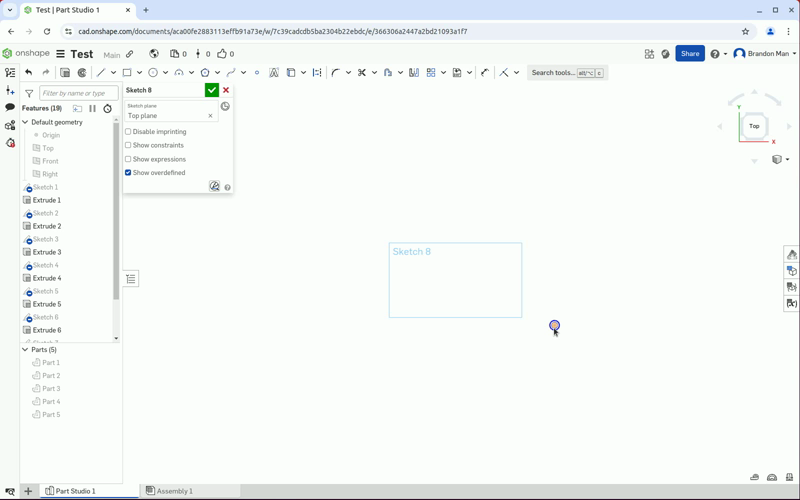
scroll(6)
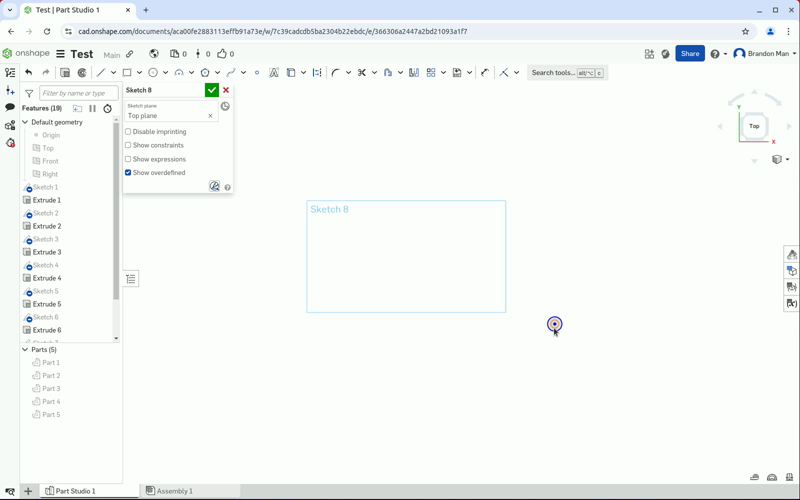
scroll(6)
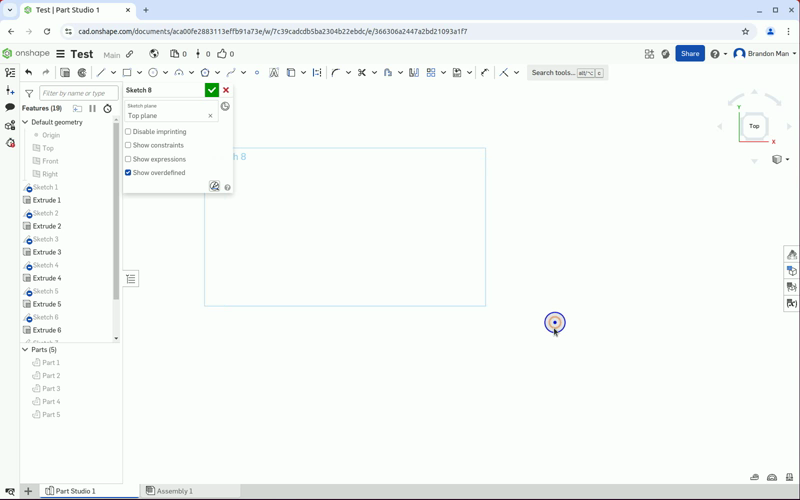
scroll(6)
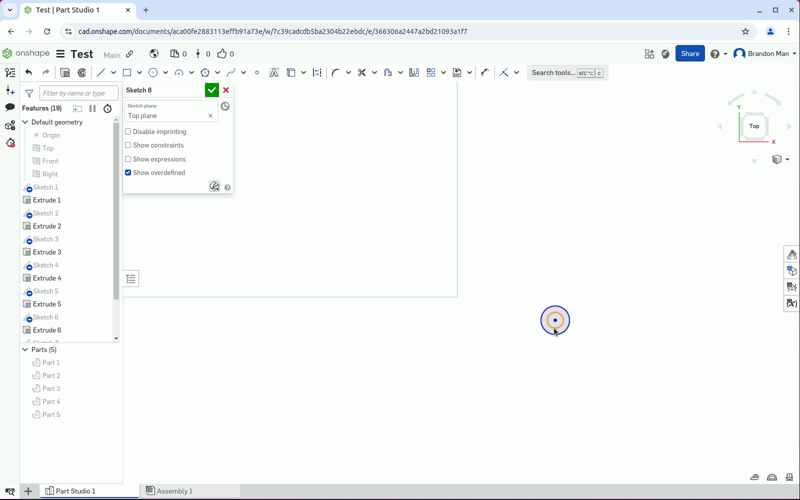
scroll(6)
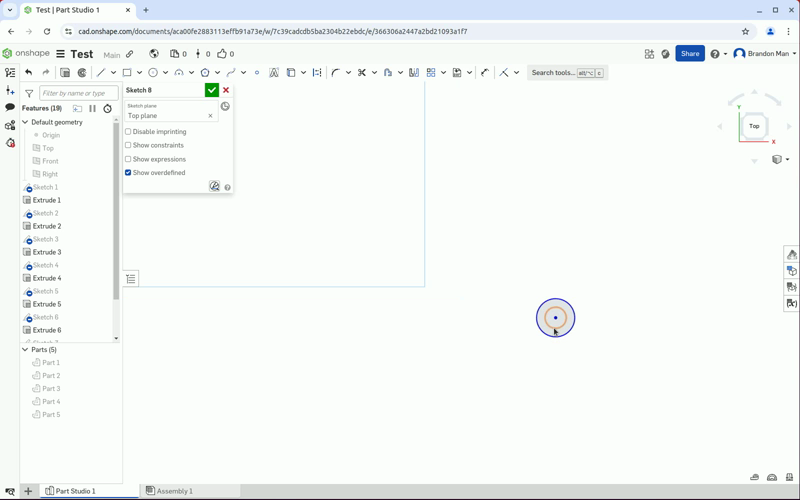
scroll(6)
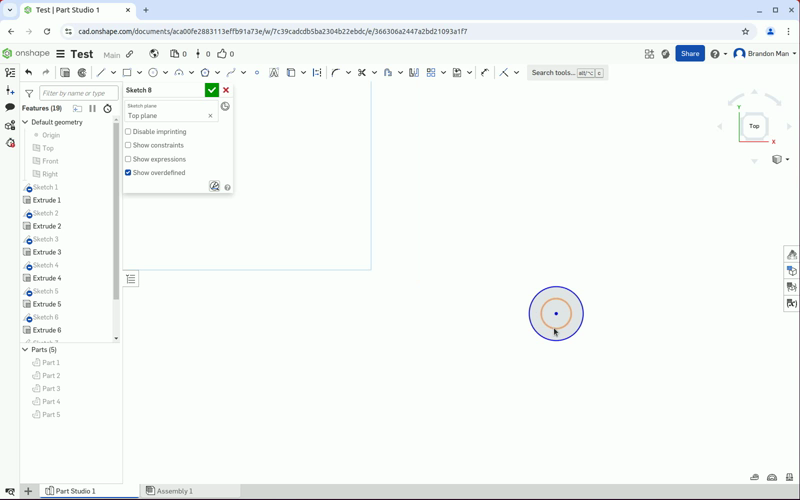
scroll(6)
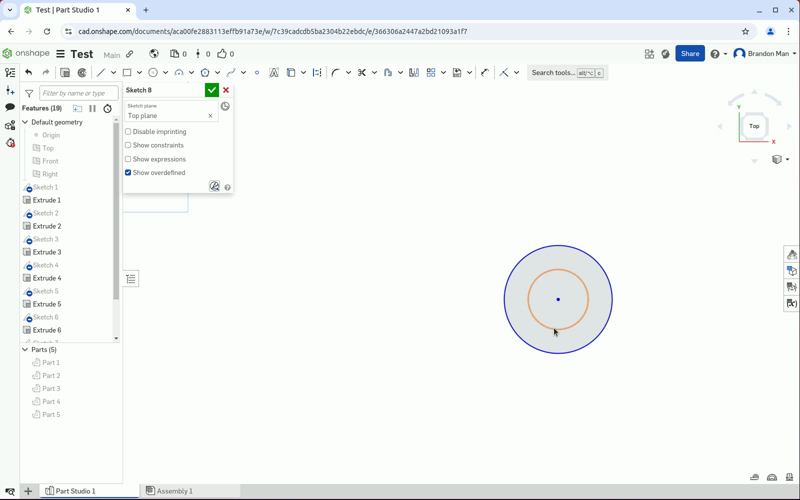
click(554, 327)
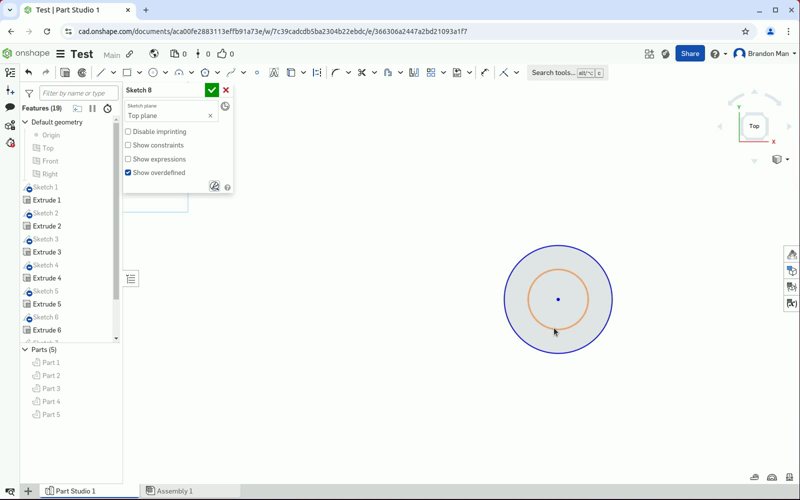
scroll(-6)
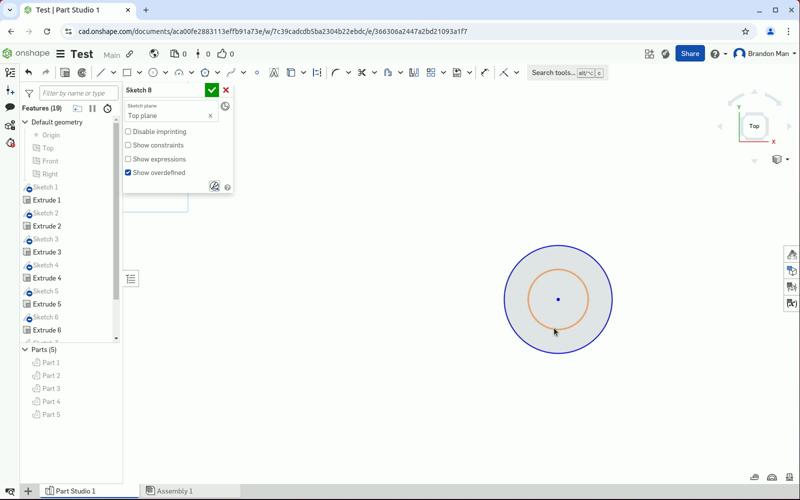
scroll(-6)
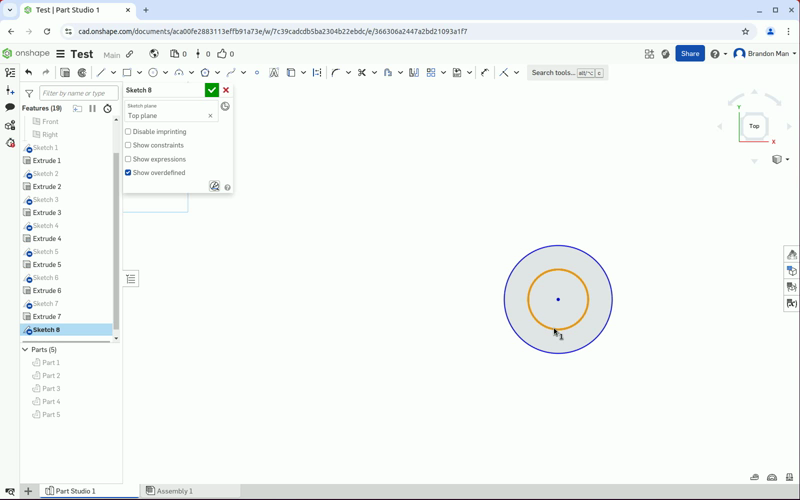
scroll(-6)
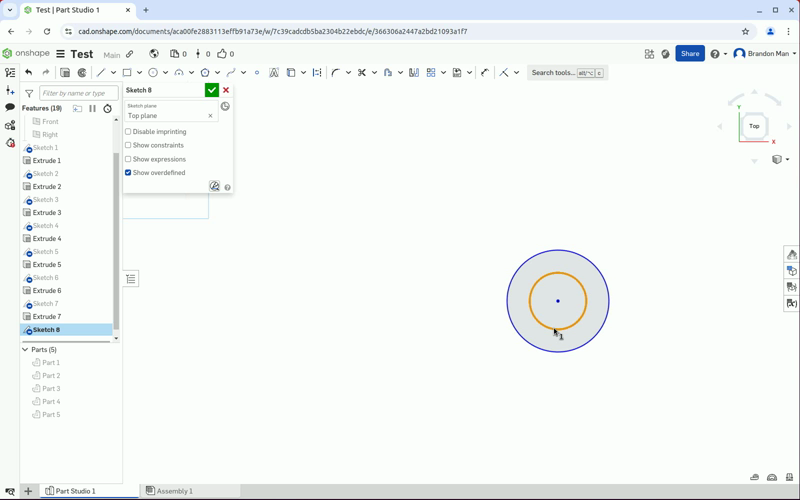
scroll(-6)
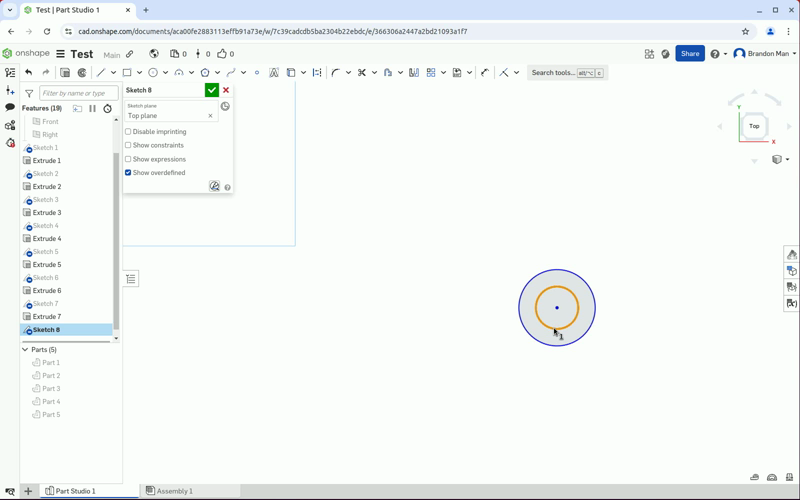
scroll(-6)
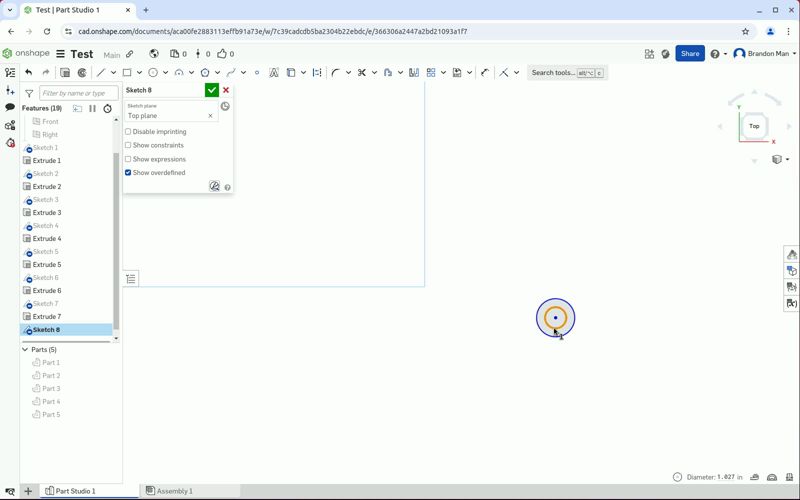
scroll(-6)
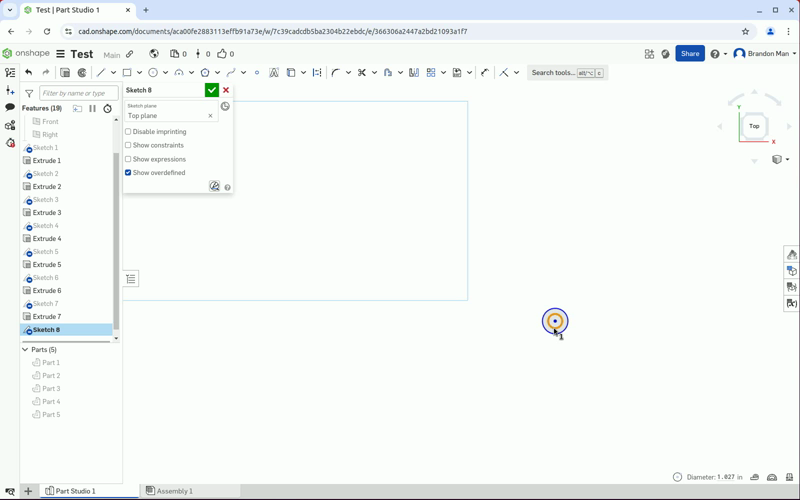
scroll(-6)
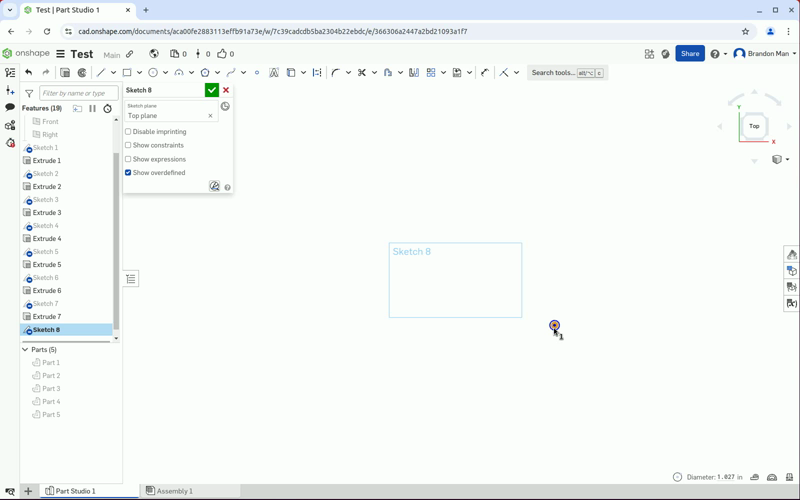
mouse_move(73, 352)
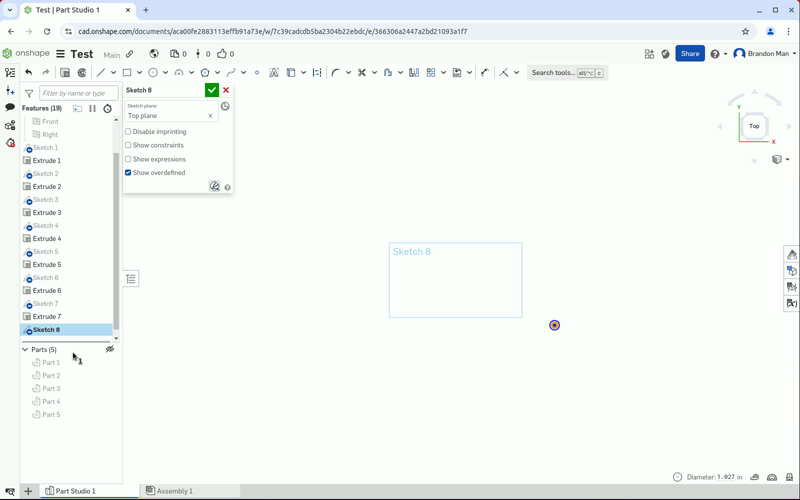
key(shift+y)
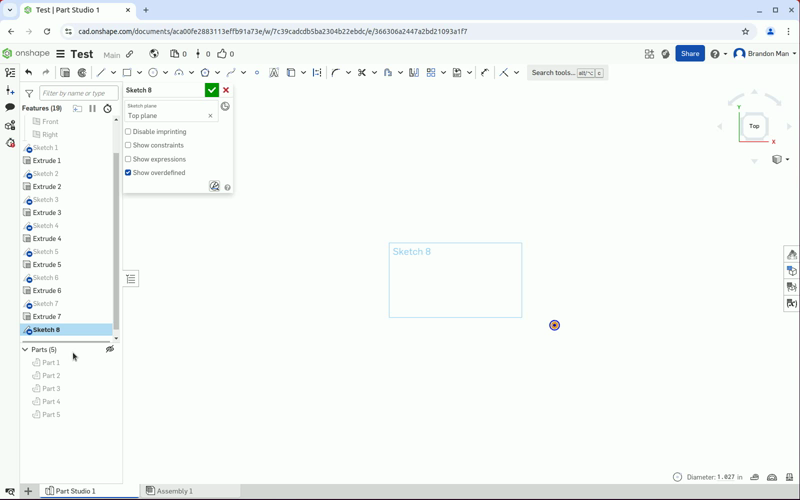
key(shift+e)
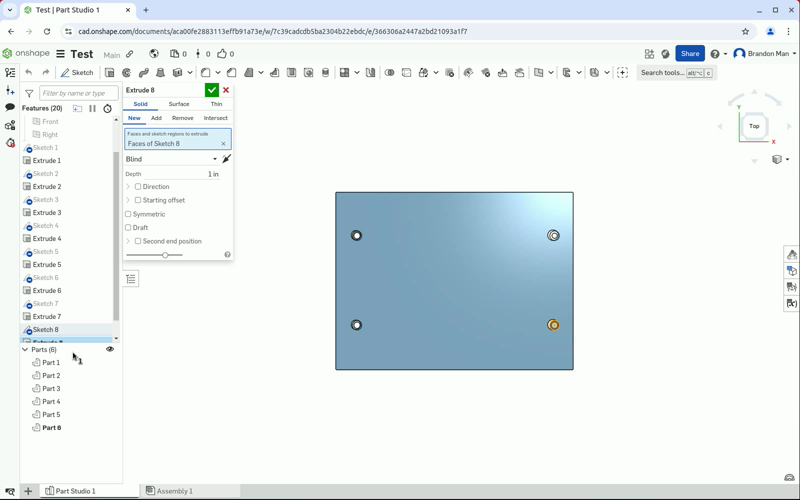
mouse_move(143, 106)
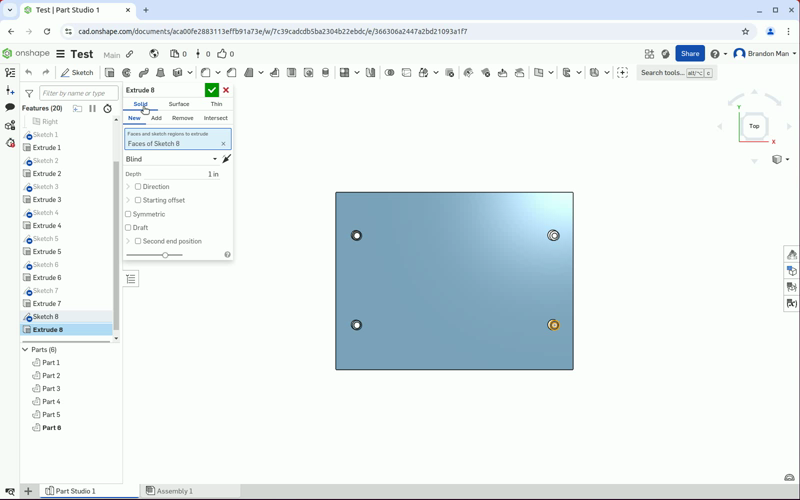
click(143, 106)
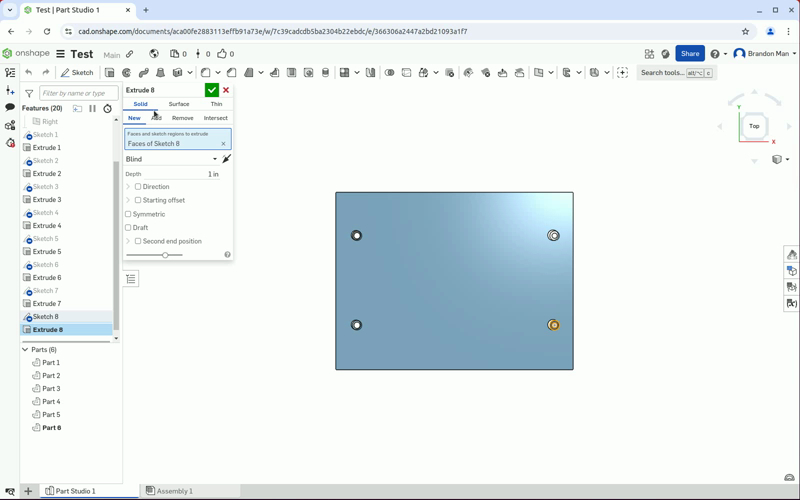
mouse_move(186, 120)
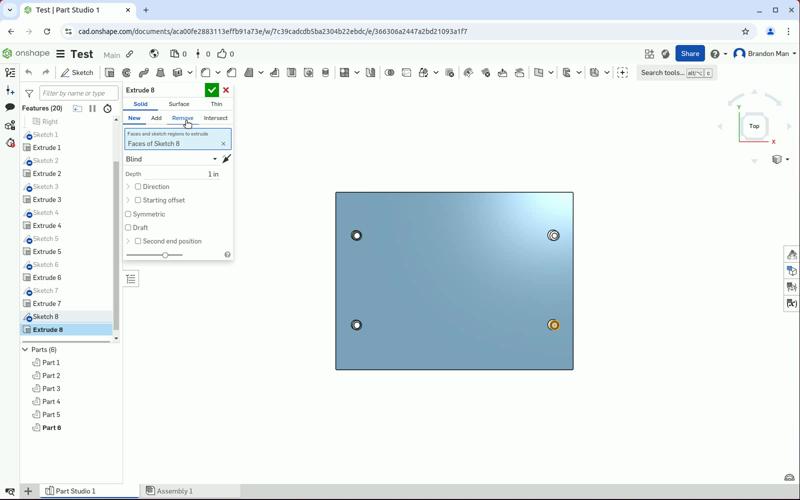
click(186, 120)
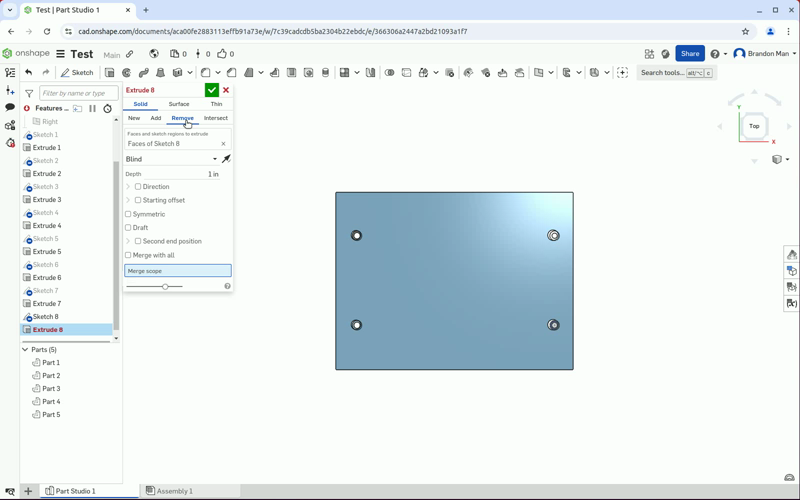
key(tab, 4)
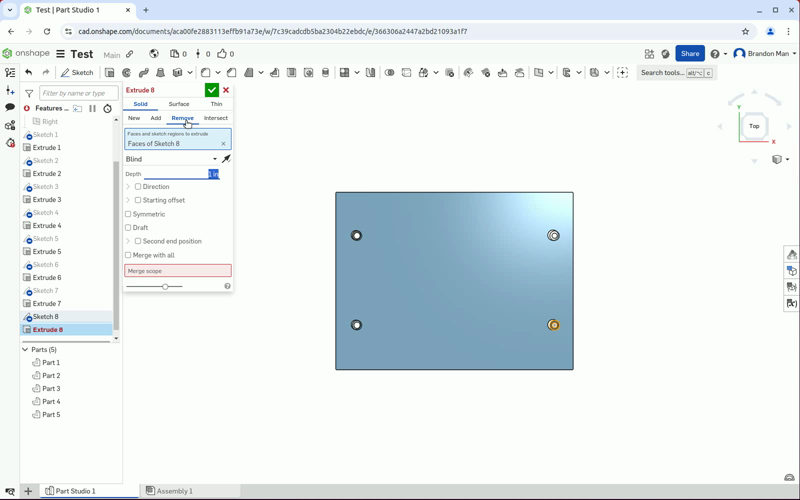
text(-0.963)
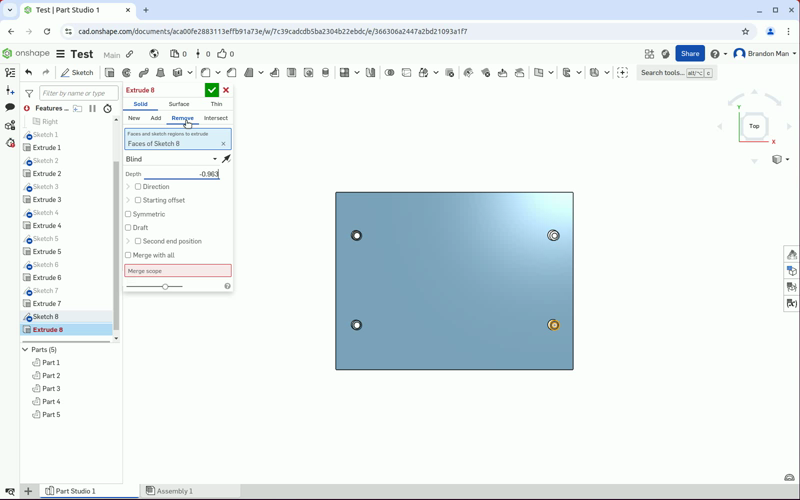
key(tab, 6)
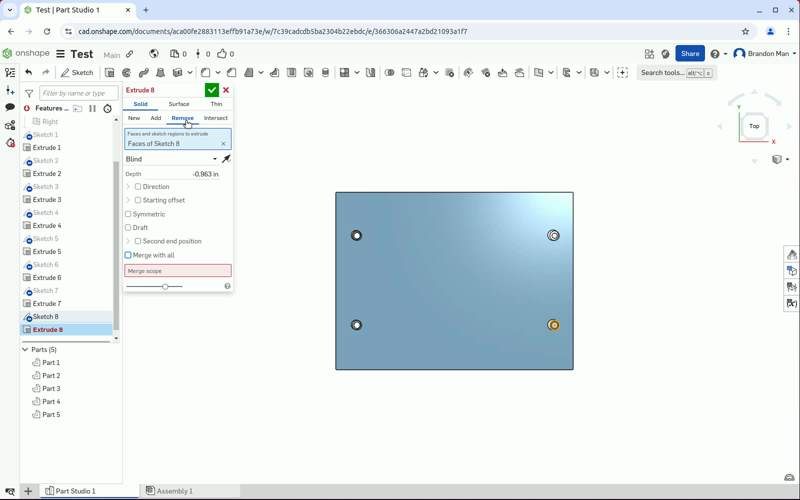
key(space)
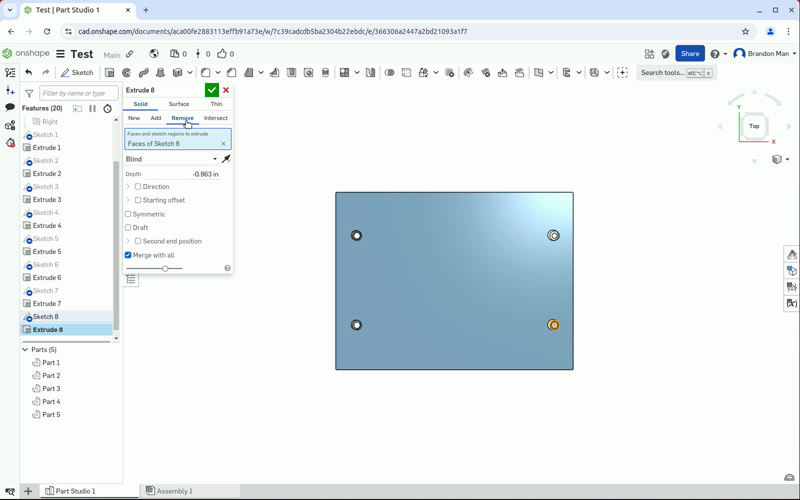
key(enter)
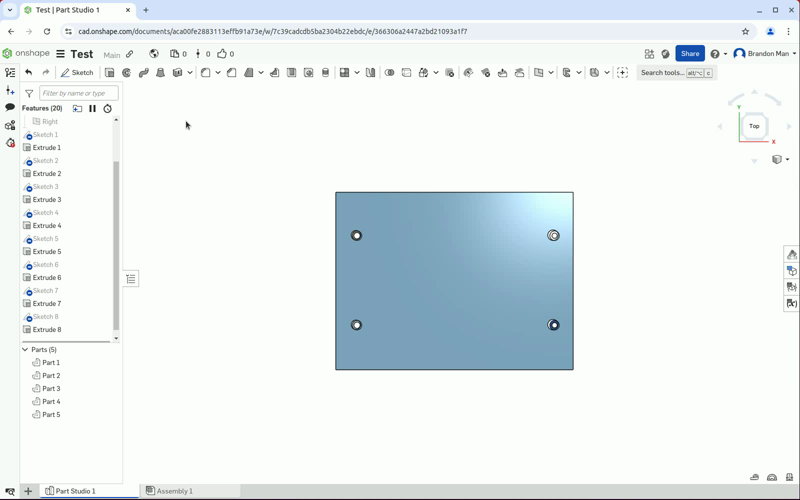
key(shift+h)
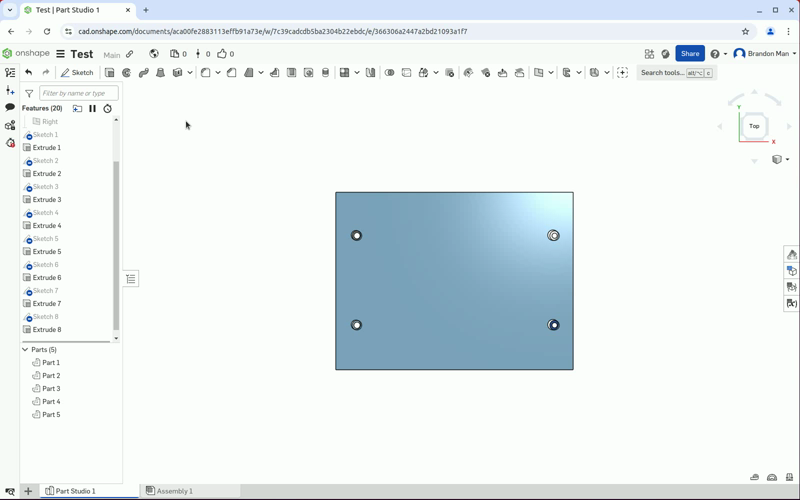
key(shift+h)
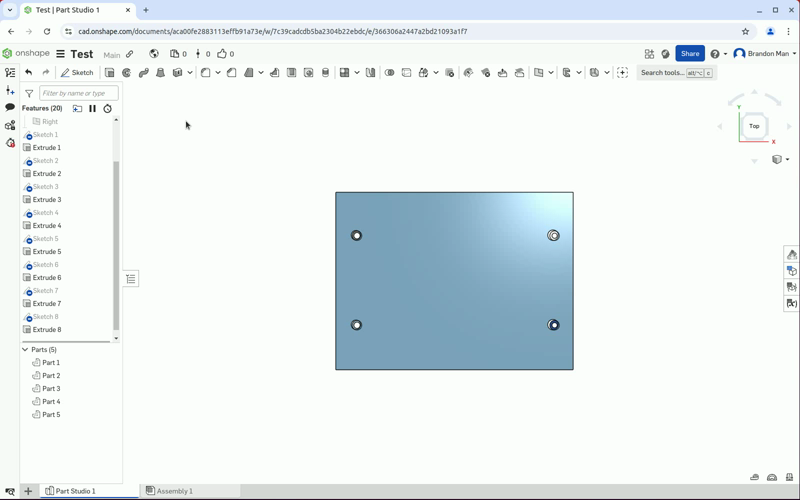
mouse_move(69, 137)
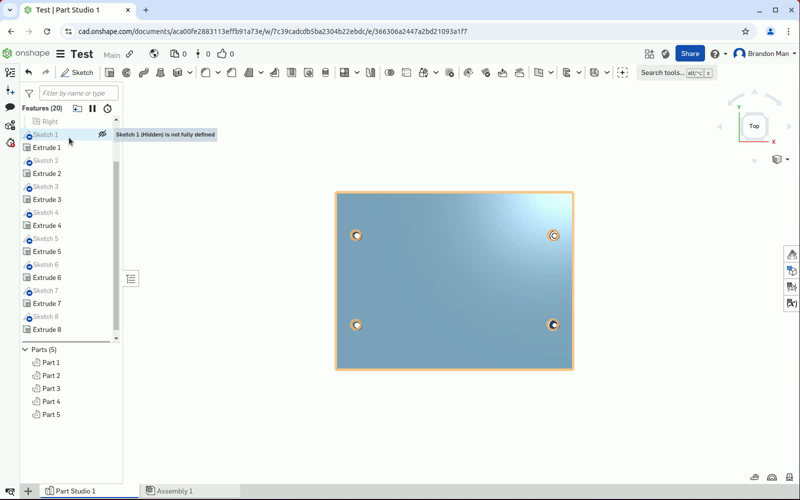
click(69, 137)
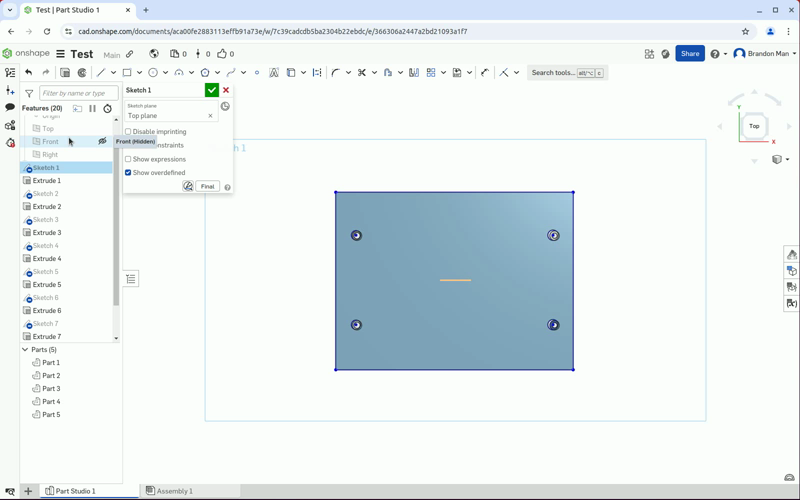
mouse_move(229, 92)
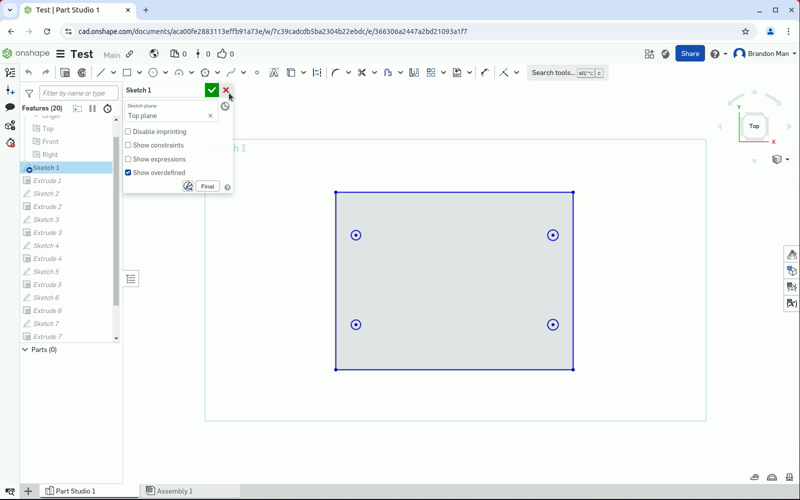
click(229, 92)
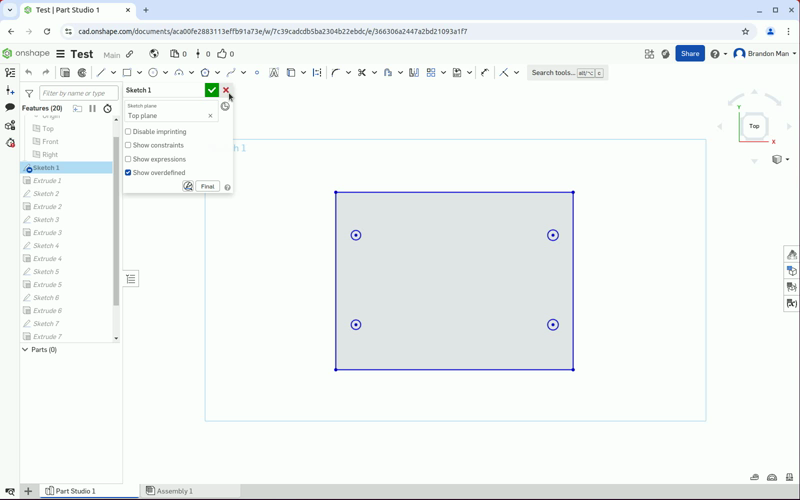
key(shift+s)
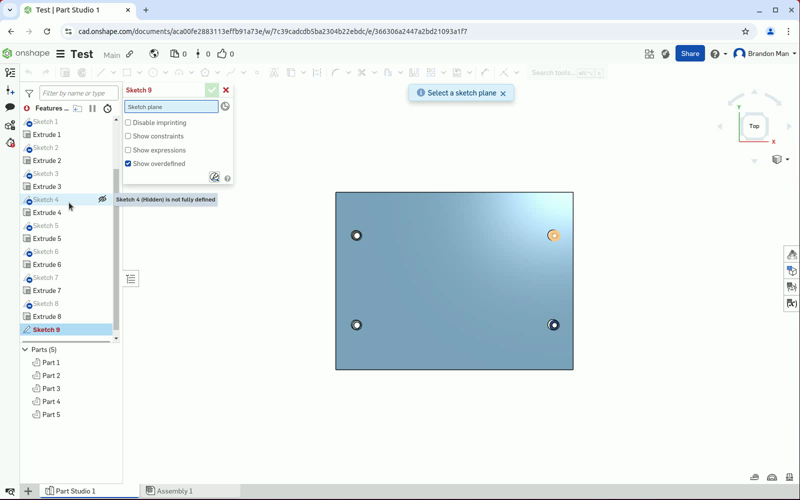
scroll(3)
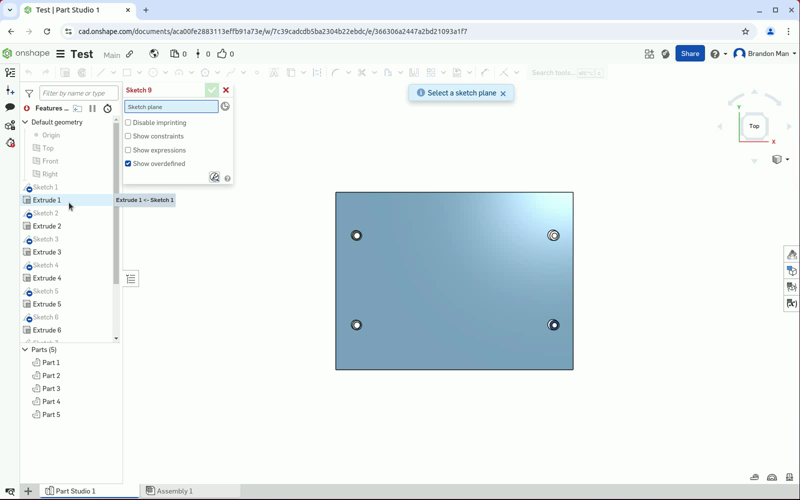
mouse_move(69, 150)
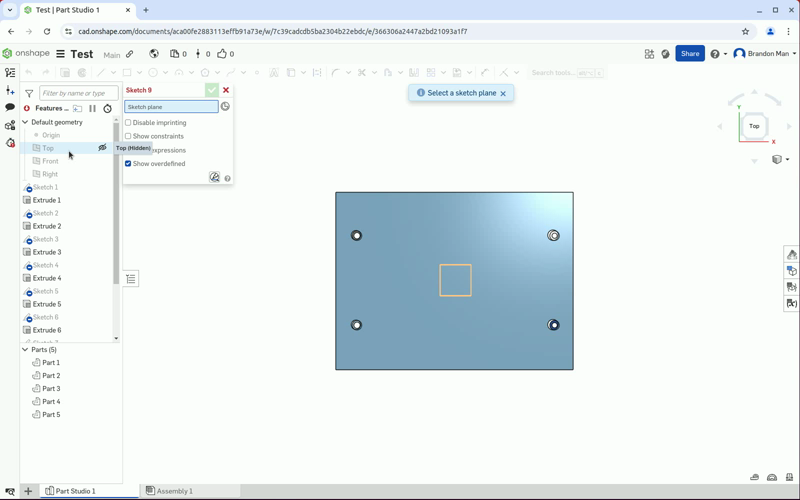
click(69, 150)
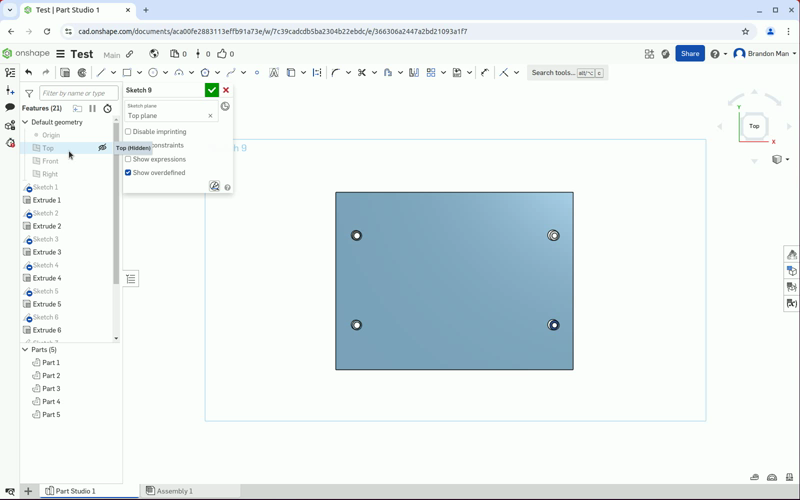
mouse_move(73, 352)
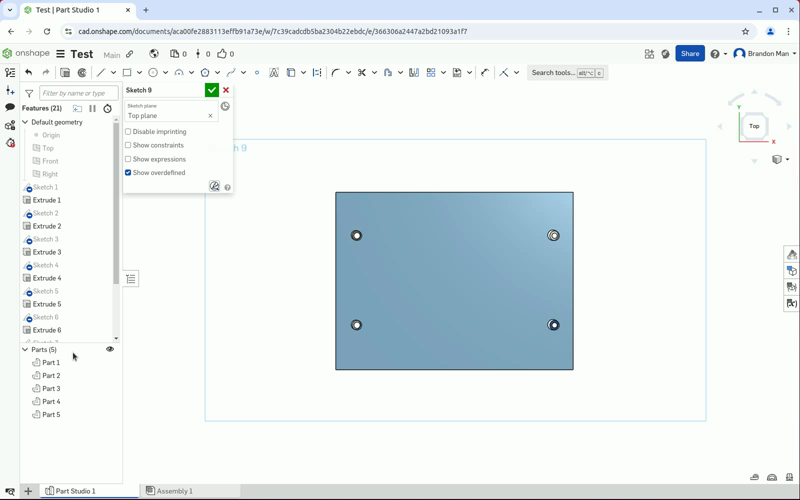
key(y)
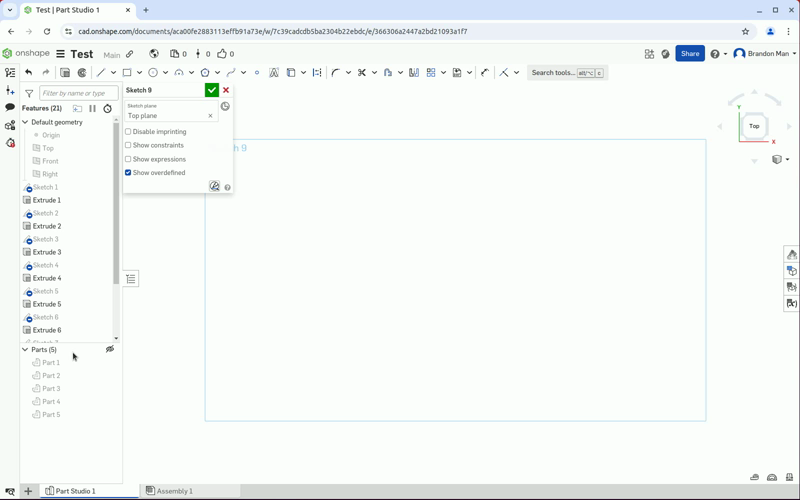
key(c)
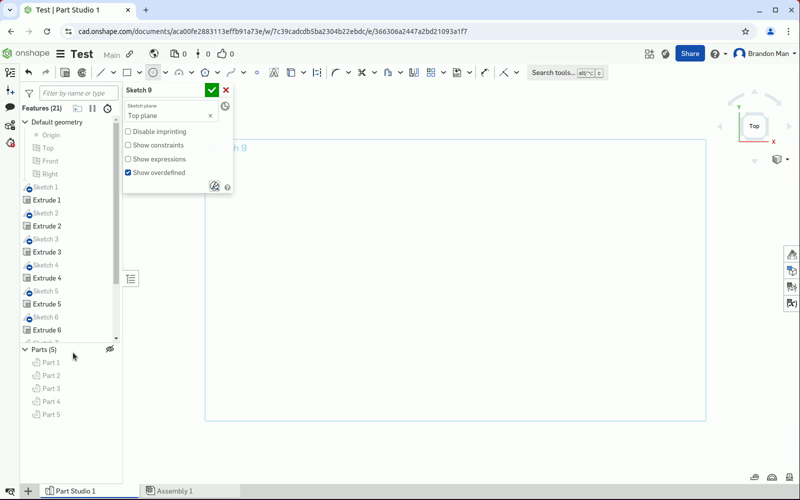
key_down(shift)
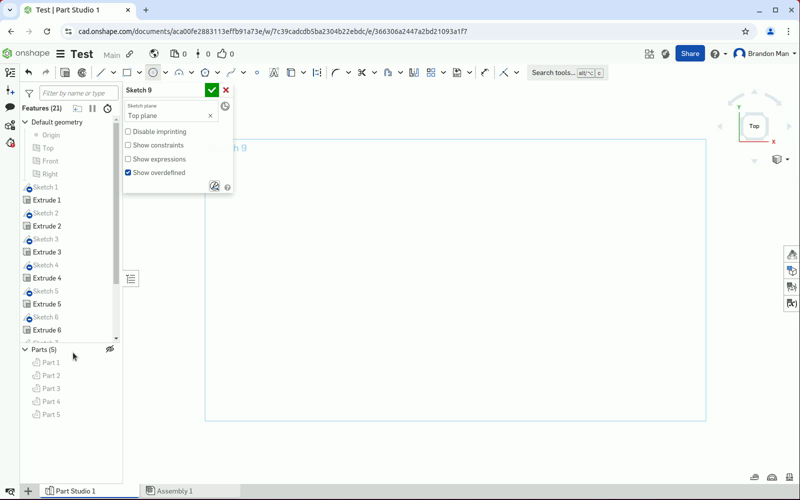
mouse_move(368, 325)
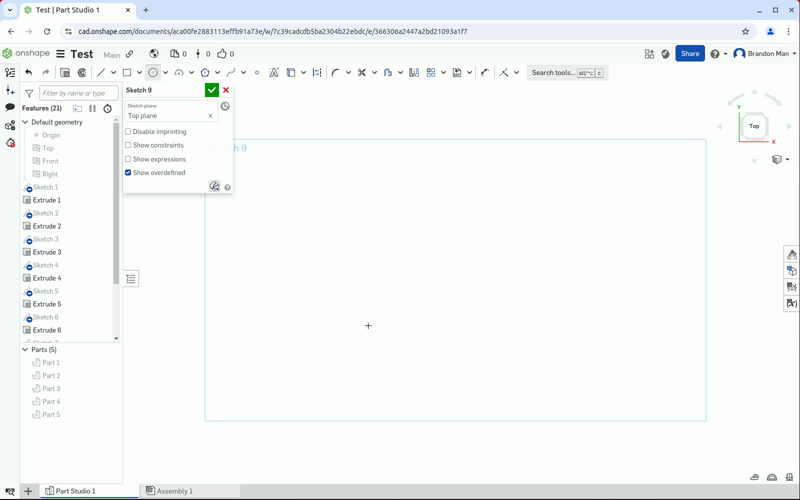
click(368, 325)
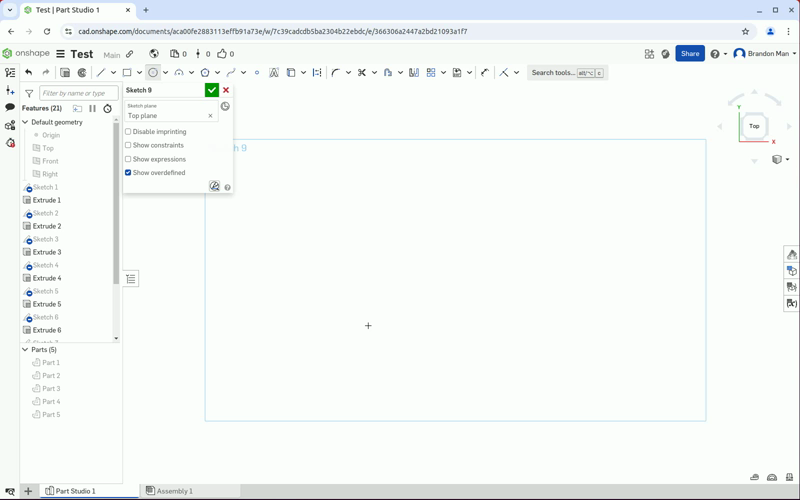
key_up(shift)
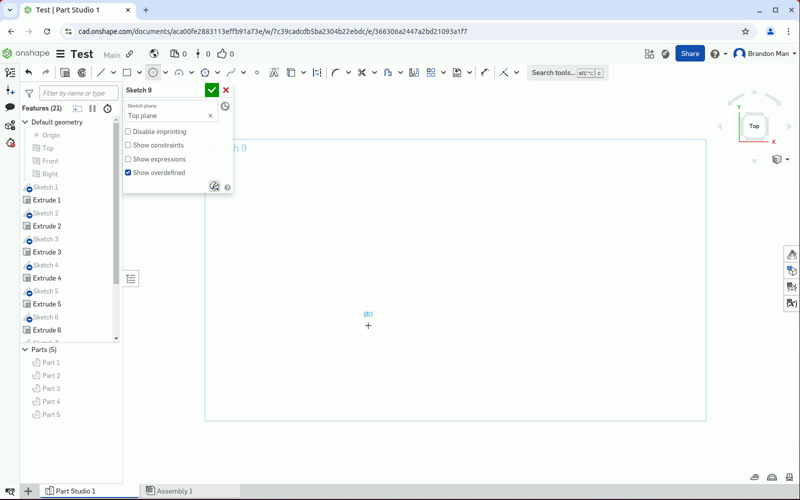
mouse_move(372, 325)
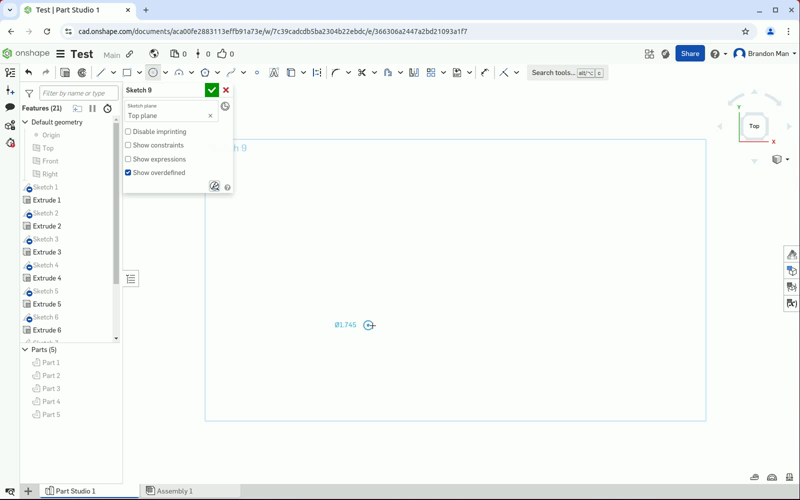
click(372, 325)
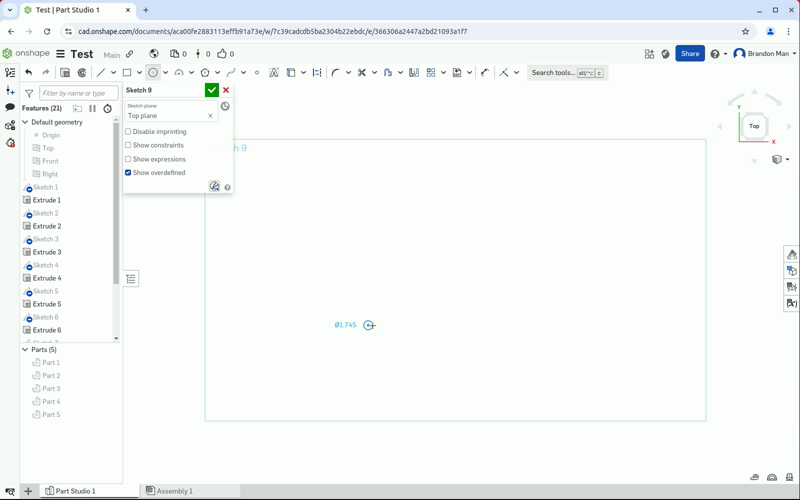
key(esc)
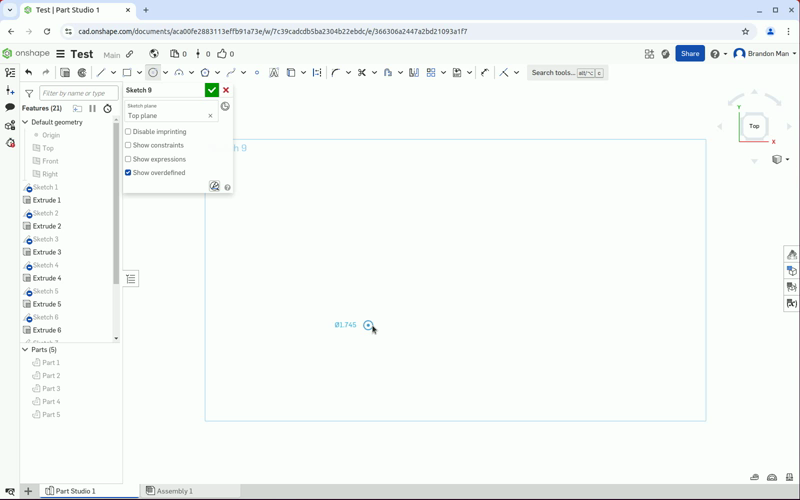
key(c)
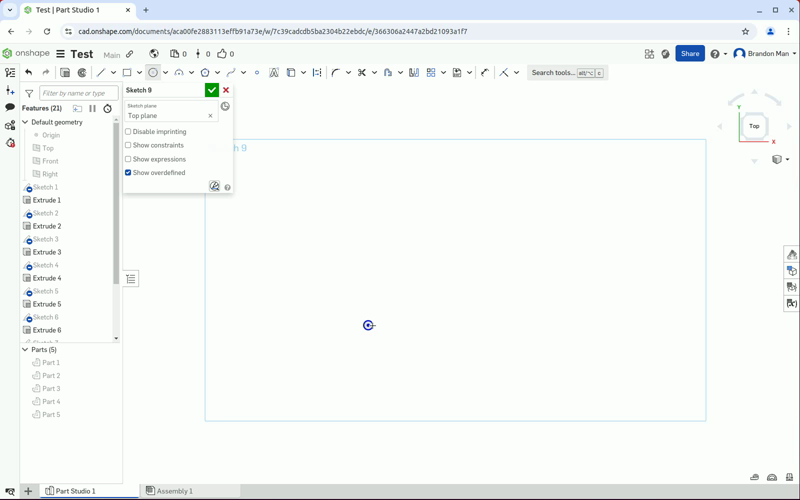
key_down(shift)
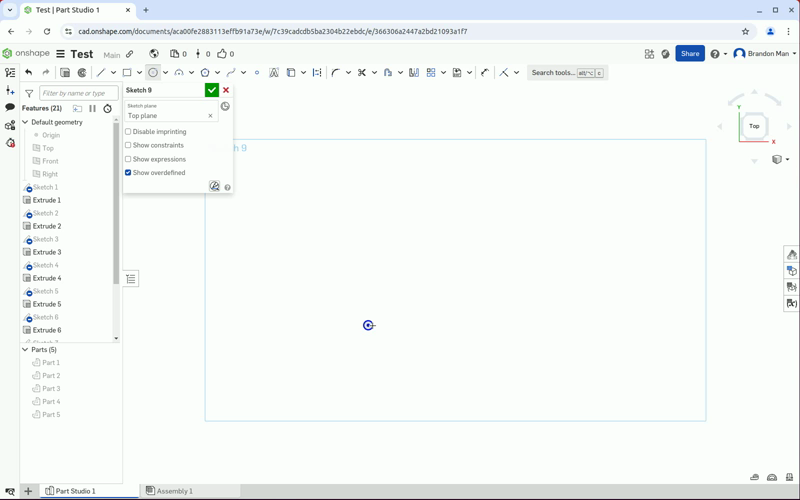
mouse_move(368, 325)
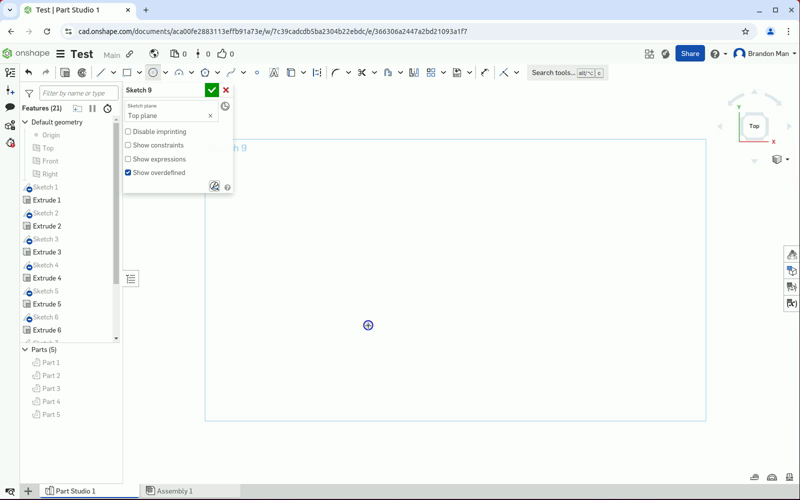
click(368, 325)
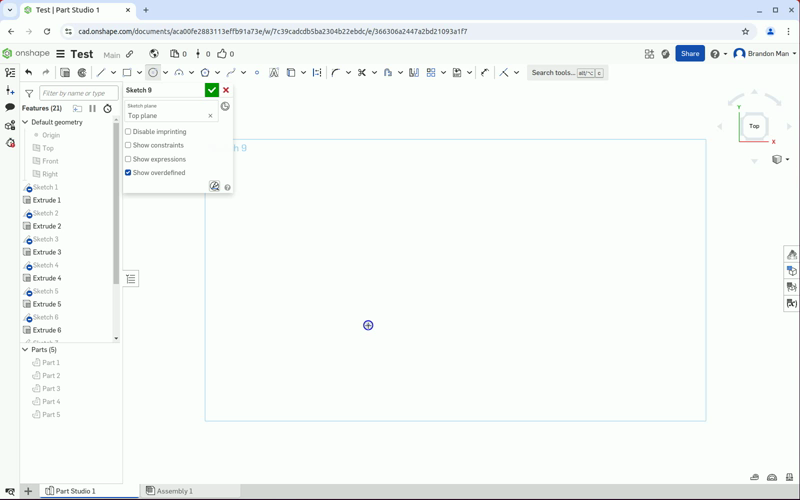
key_up(shift)
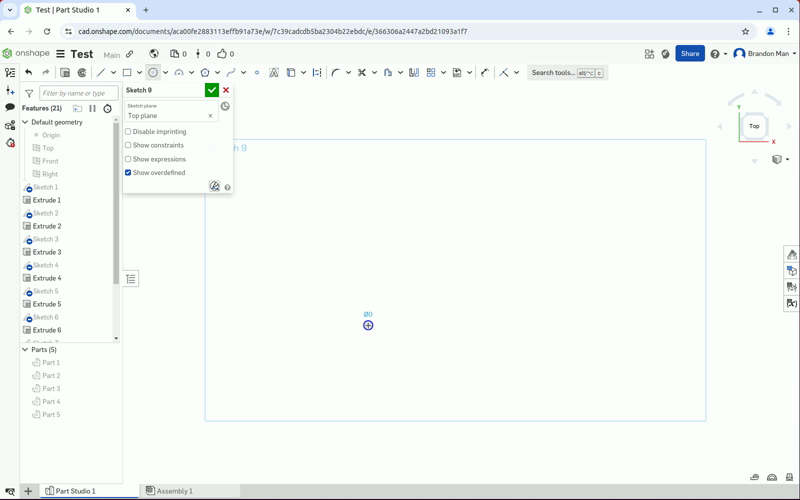
mouse_move(371, 325)
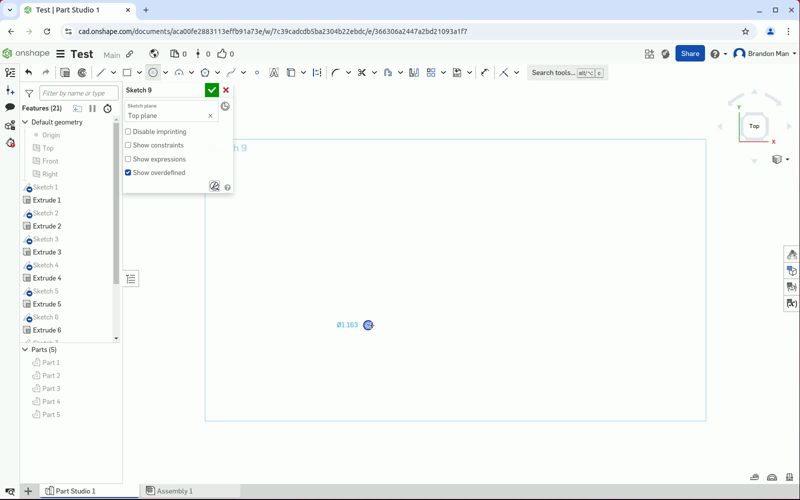
scroll(6)
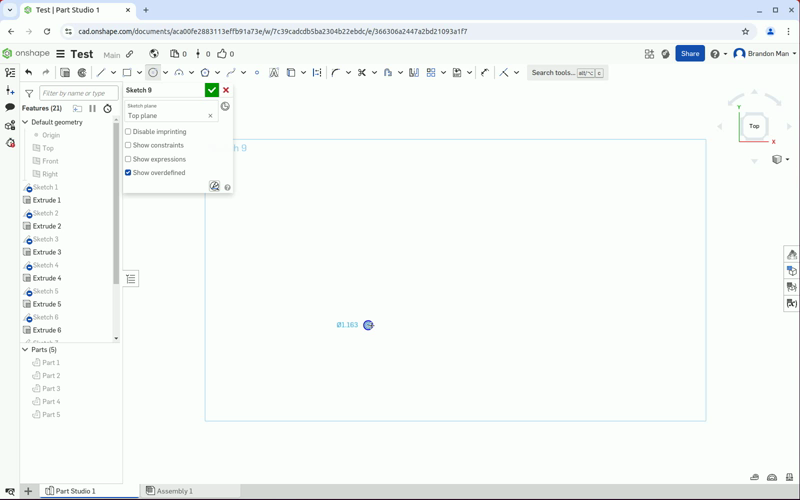
scroll(6)
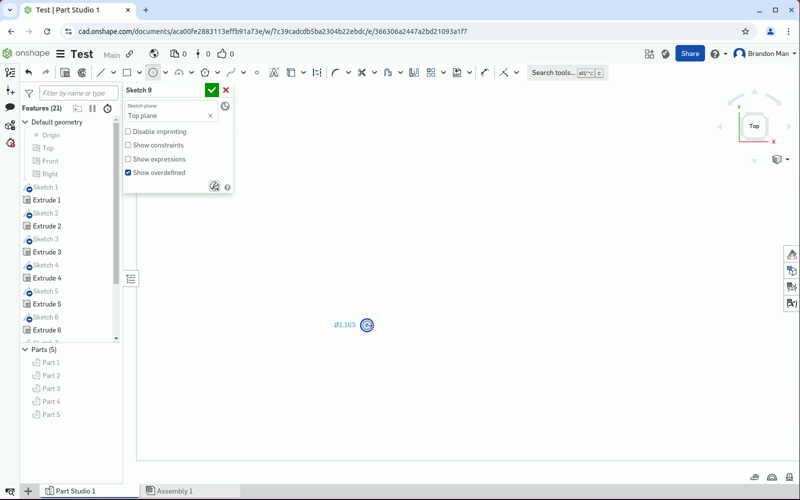
scroll(6)
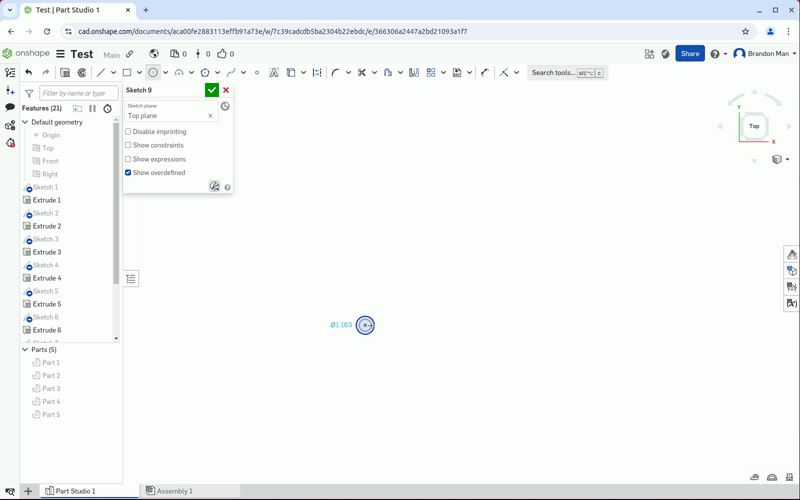
scroll(6)
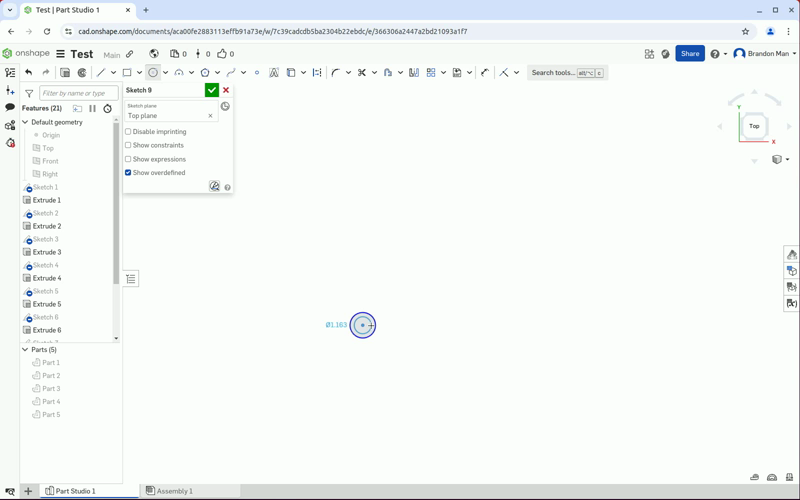
scroll(6)
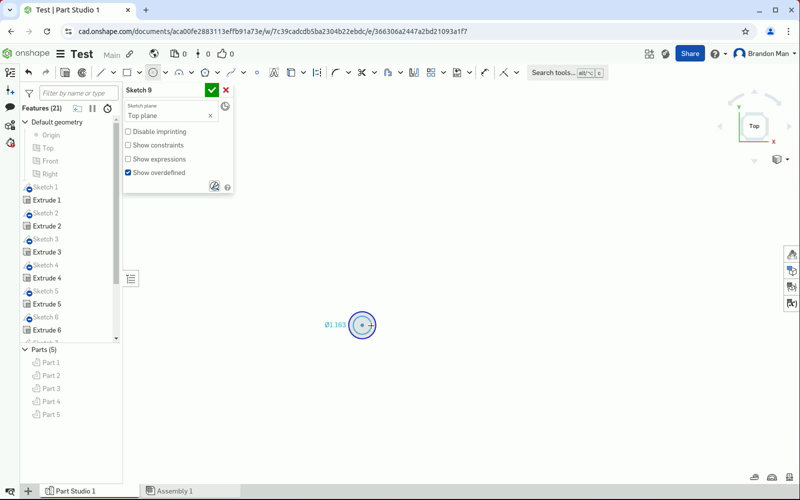
scroll(6)
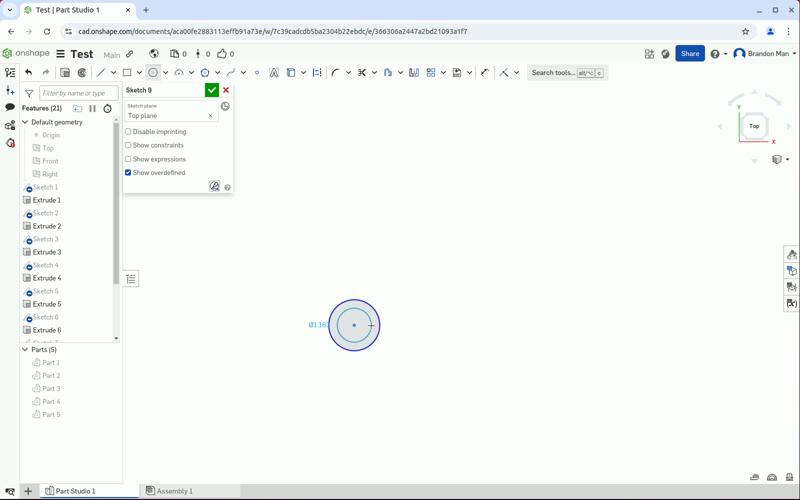
scroll(6)
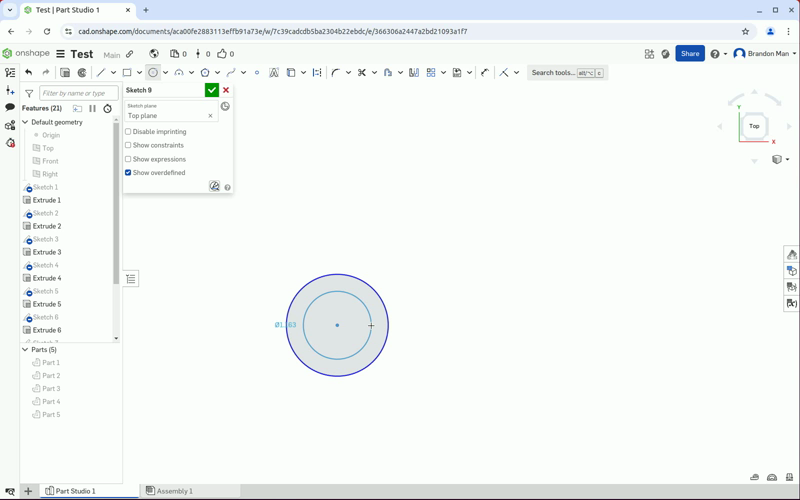
click(371, 325)
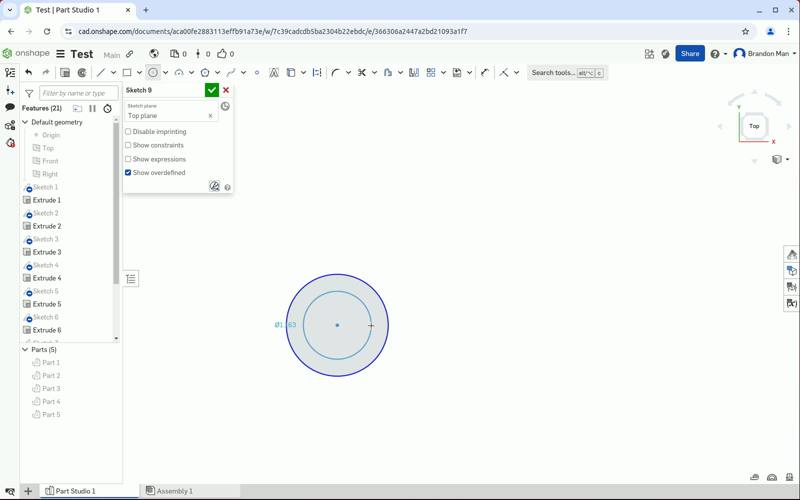
scroll(-6)
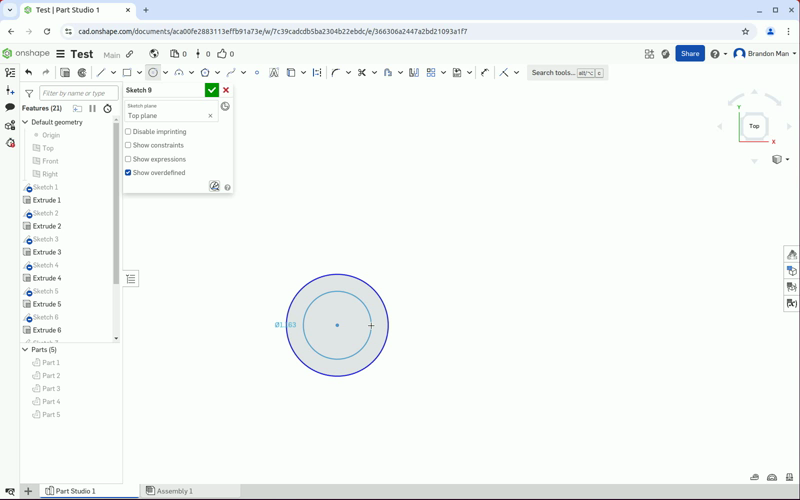
scroll(-6)
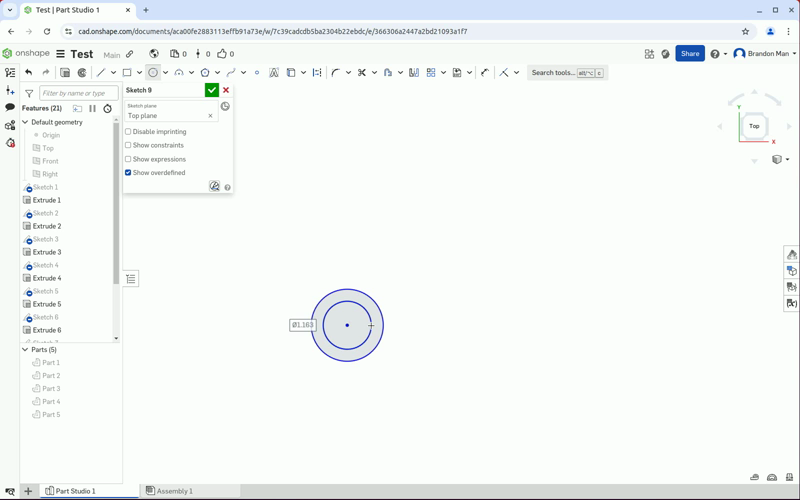
scroll(-6)
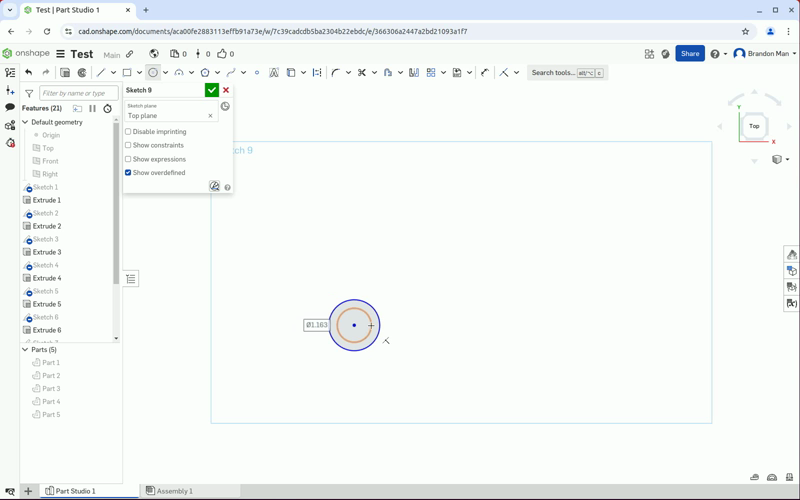
scroll(-6)
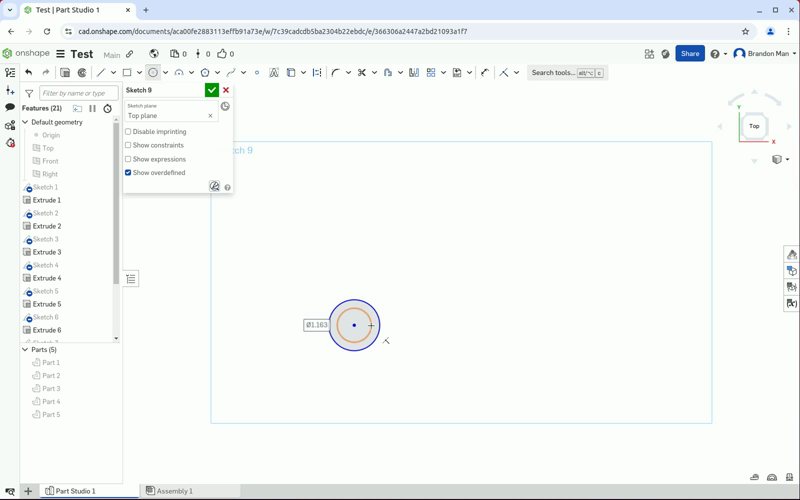
scroll(-6)
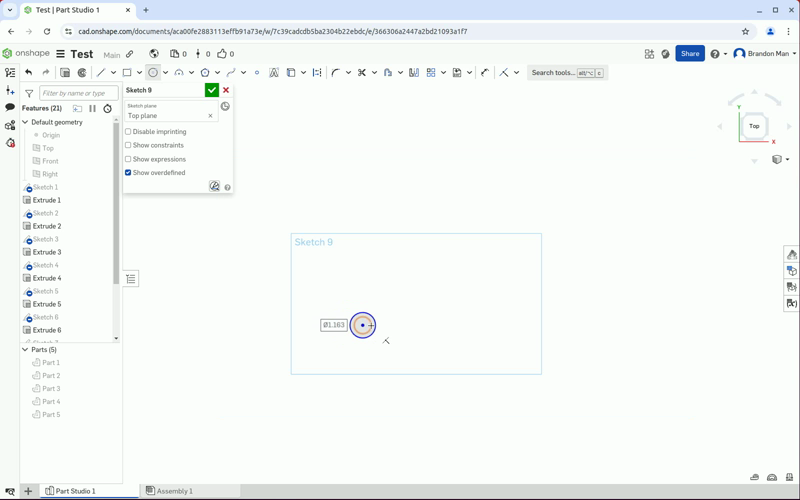
scroll(-6)
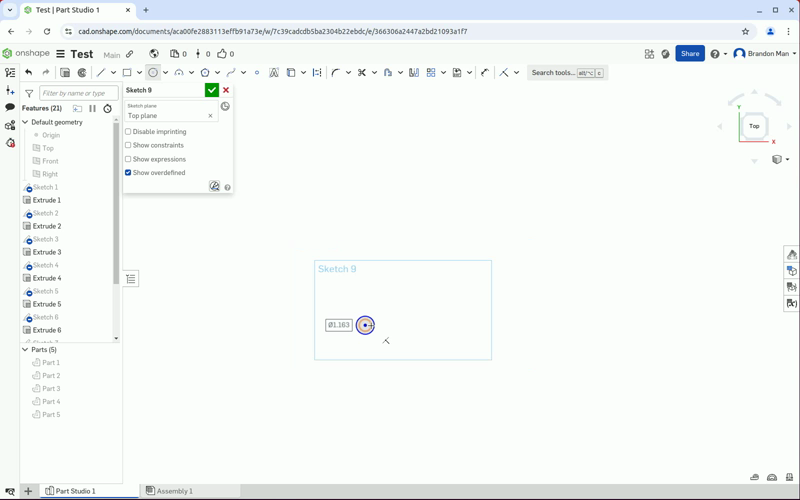
scroll(-6)
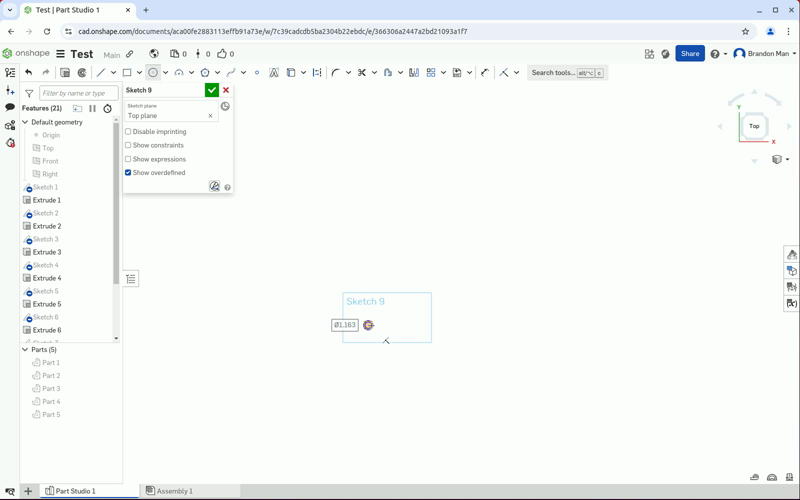
key(esc)
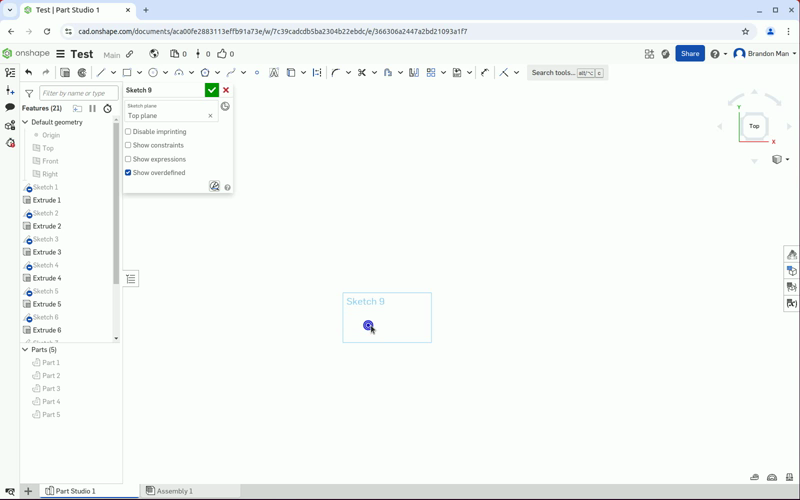
mouse_move(365, 322)
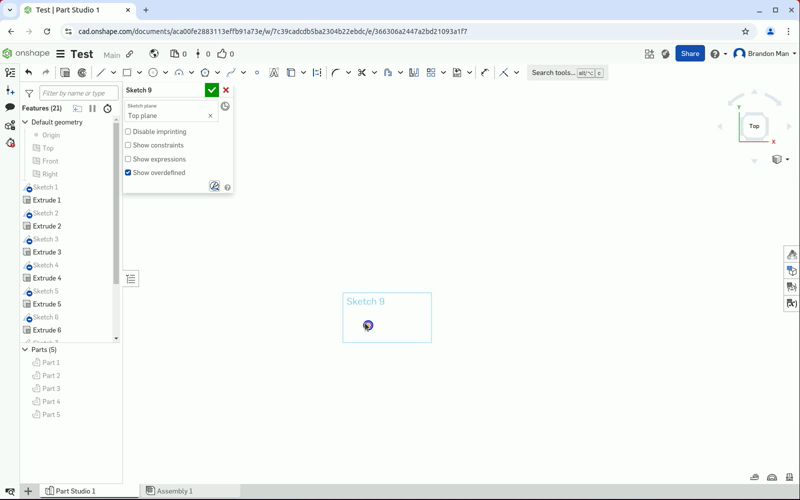
scroll(6)
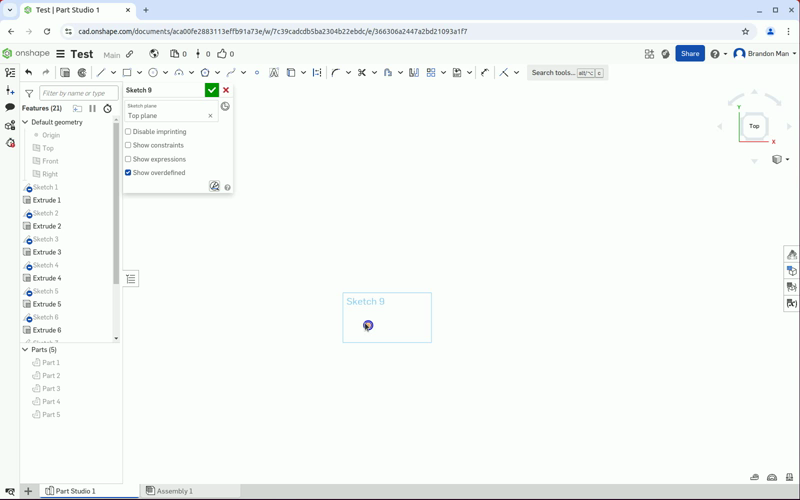
scroll(6)
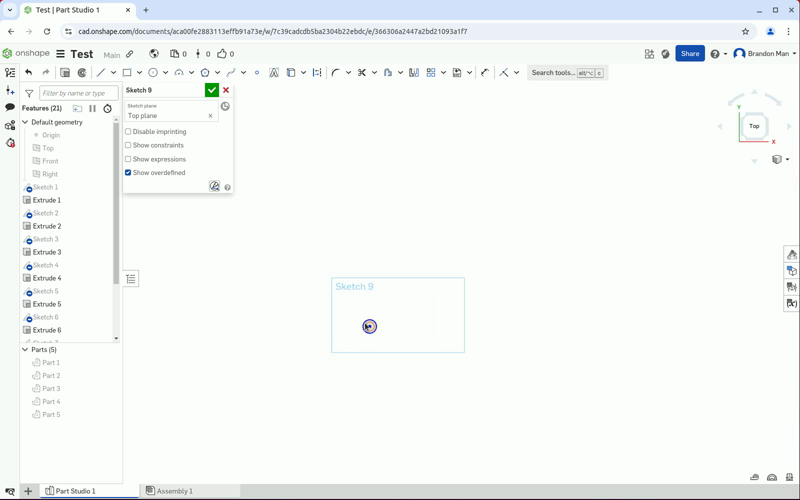
scroll(6)
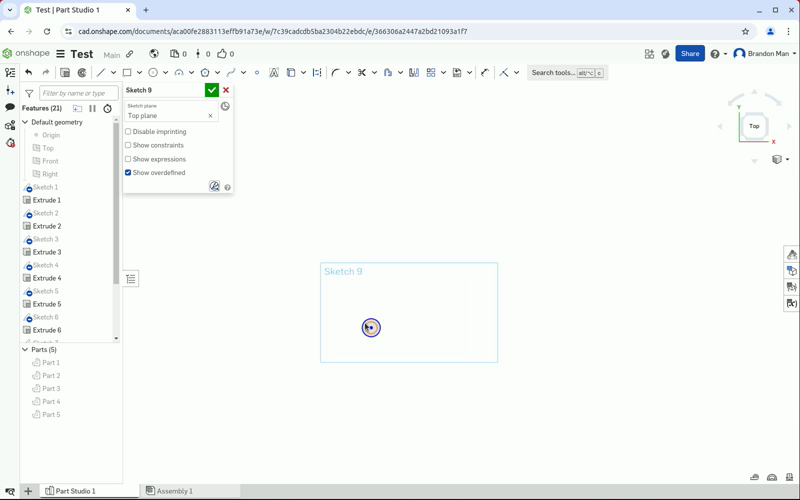
scroll(6)
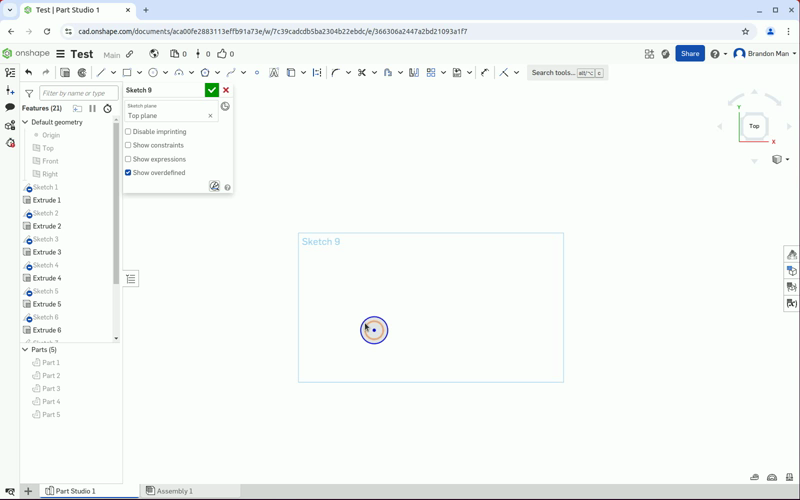
scroll(6)
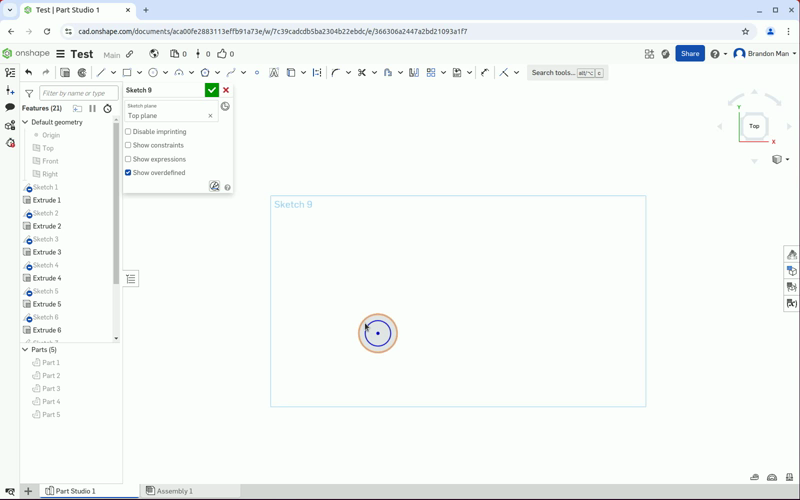
scroll(6)
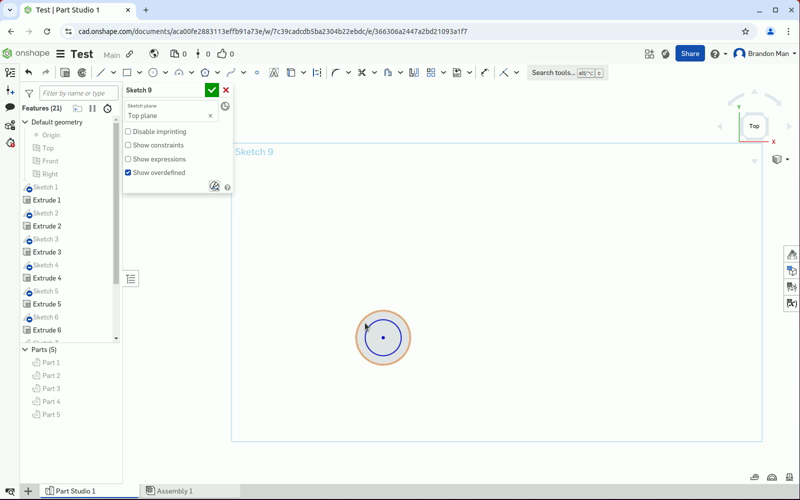
scroll(6)
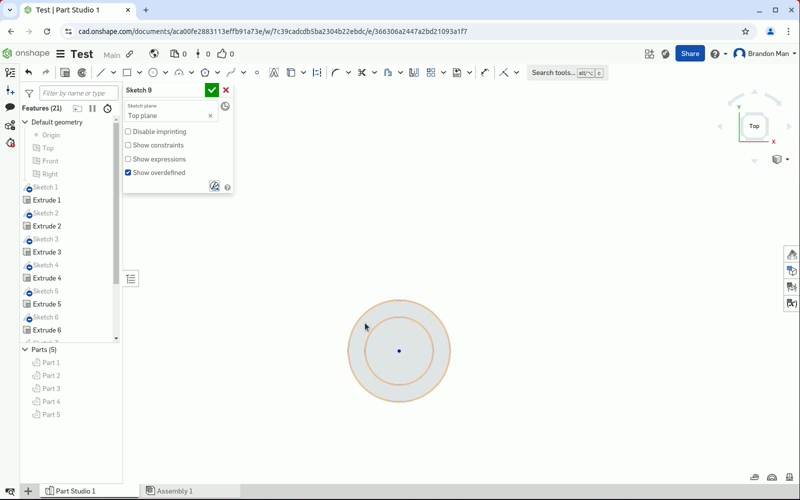
click(365, 322)
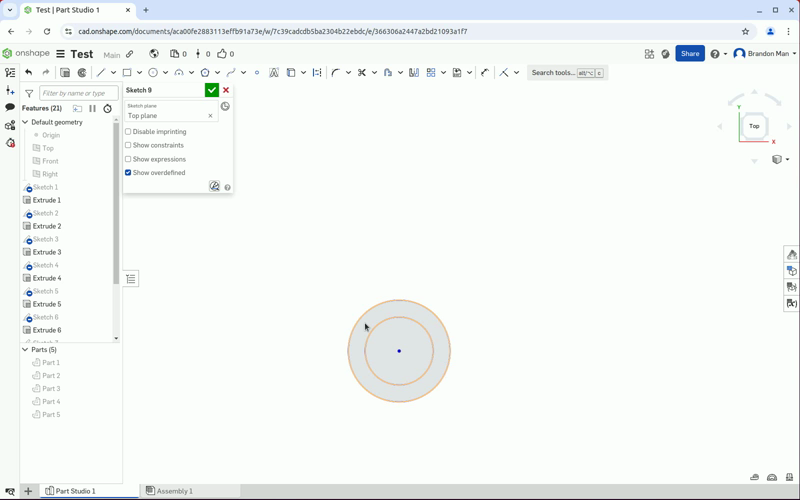
scroll(-6)
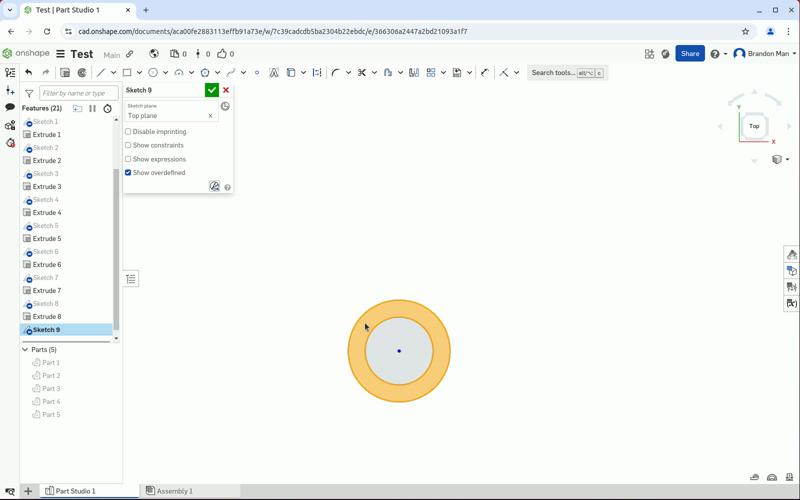
scroll(-6)
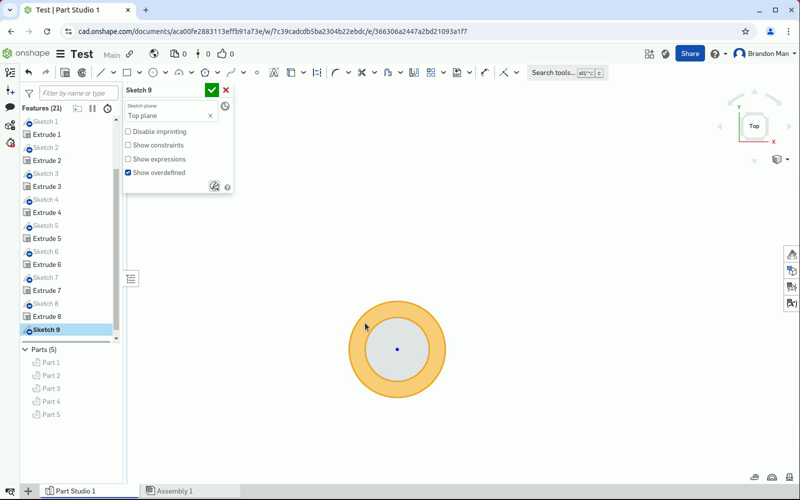
scroll(-6)
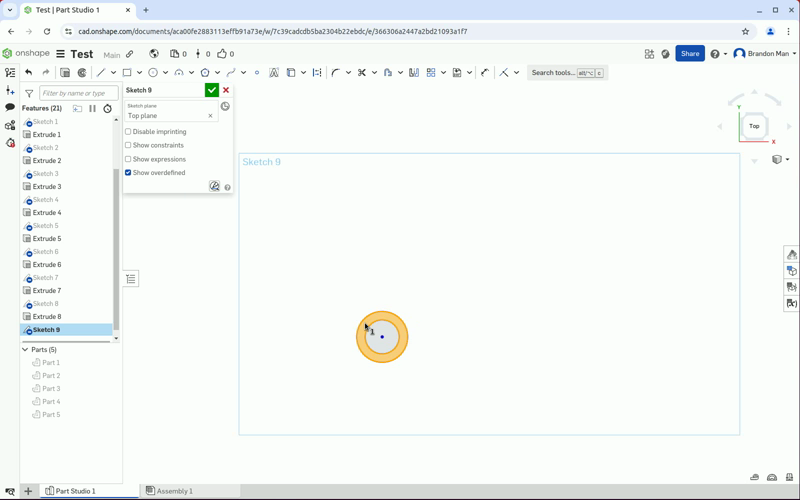
scroll(-6)
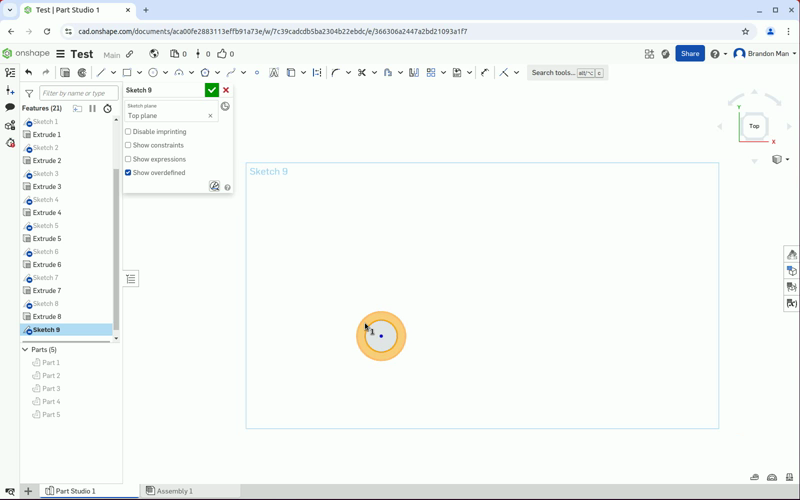
scroll(-6)
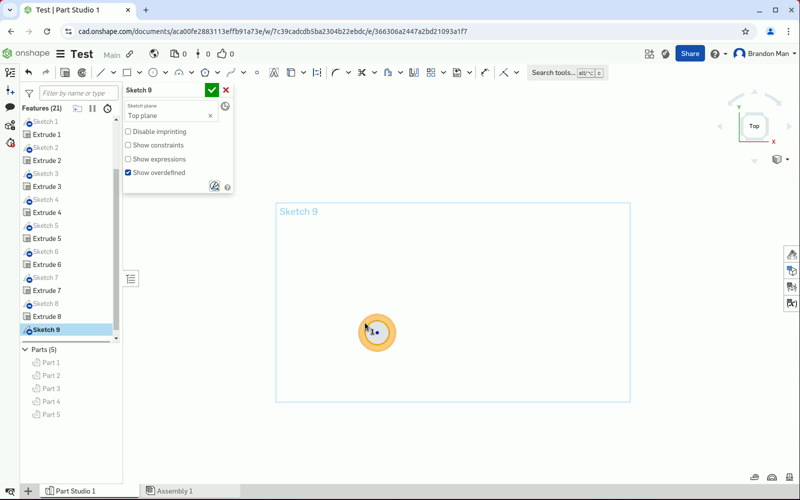
scroll(-6)
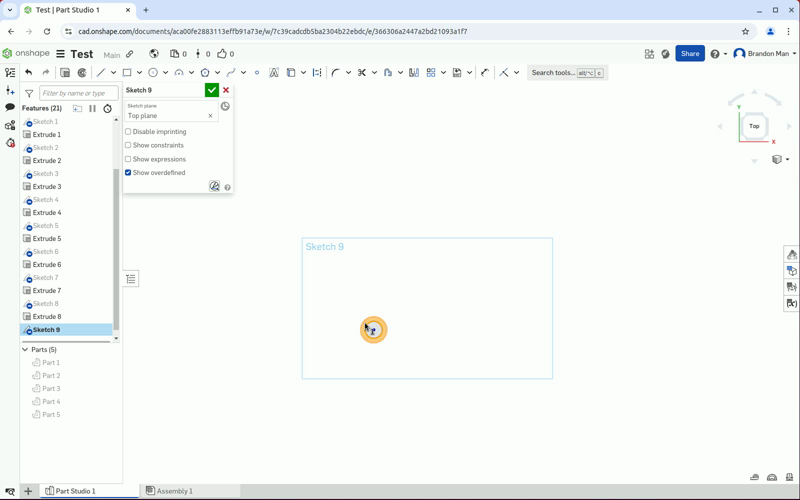
scroll(-6)
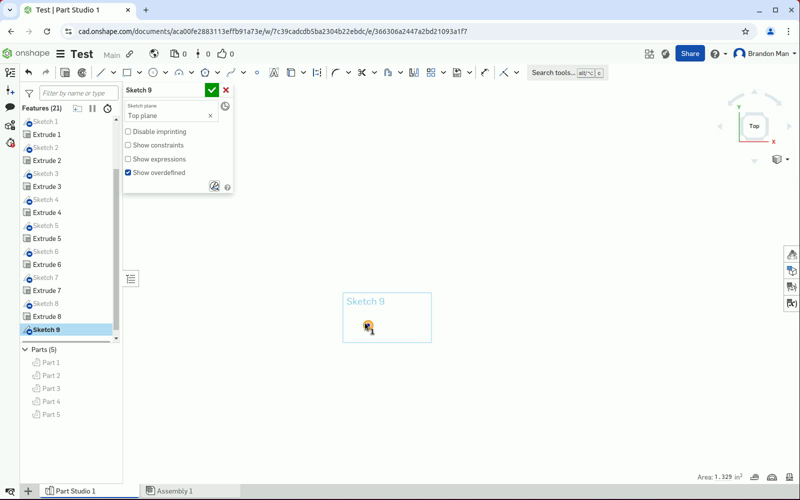
mouse_move(73, 352)
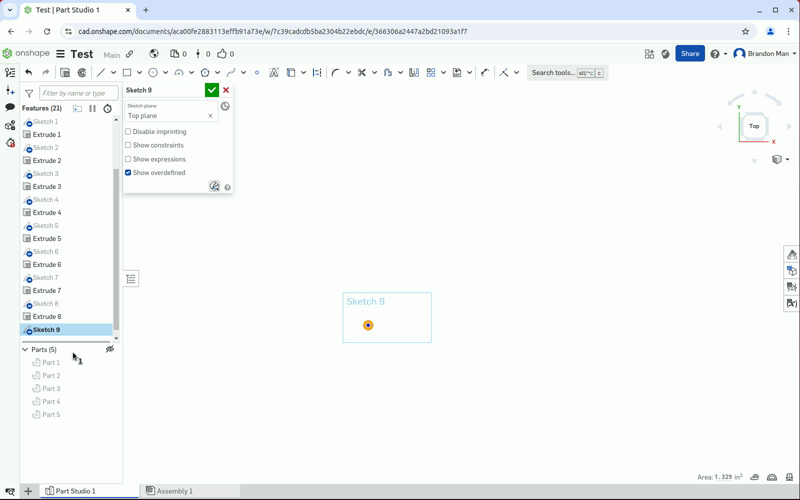
key(shift+y)
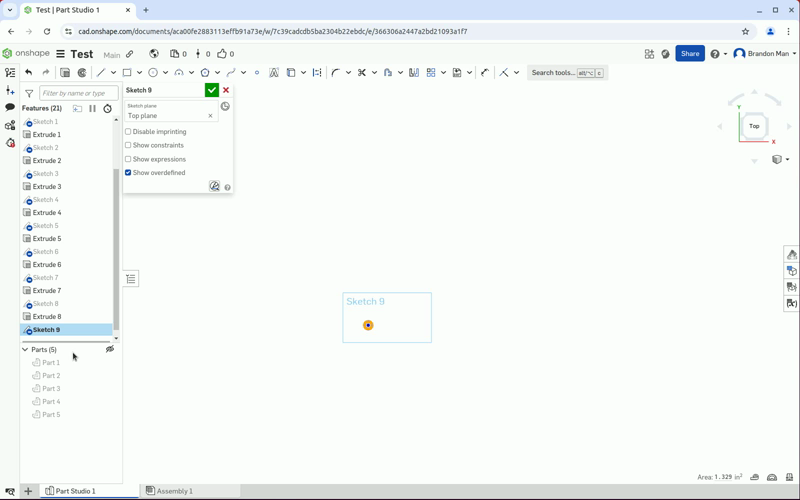
key(shift+e)
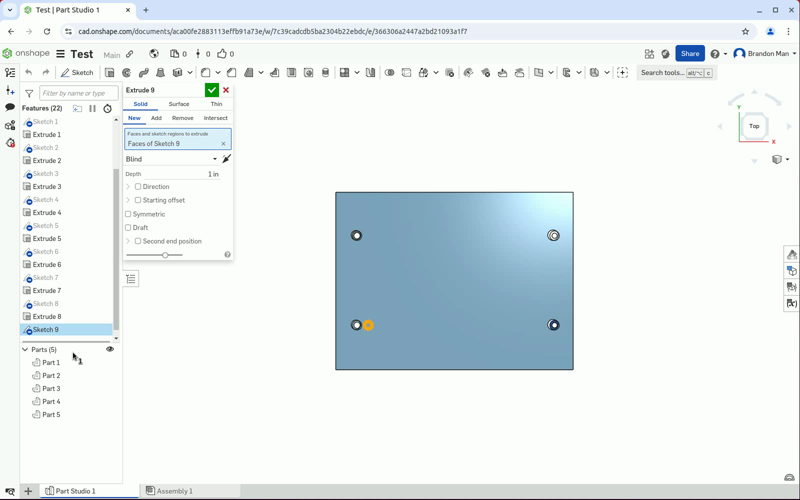
mouse_move(143, 106)
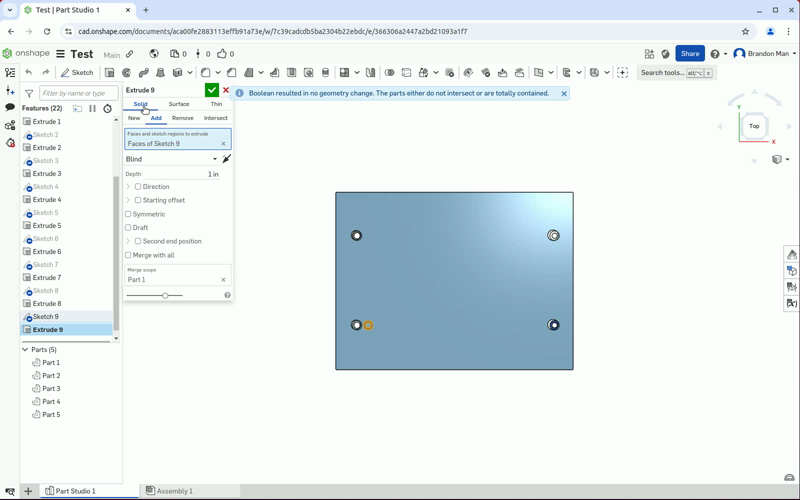
click(143, 106)
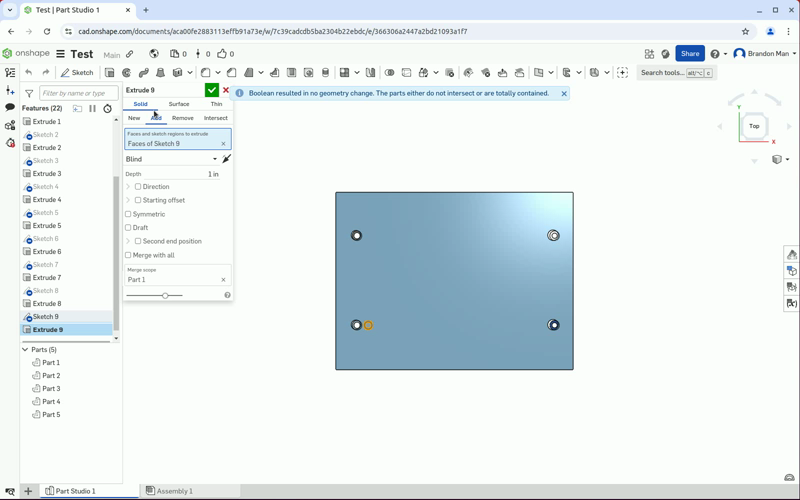
mouse_move(186, 120)
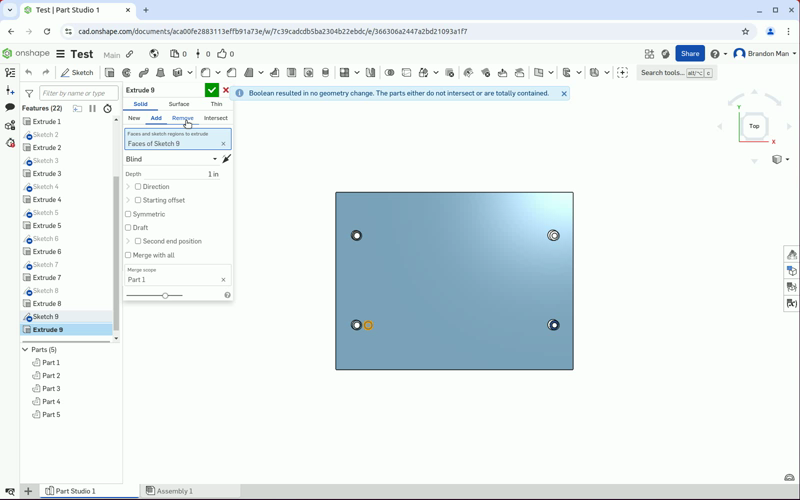
click(186, 120)
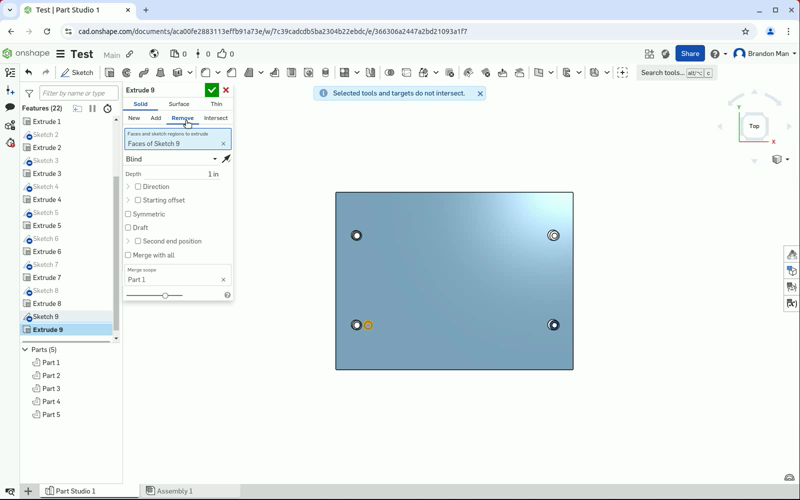
key(tab, 4)
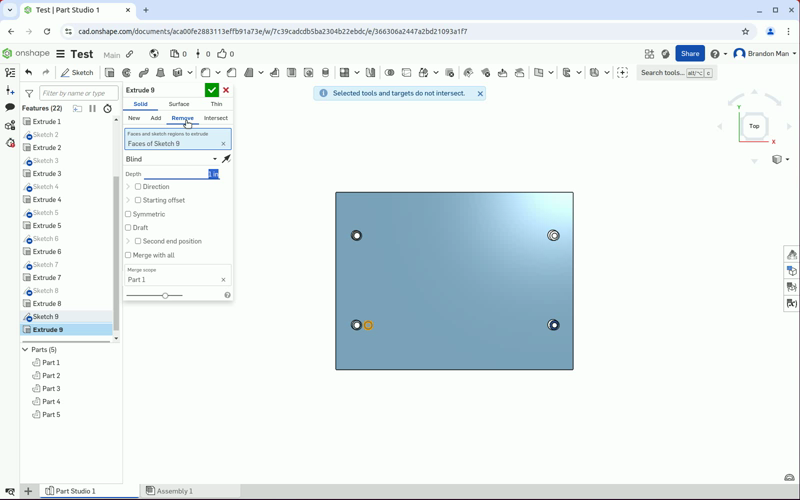
text(-0.963)
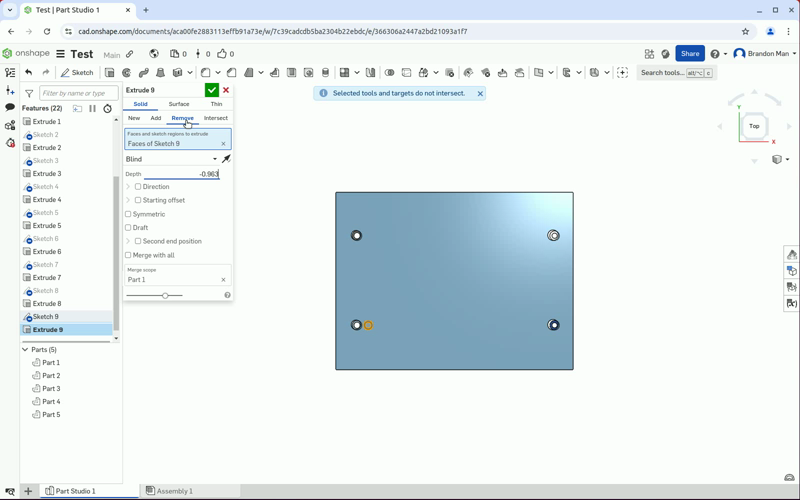
key(tab, 6)
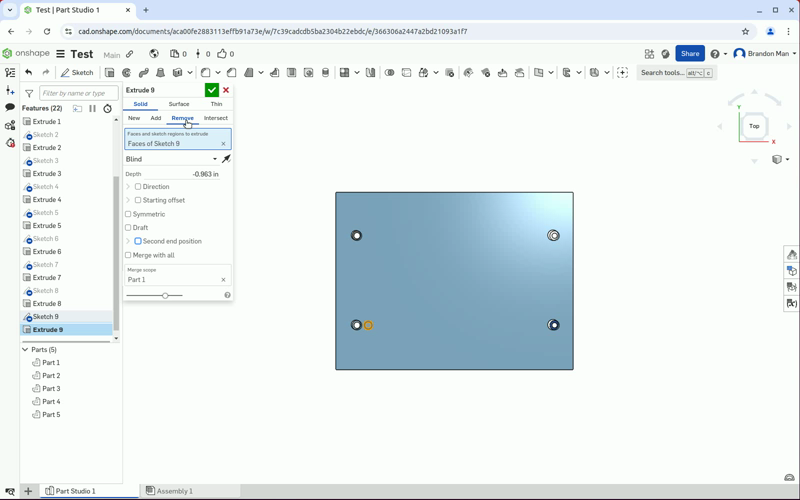
key(space)
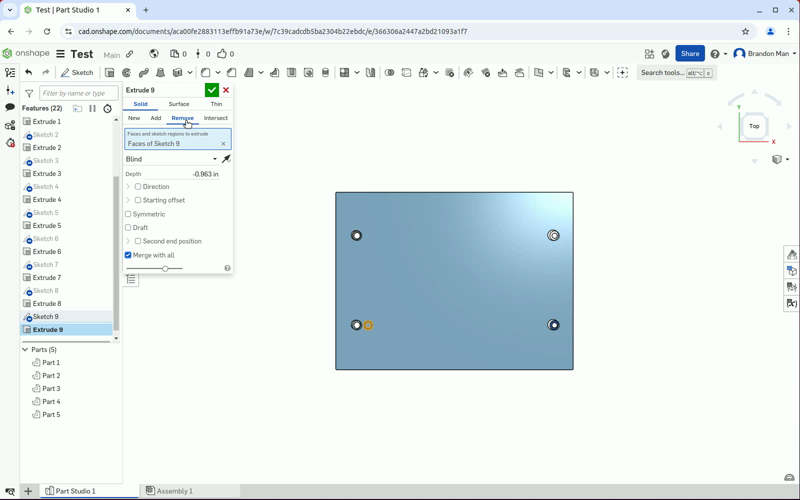
key(enter)
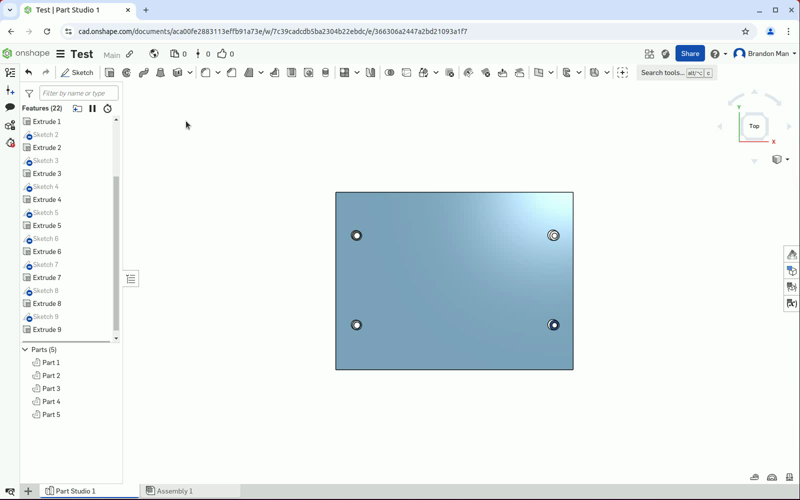
key(shift+h)
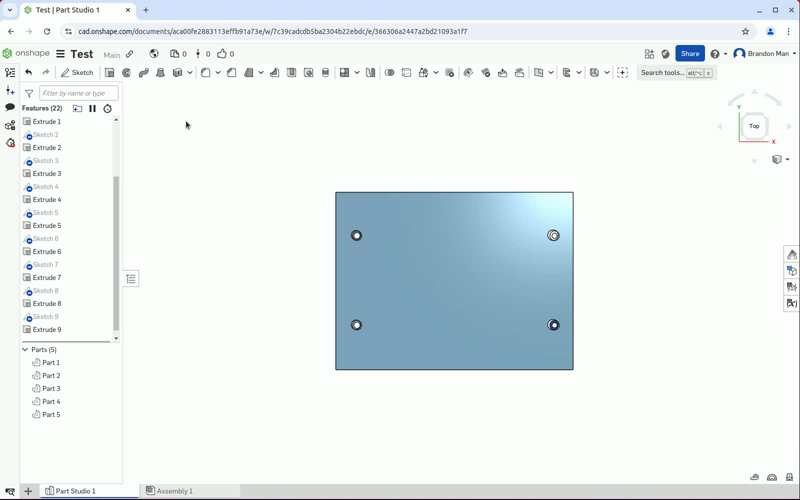
key(shift+h)
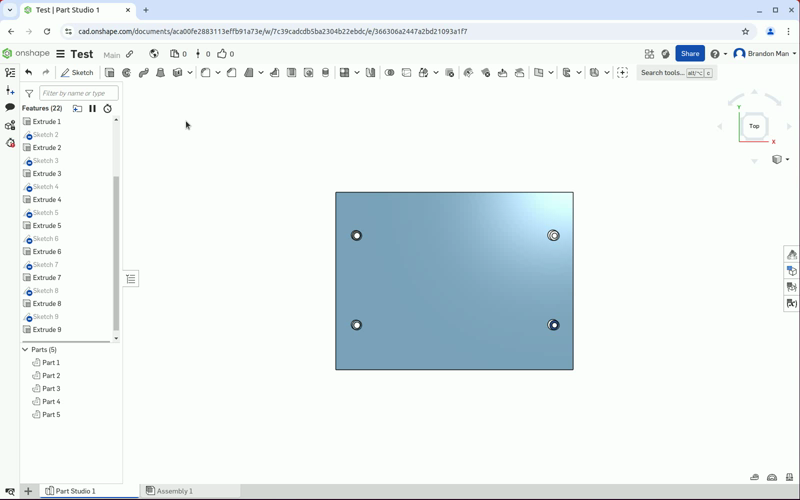
key(shift+7)
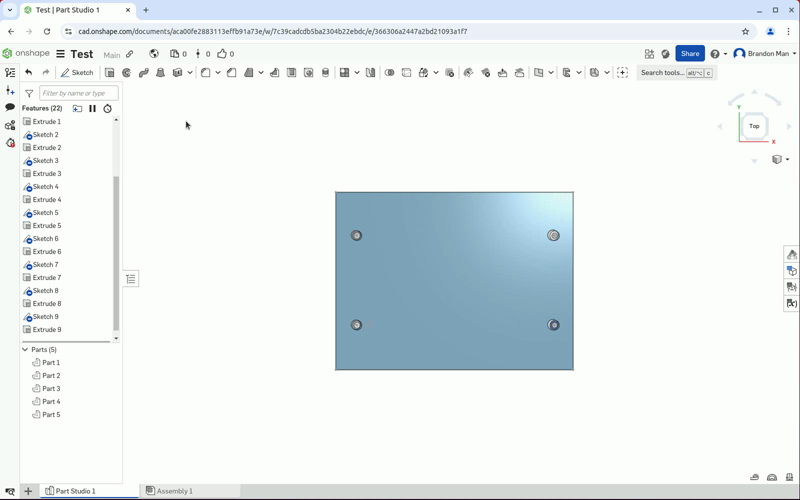
key(up, 3)
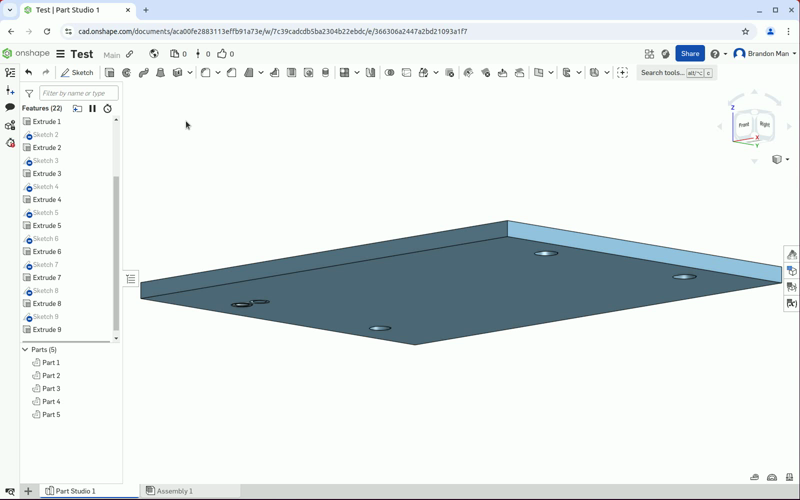
key(left, 3)
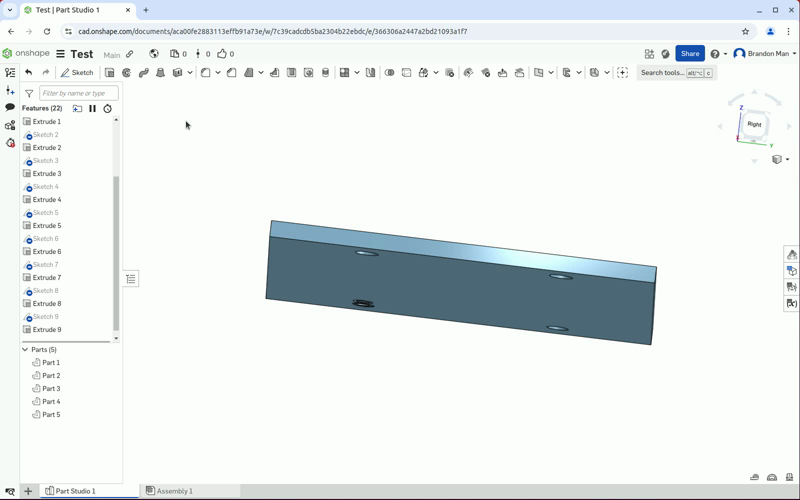
key(right, 3)
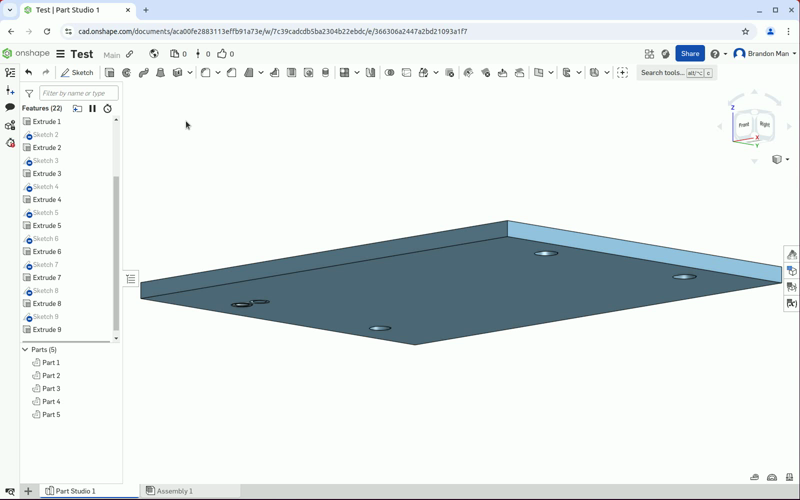
key(down, 3)
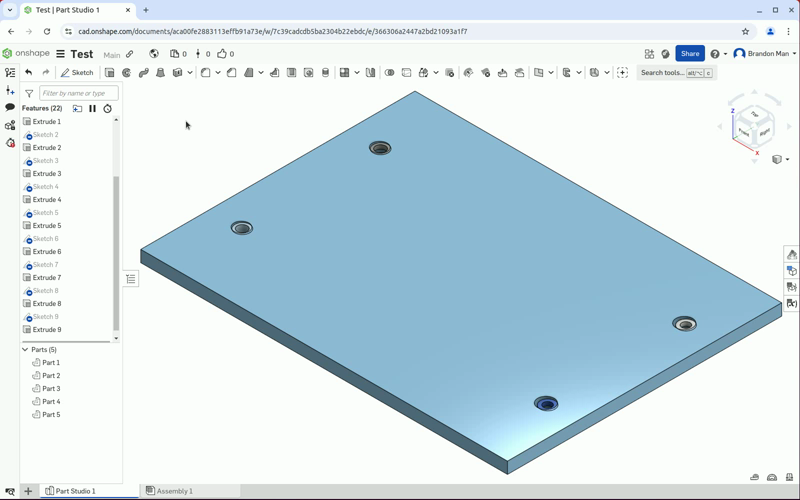
mouse_move(69, 111)
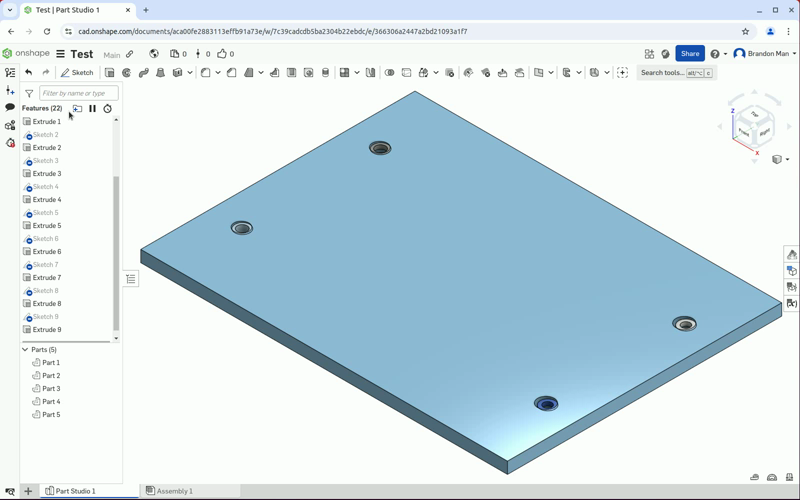
click(69, 111)